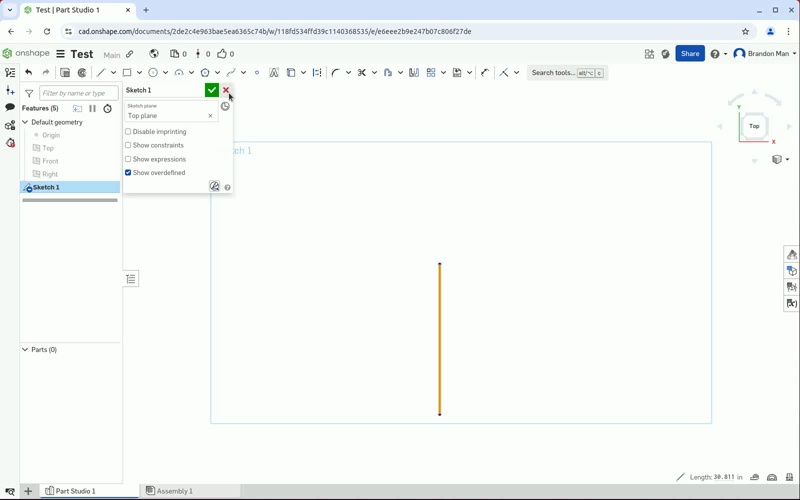
key(shift+h)
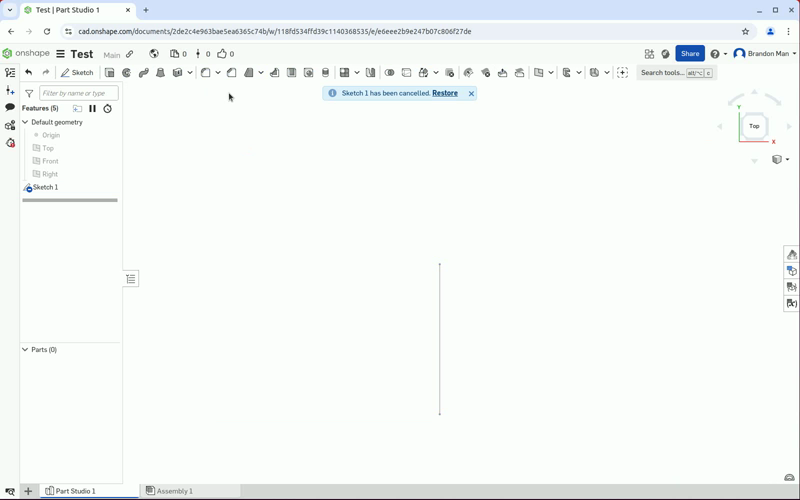
key(shift+s)
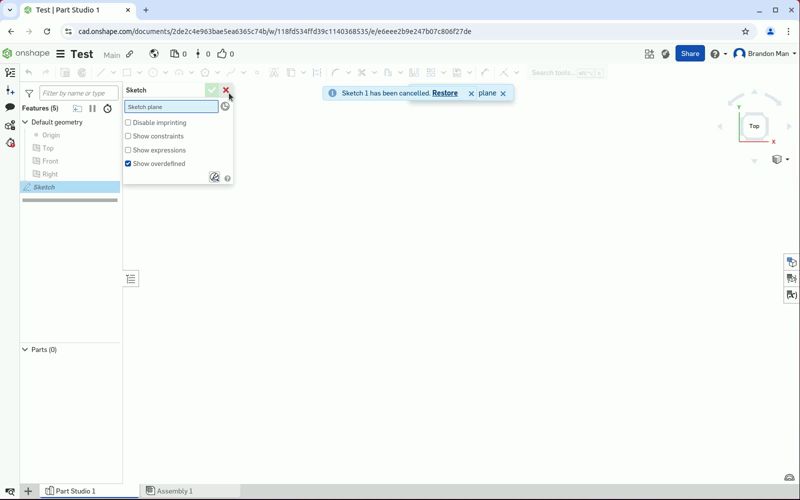
mouse_move(73, 150)
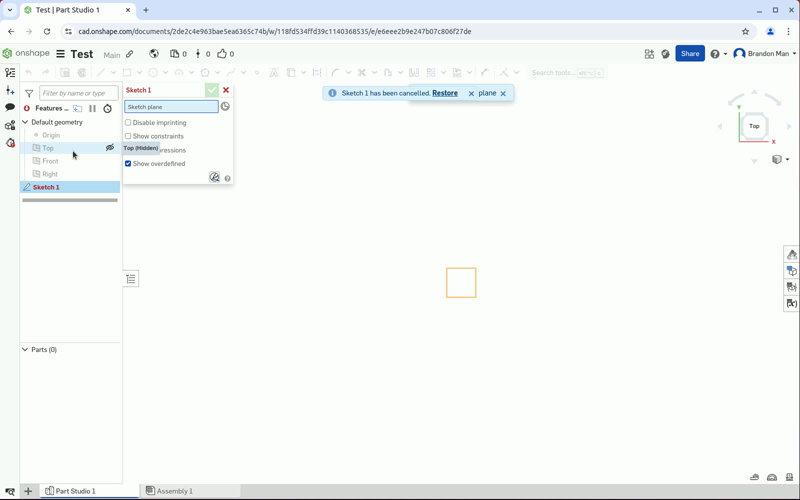
click(73, 150)
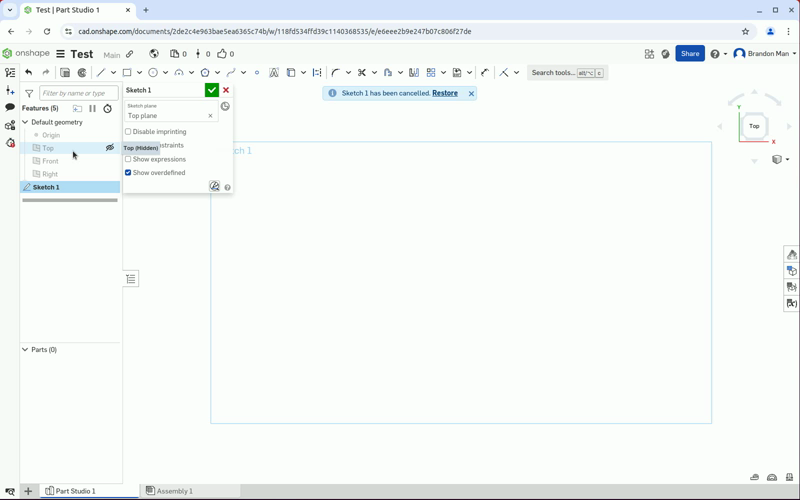
mouse_move(73, 352)
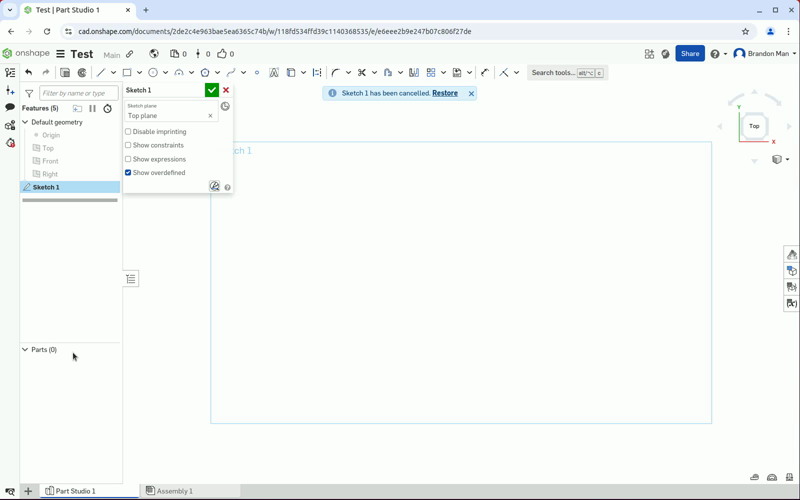
key(y)
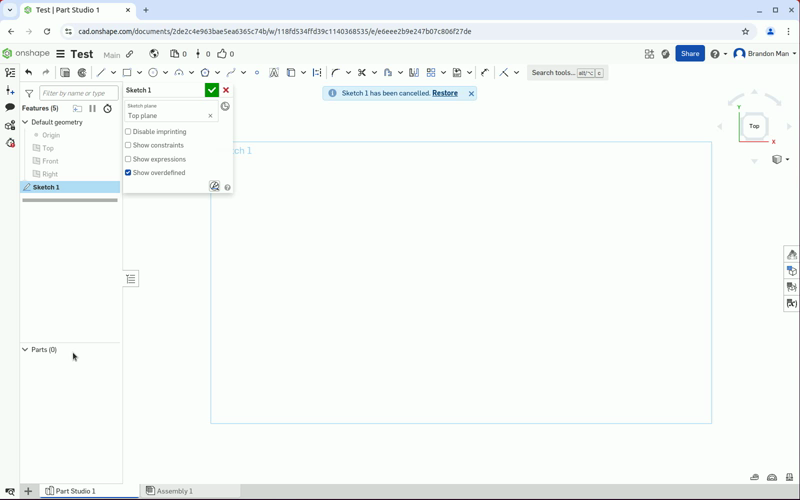
key(l)
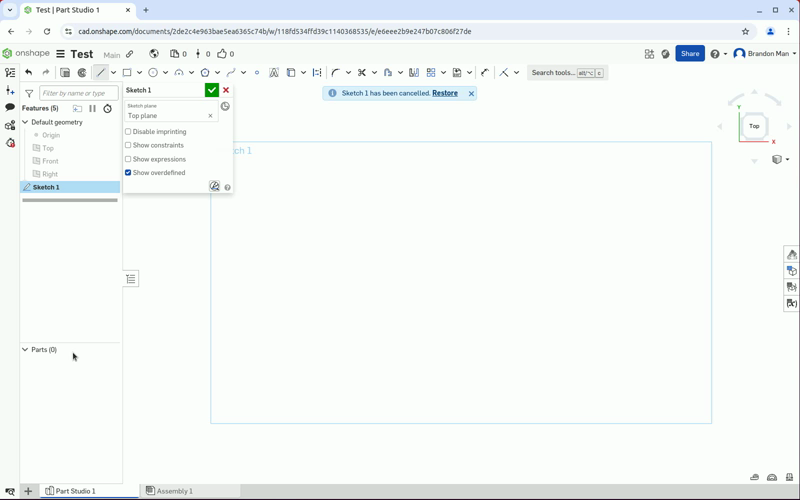
key_down(shift)
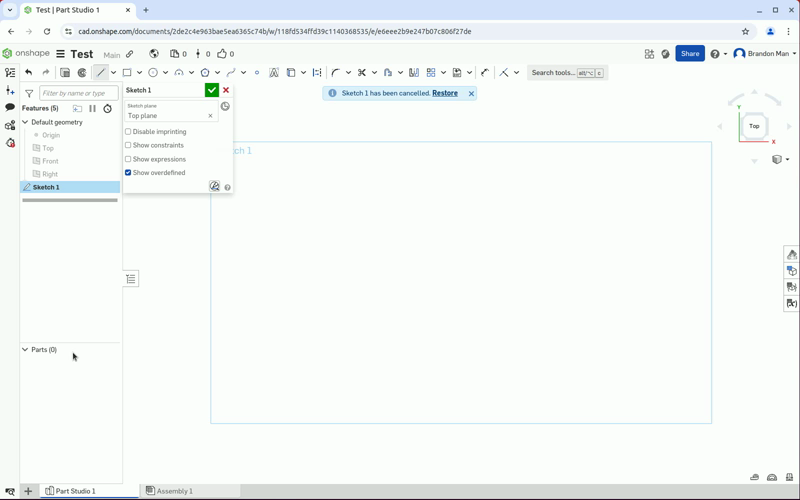
mouse_move(385, 382)
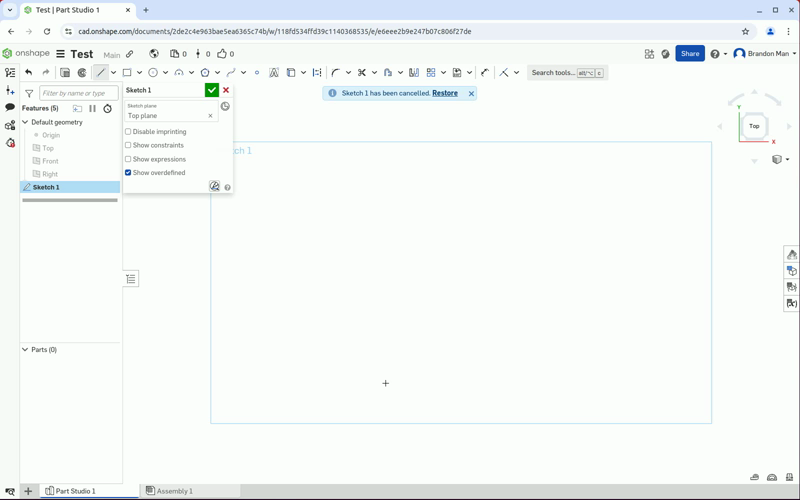
click(385, 382)
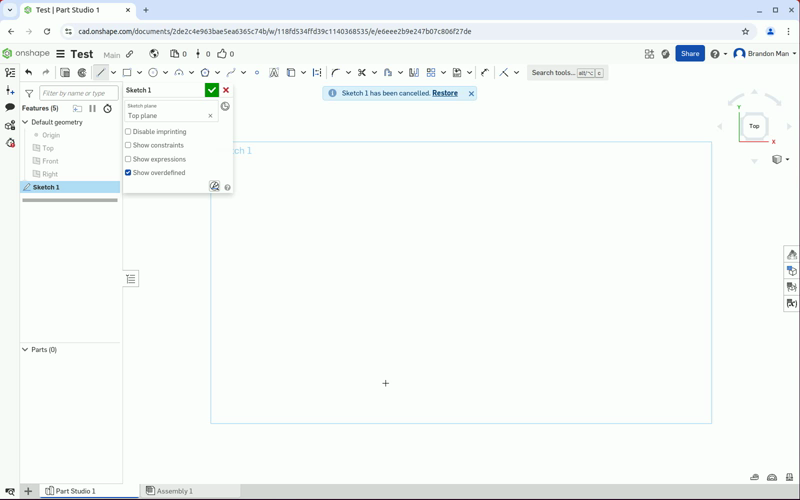
key_up(shift)
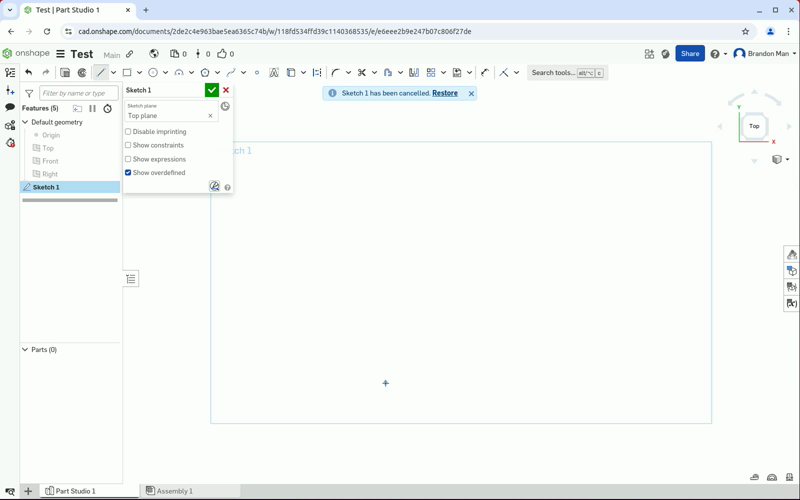
key_down(shift)
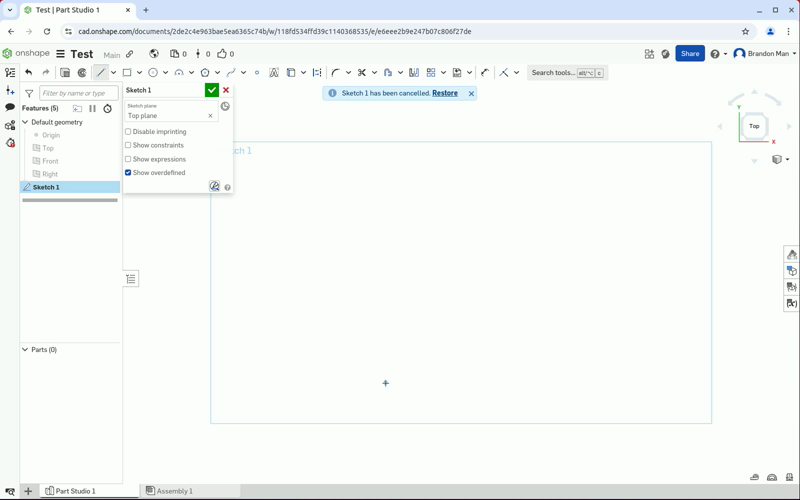
mouse_move(415, 382)
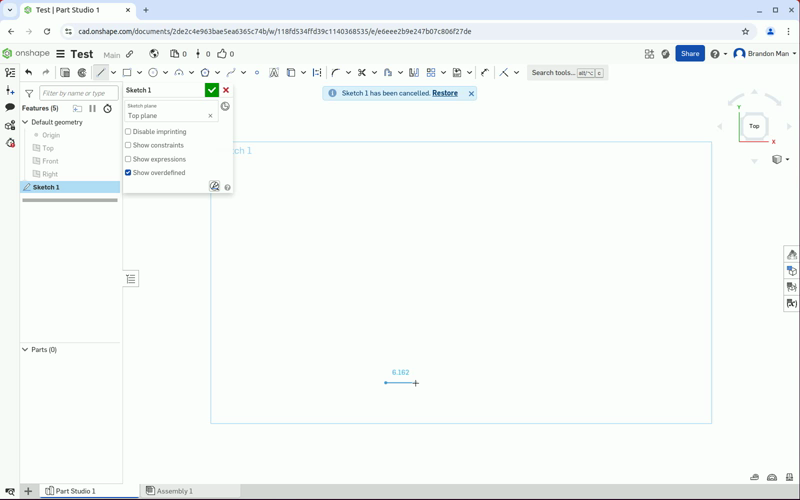
mouse_move(392, 382)
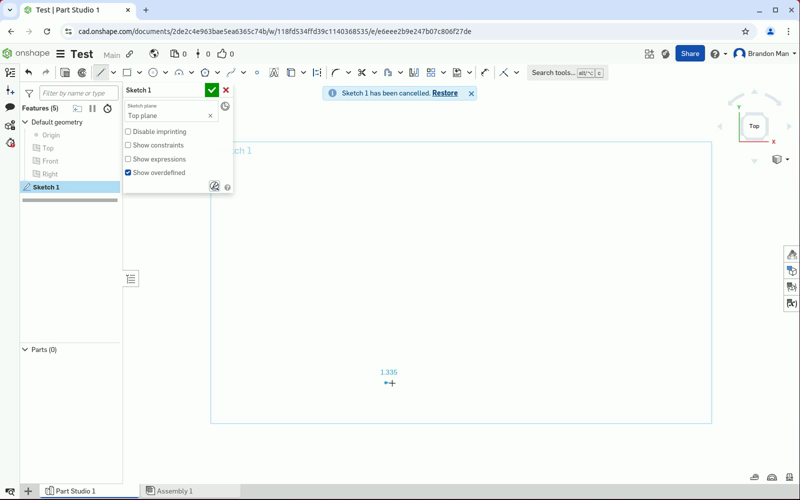
scroll(6)
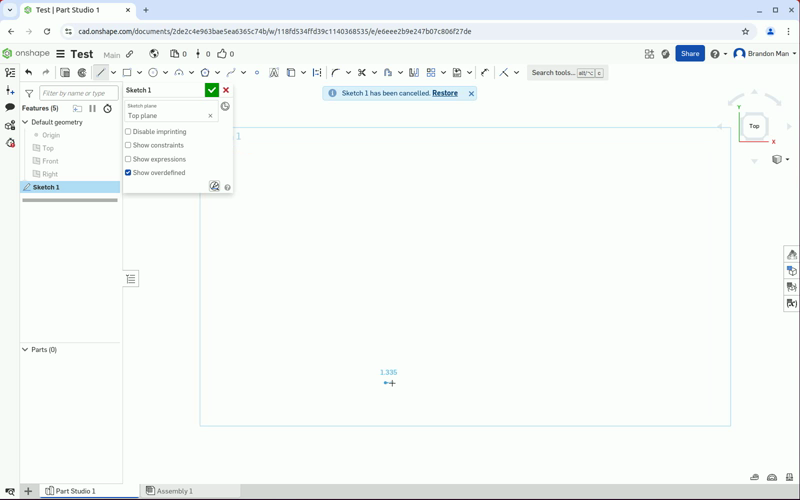
scroll(6)
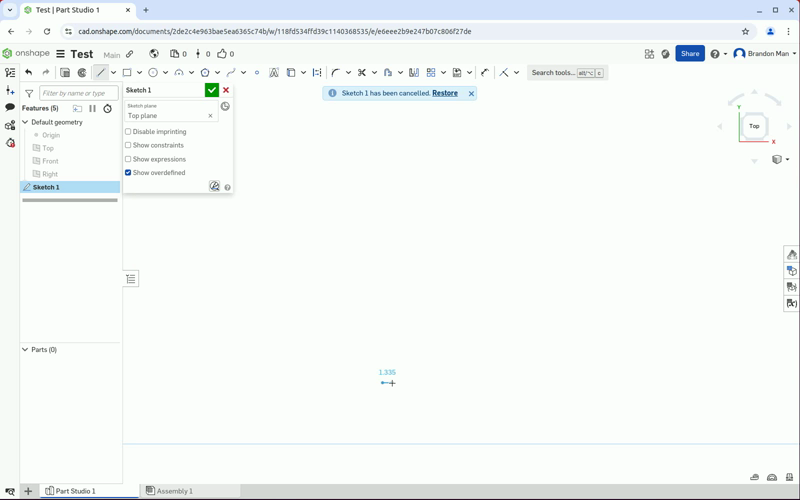
scroll(6)
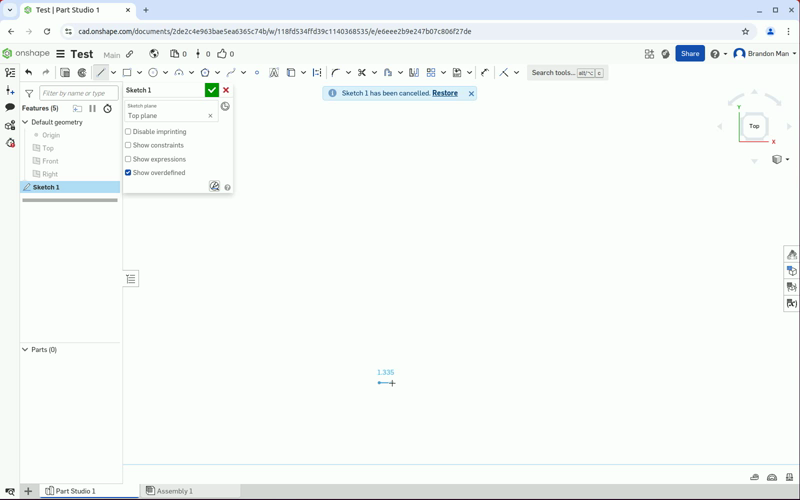
scroll(6)
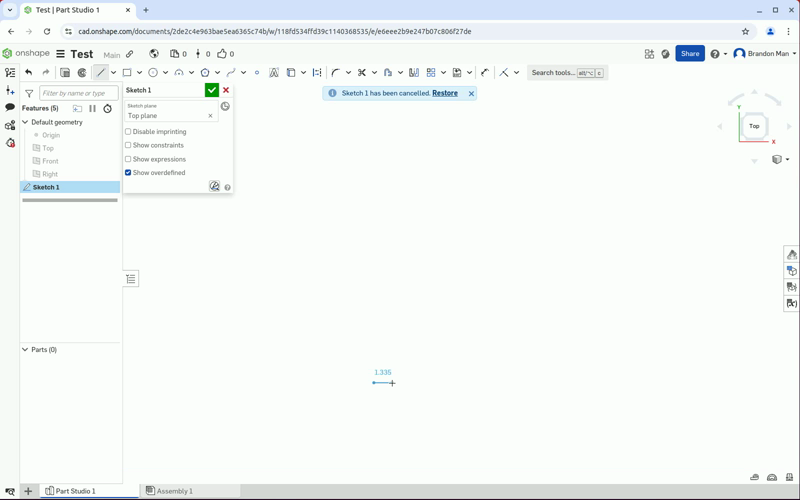
scroll(6)
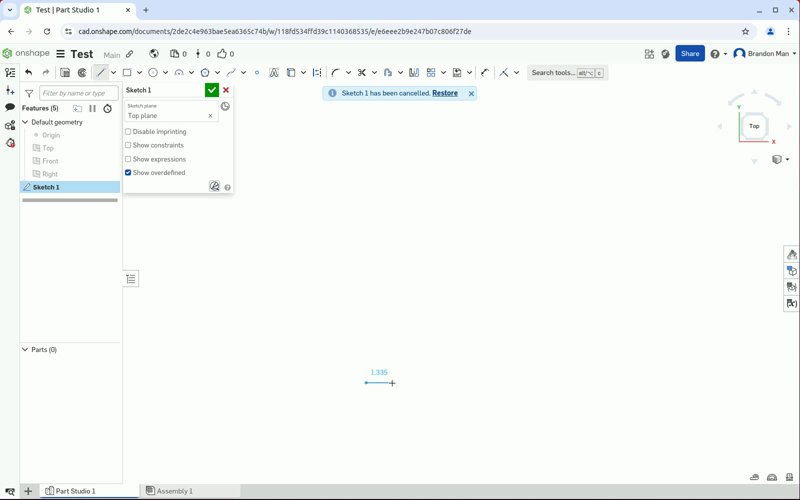
scroll(6)
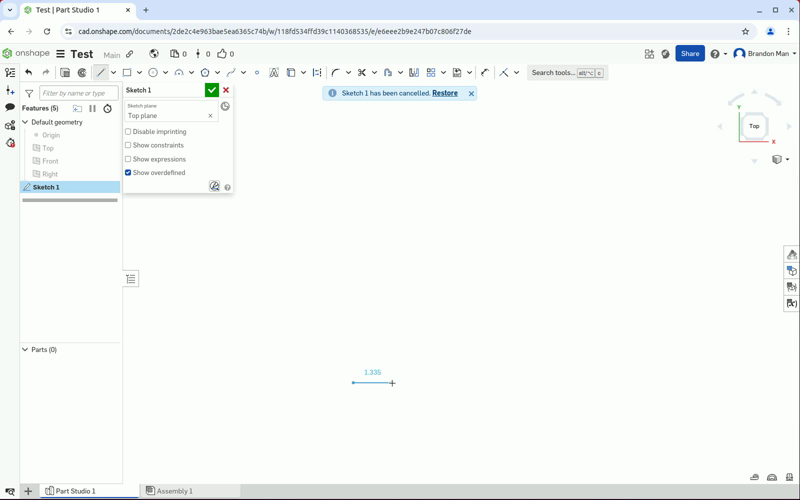
scroll(6)
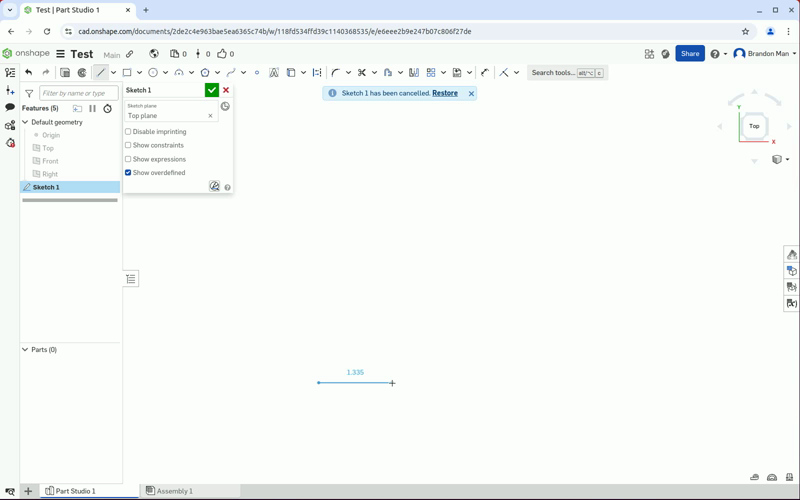
click(392, 382)
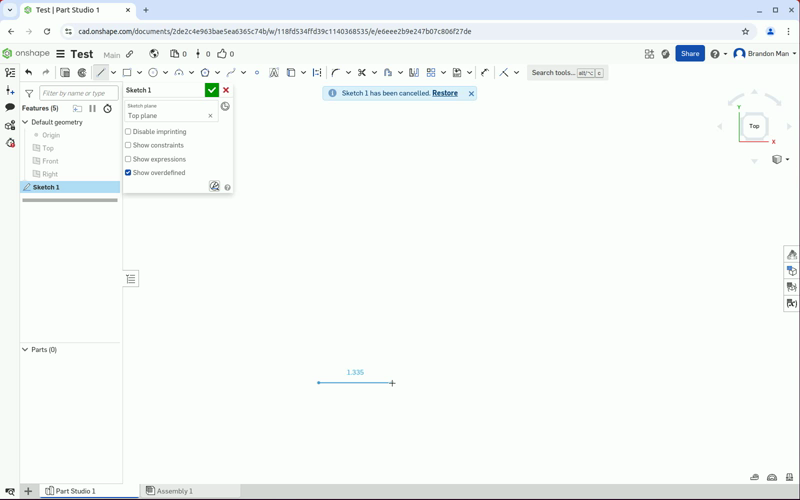
scroll(-6)
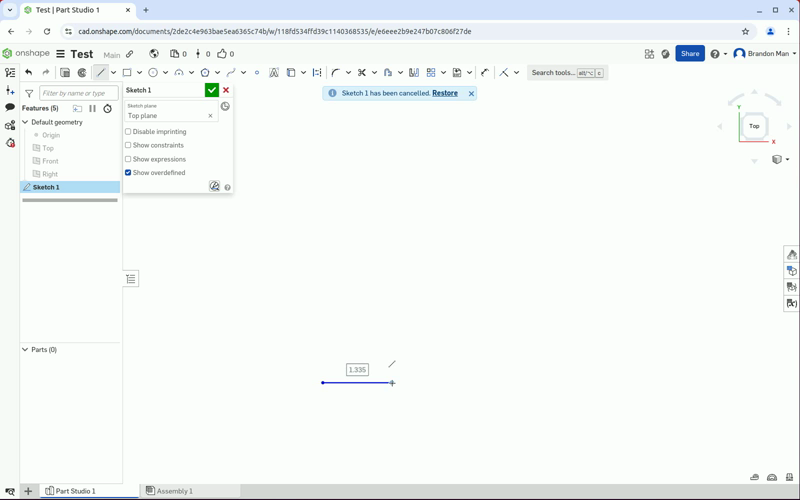
scroll(-6)
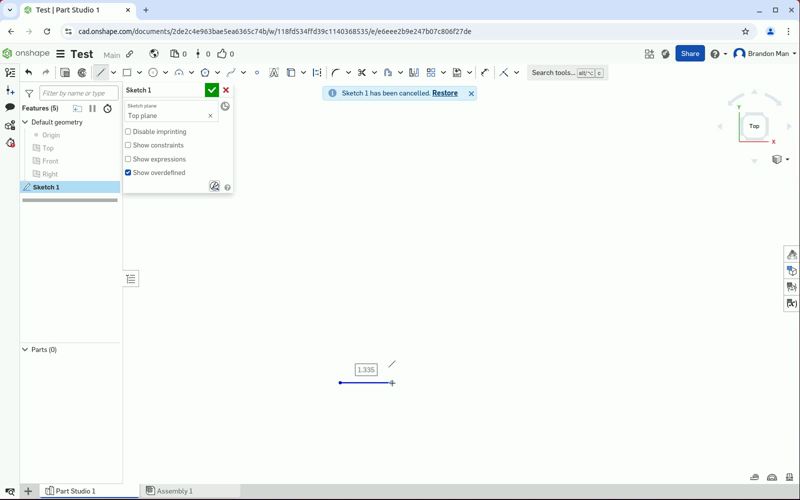
scroll(-6)
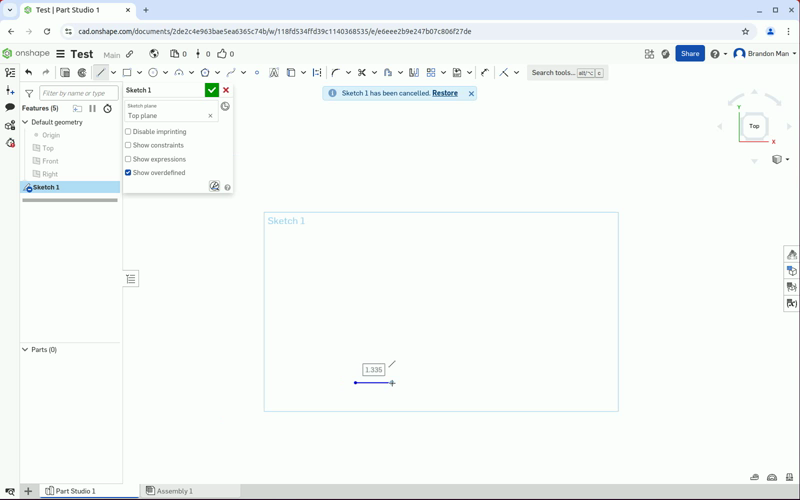
scroll(-6)
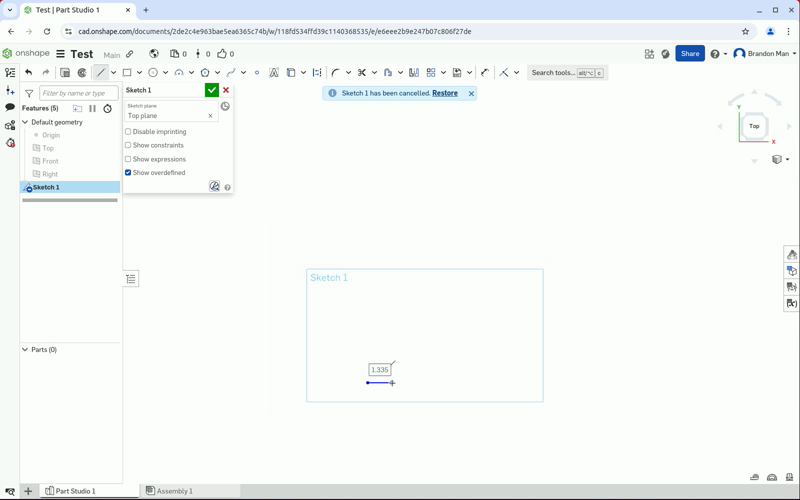
scroll(-6)
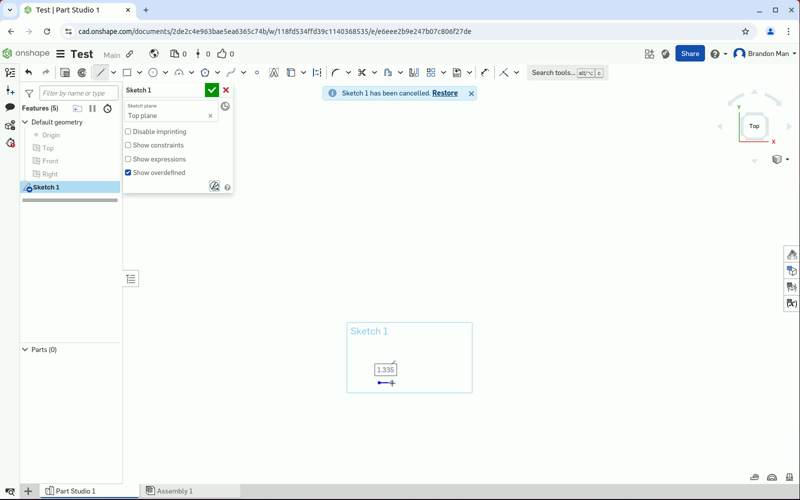
scroll(-6)
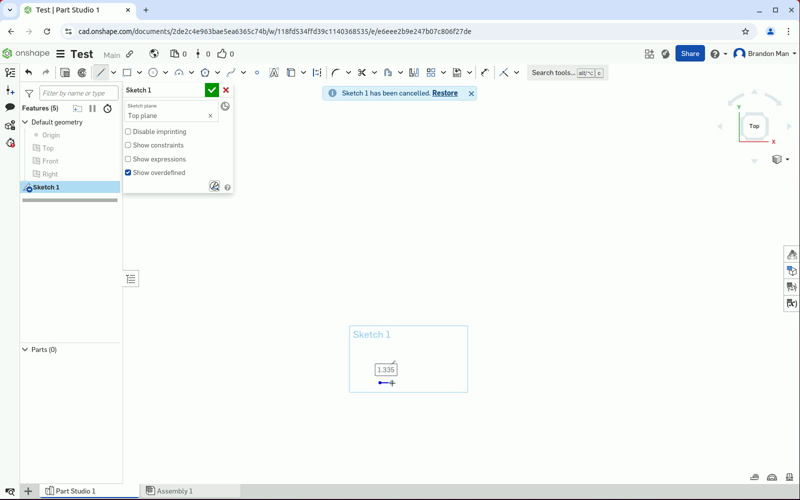
scroll(-6)
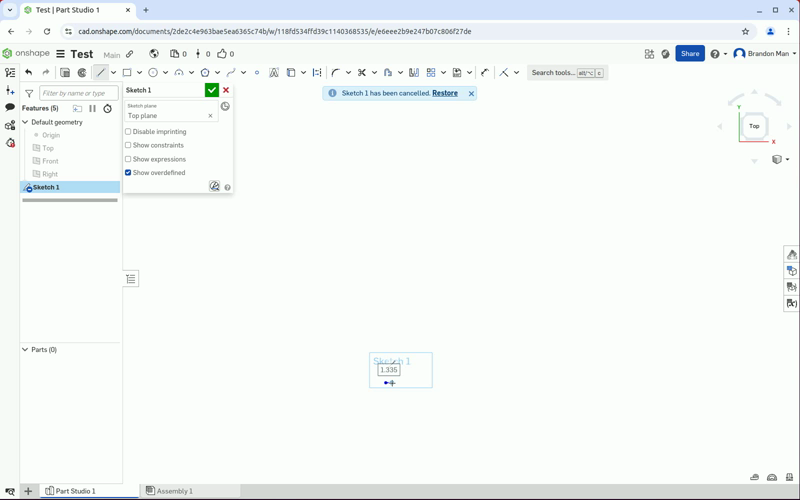
key_up(shift)
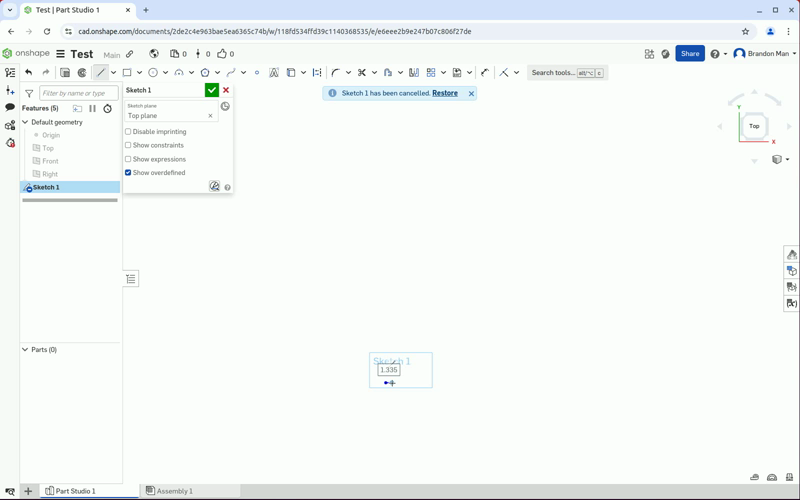
key_down(shift)
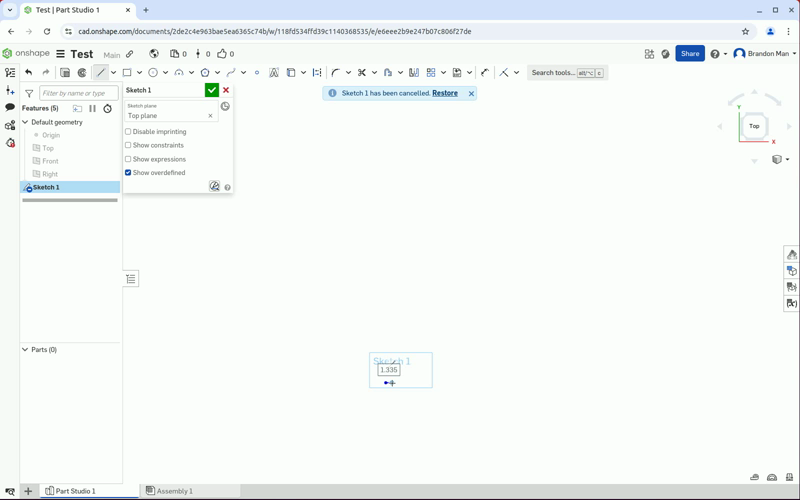
mouse_move(422, 382)
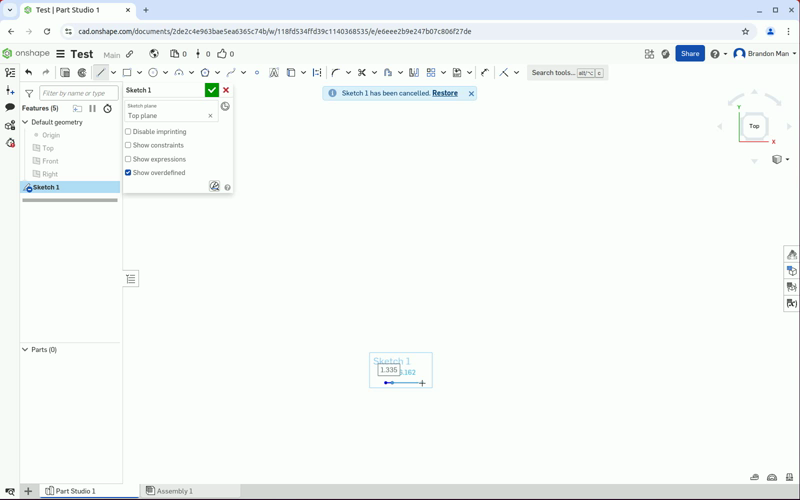
mouse_move(404, 382)
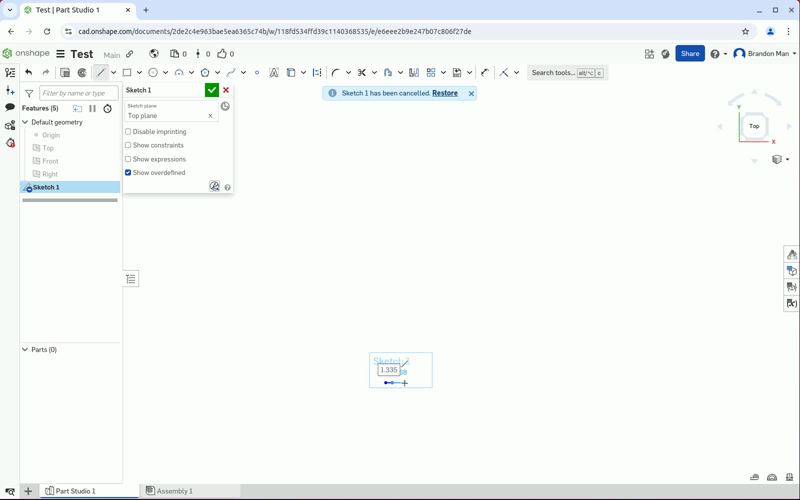
click(404, 382)
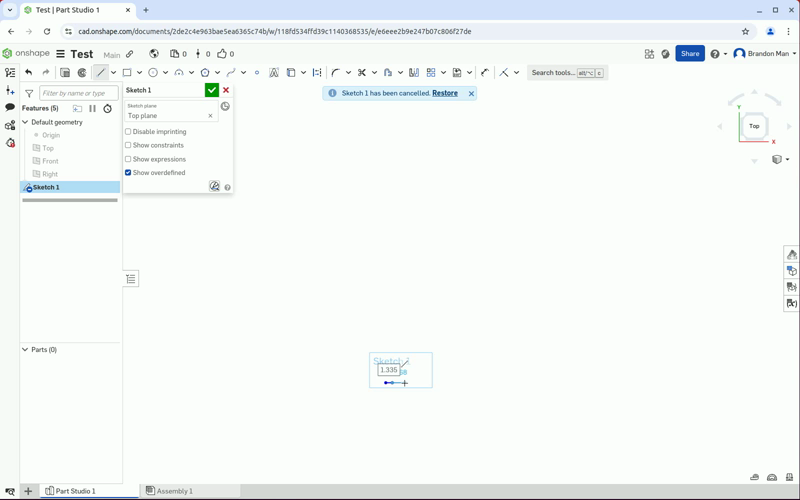
key_up(shift)
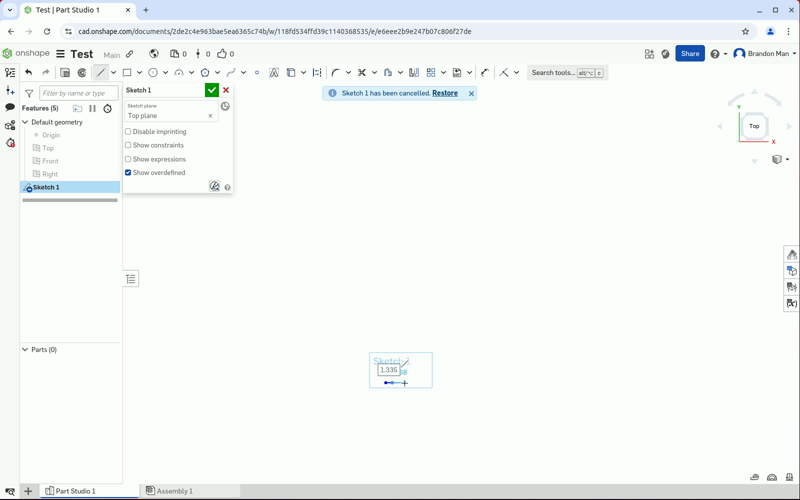
key_down(shift)
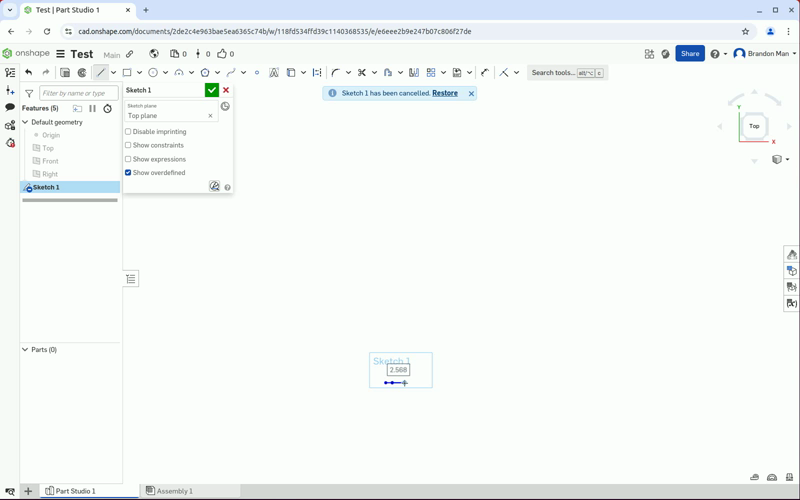
mouse_move(516, 382)
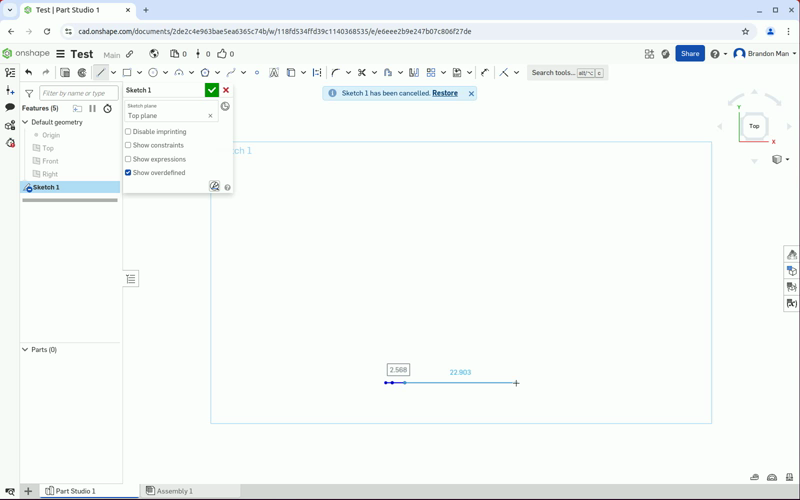
click(516, 382)
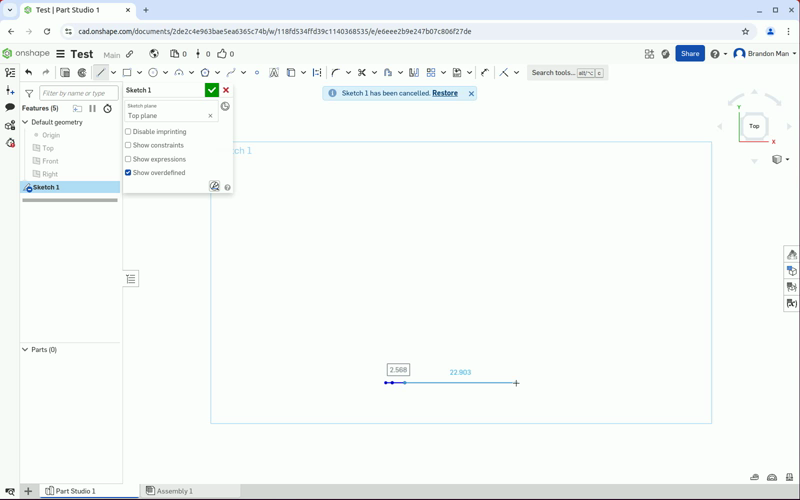
key_up(shift)
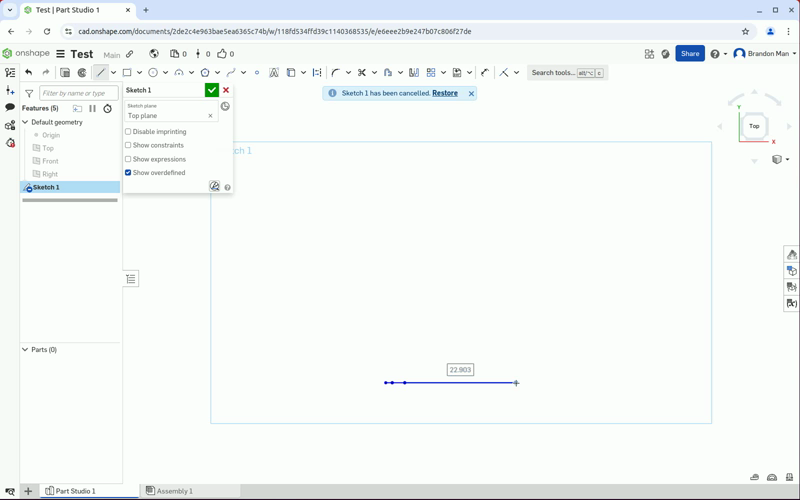
key_down(shift)
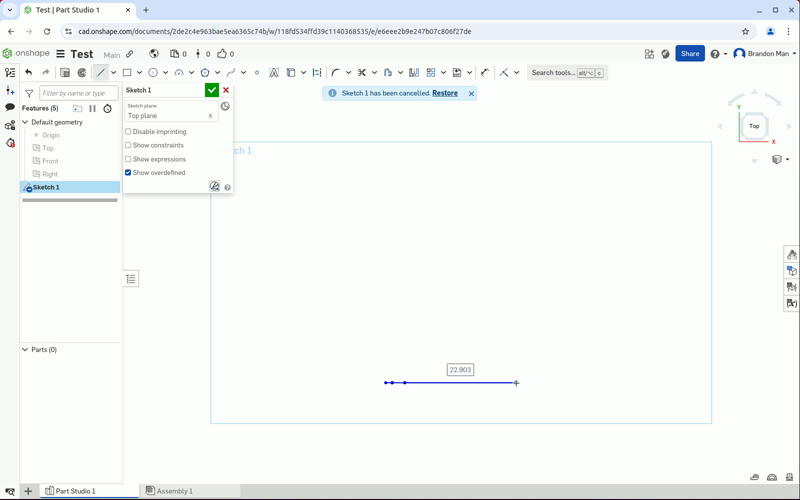
mouse_move(546, 382)
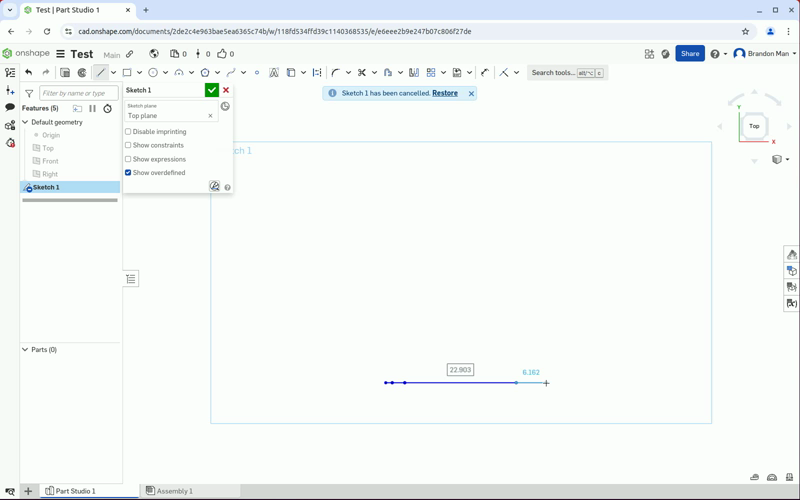
mouse_move(528, 382)
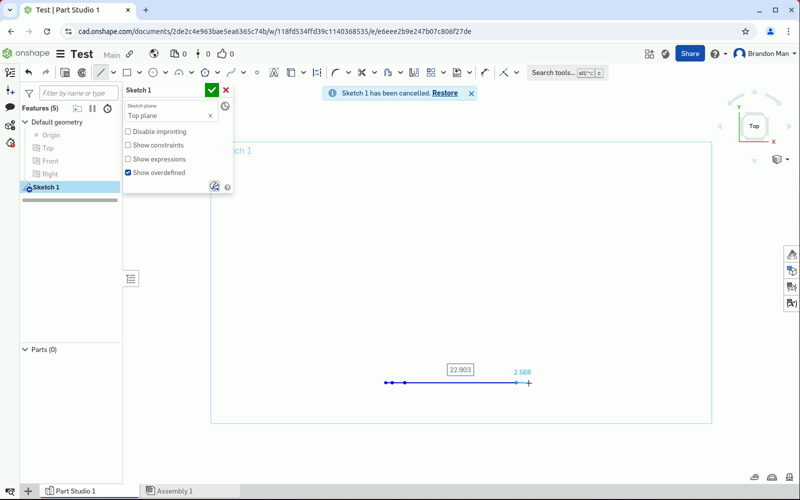
click(528, 382)
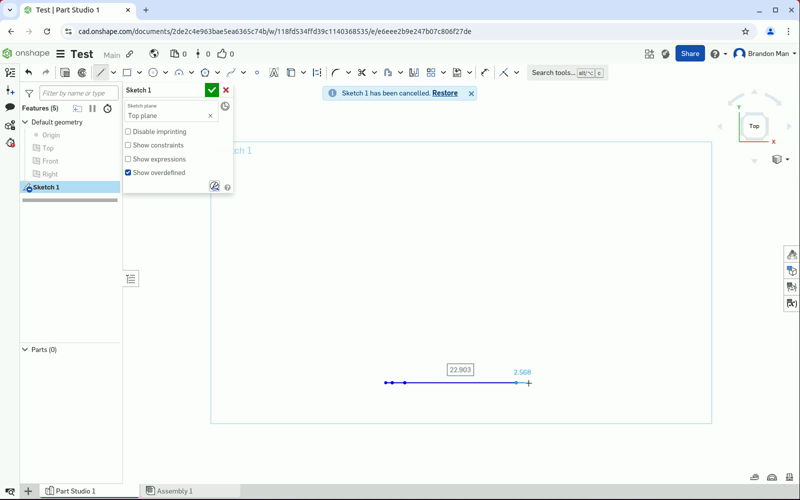
key_up(shift)
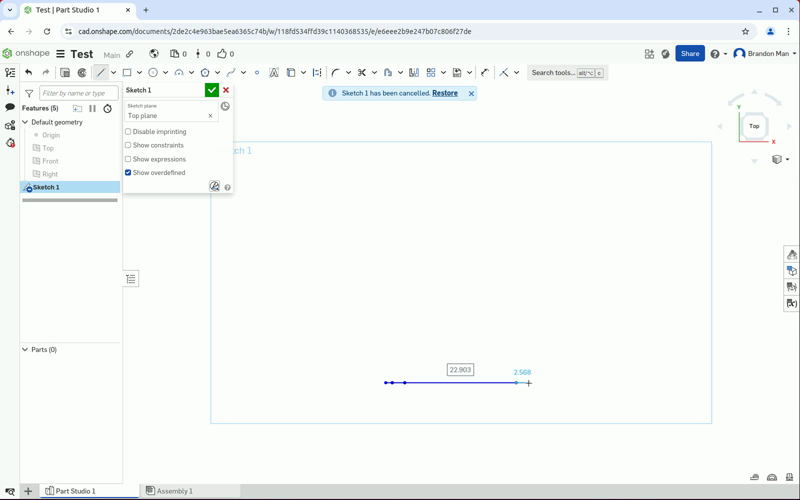
key_down(shift)
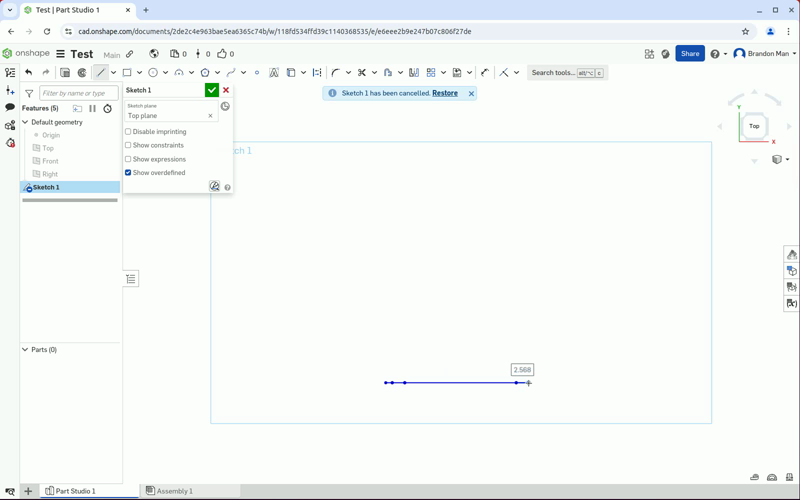
mouse_move(558, 382)
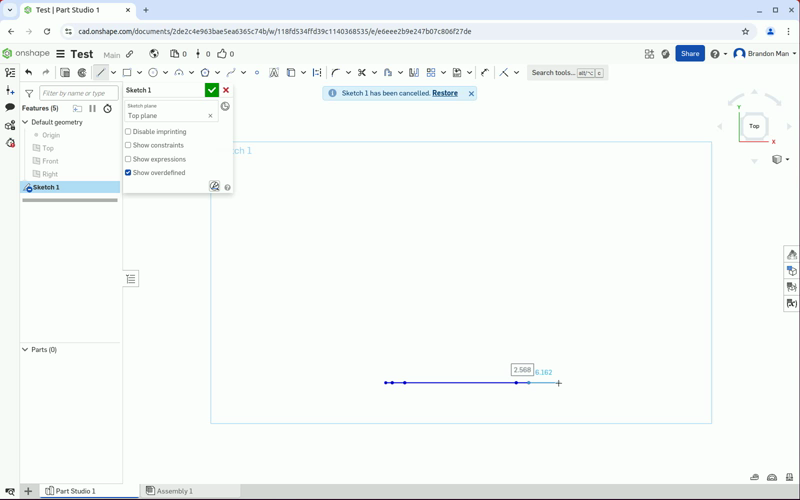
mouse_move(534, 382)
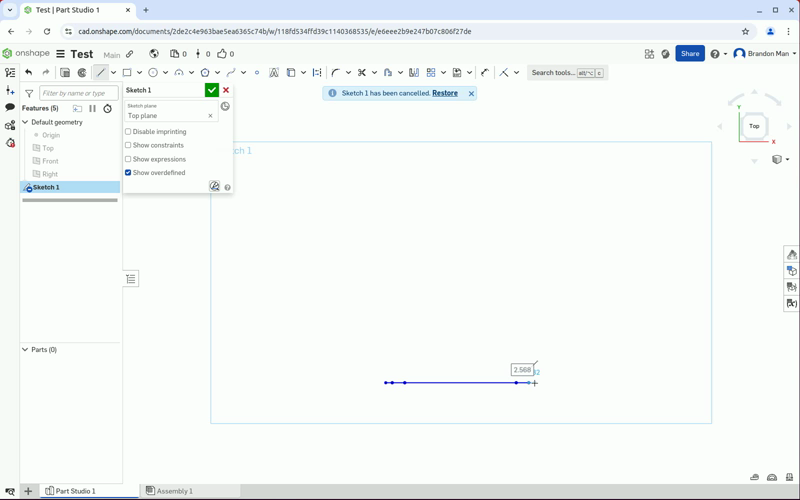
scroll(6)
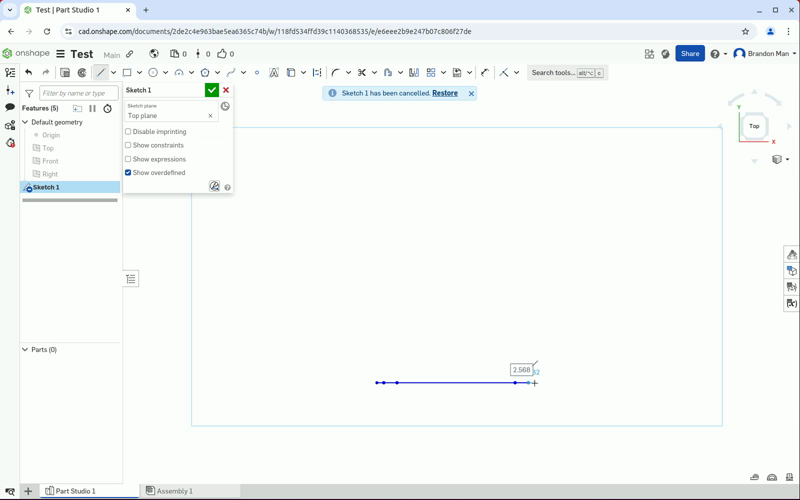
scroll(6)
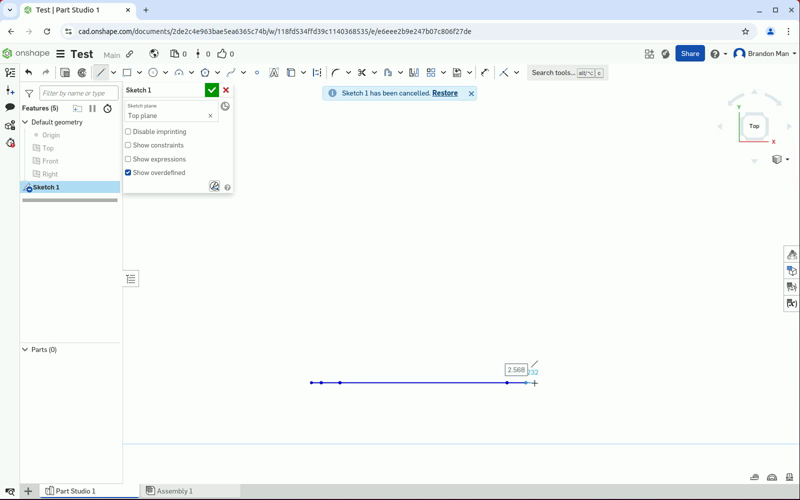
scroll(6)
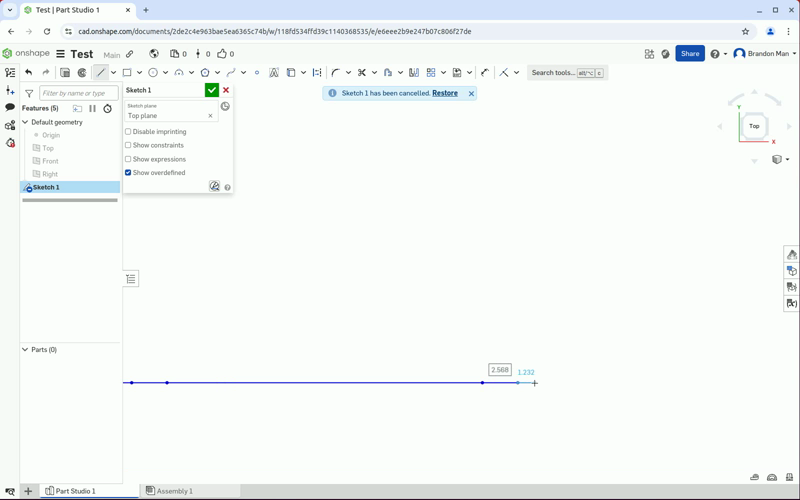
scroll(6)
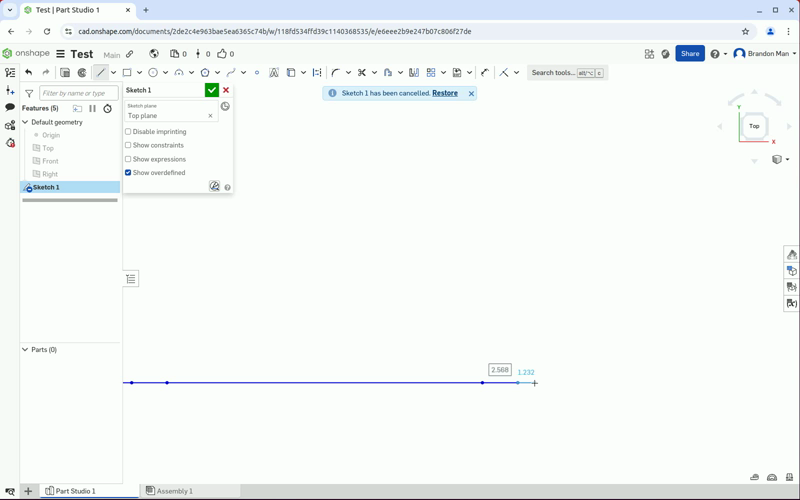
scroll(6)
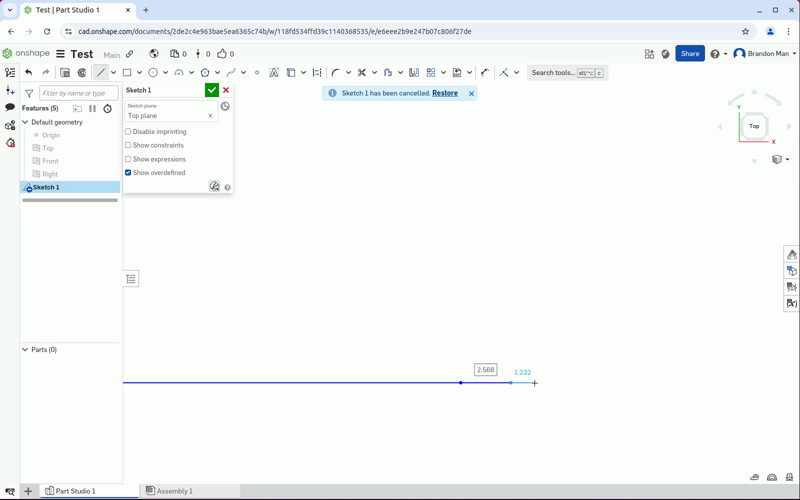
scroll(6)
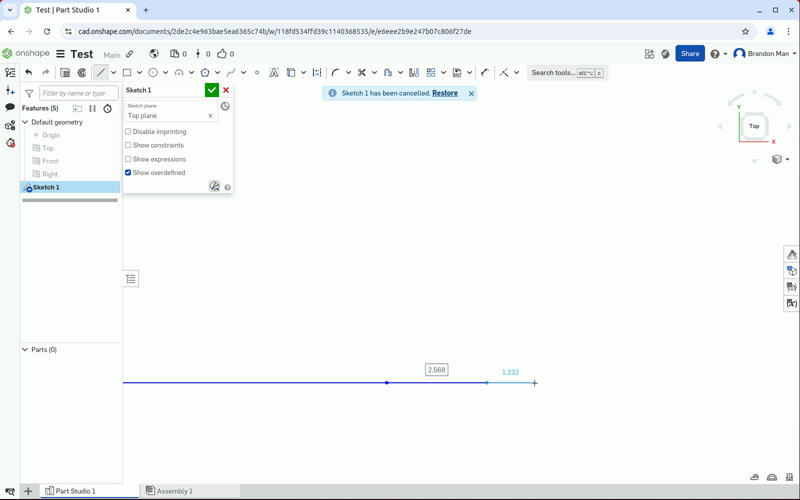
scroll(6)
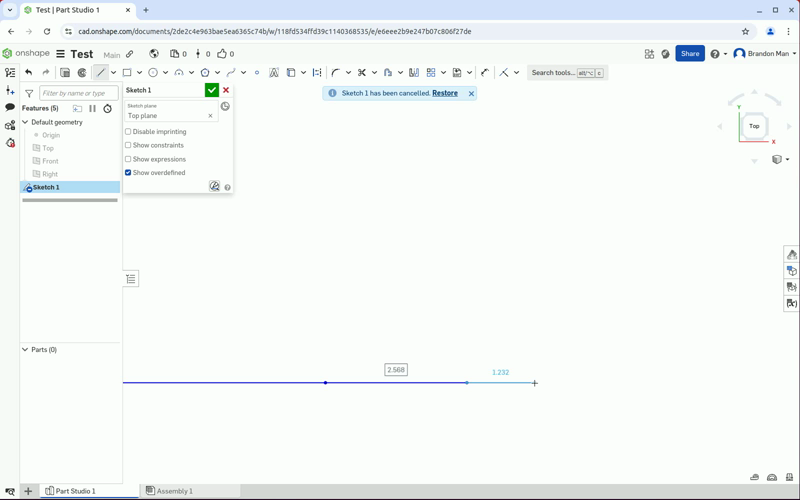
click(534, 382)
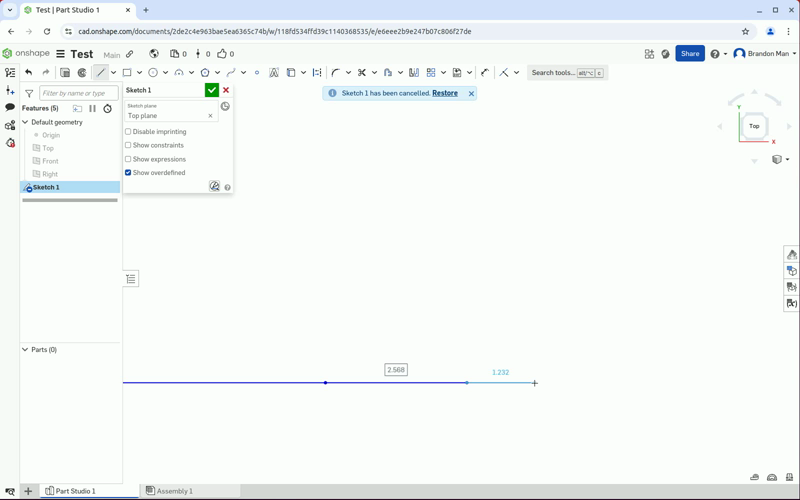
scroll(-6)
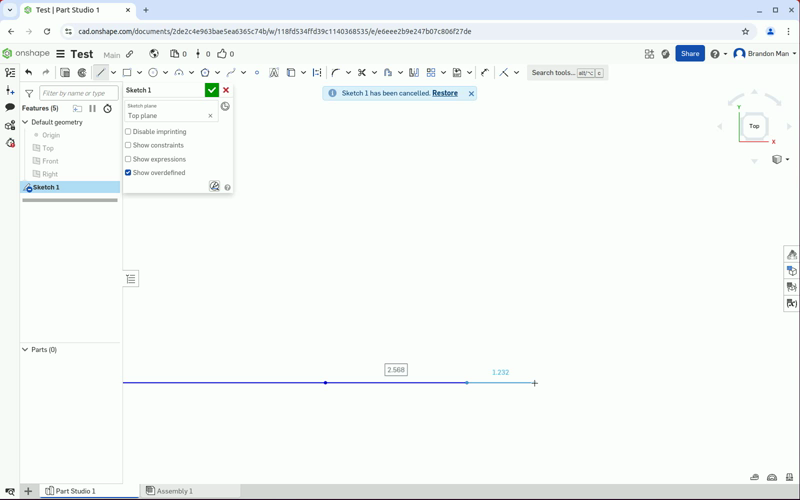
scroll(-6)
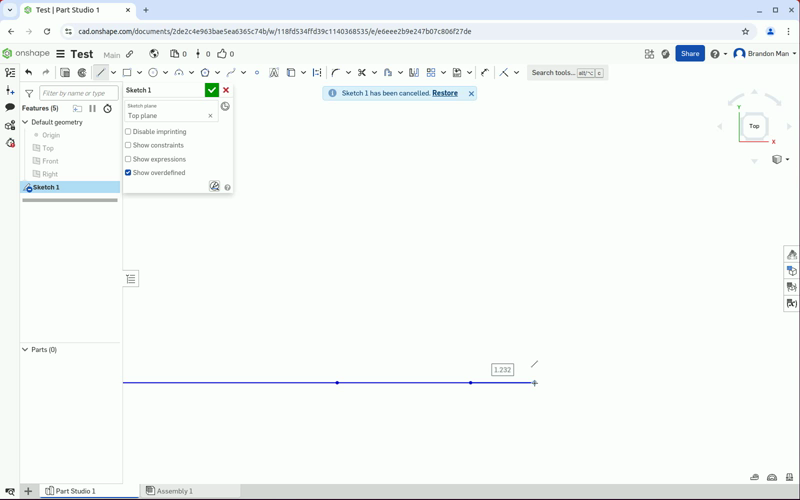
scroll(-6)
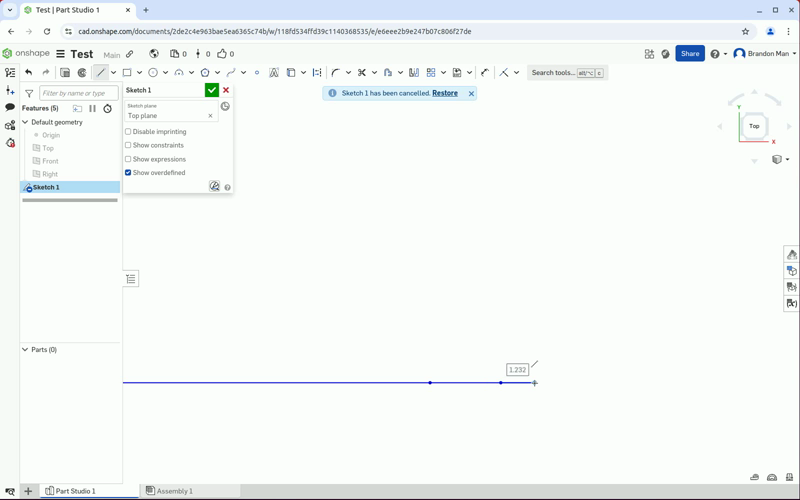
scroll(-6)
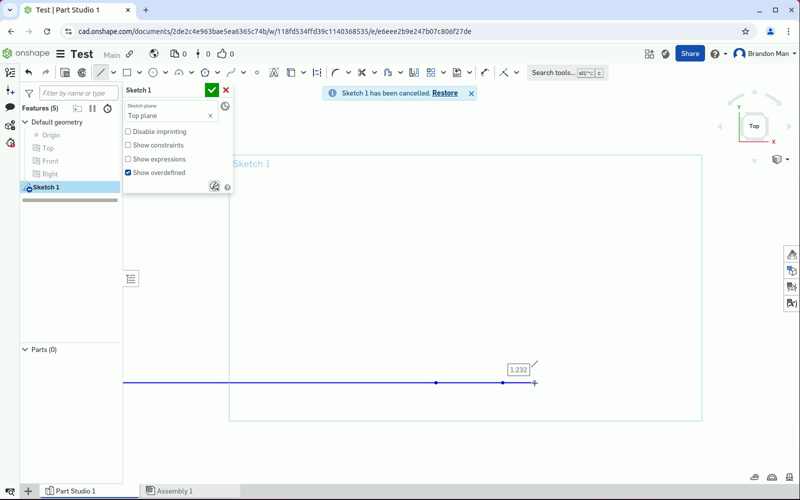
scroll(-6)
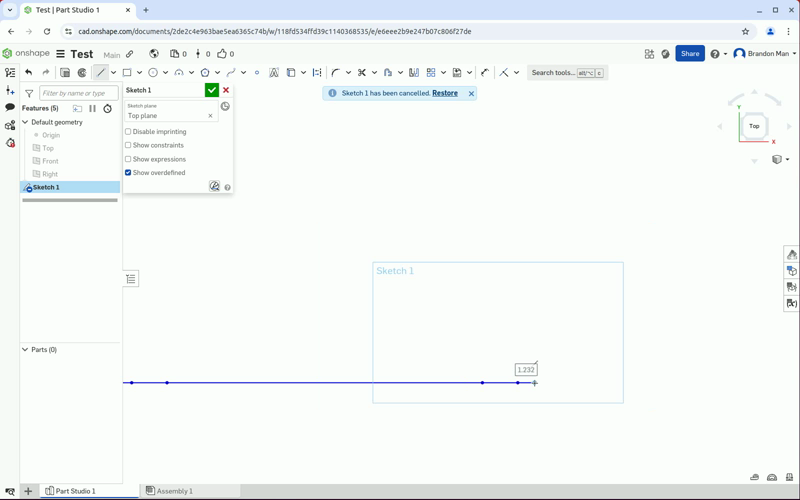
scroll(-6)
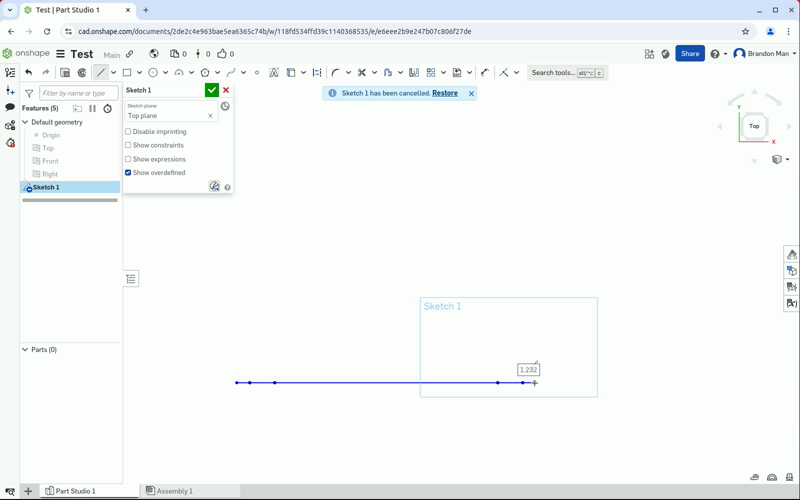
scroll(-6)
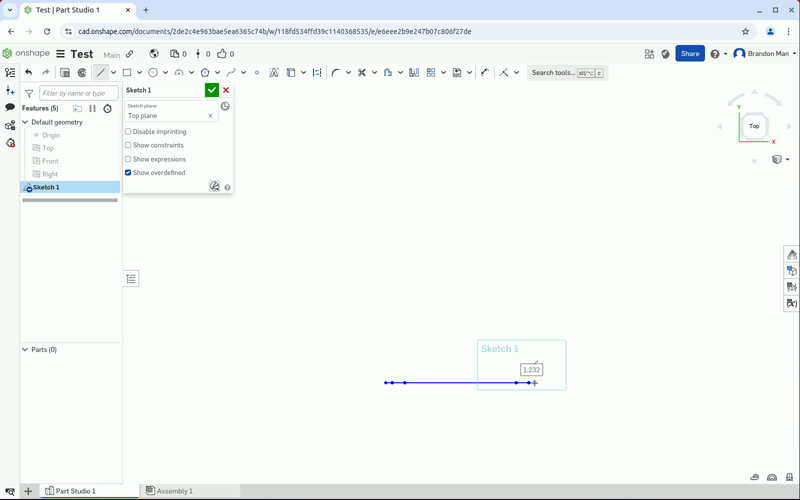
key_up(shift)
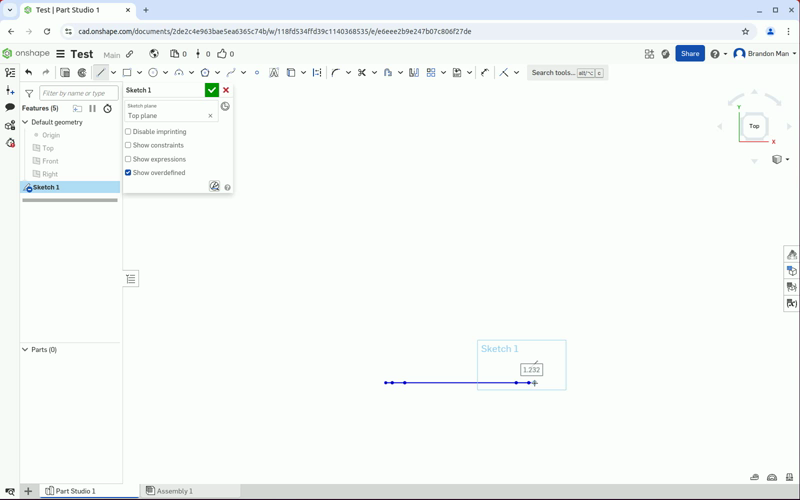
key_down(shift)
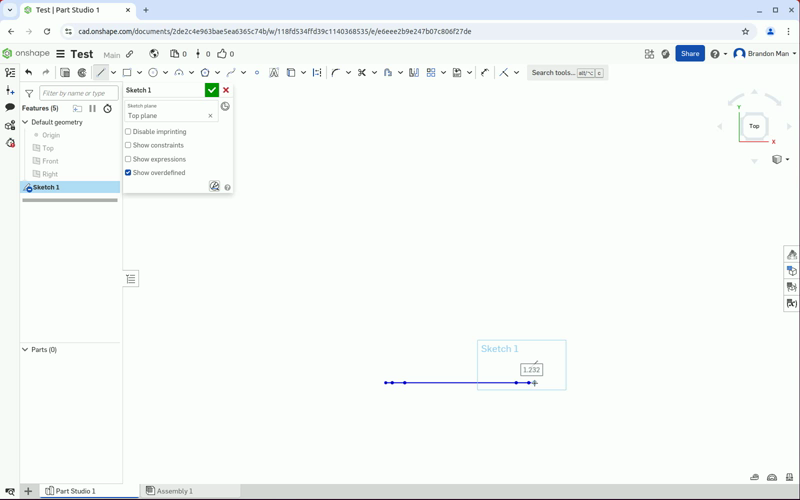
mouse_move(534, 183)
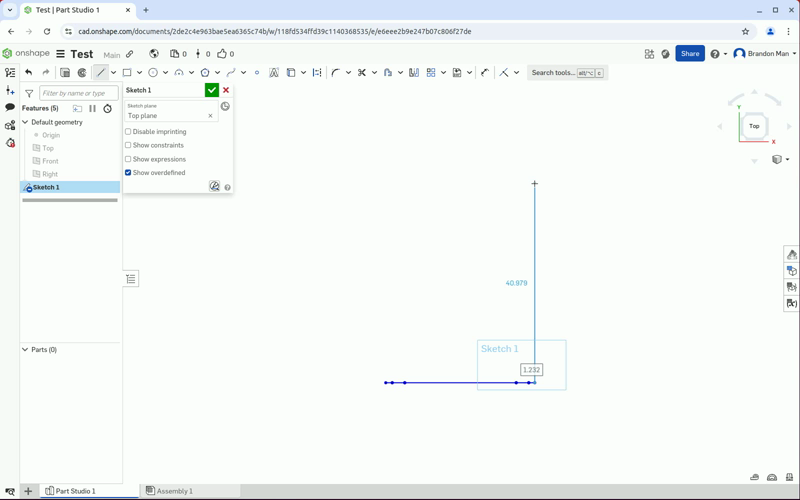
click(534, 183)
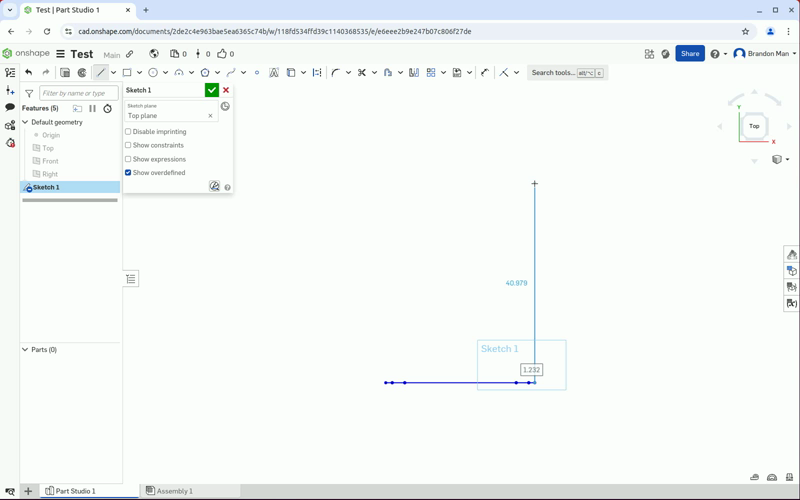
key_up(shift)
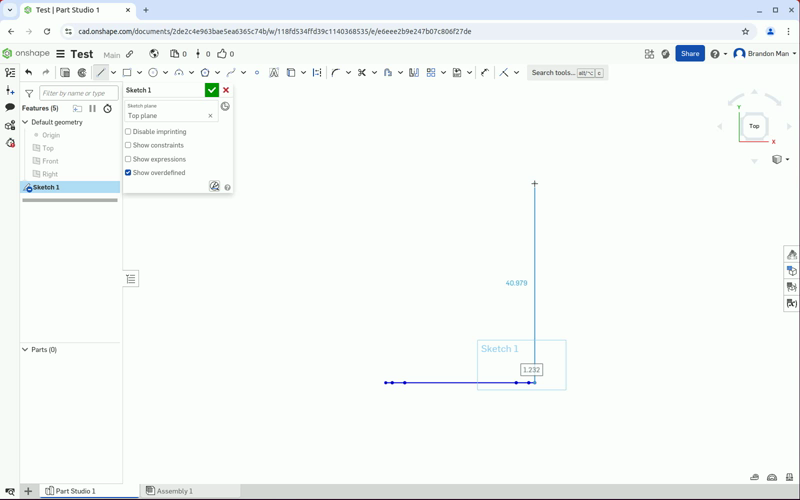
key_down(shift)
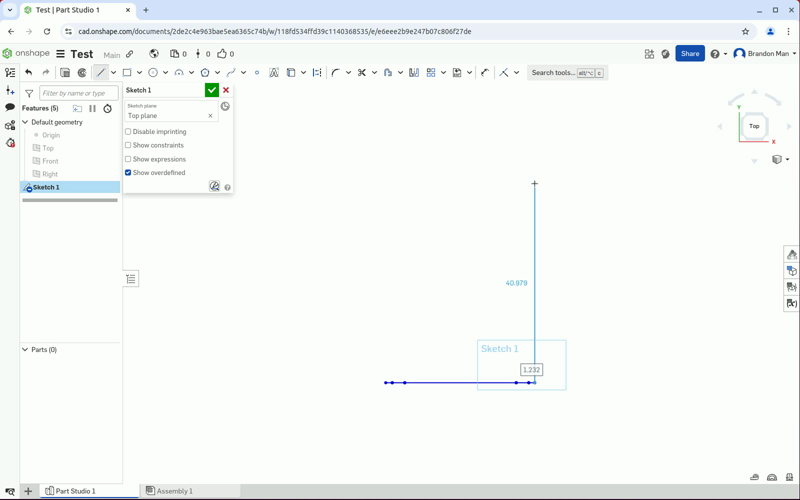
mouse_move(564, 183)
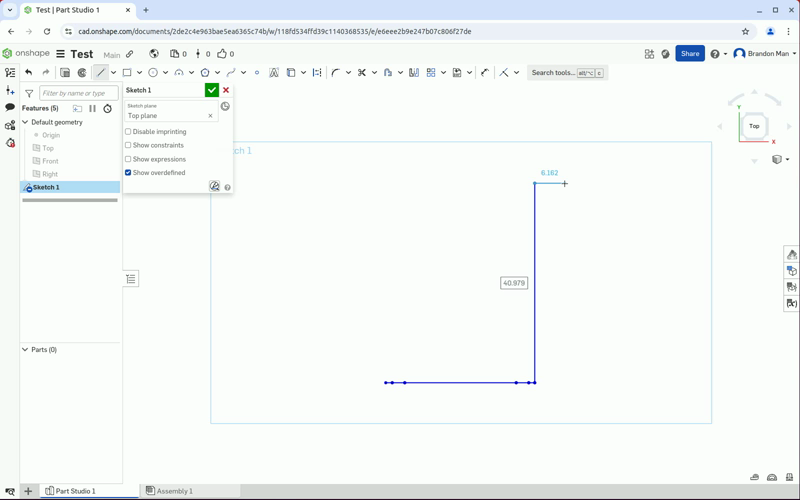
mouse_move(528, 183)
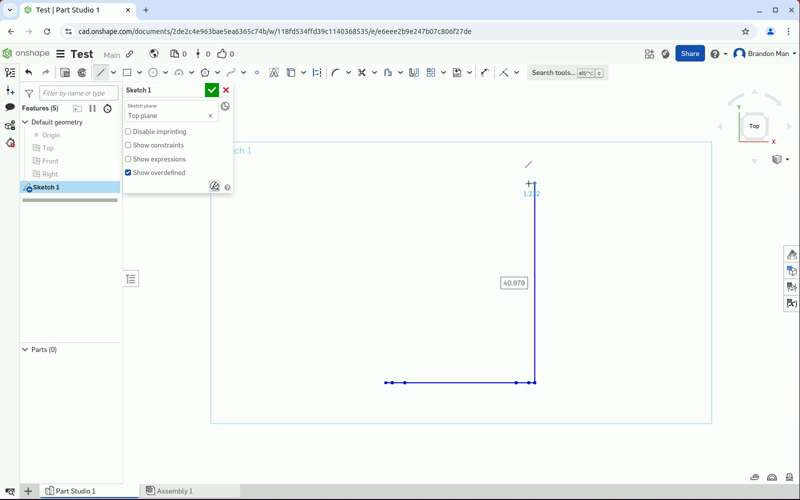
scroll(6)
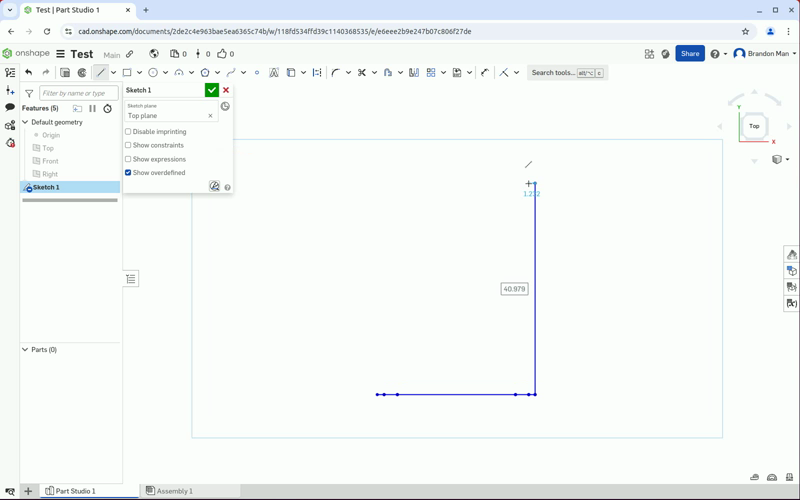
scroll(6)
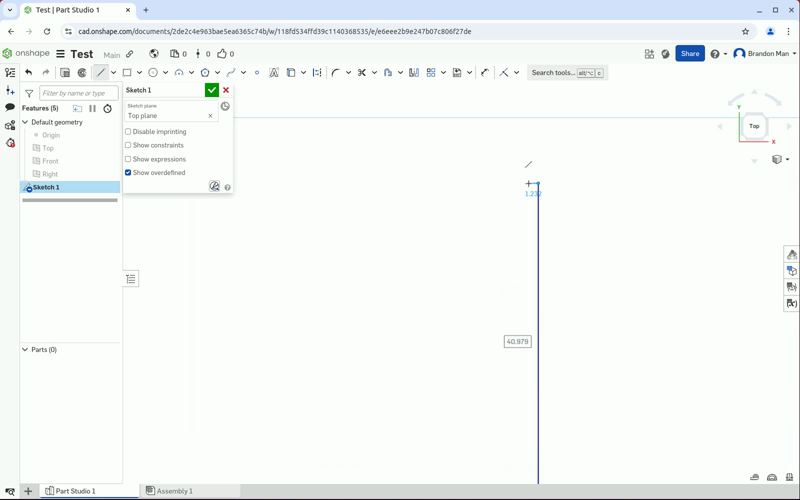
scroll(6)
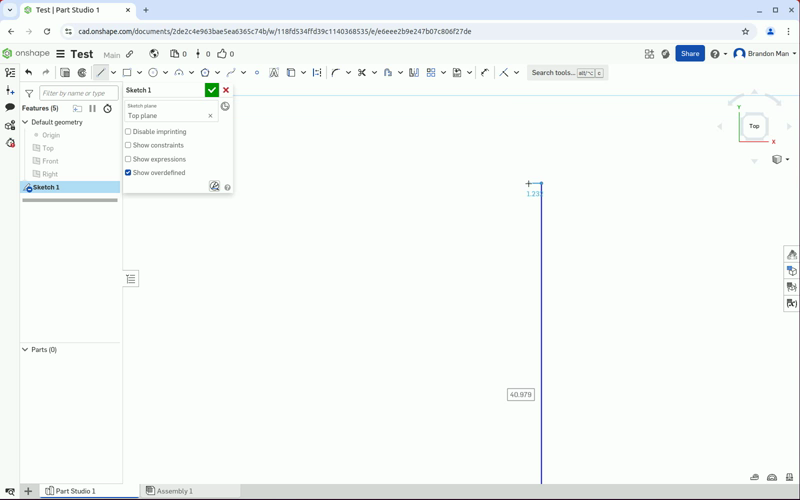
scroll(6)
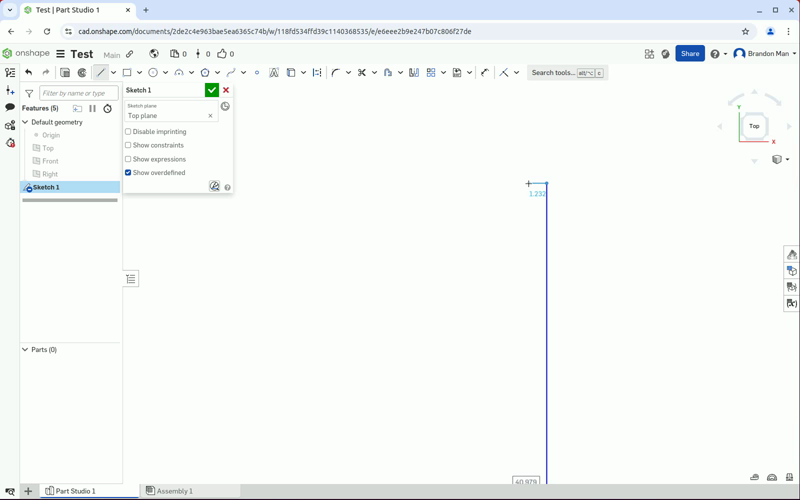
scroll(6)
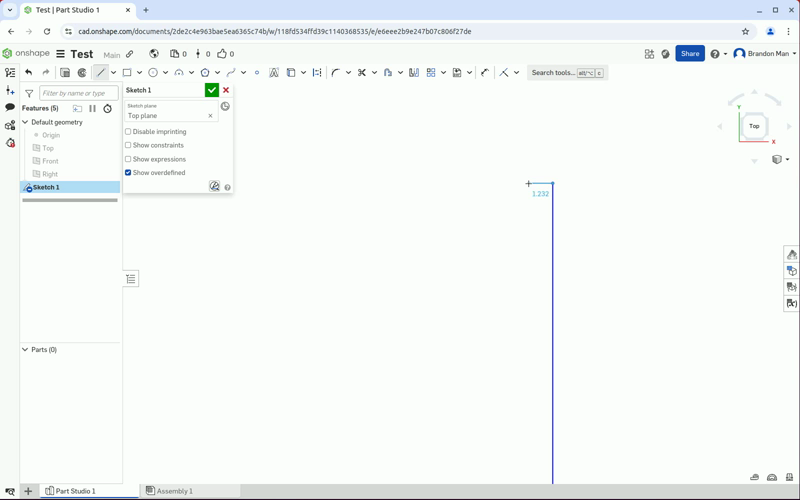
scroll(6)
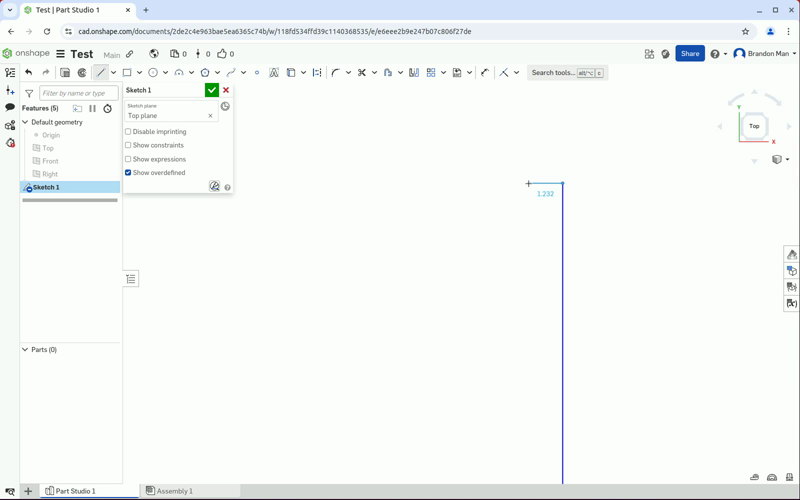
scroll(6)
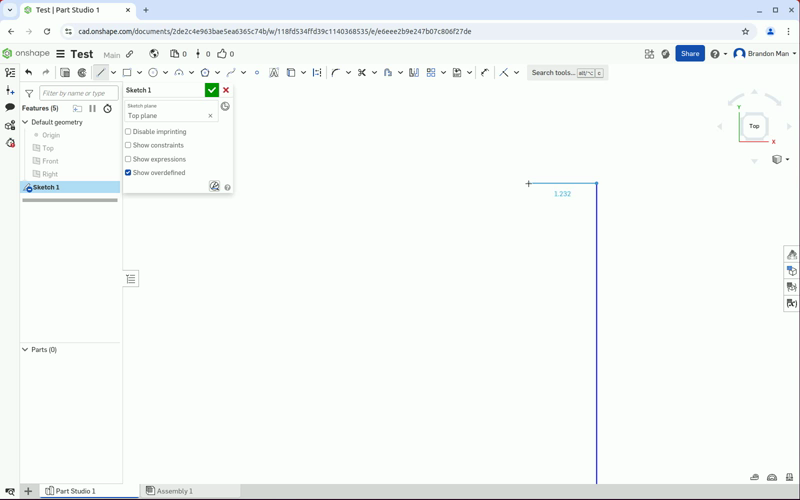
click(528, 183)
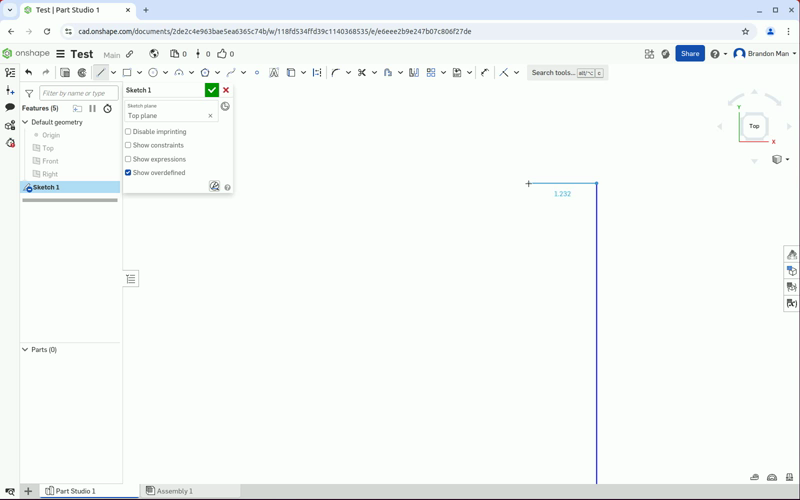
scroll(-6)
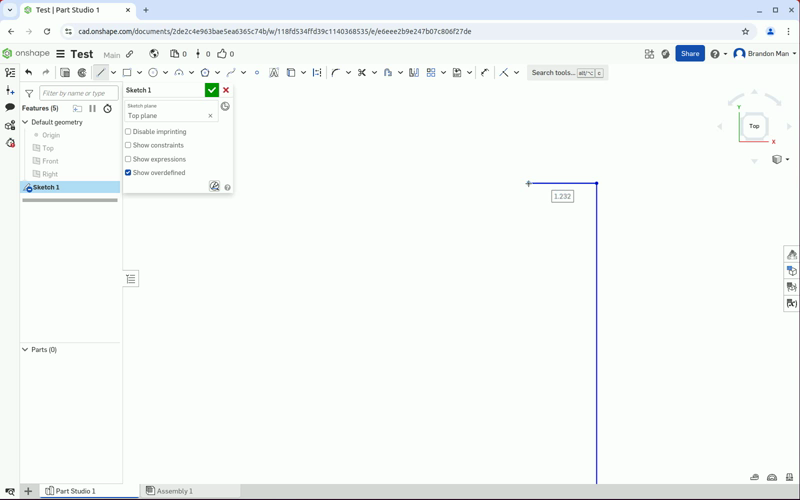
scroll(-6)
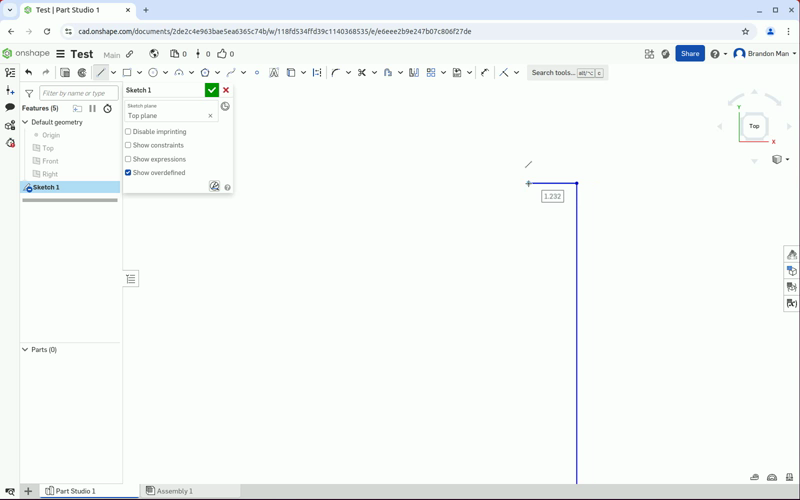
scroll(-6)
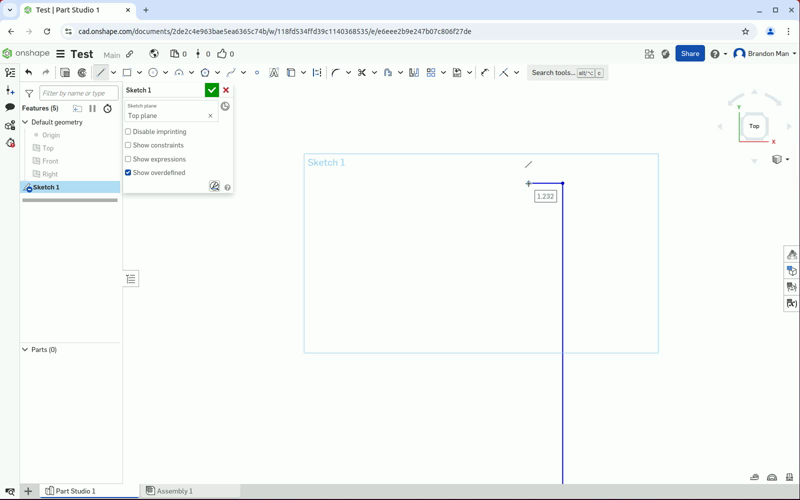
scroll(-6)
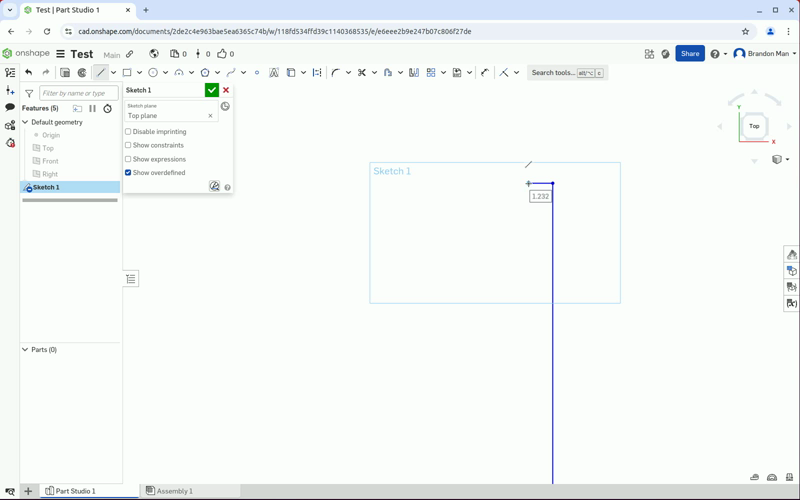
scroll(-6)
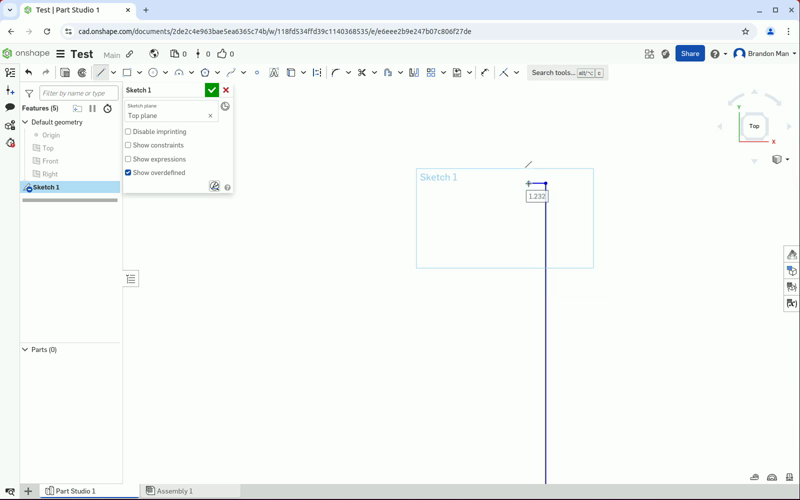
scroll(-6)
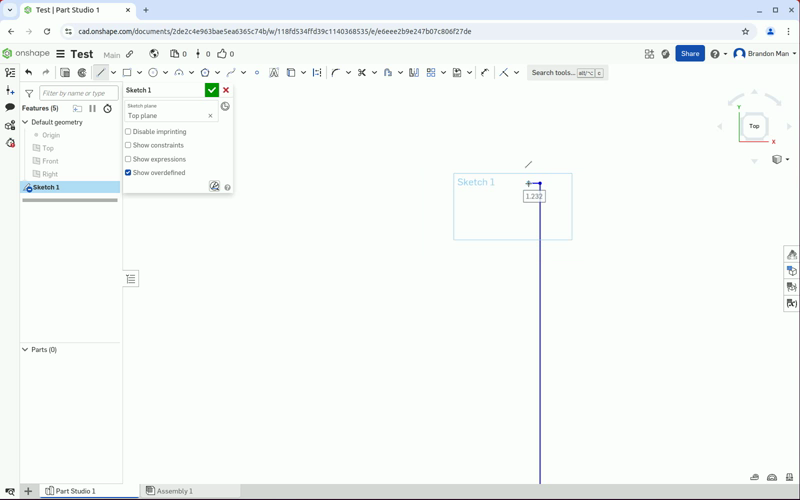
scroll(-6)
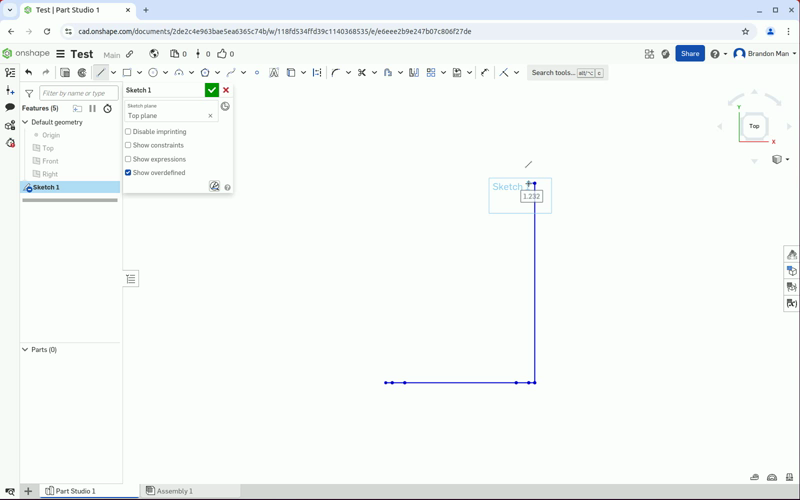
key_up(shift)
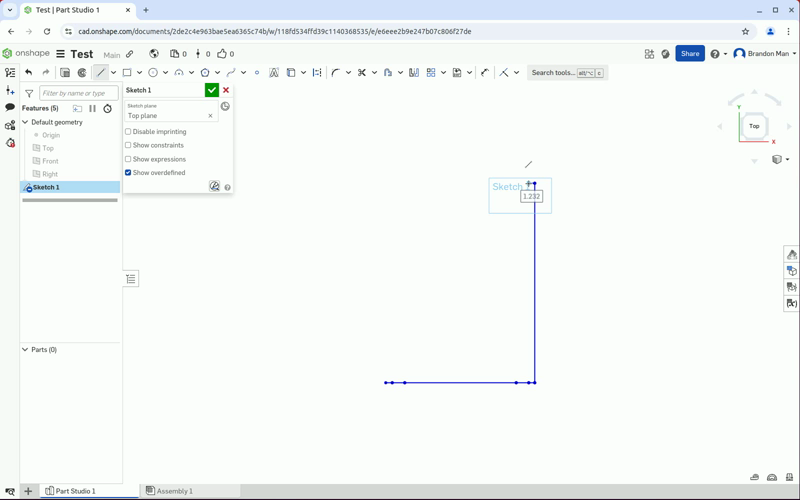
key_down(shift)
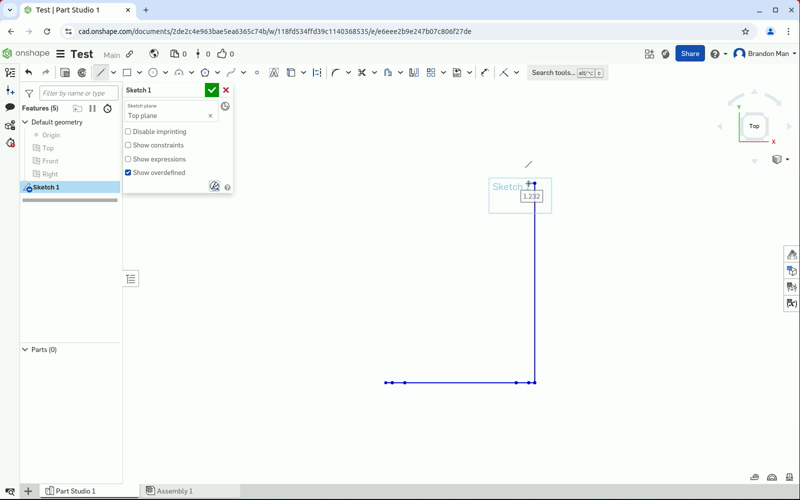
mouse_move(558, 183)
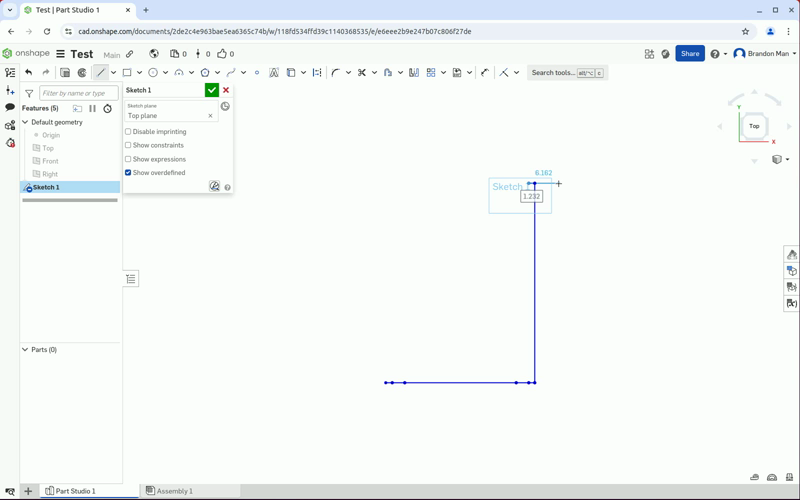
mouse_move(516, 183)
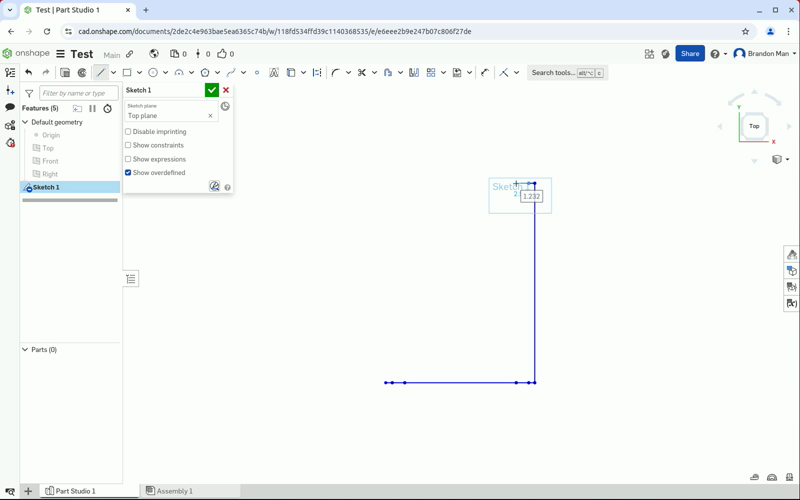
click(516, 183)
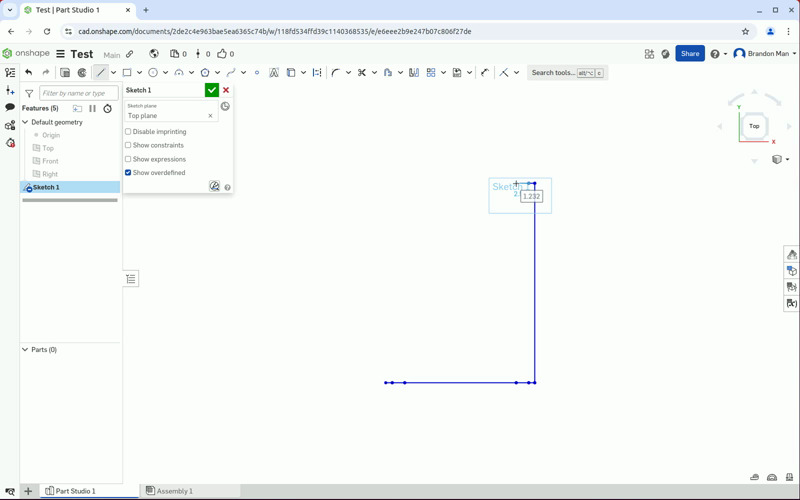
key_up(shift)
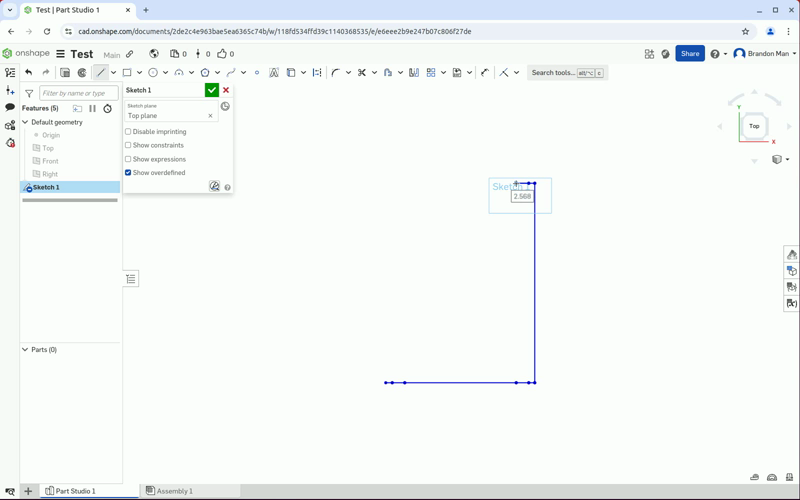
key_down(shift)
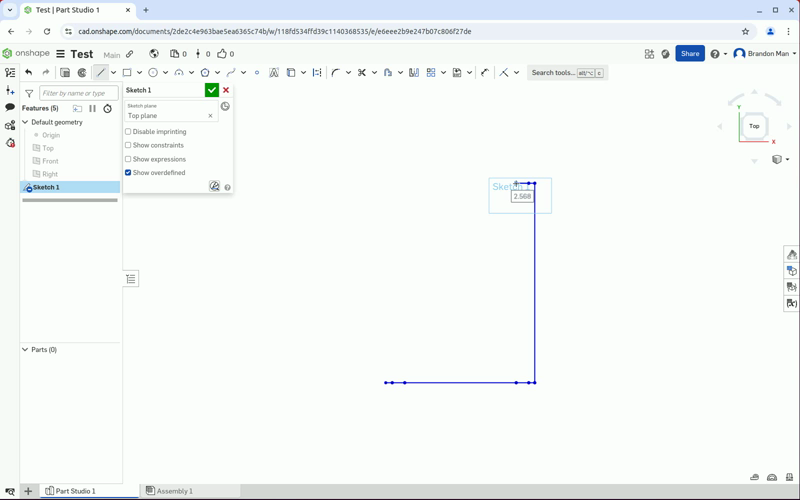
mouse_move(404, 183)
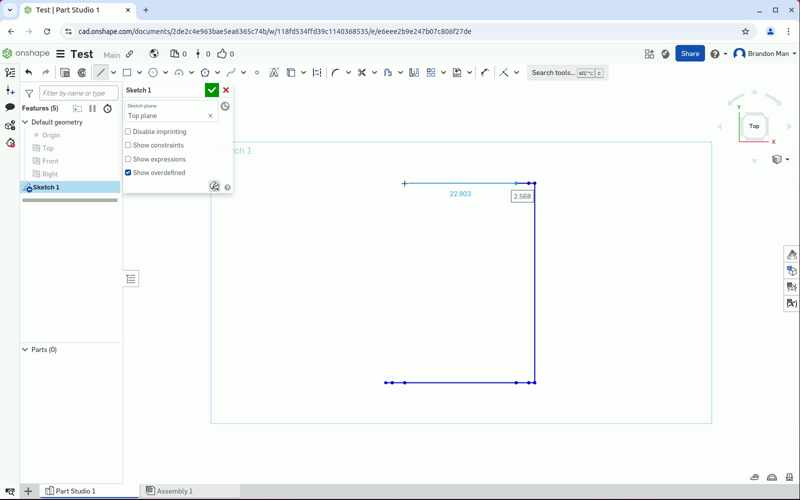
click(404, 183)
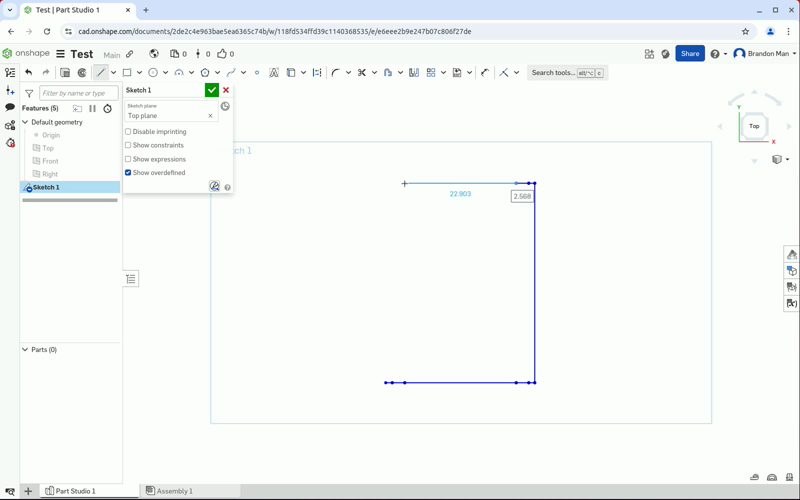
key_up(shift)
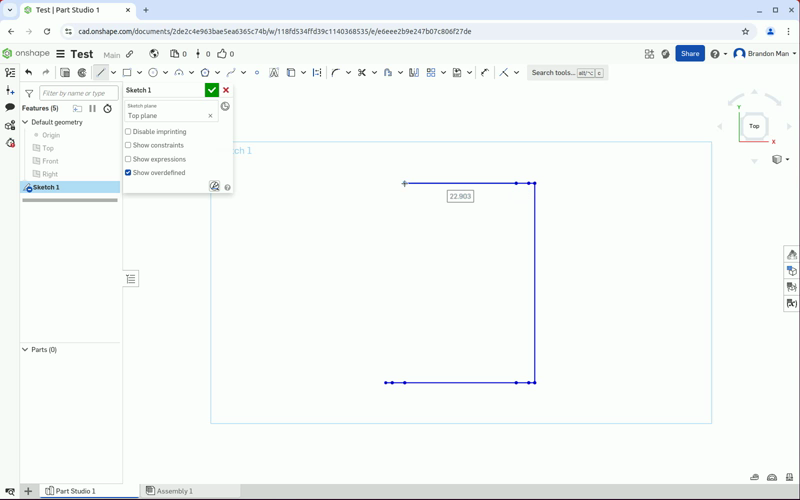
key_down(shift)
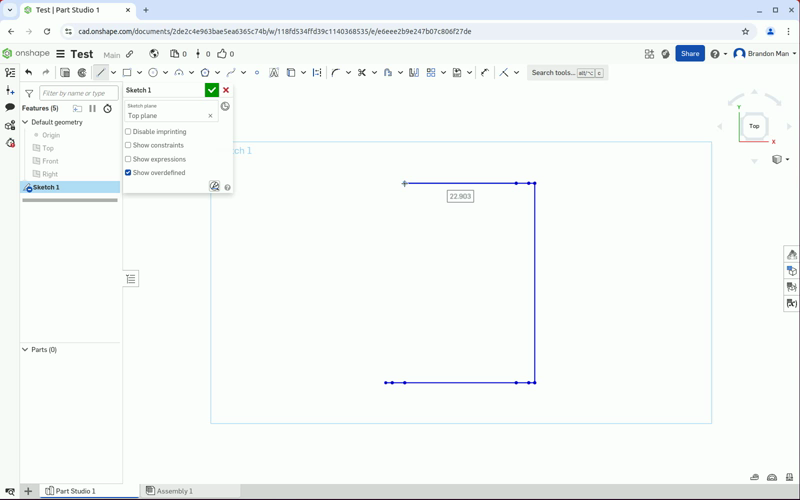
mouse_move(434, 183)
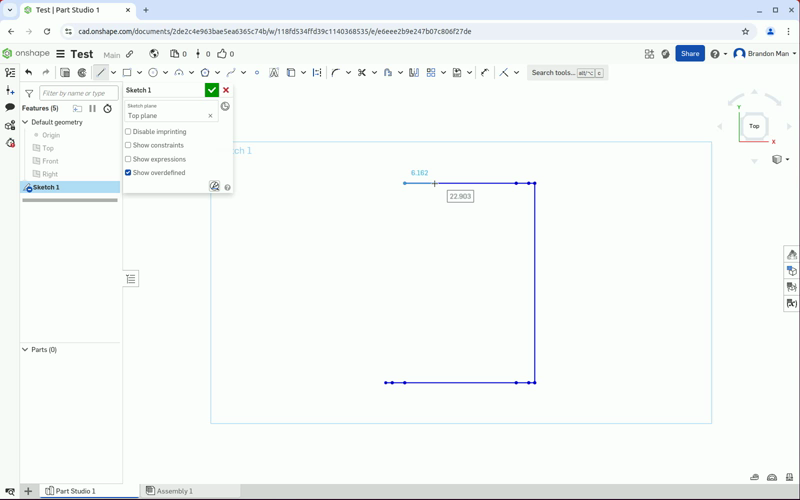
mouse_move(392, 183)
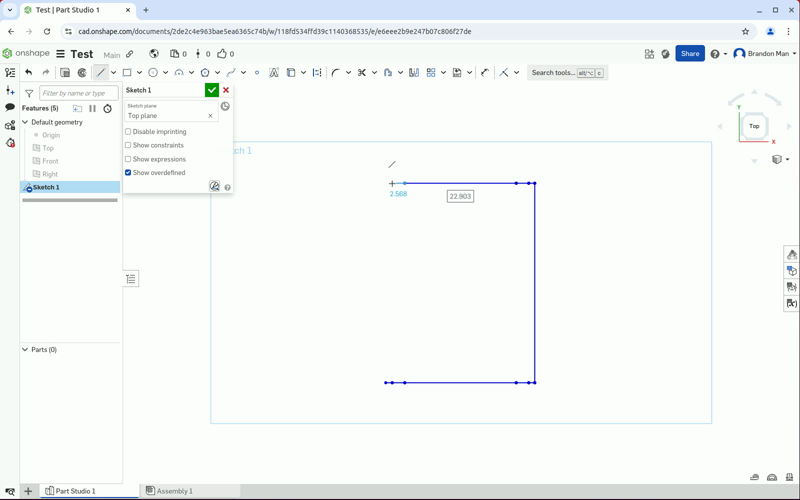
click(392, 183)
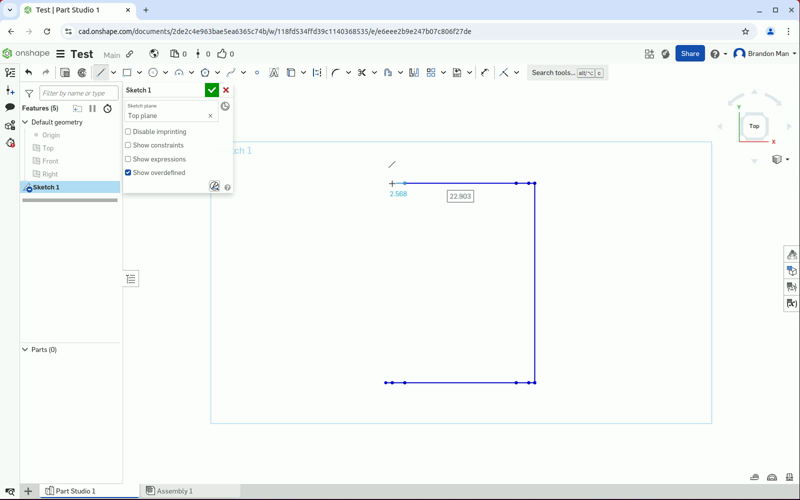
key_up(shift)
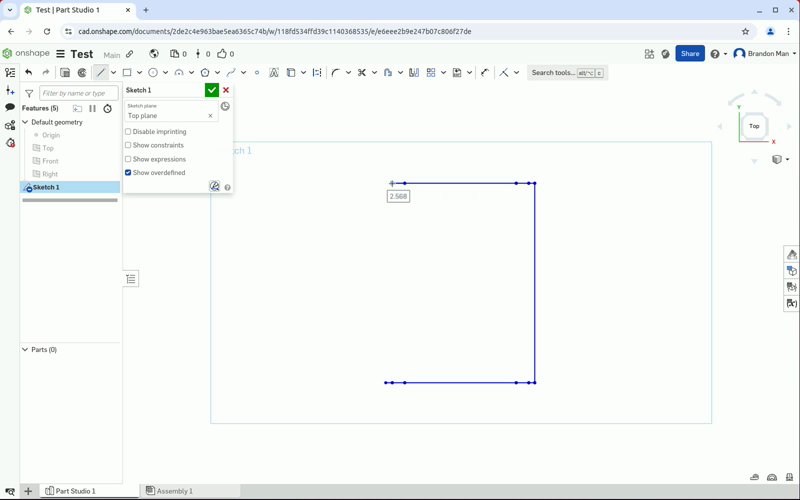
key_down(shift)
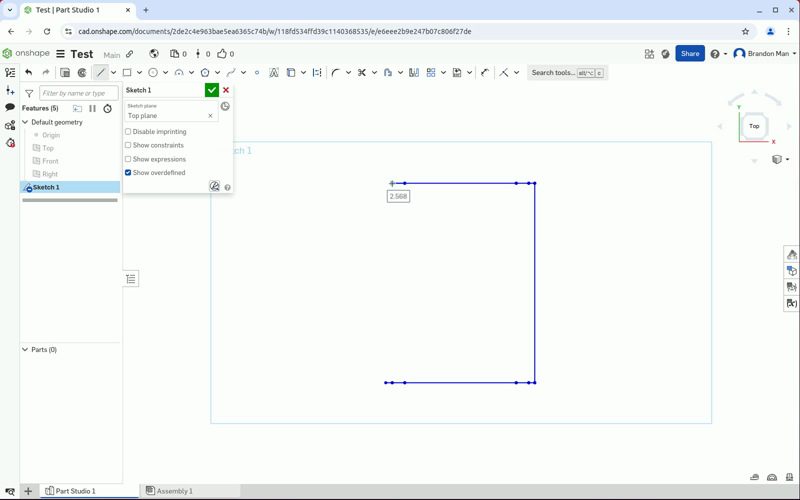
mouse_move(422, 183)
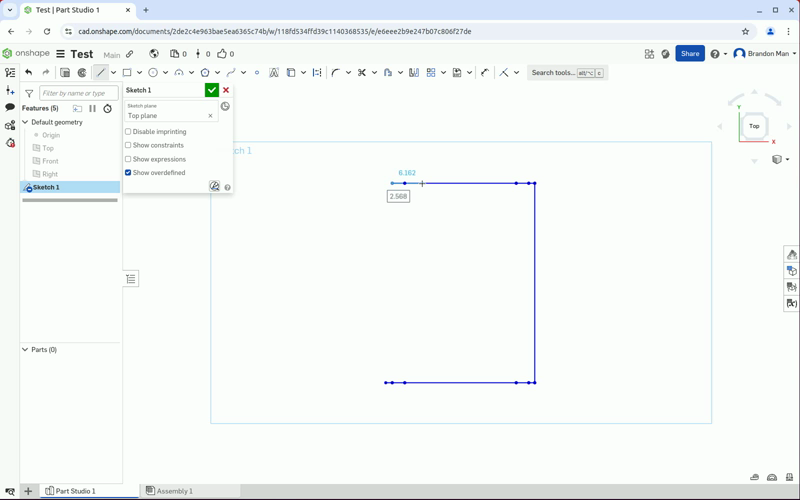
mouse_move(385, 183)
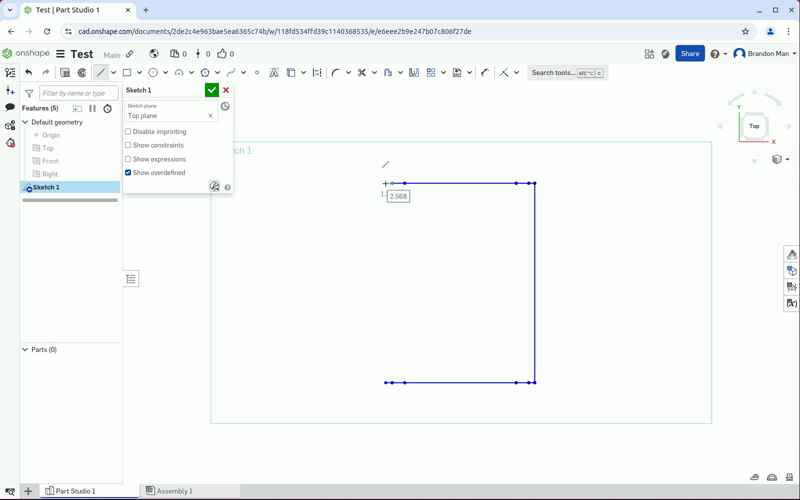
scroll(6)
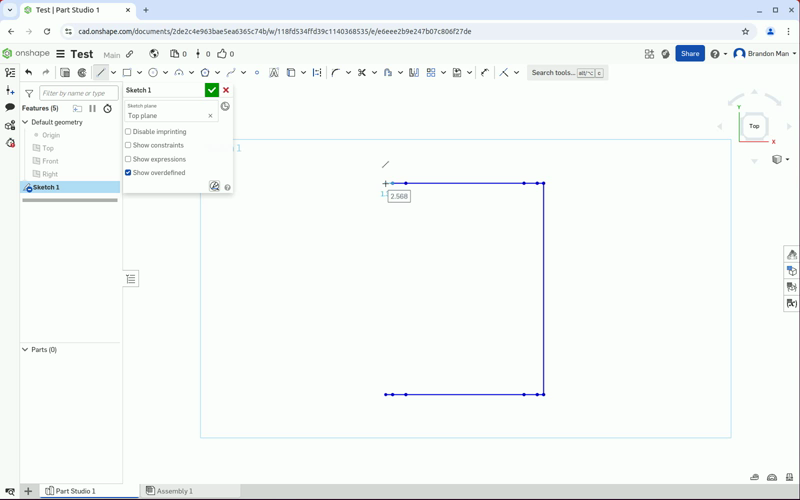
scroll(6)
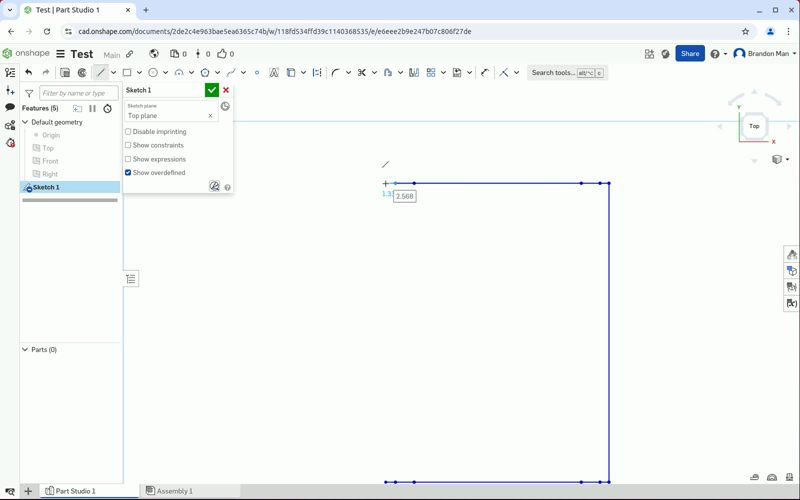
scroll(6)
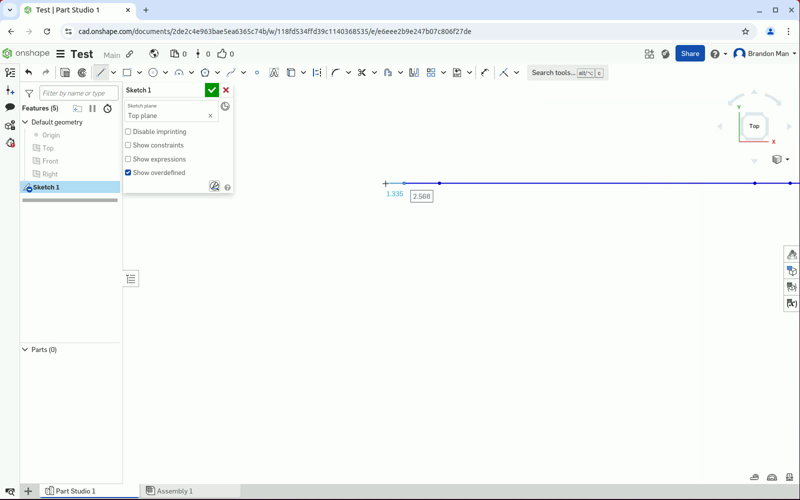
scroll(6)
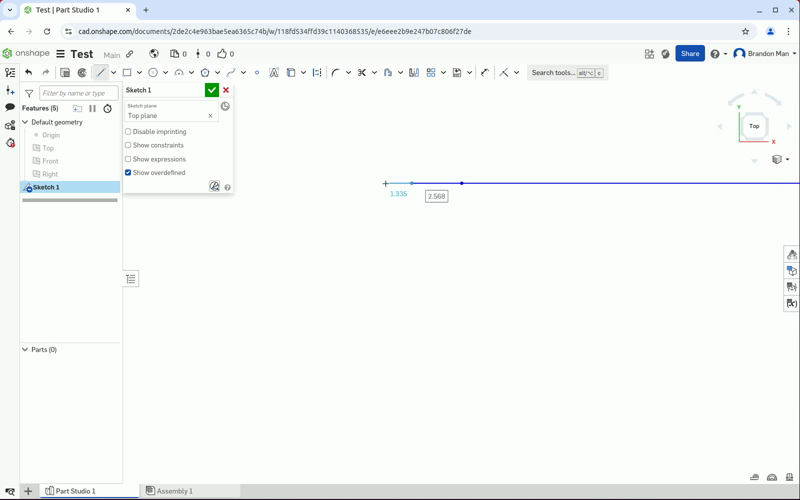
scroll(6)
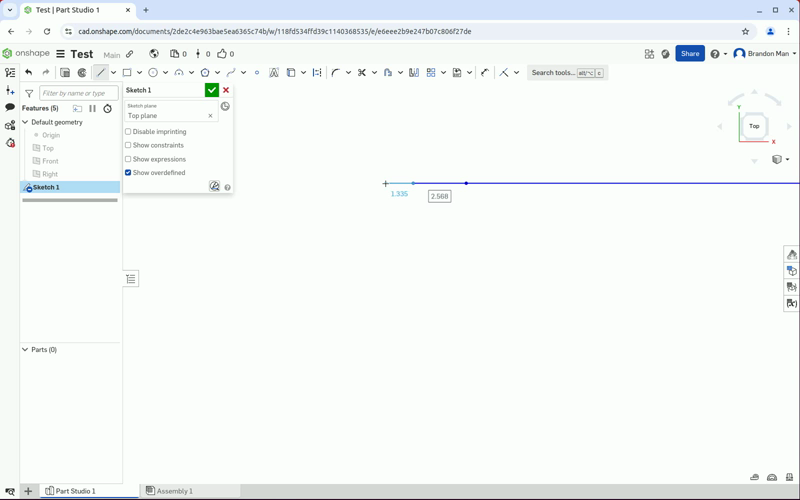
scroll(6)
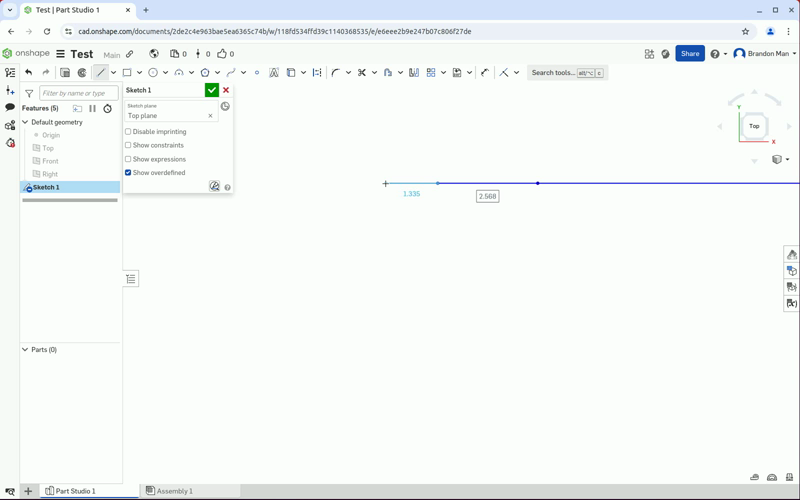
scroll(6)
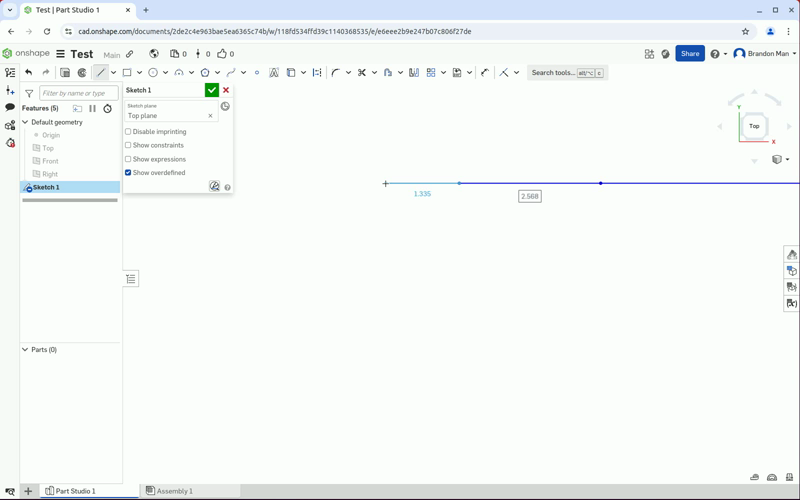
click(385, 183)
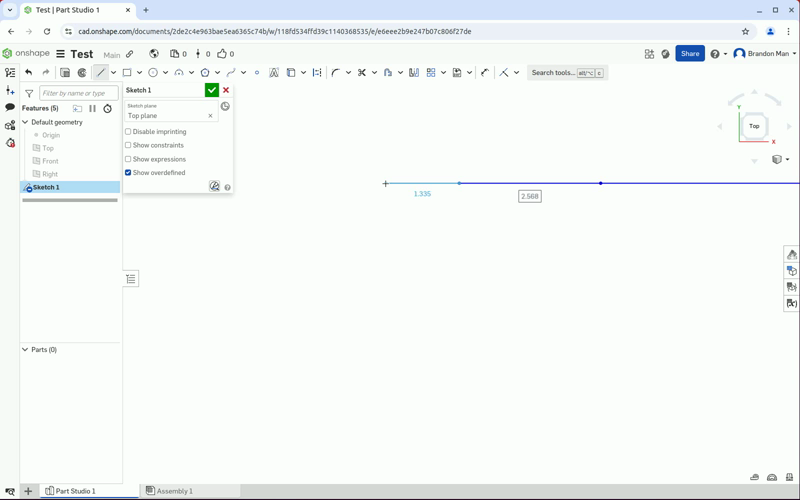
scroll(-6)
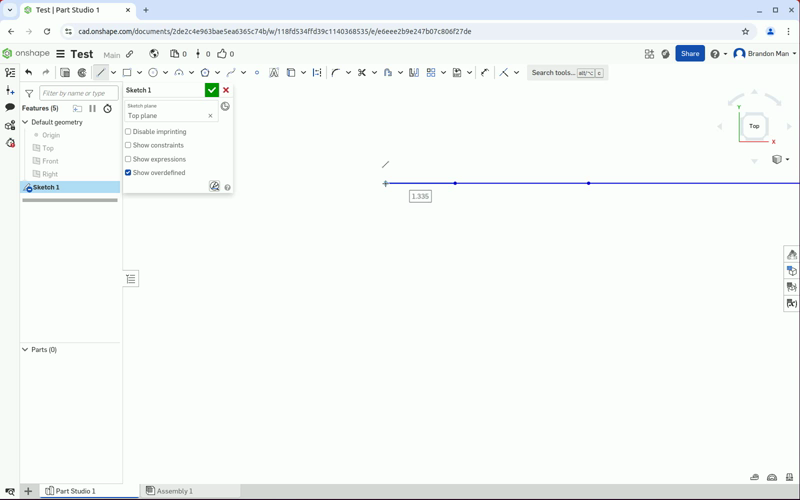
scroll(-6)
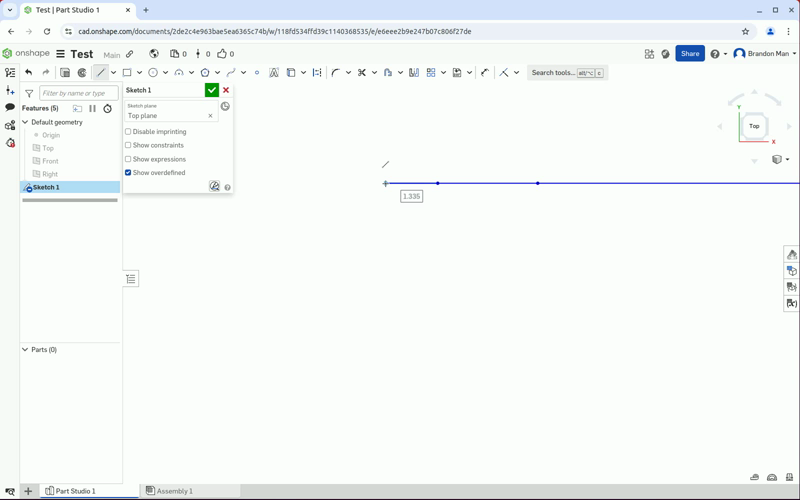
scroll(-6)
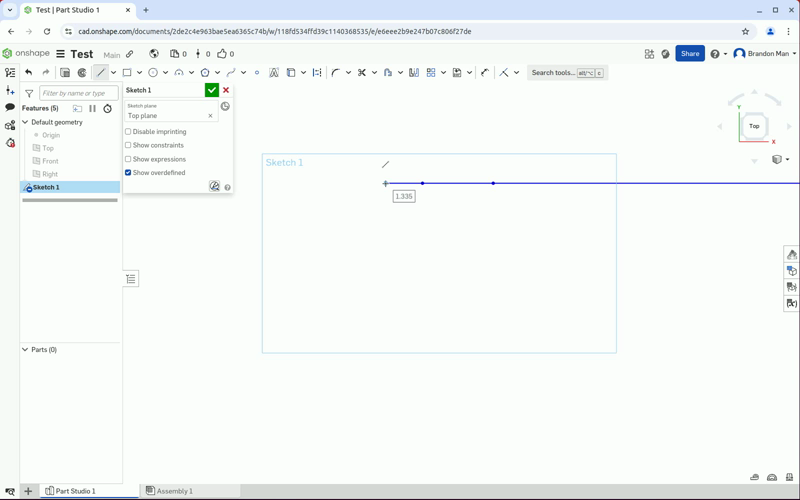
scroll(-6)
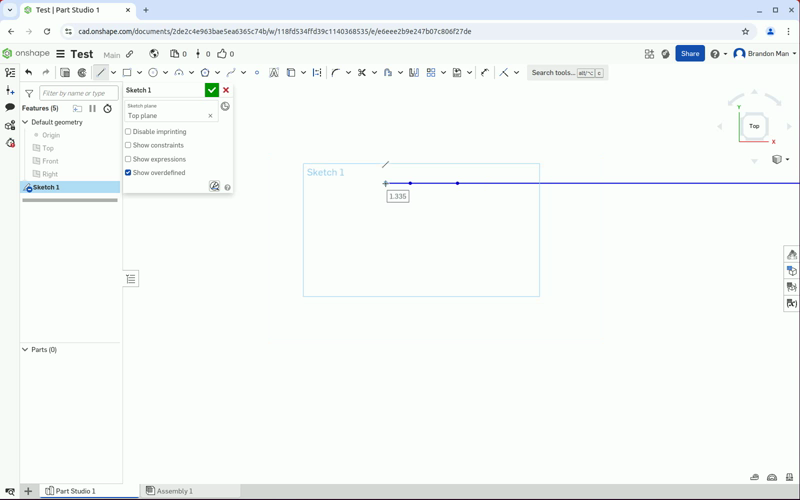
scroll(-6)
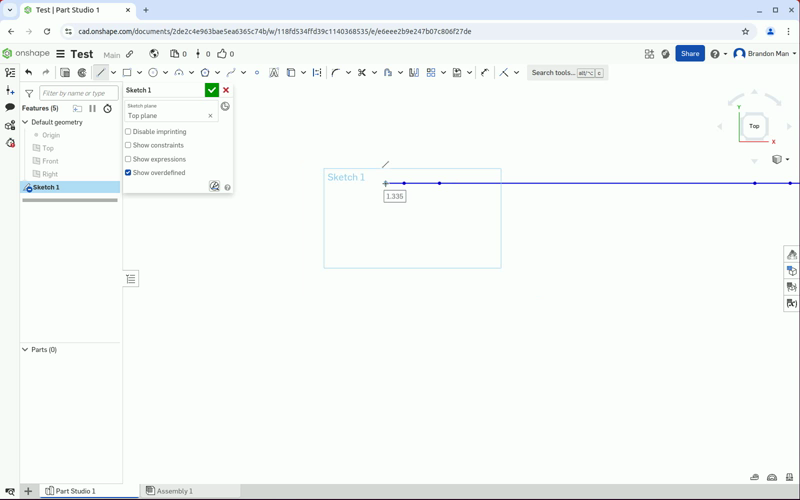
scroll(-6)
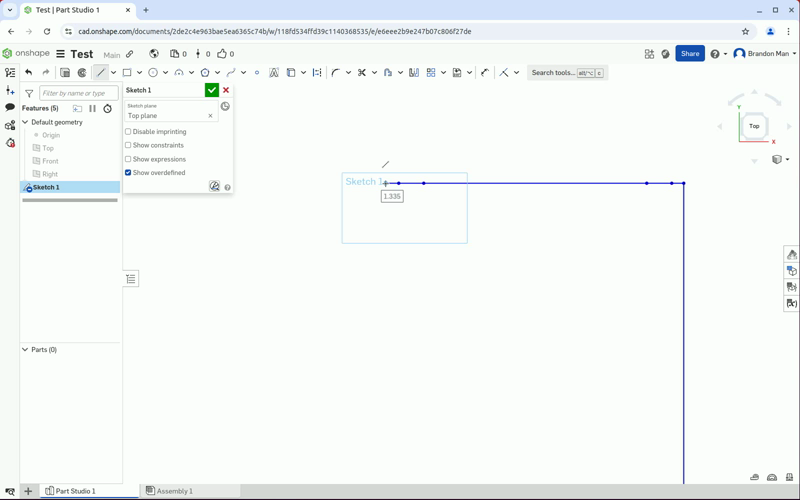
scroll(-6)
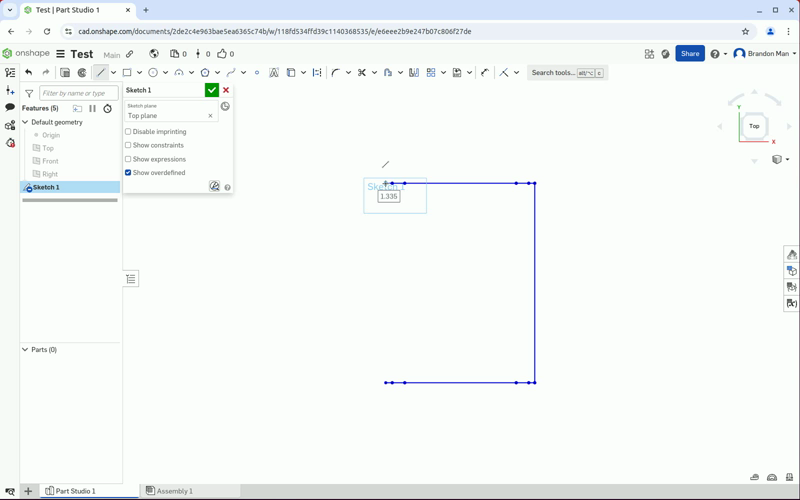
key_up(shift)
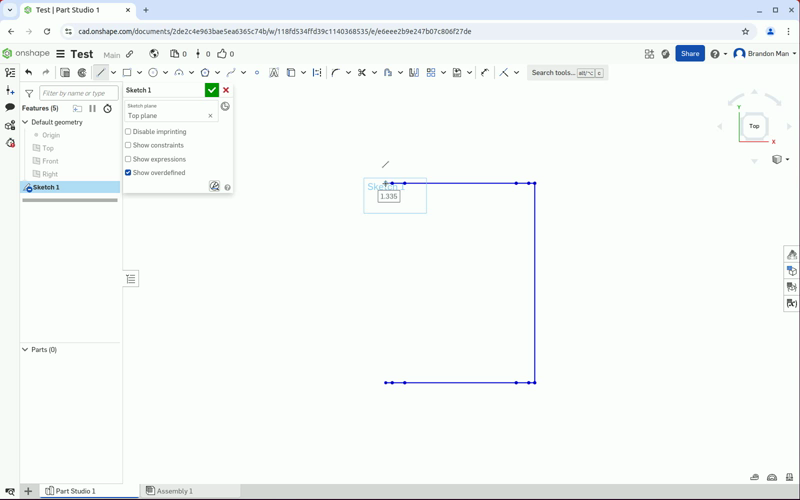
key_down(shift)
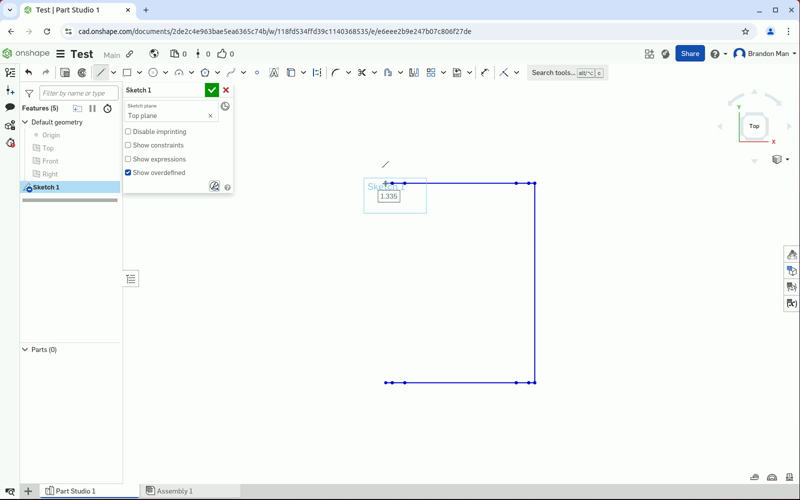
mouse_move(385, 382)
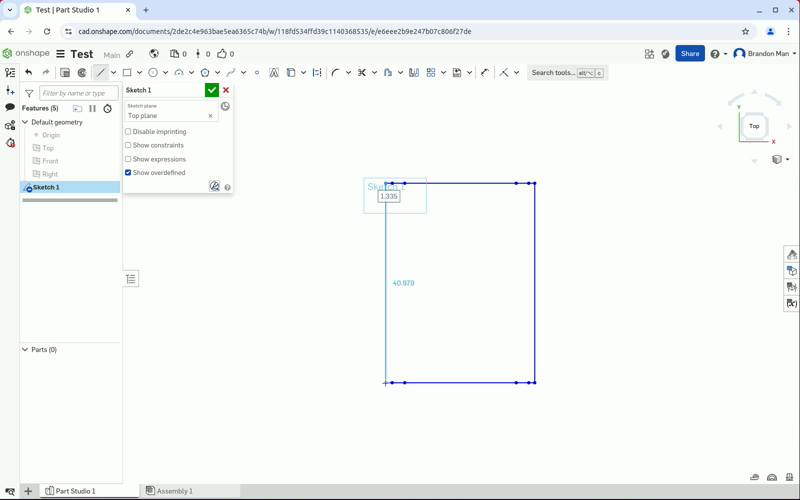
key_up(shift)
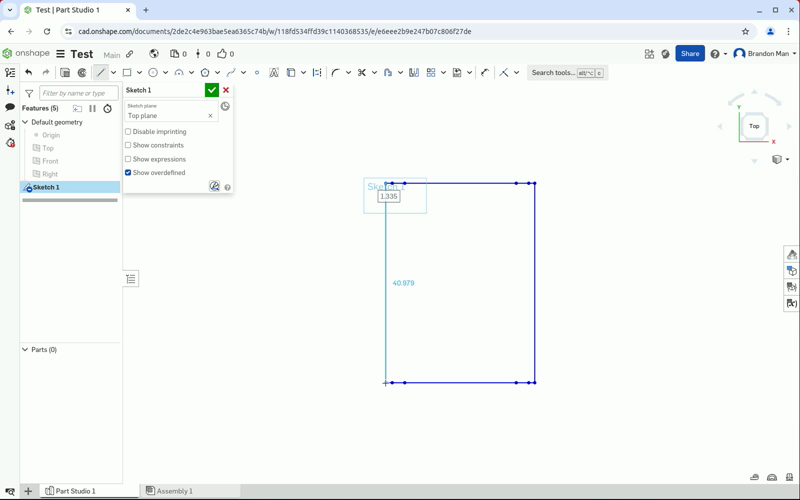
click(385, 382)
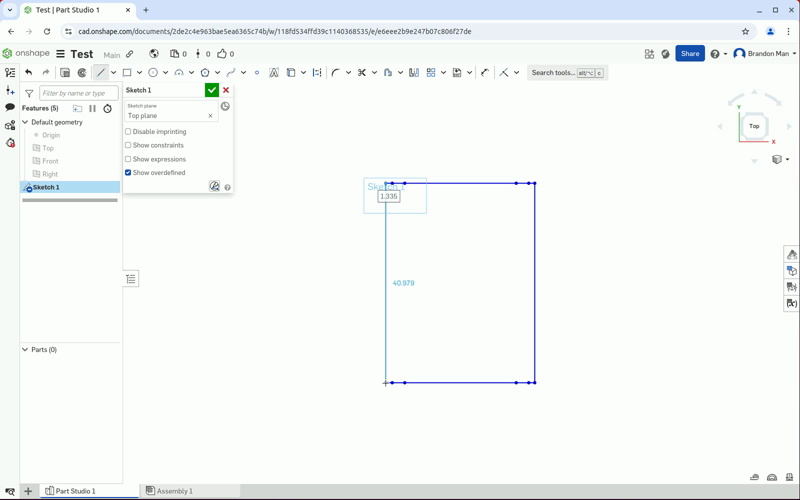
key(esc)
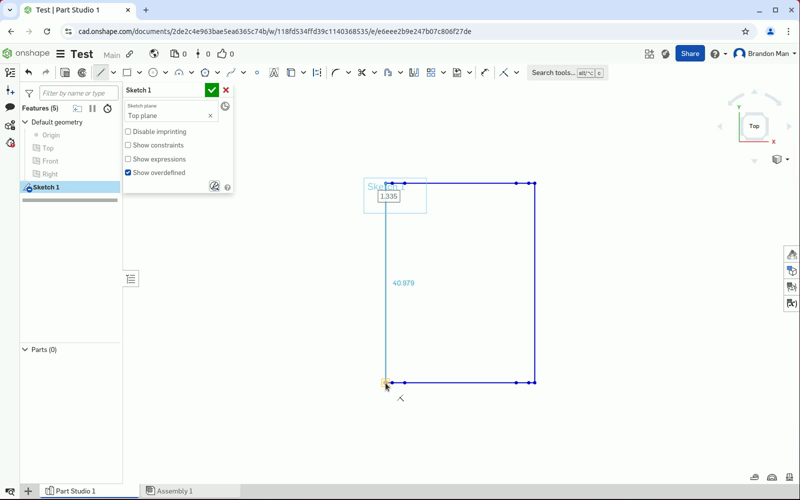
key(c)
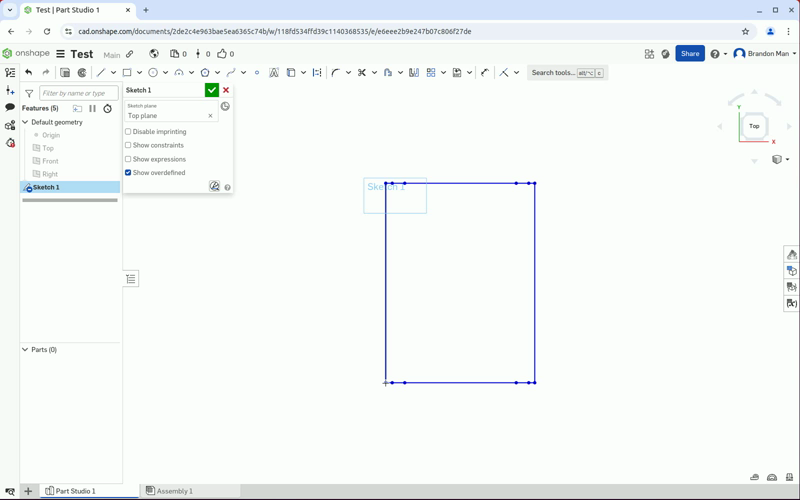
key_down(shift)
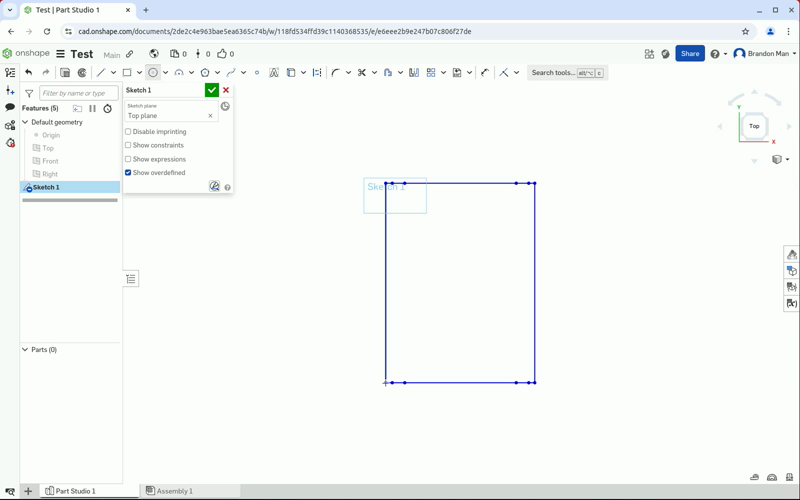
mouse_move(461, 281)
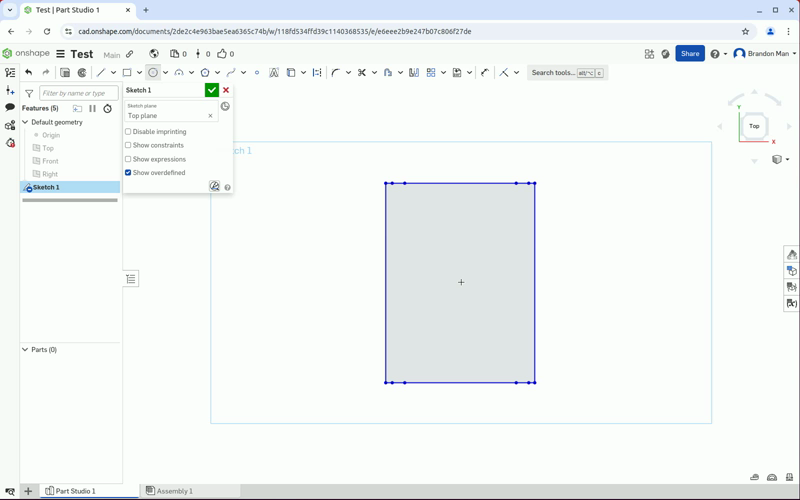
click(461, 281)
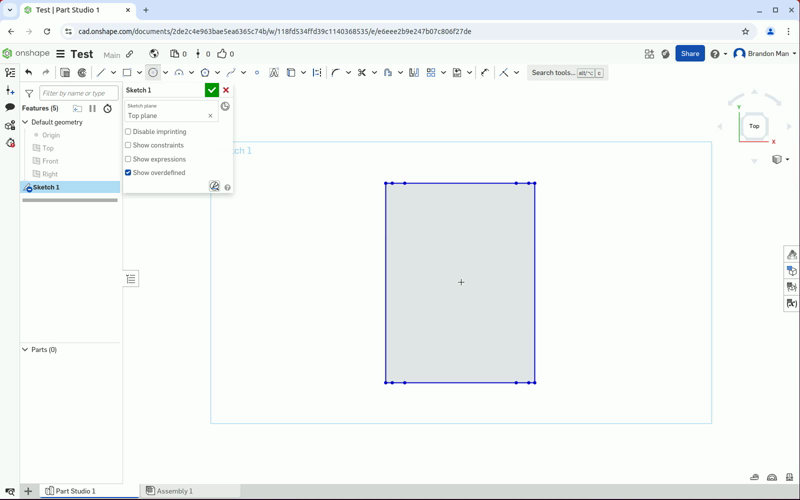
key_up(shift)
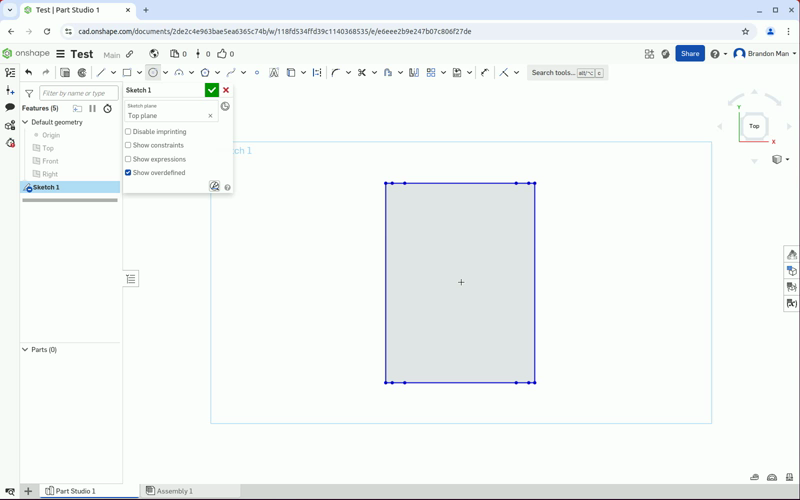
mouse_move(486, 281)
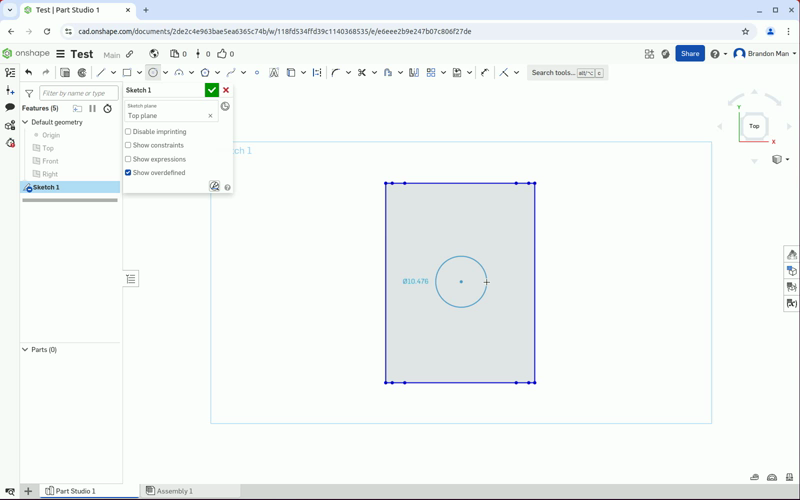
click(486, 281)
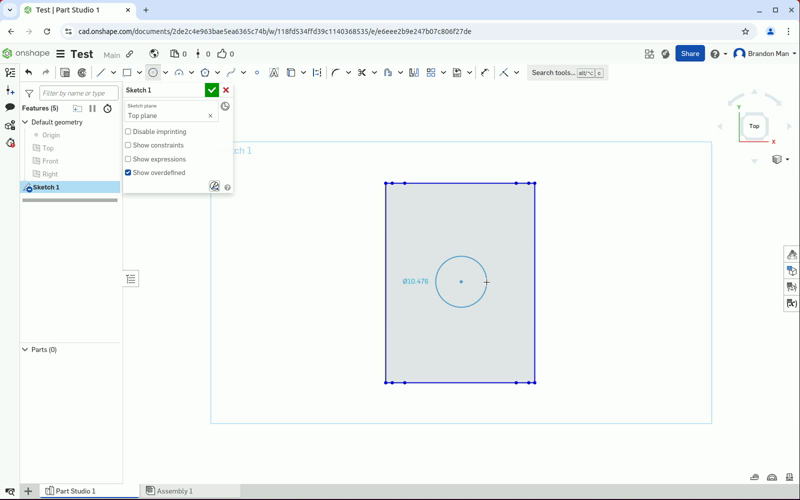
key(esc)
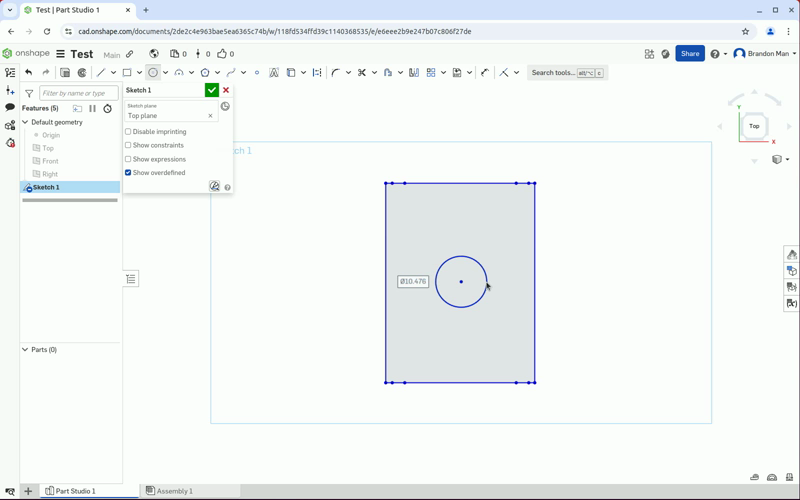
mouse_move(501, 304)
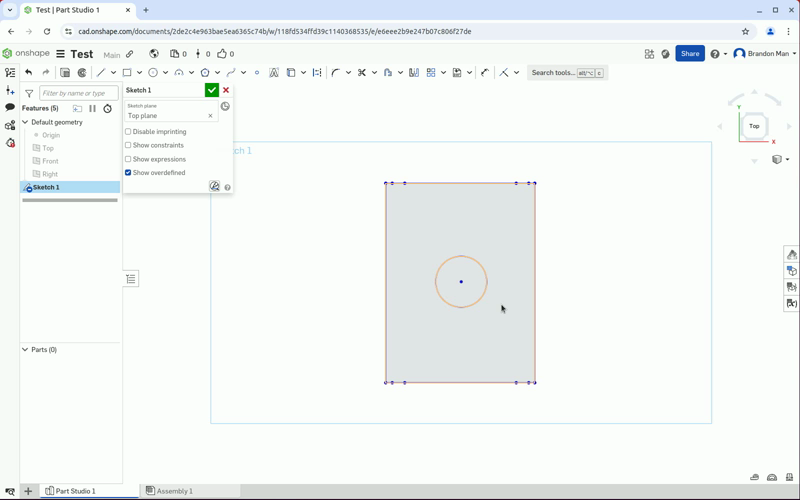
click(501, 304)
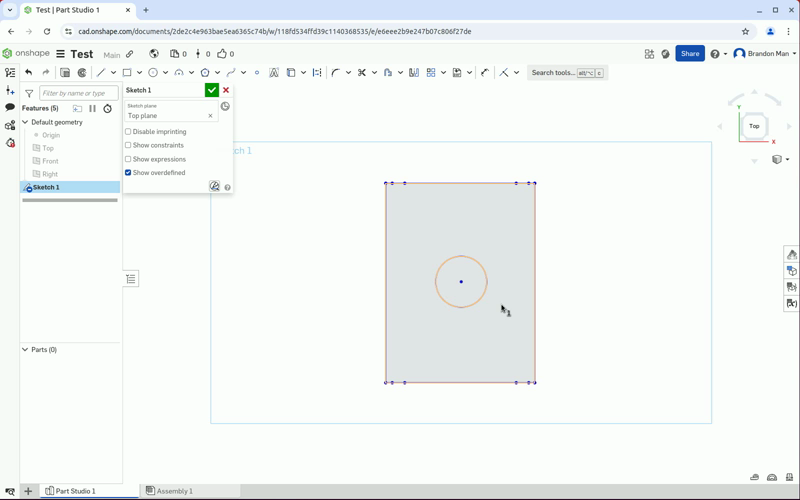
mouse_move(73, 352)
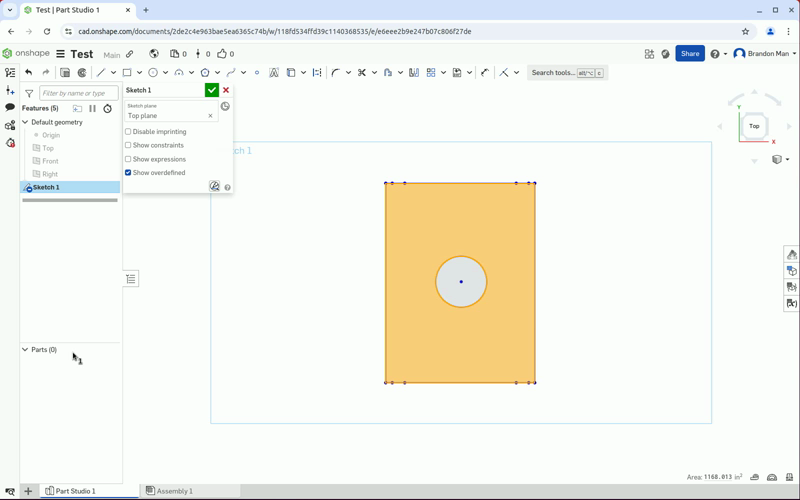
key(shift+y)
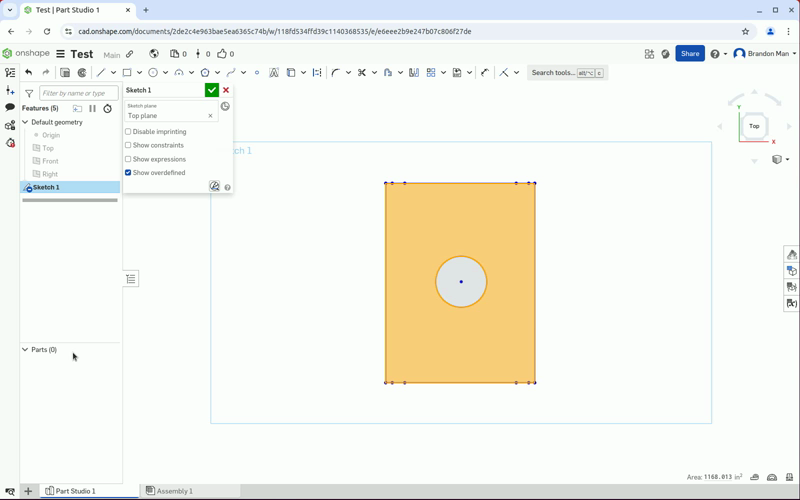
key(shift+e)
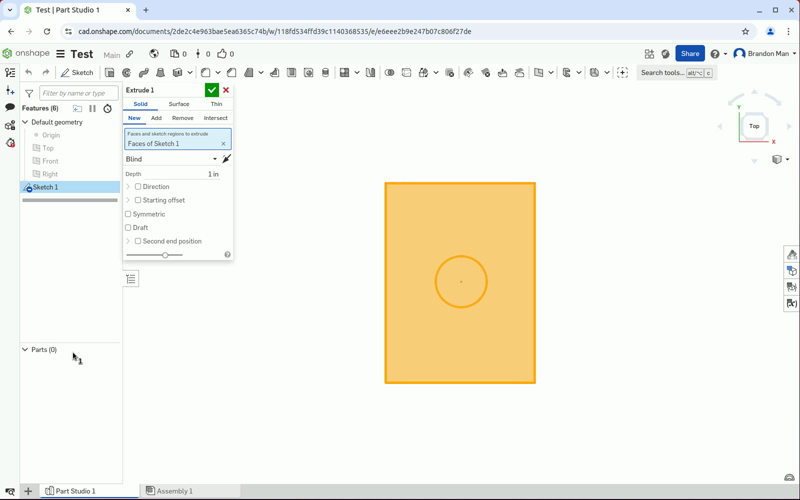
mouse_move(143, 106)
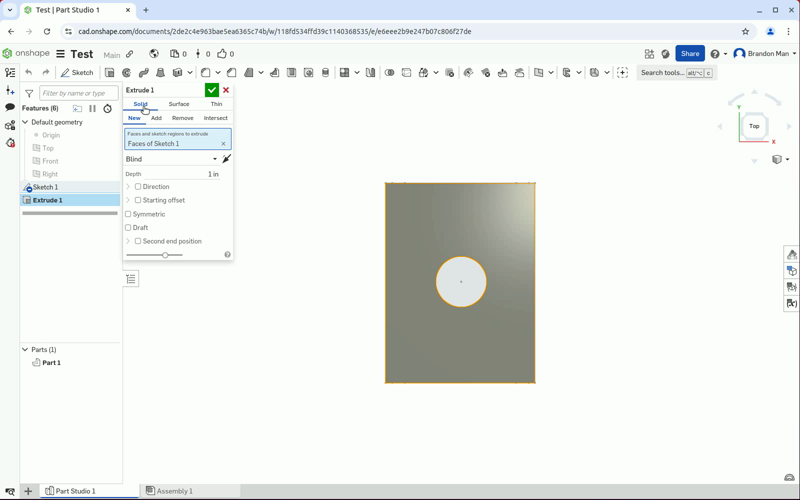
click(143, 106)
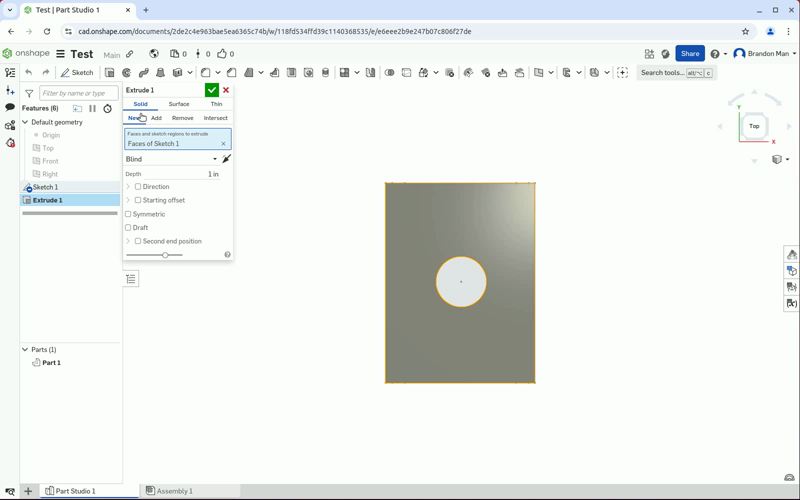
mouse_move(137, 120)
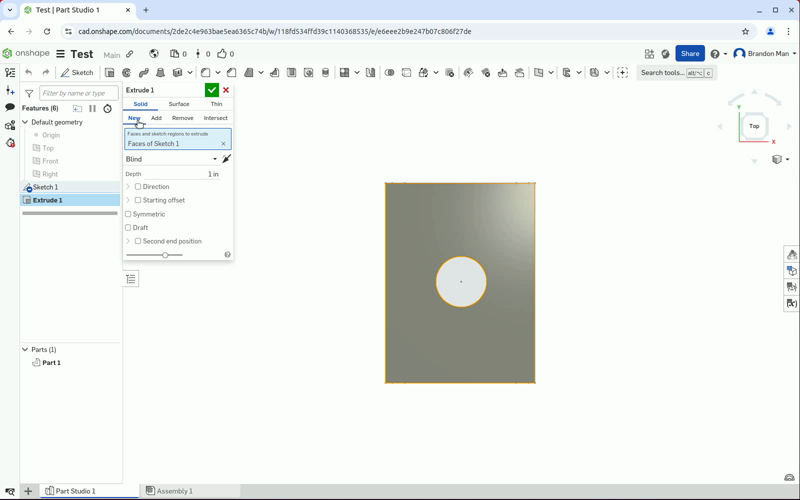
click(137, 120)
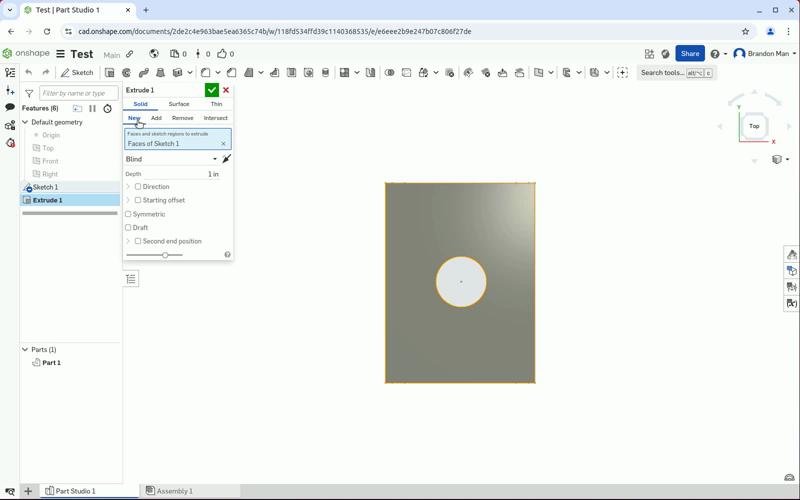
key(tab, 4)
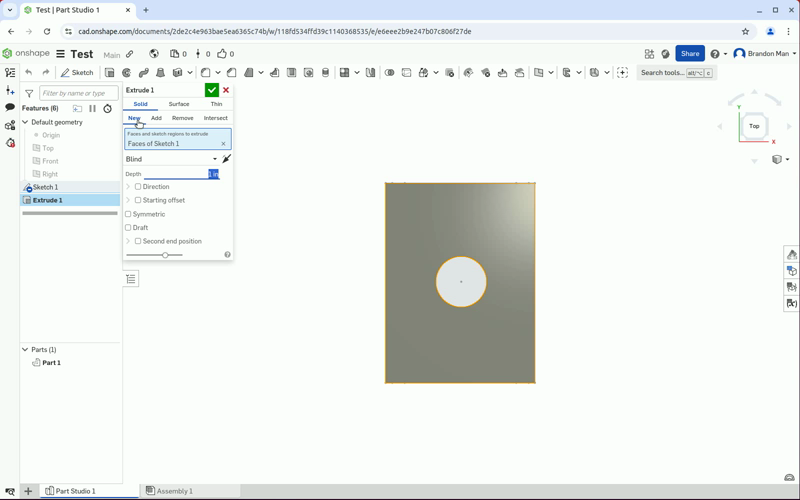
text(2.648)
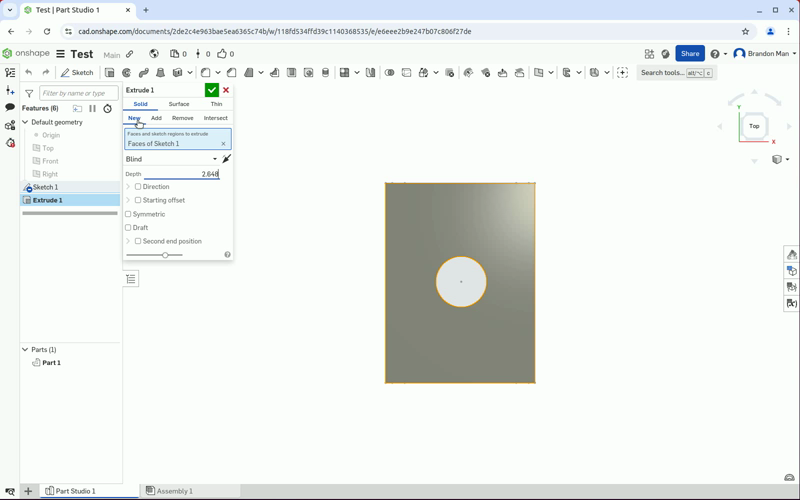
key(enter)
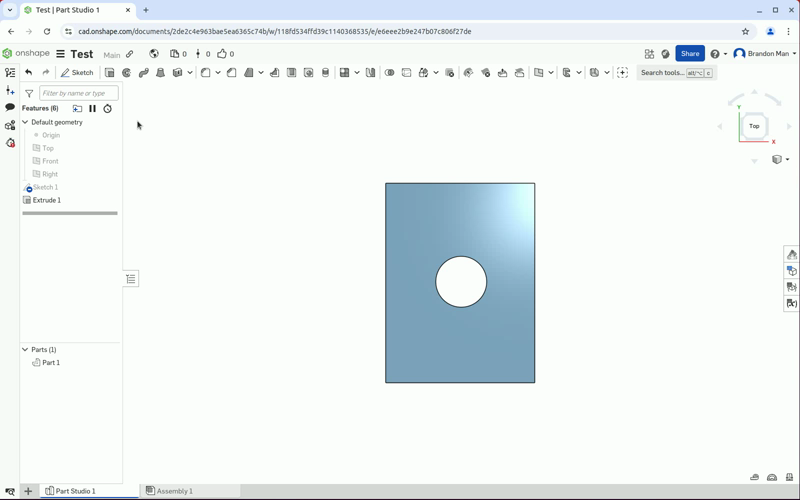
key(shift+h)
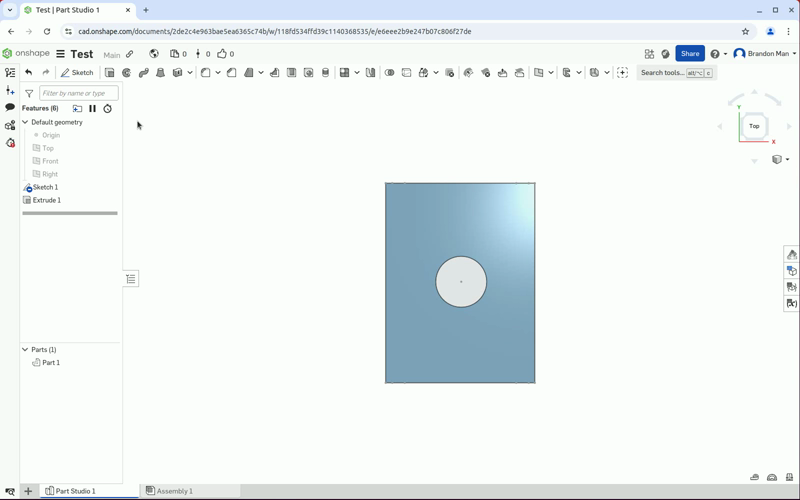
key(shift+h)
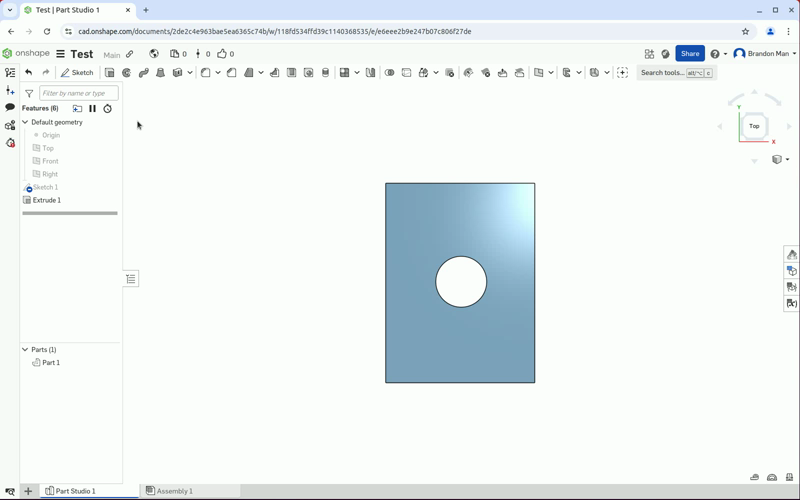
mouse_move(73, 189)
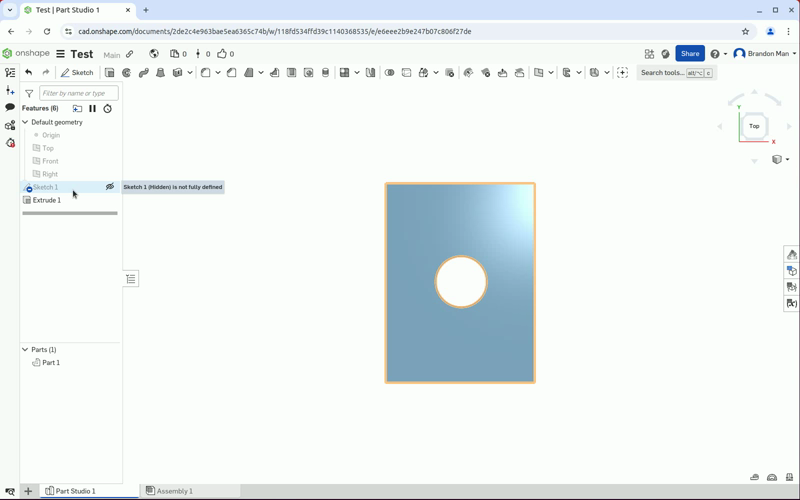
click(73, 189)
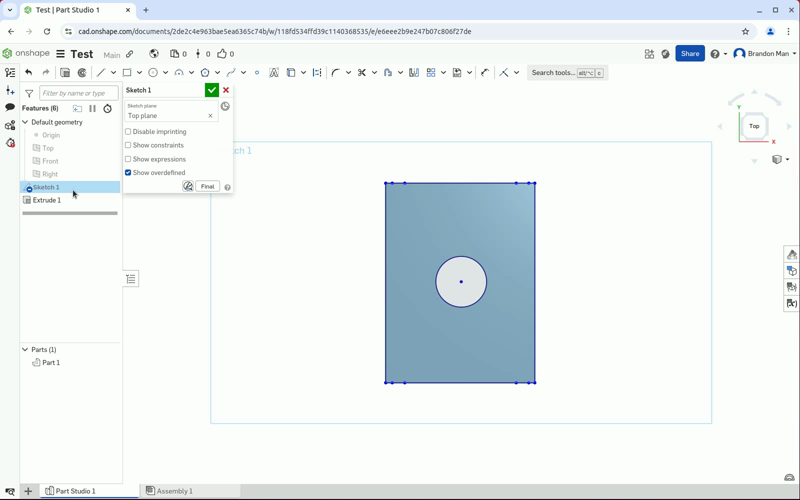
mouse_move(229, 92)
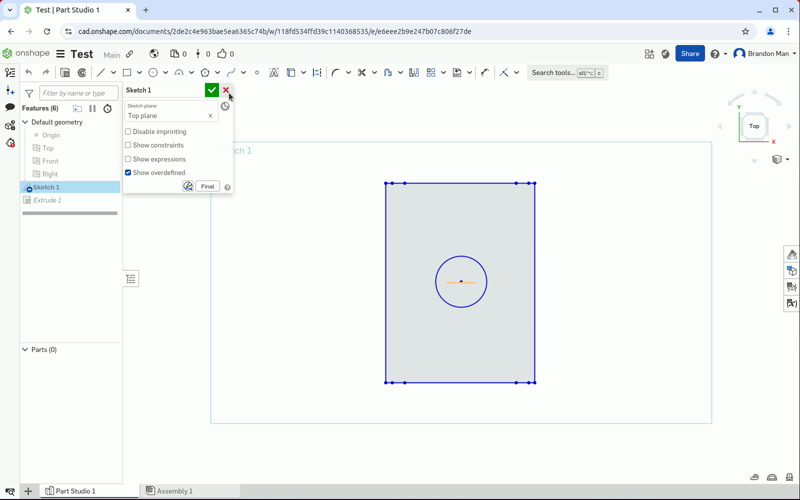
click(229, 92)
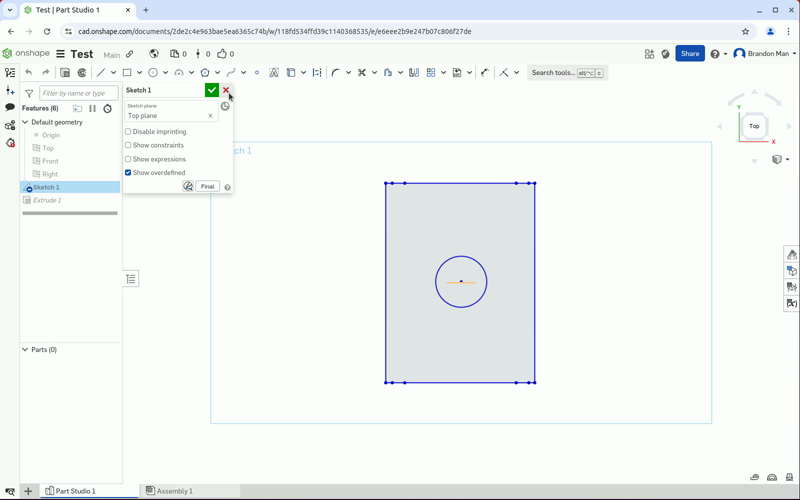
key(shift+s)
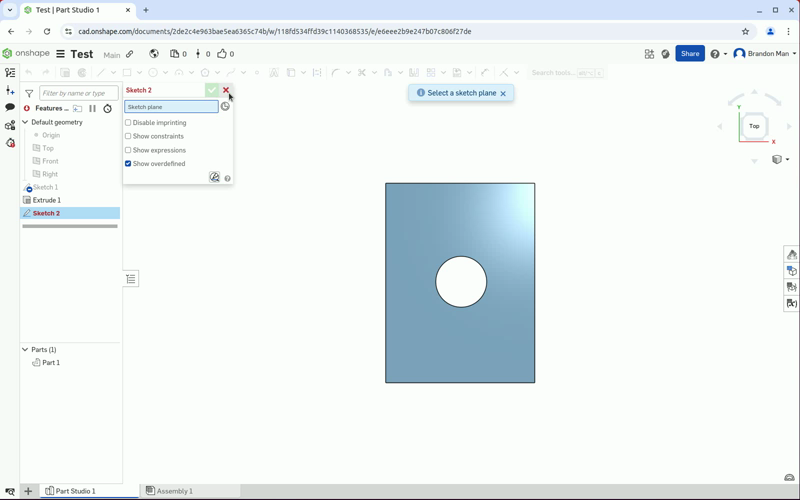
mouse_move(73, 150)
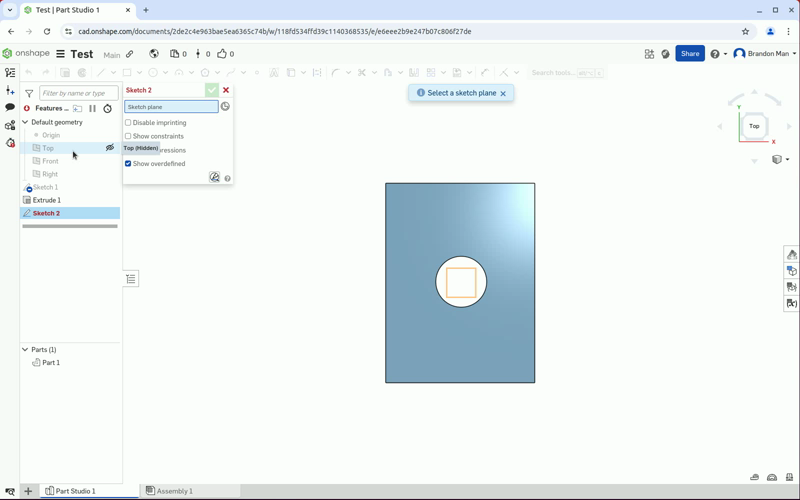
click(73, 150)
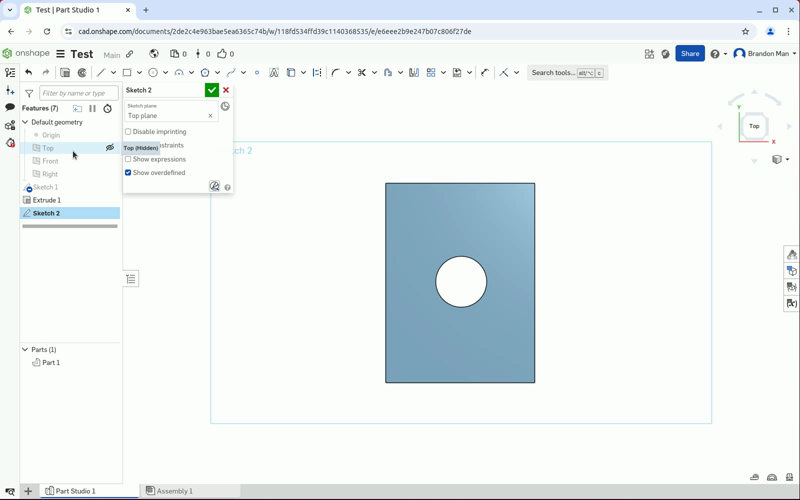
mouse_move(73, 352)
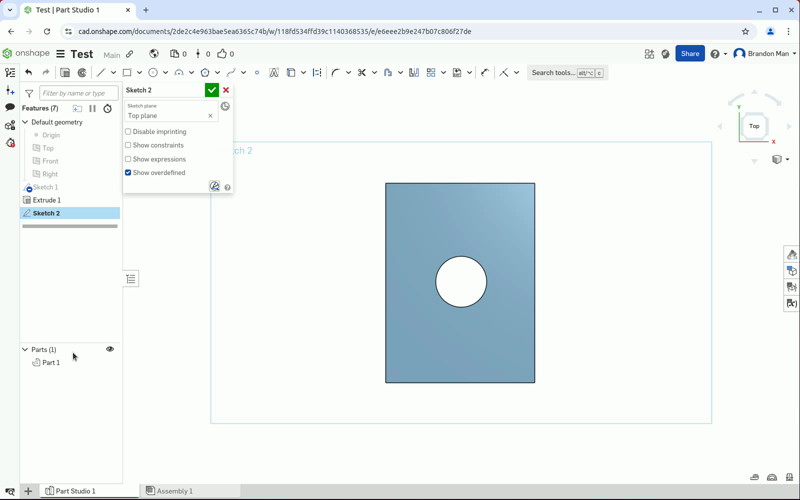
key(y)
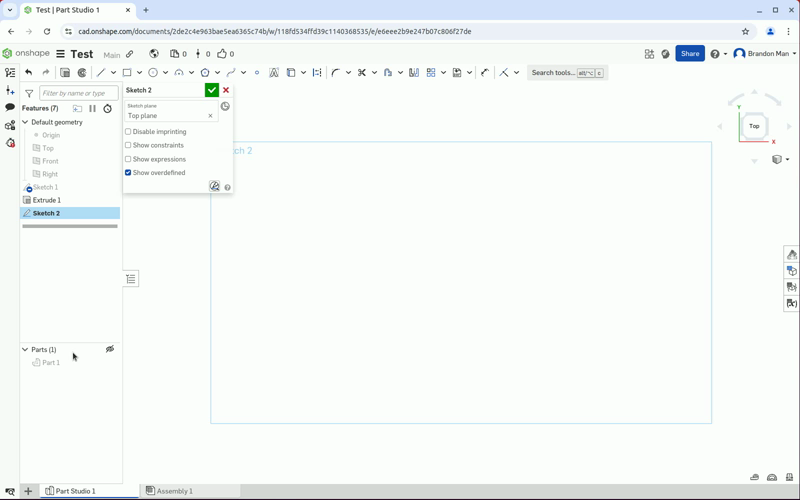
key(l)
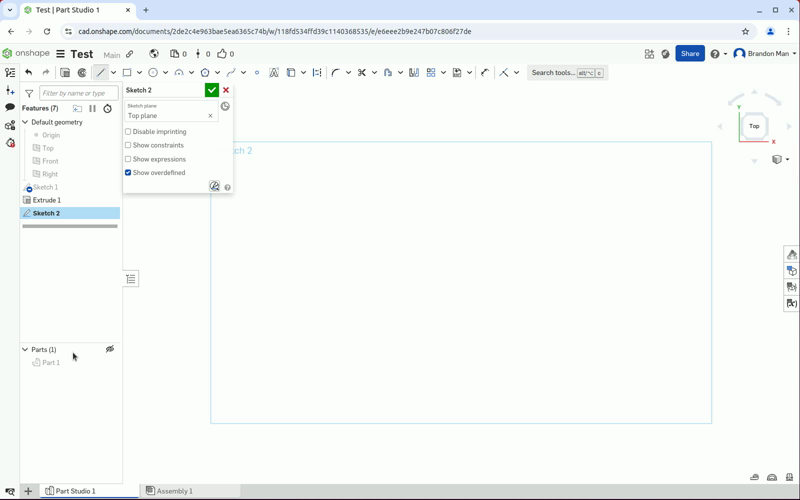
key_down(shift)
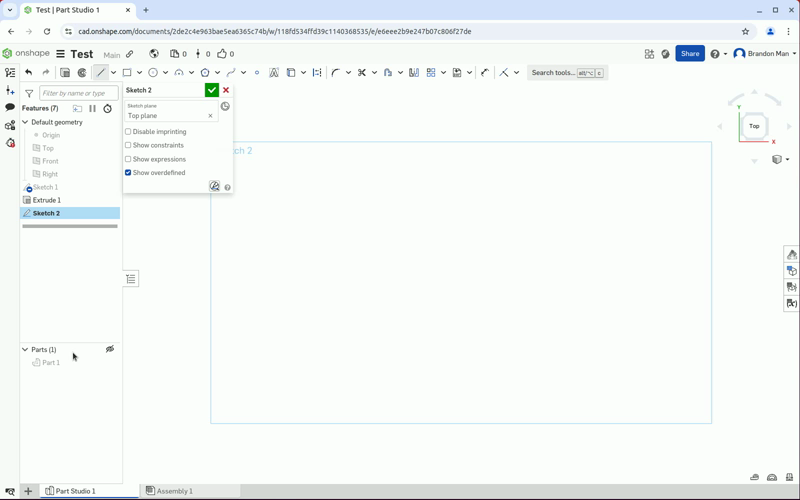
mouse_move(516, 395)
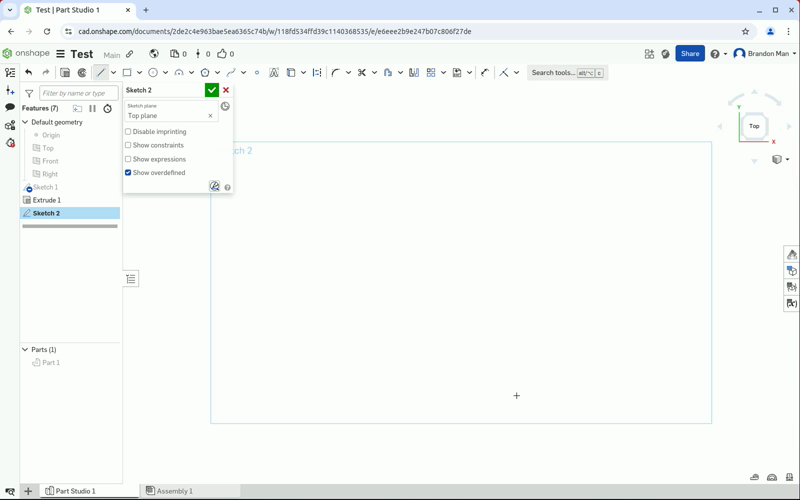
click(516, 395)
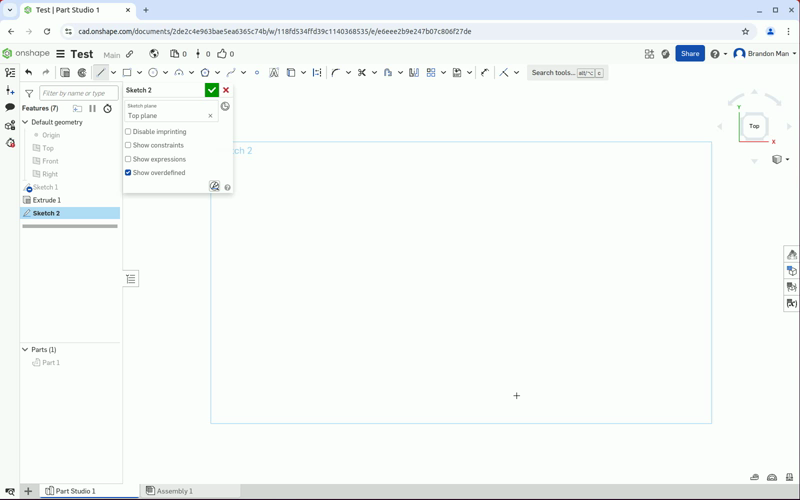
key_up(shift)
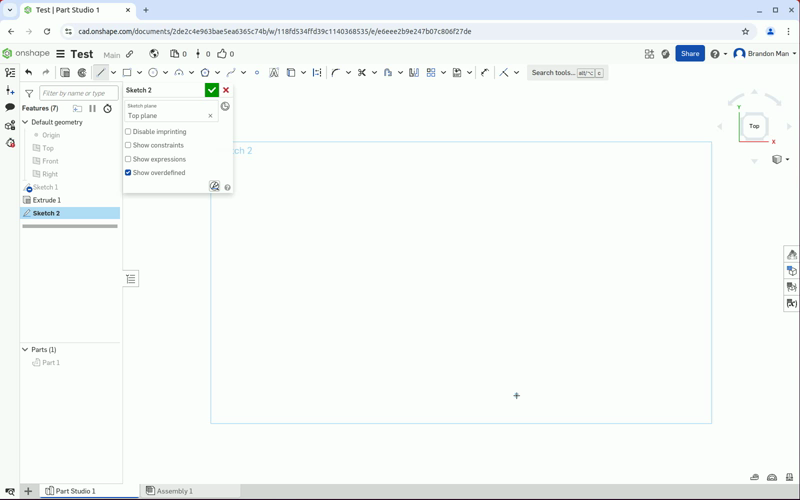
key_down(shift)
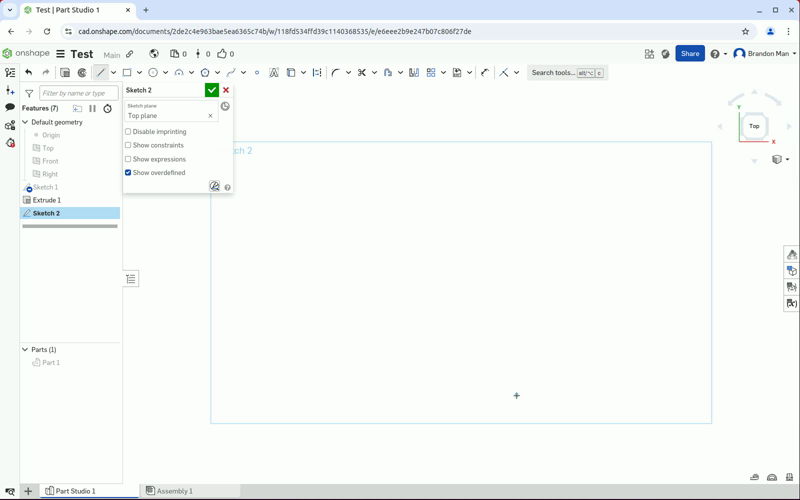
mouse_move(546, 395)
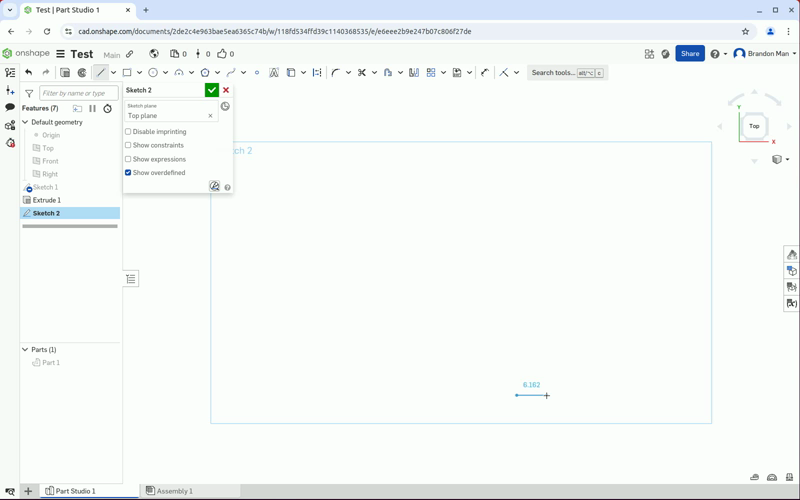
mouse_move(531, 395)
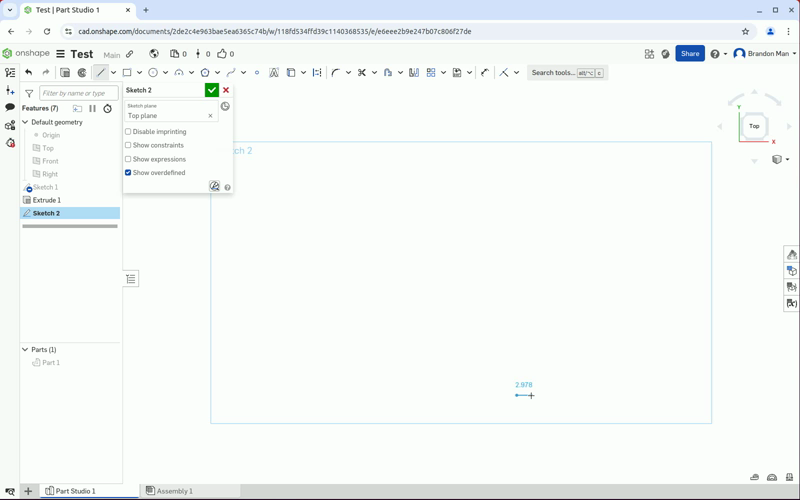
click(531, 395)
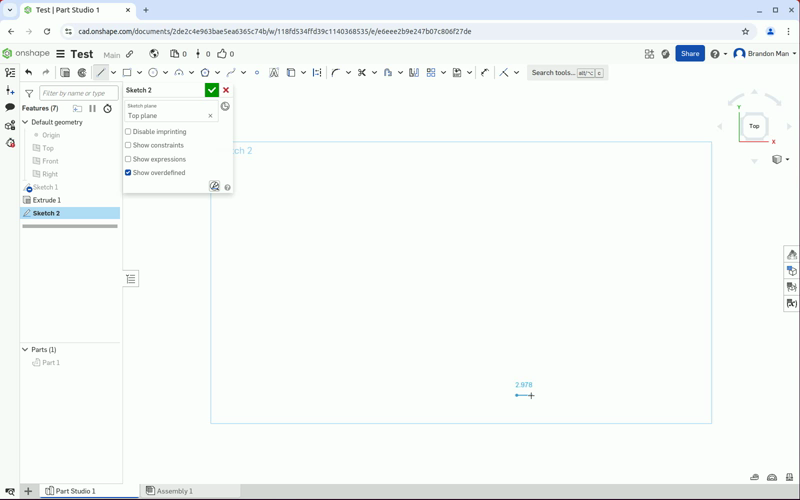
key_up(shift)
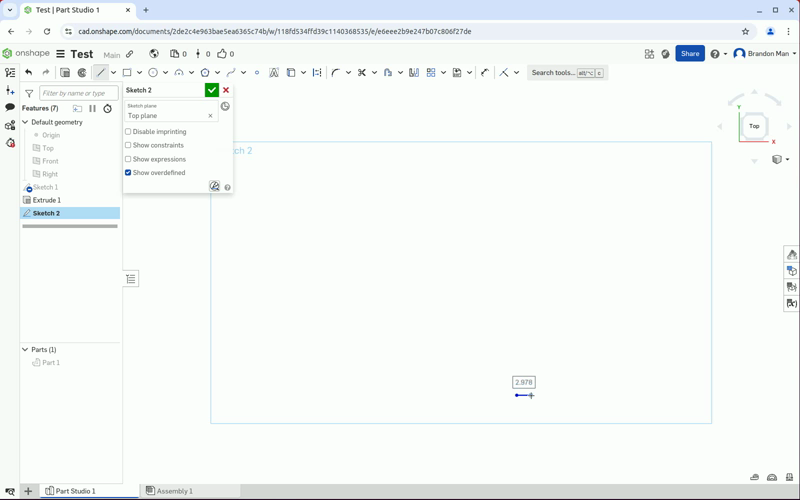
key_down(shift)
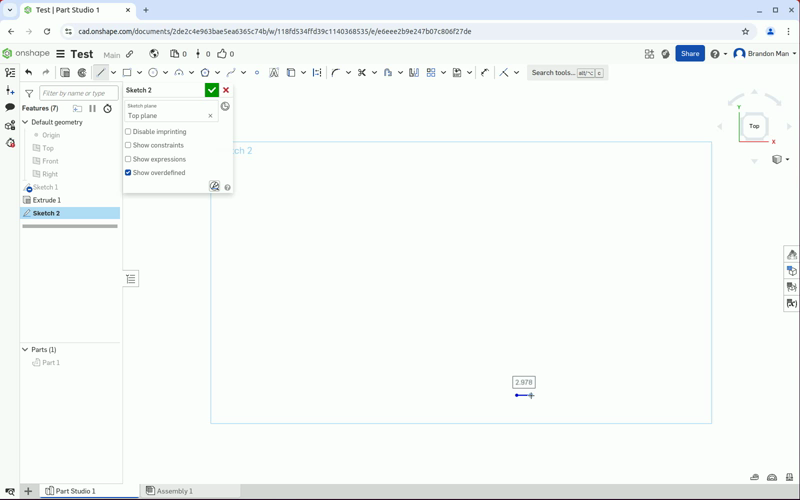
mouse_move(561, 395)
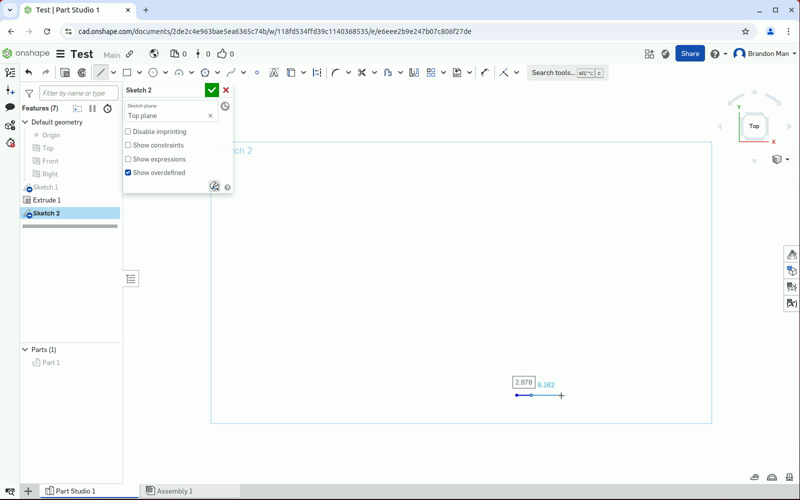
mouse_move(531, 381)
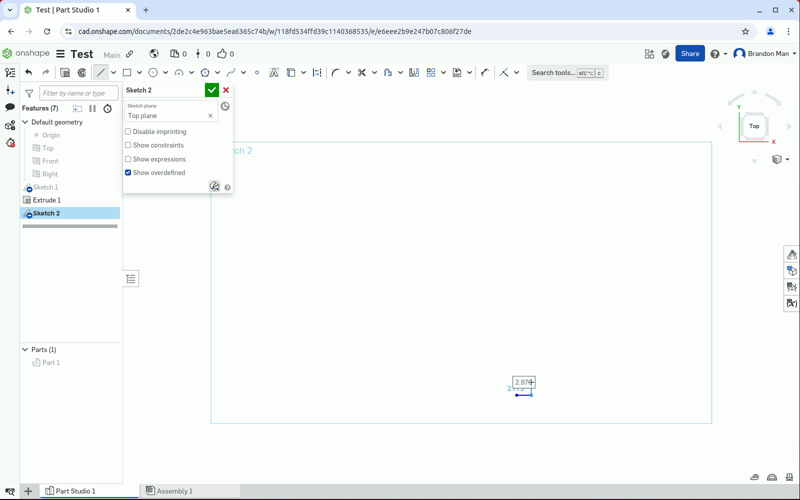
click(531, 381)
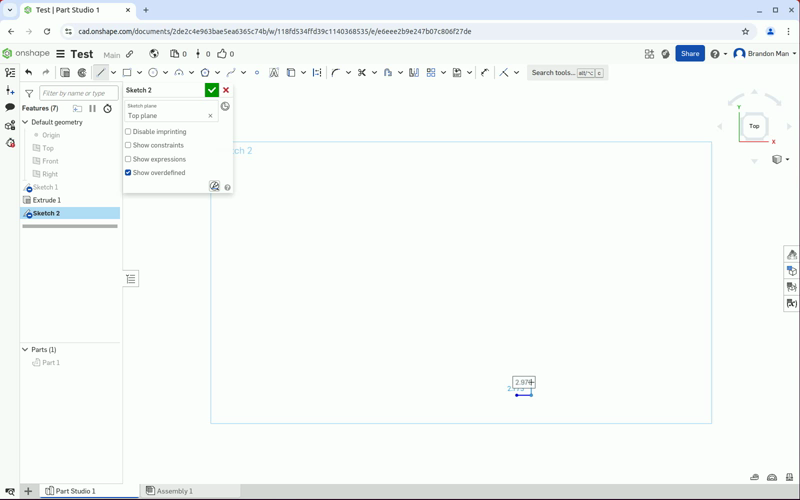
key_up(shift)
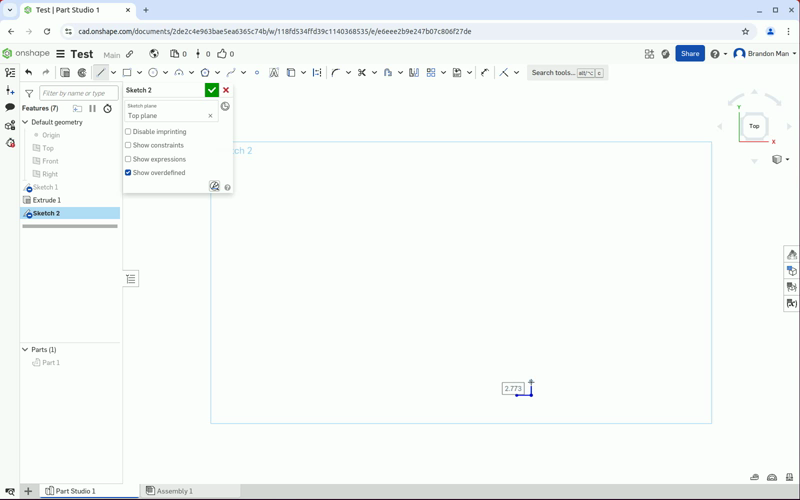
key_down(shift)
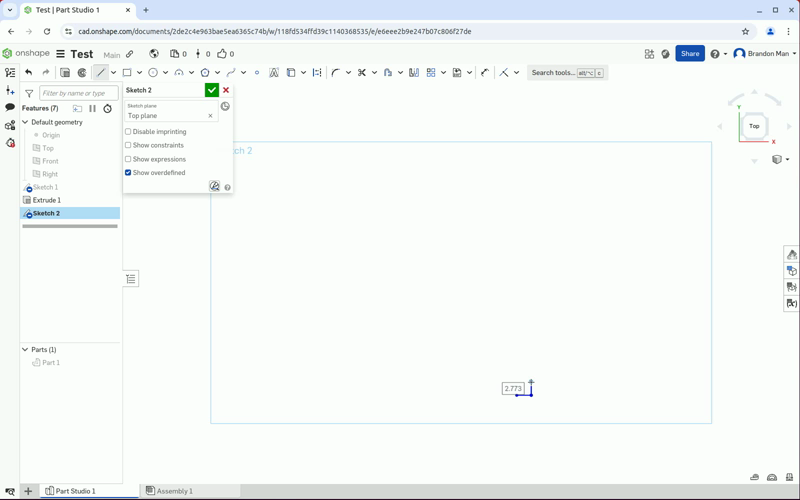
mouse_move(561, 381)
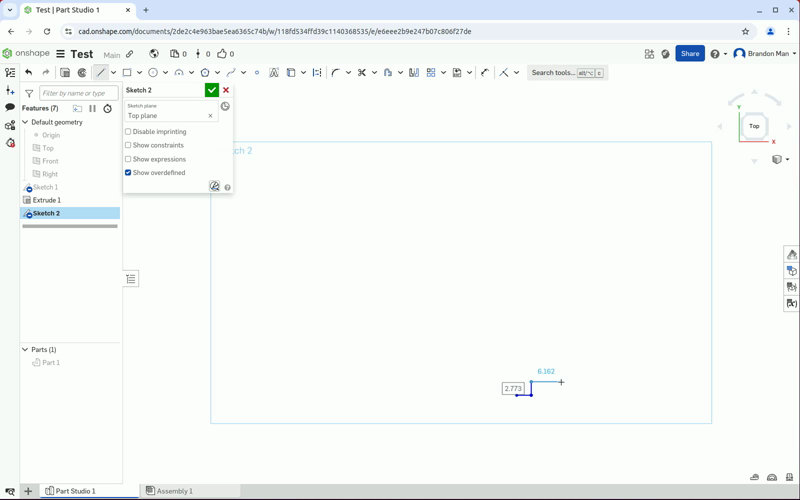
mouse_move(516, 381)
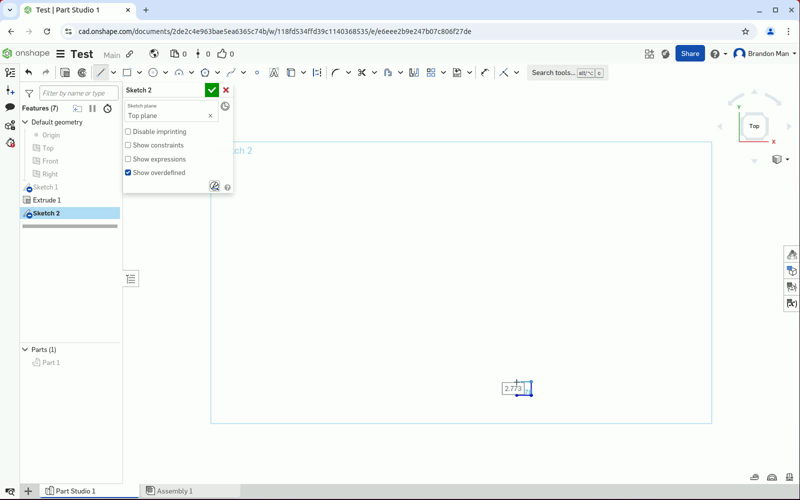
click(516, 381)
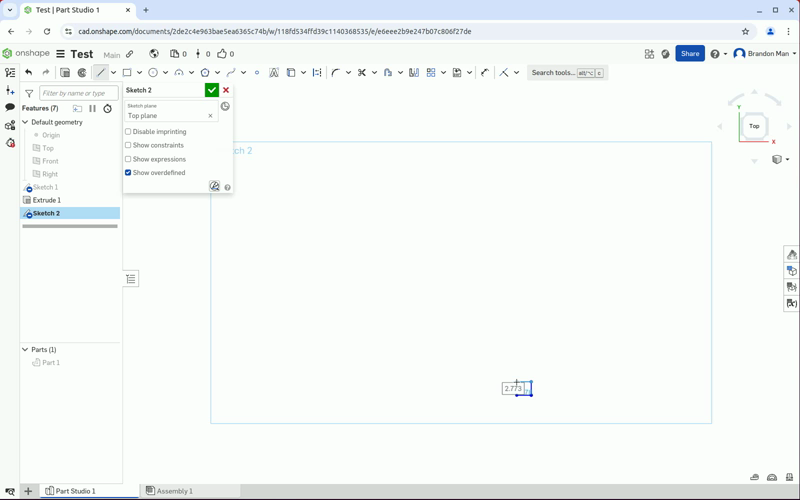
key_up(shift)
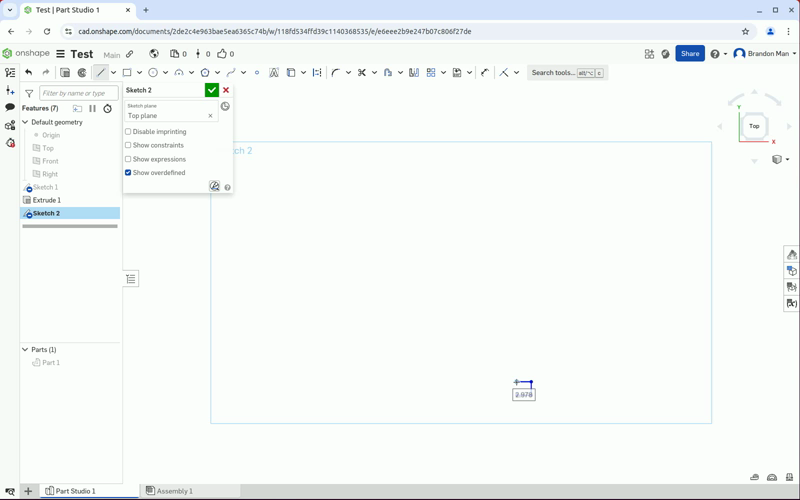
mouse_move(546, 381)
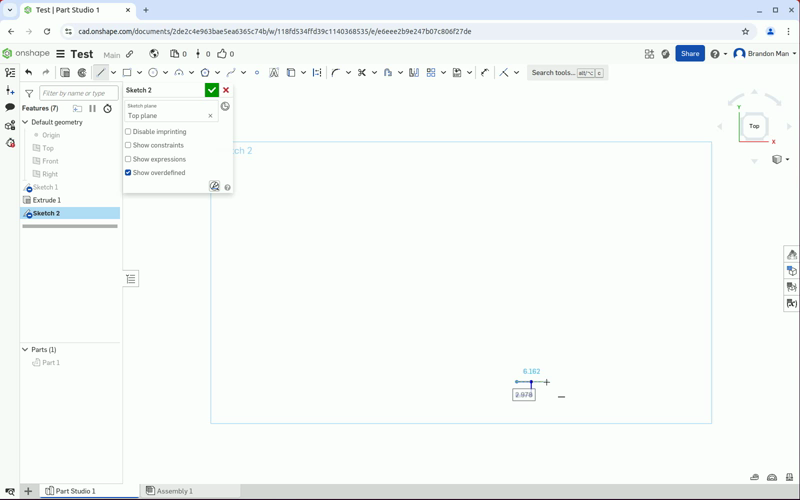
key_down(shift)
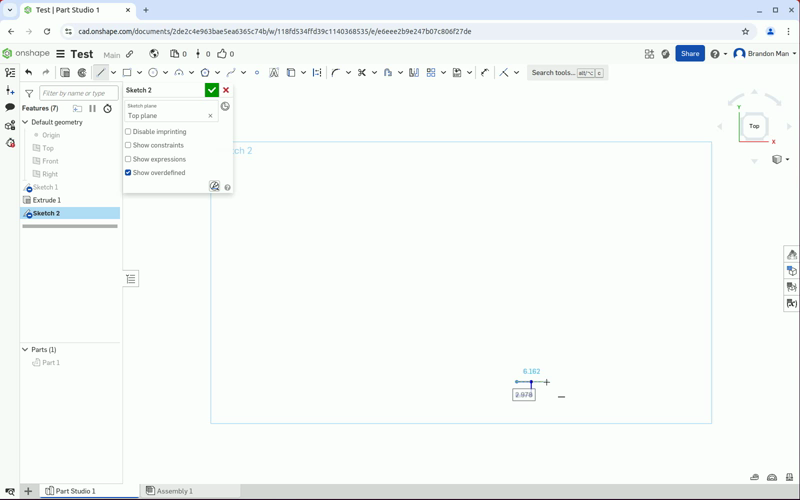
mouse_move(516, 395)
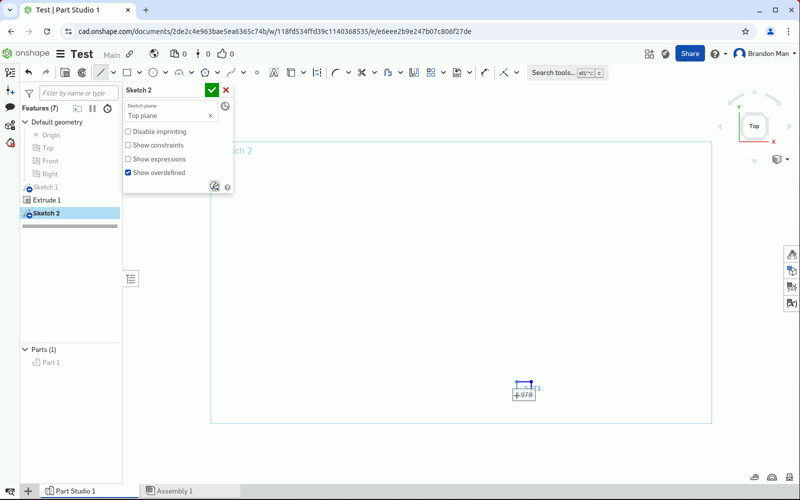
key_up(shift)
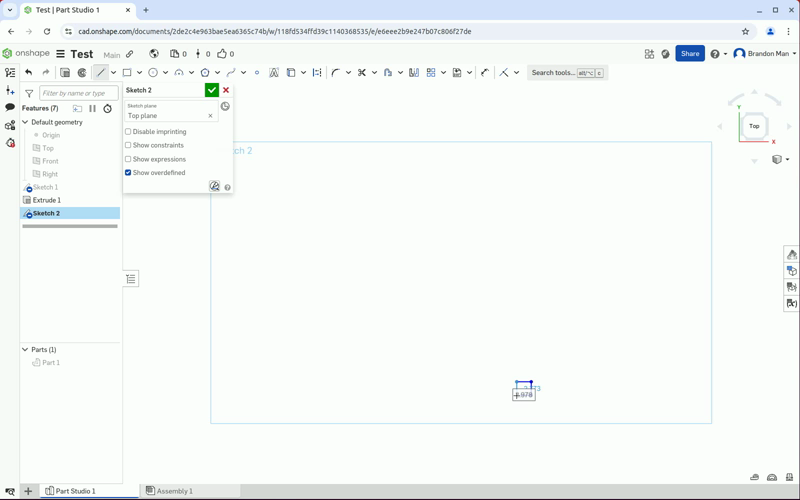
click(516, 395)
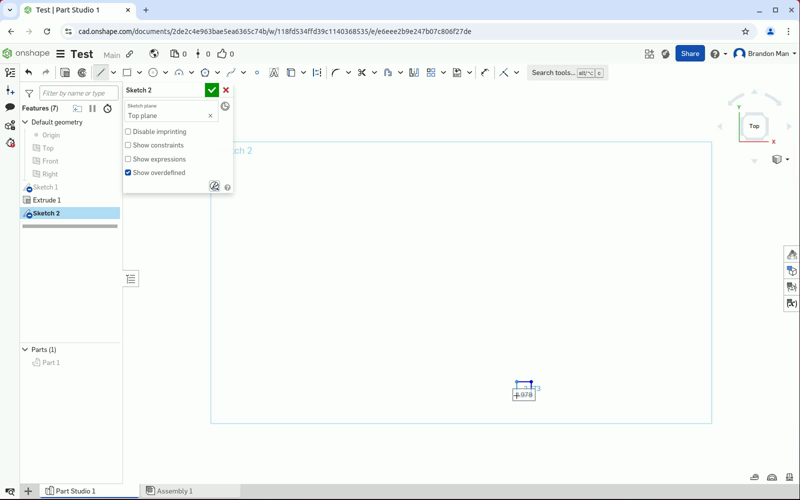
key(esc)
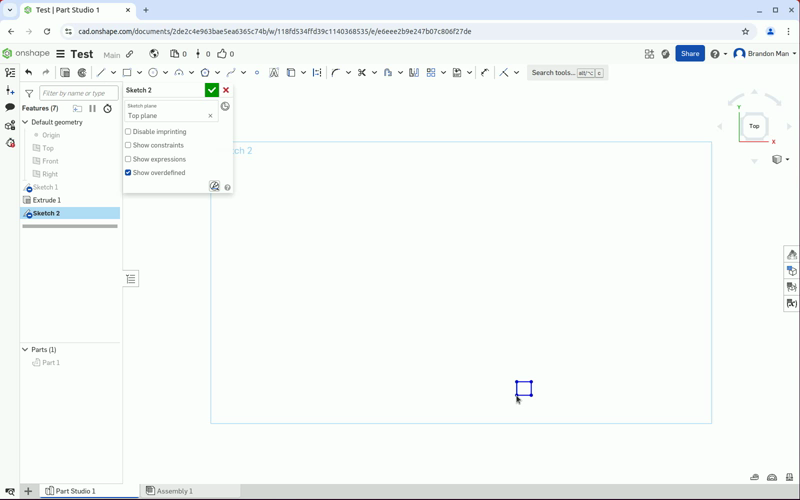
key(c)
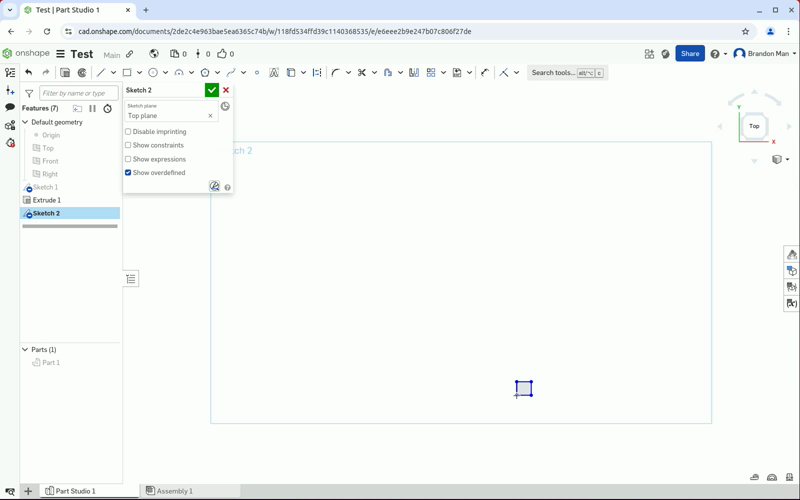
key_down(shift)
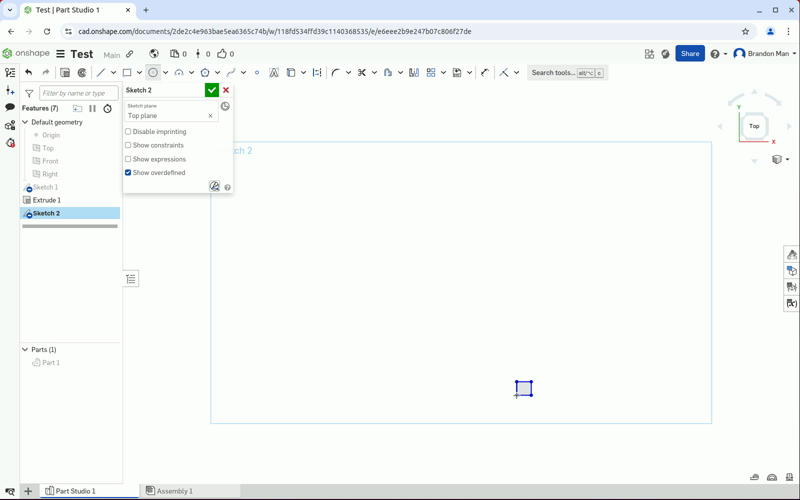
mouse_move(524, 388)
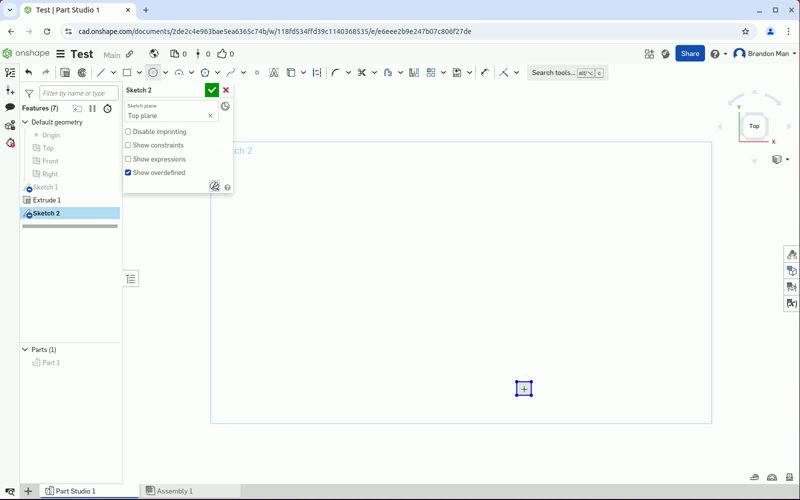
click(524, 388)
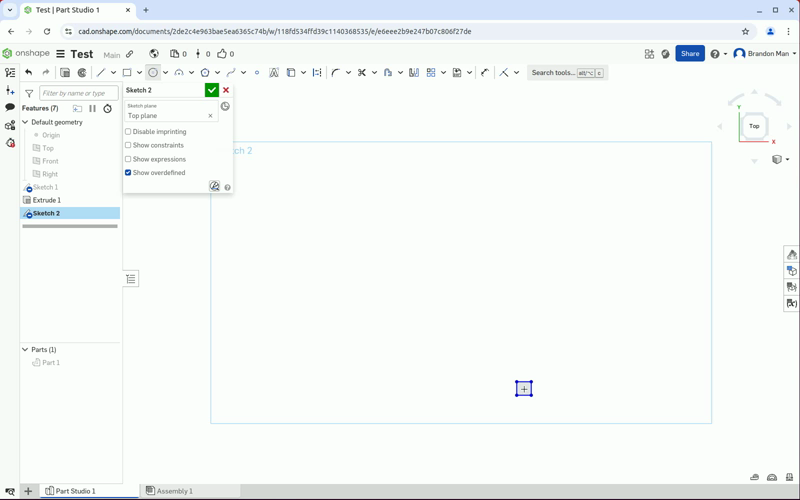
key_up(shift)
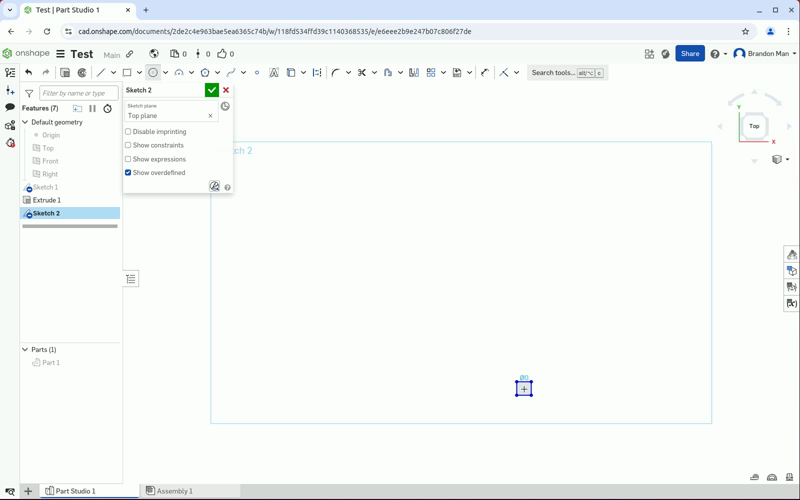
mouse_move(527, 388)
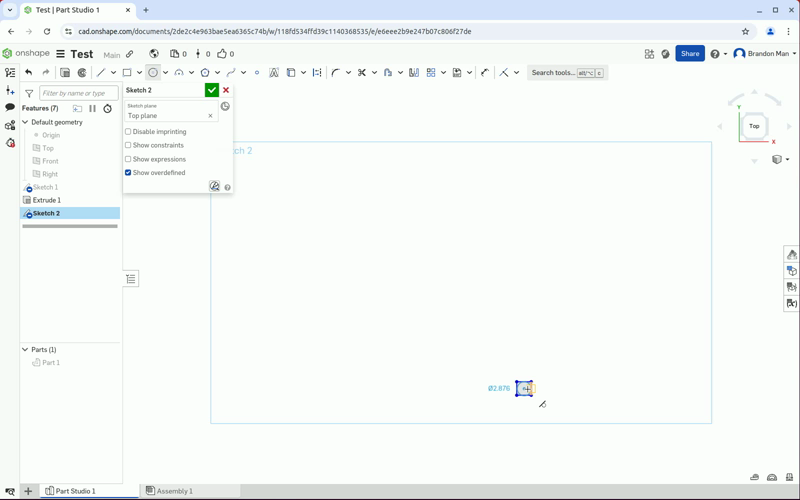
click(527, 388)
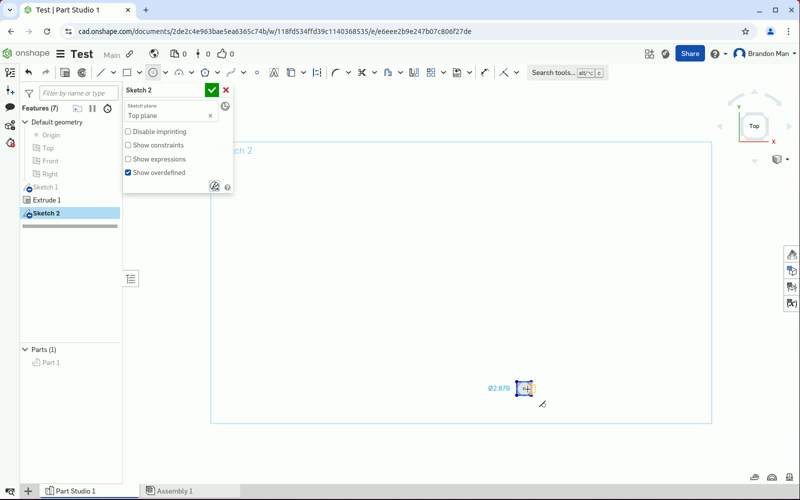
key(esc)
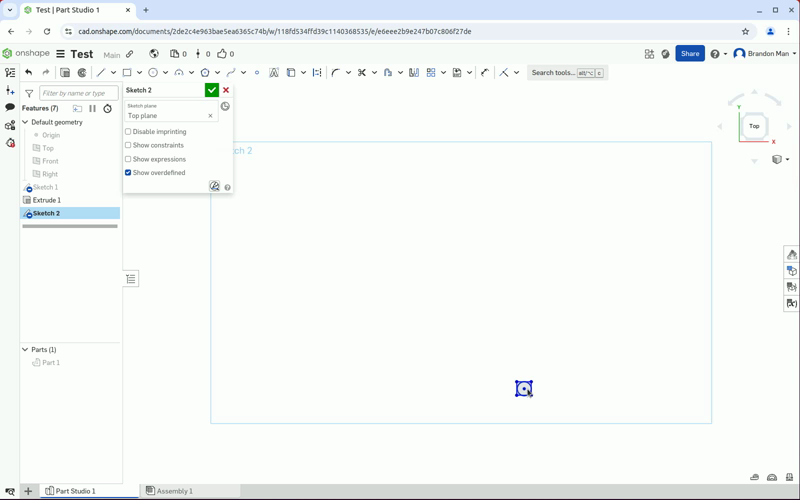
mouse_move(519, 394)
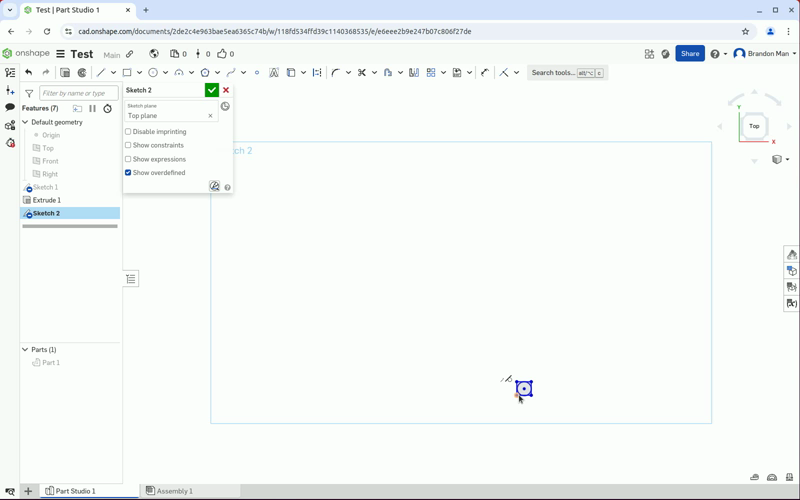
scroll(6)
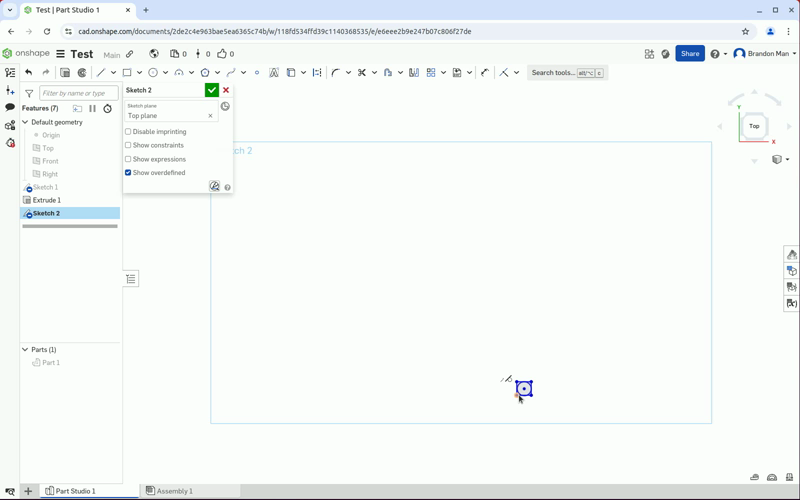
scroll(6)
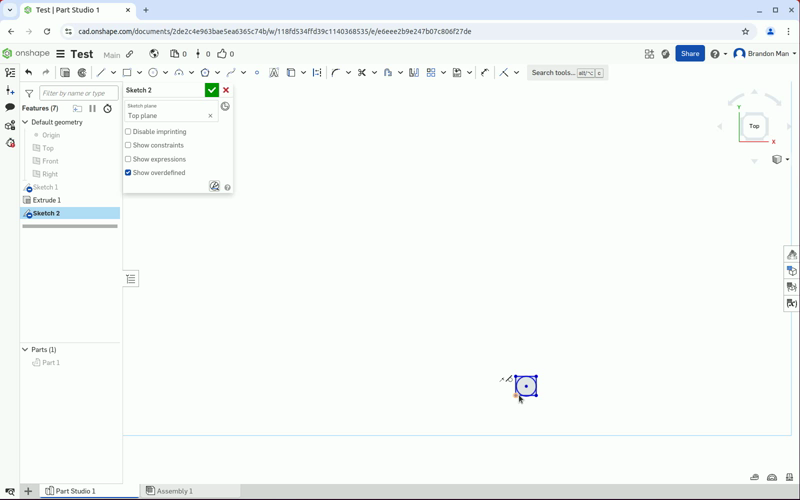
scroll(6)
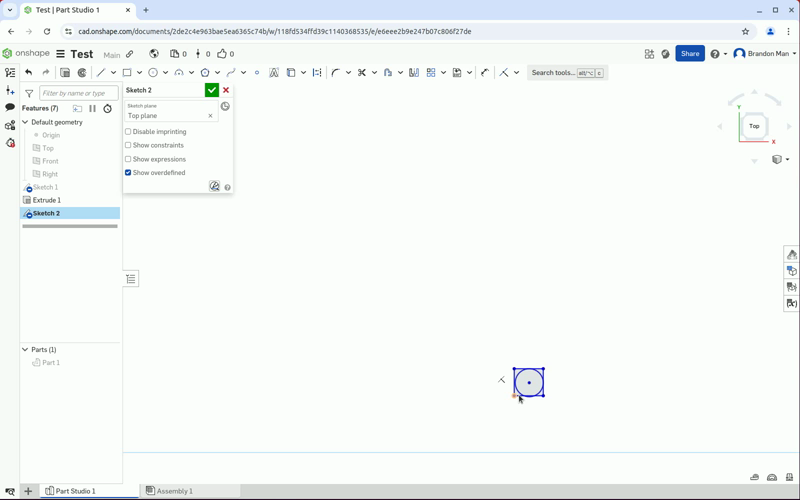
scroll(6)
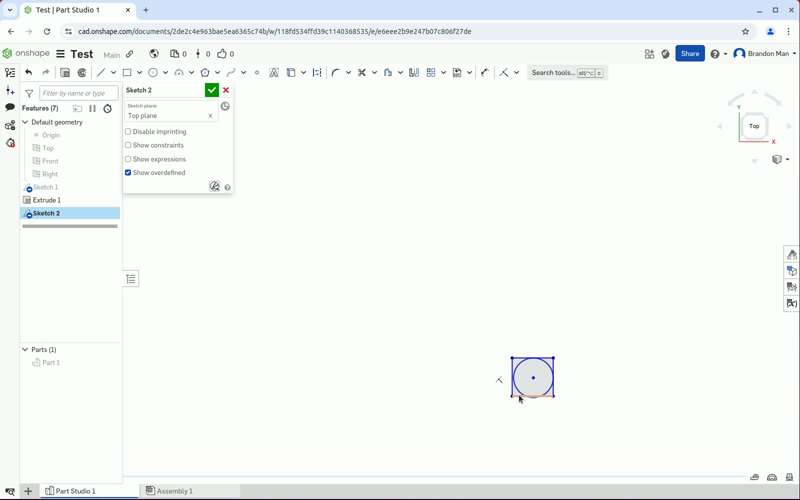
scroll(6)
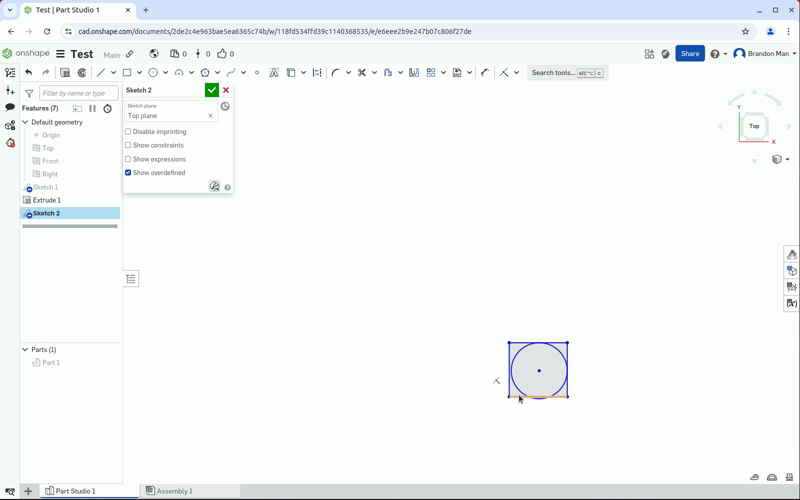
scroll(6)
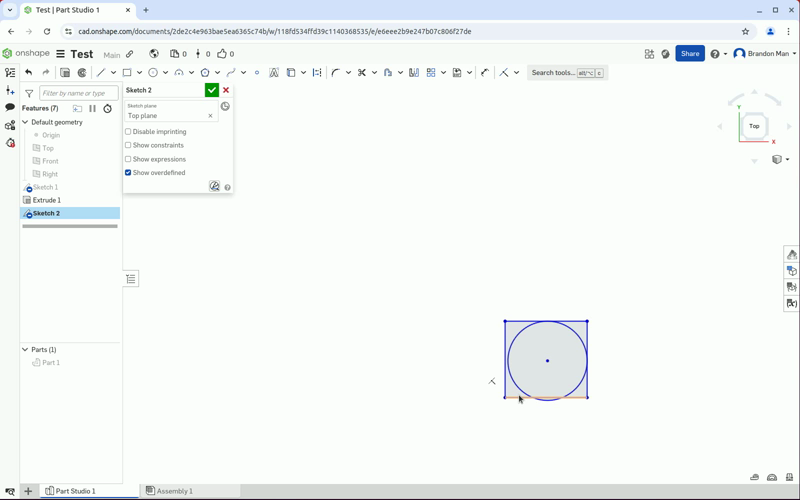
scroll(6)
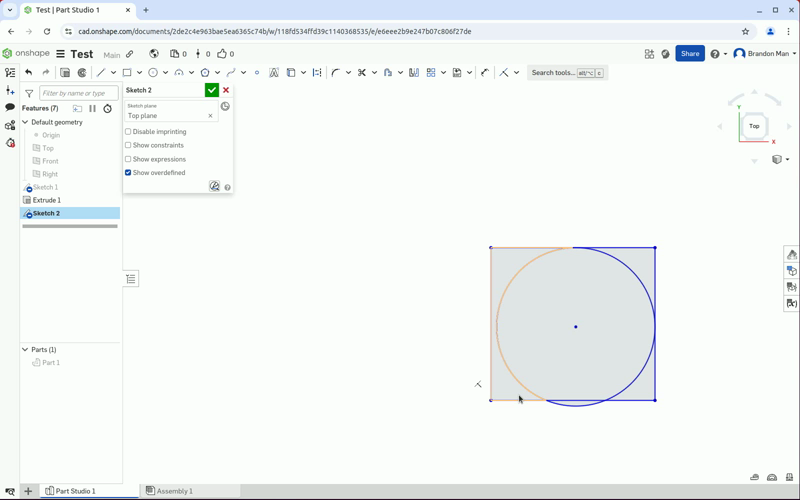
click(519, 394)
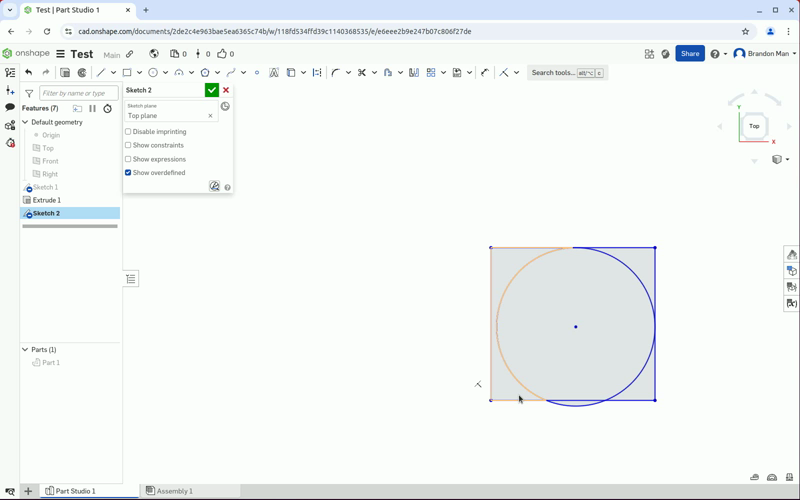
scroll(-6)
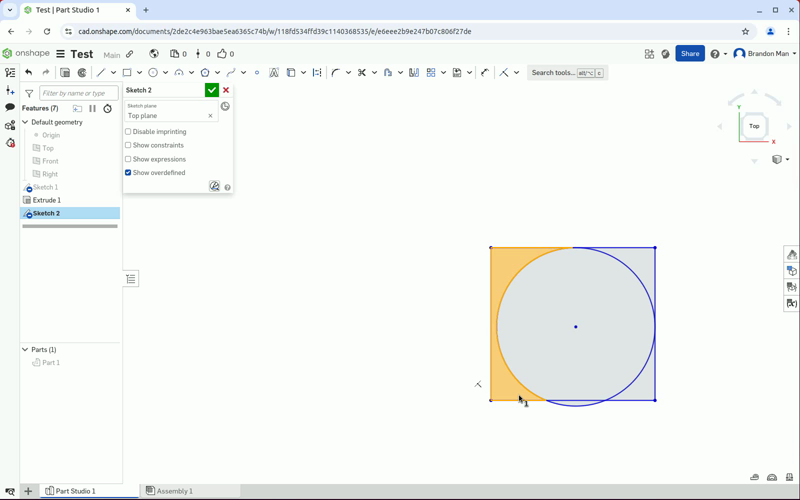
scroll(-6)
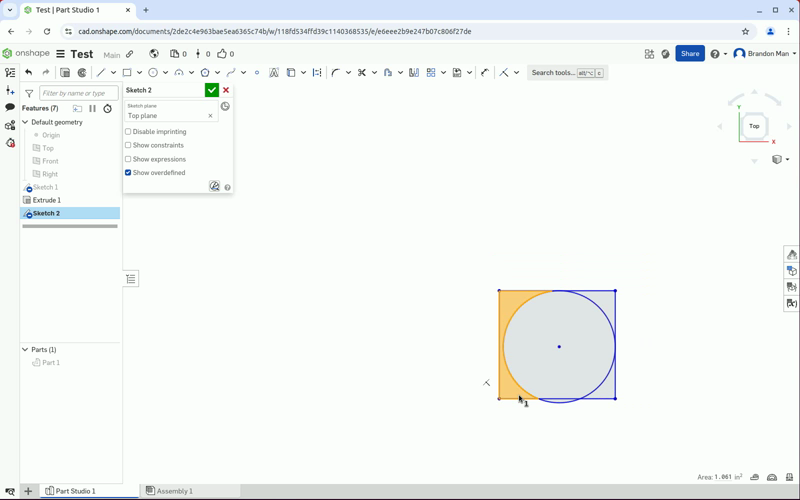
scroll(-6)
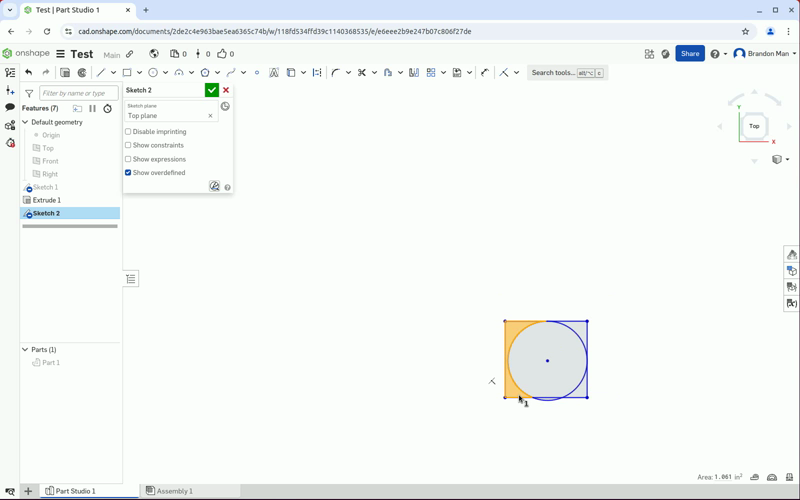
scroll(-6)
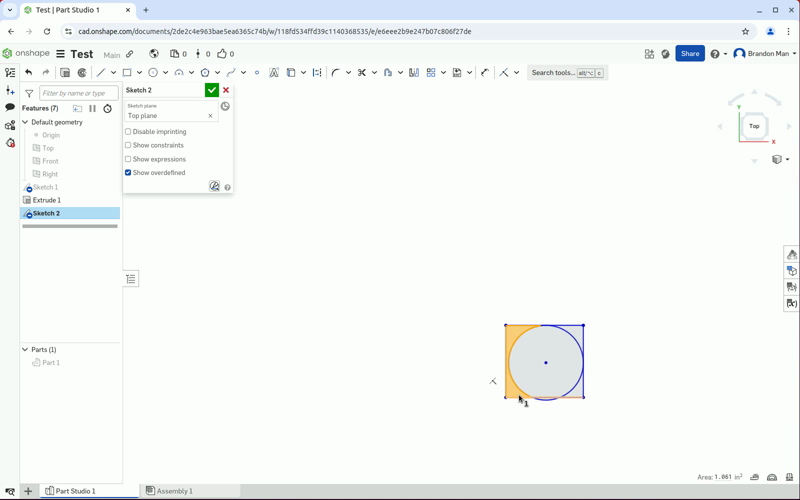
scroll(-6)
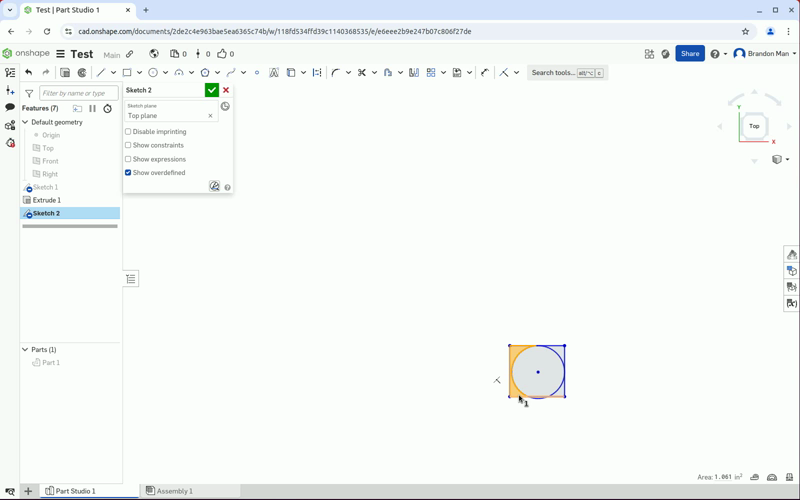
scroll(-6)
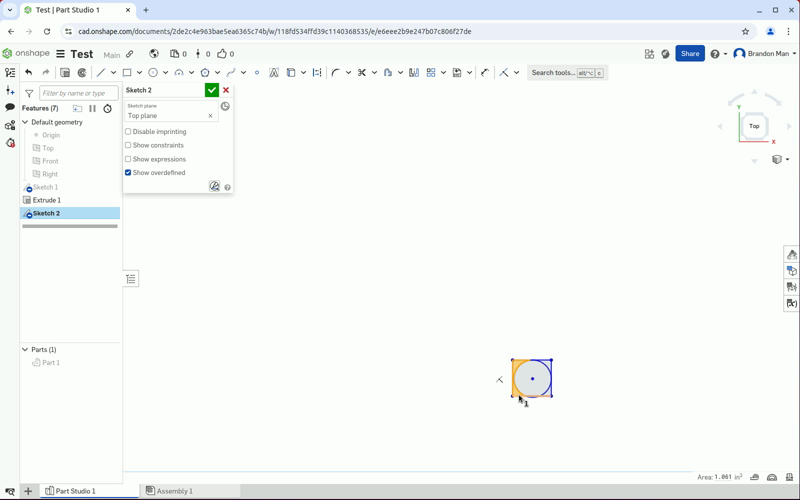
scroll(-6)
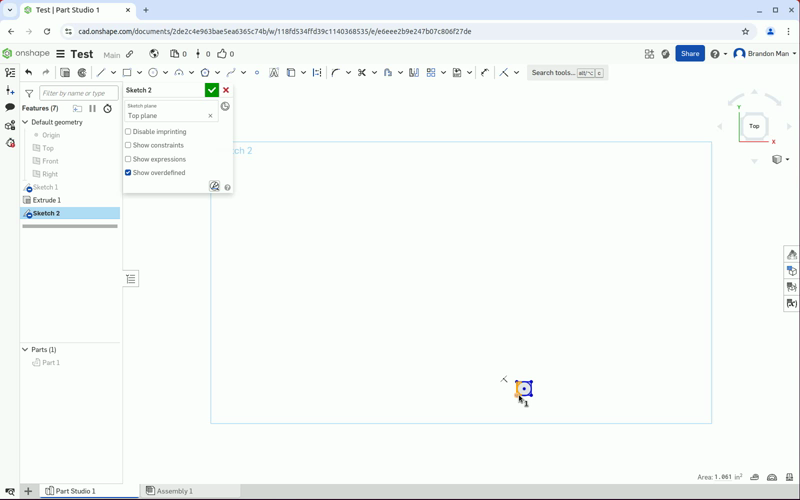
mouse_move(73, 352)
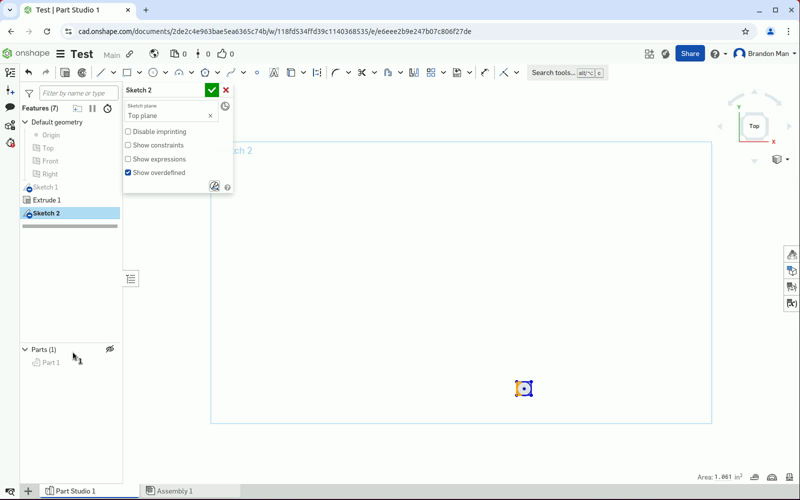
key(shift+y)
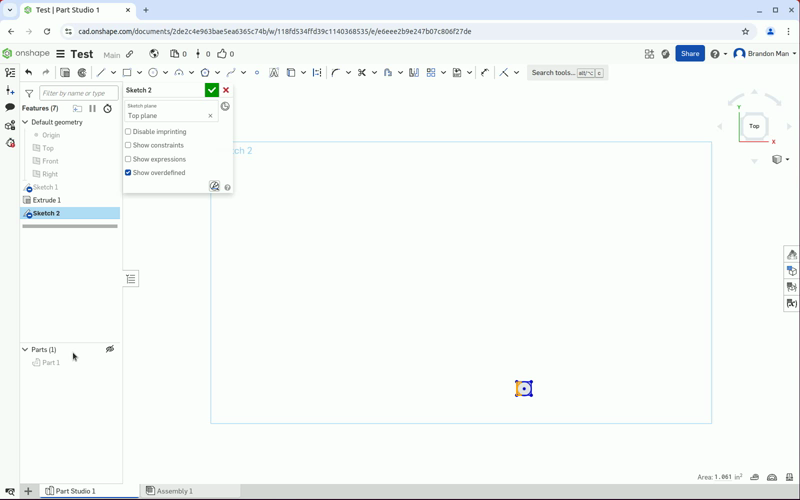
key(shift+e)
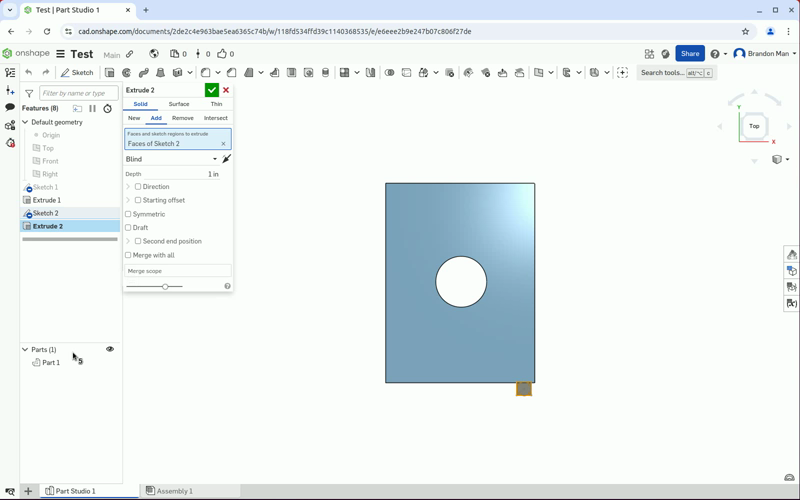
mouse_move(143, 106)
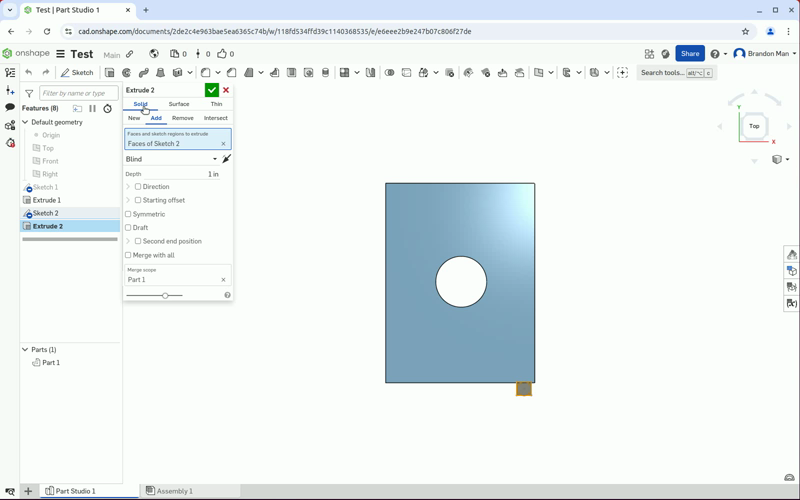
click(143, 106)
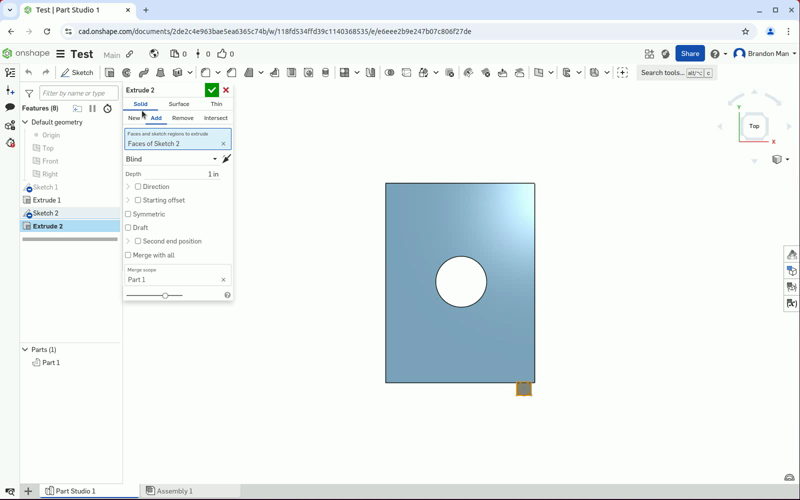
mouse_move(137, 120)
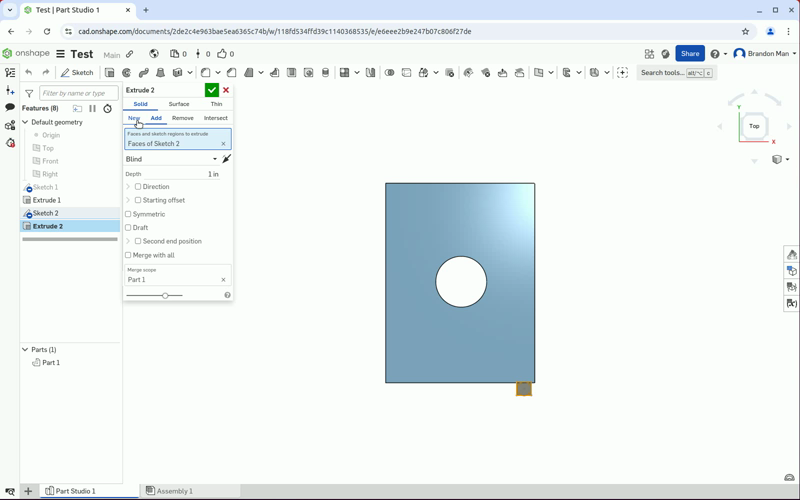
click(137, 120)
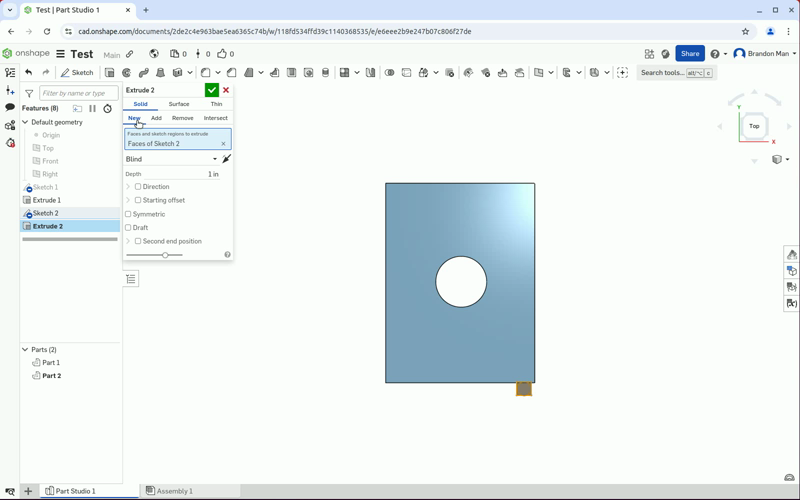
key(tab, 4)
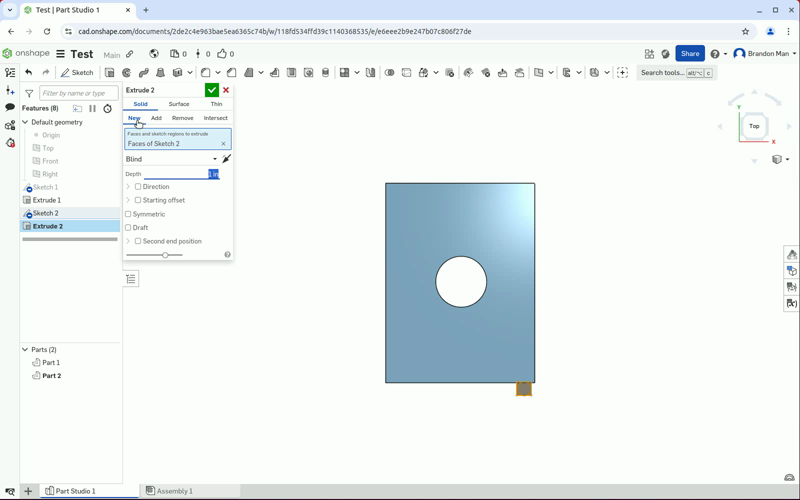
text(2.648)
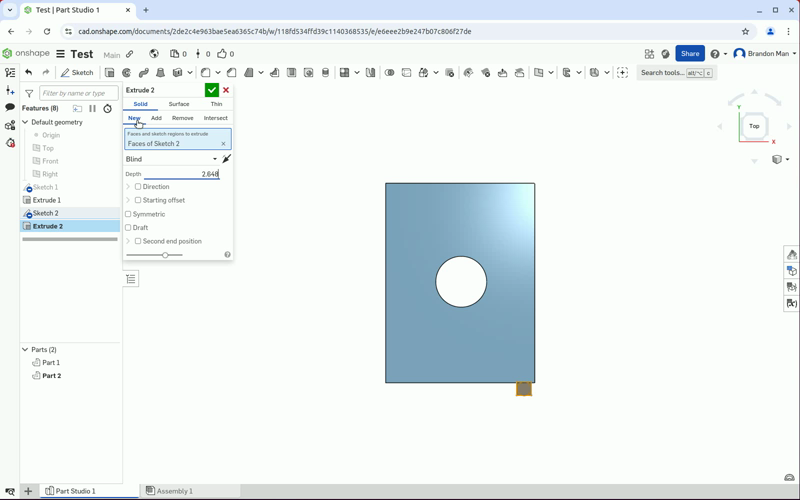
key(enter)
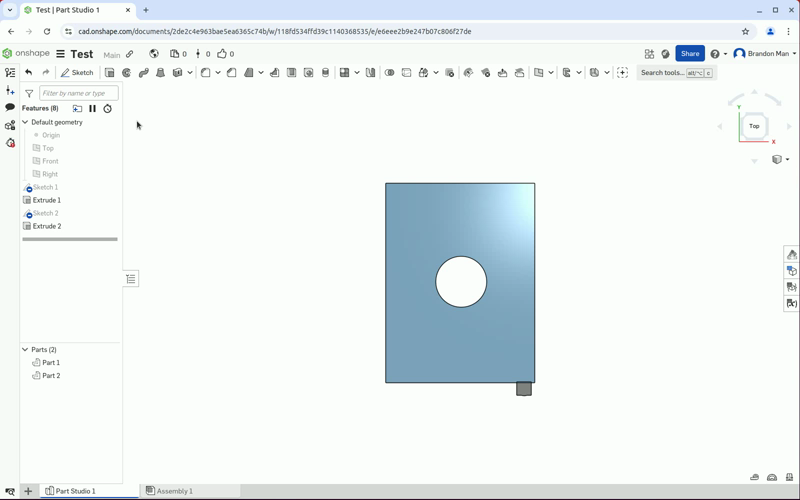
key(shift+h)
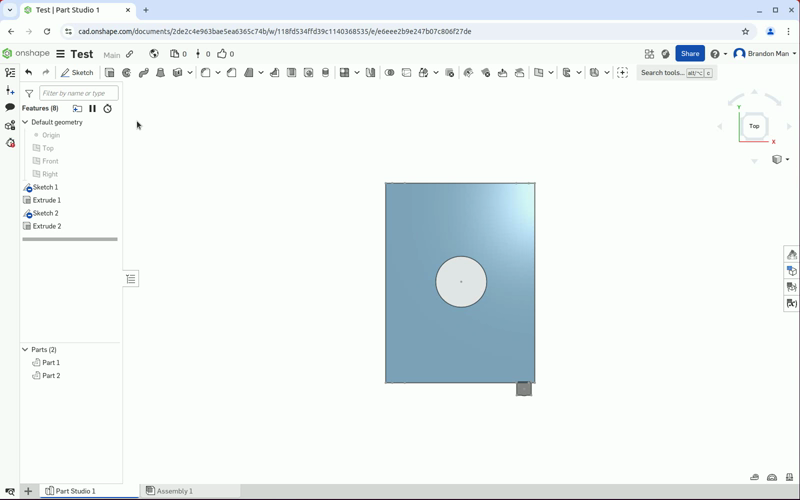
key(shift+h)
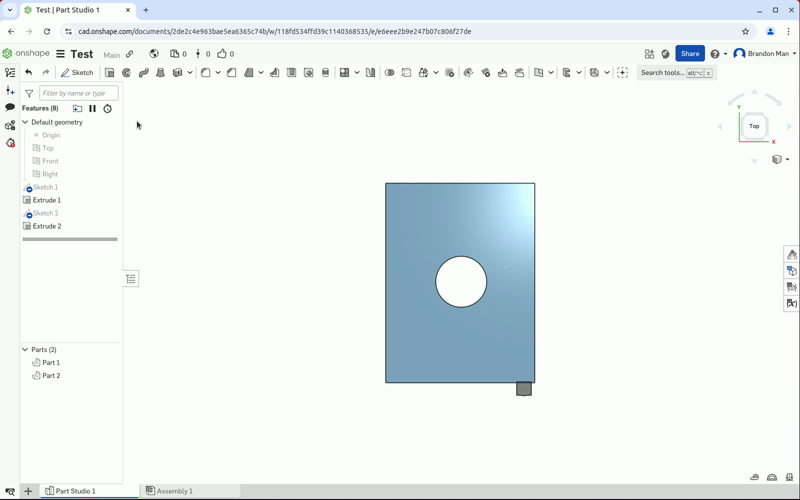
mouse_move(73, 189)
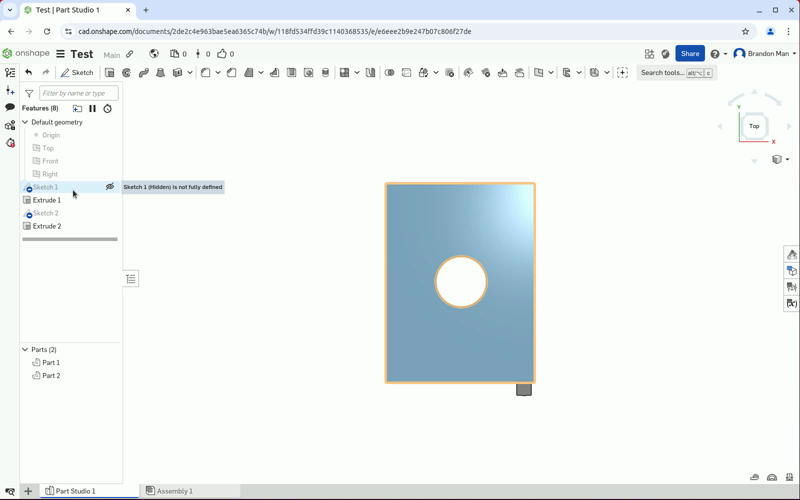
click(73, 189)
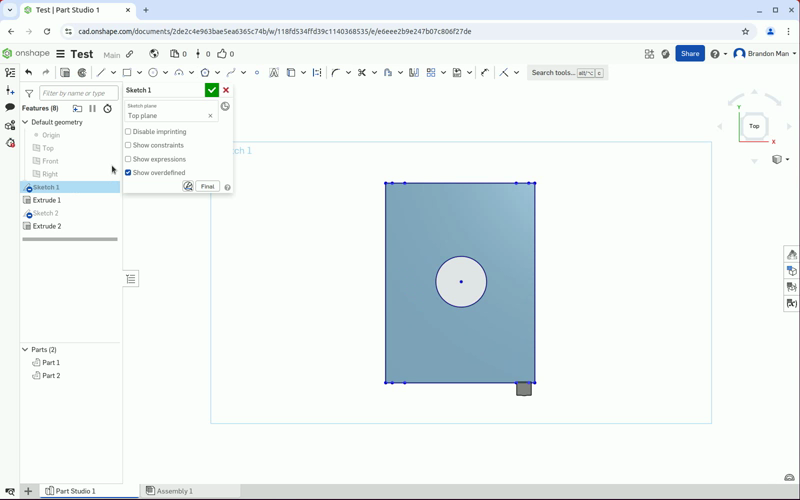
mouse_move(229, 92)
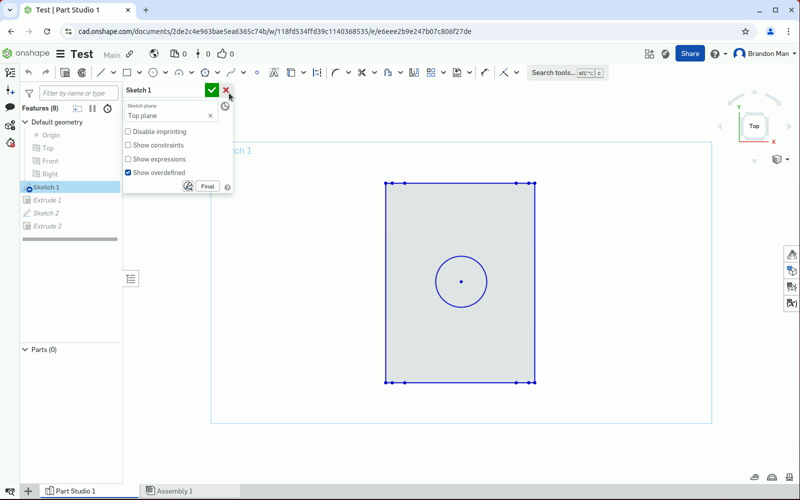
click(229, 92)
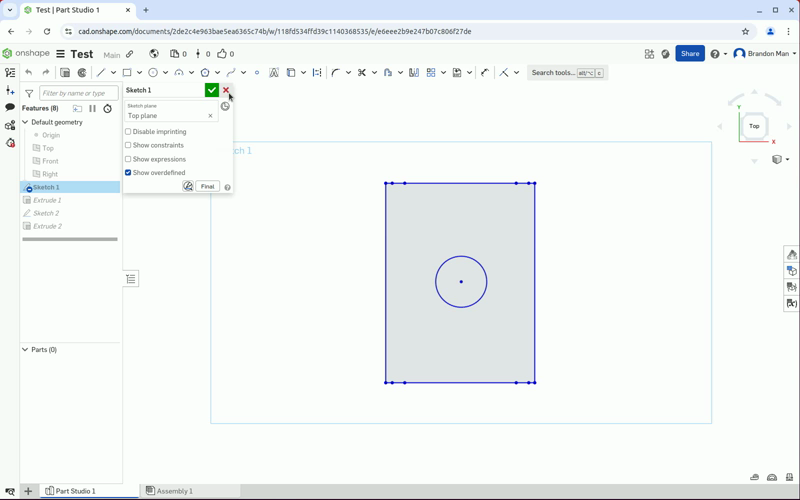
key(shift+s)
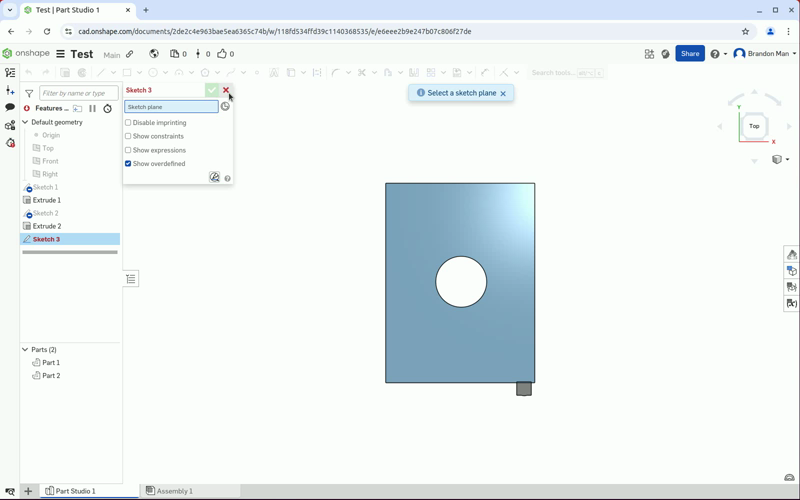
mouse_move(73, 150)
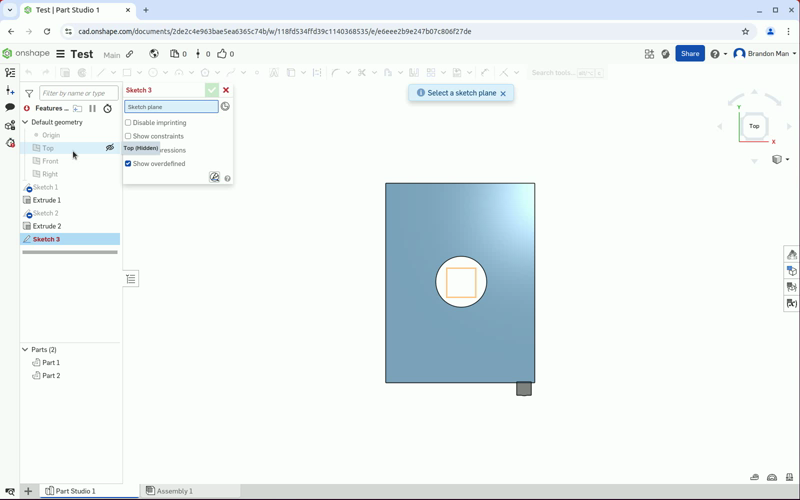
click(73, 150)
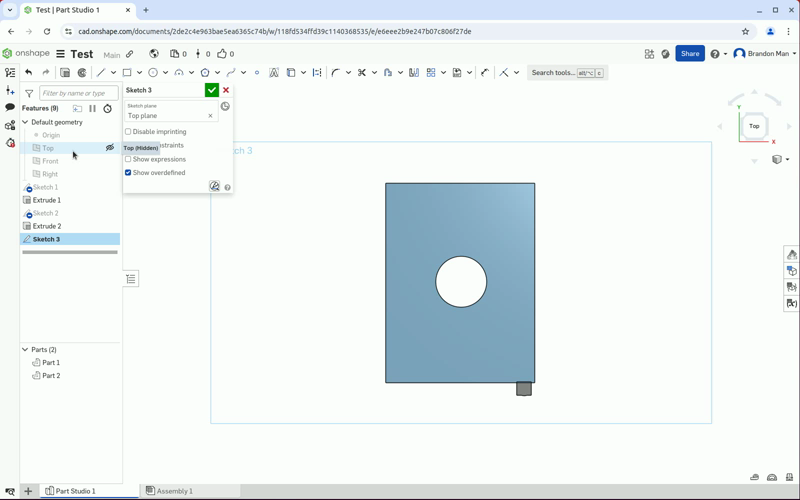
mouse_move(73, 352)
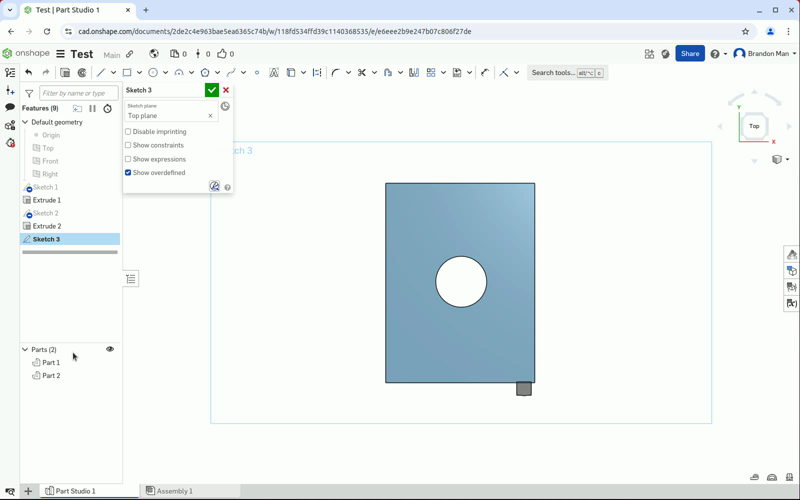
key(y)
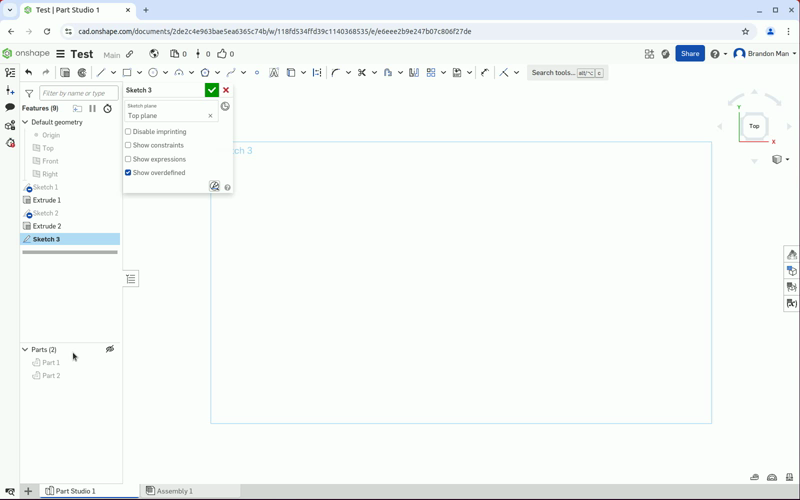
key(l)
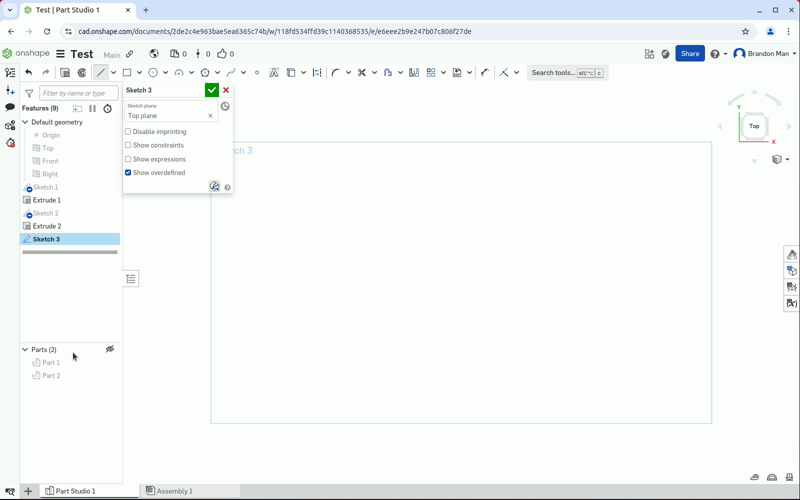
key_down(shift)
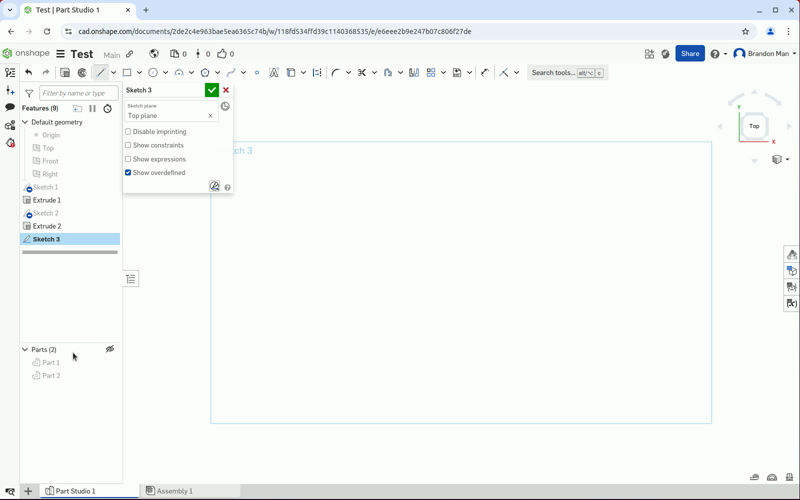
mouse_move(391, 183)
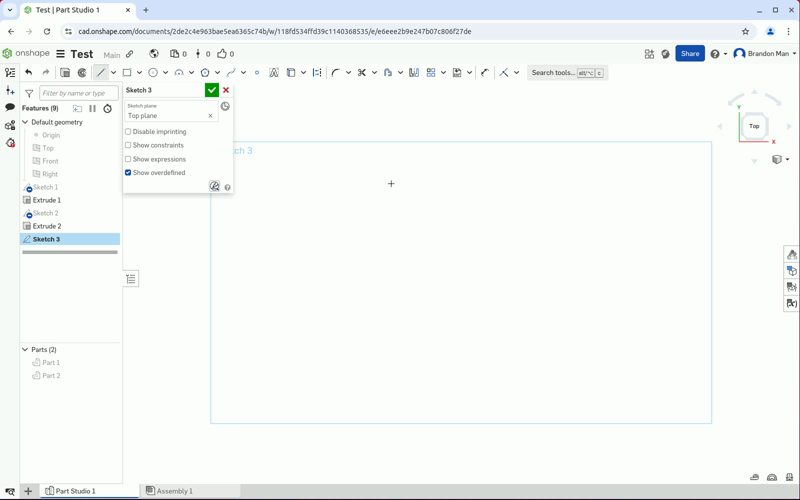
click(391, 183)
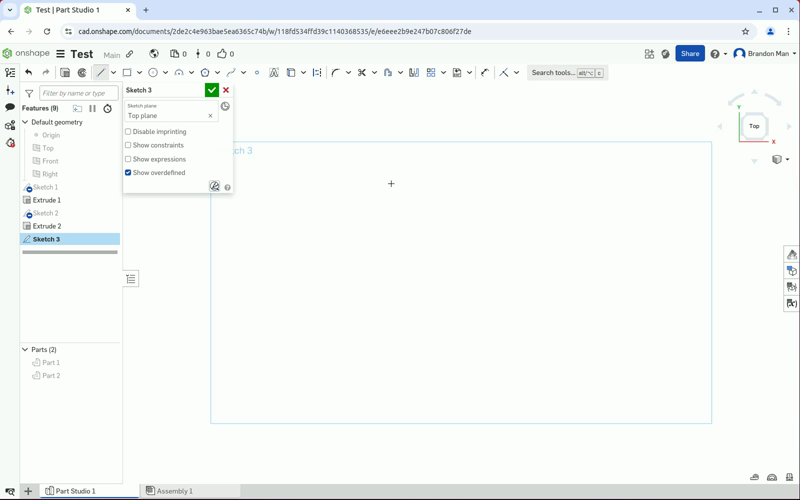
key_up(shift)
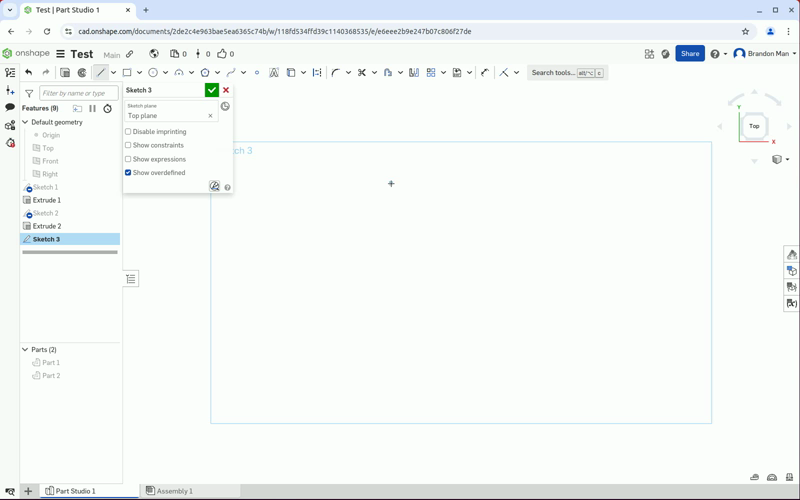
key_down(shift)
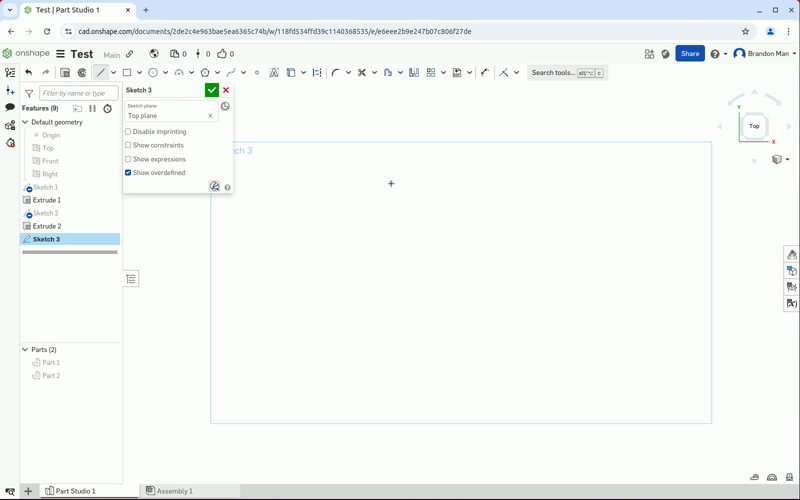
mouse_move(421, 183)
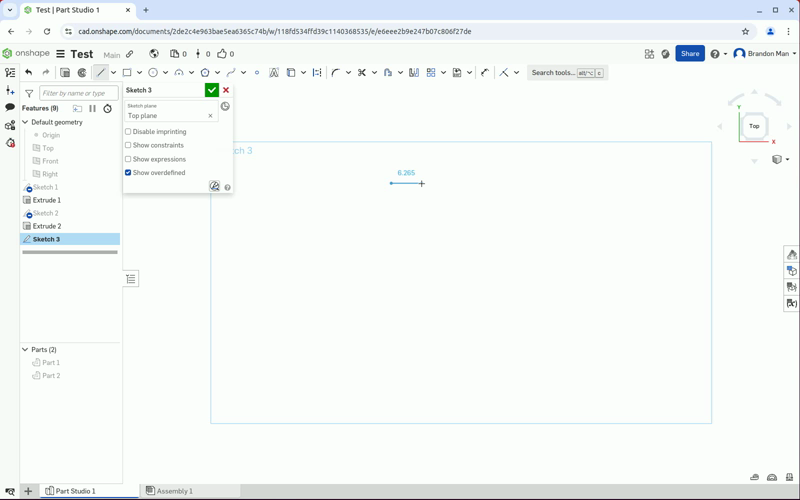
mouse_move(405, 183)
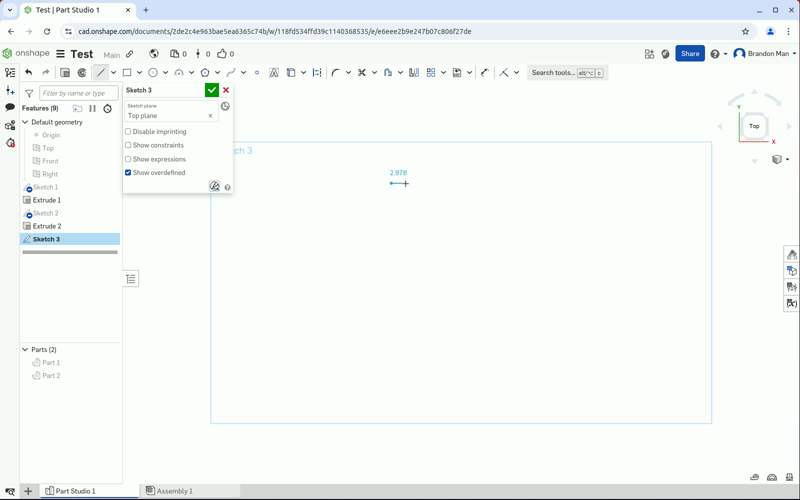
click(405, 183)
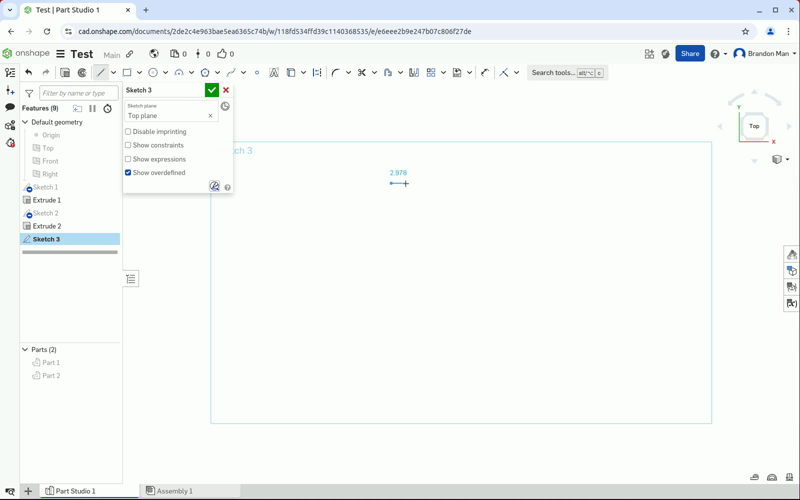
key_up(shift)
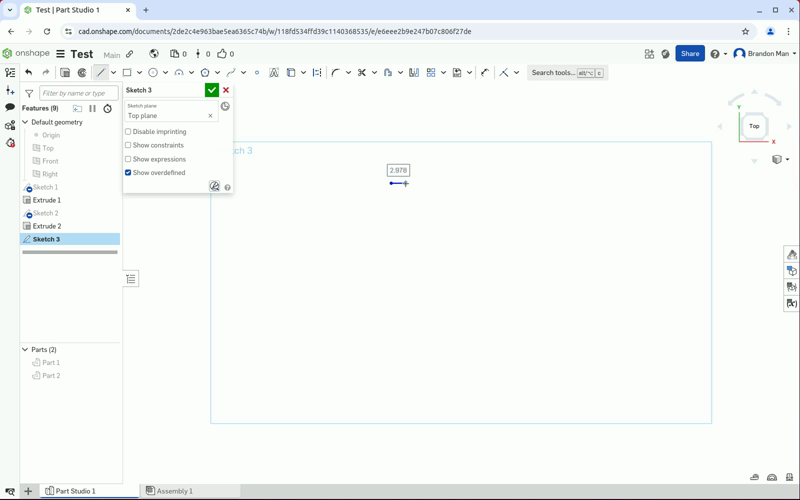
key_down(shift)
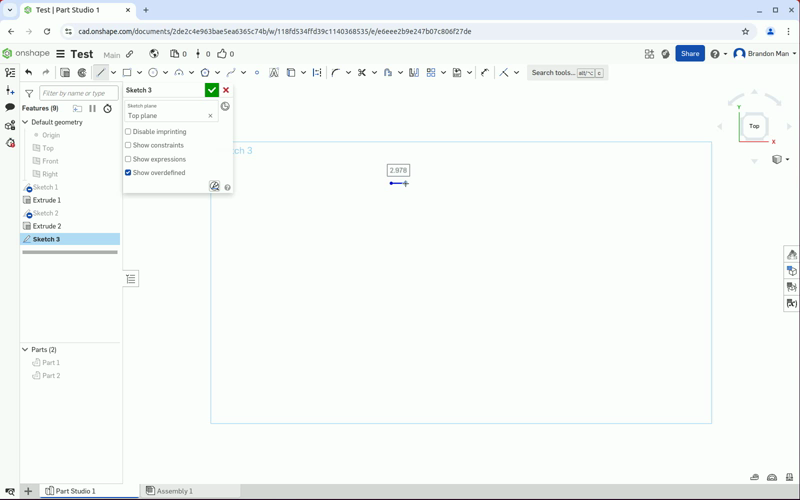
mouse_move(435, 183)
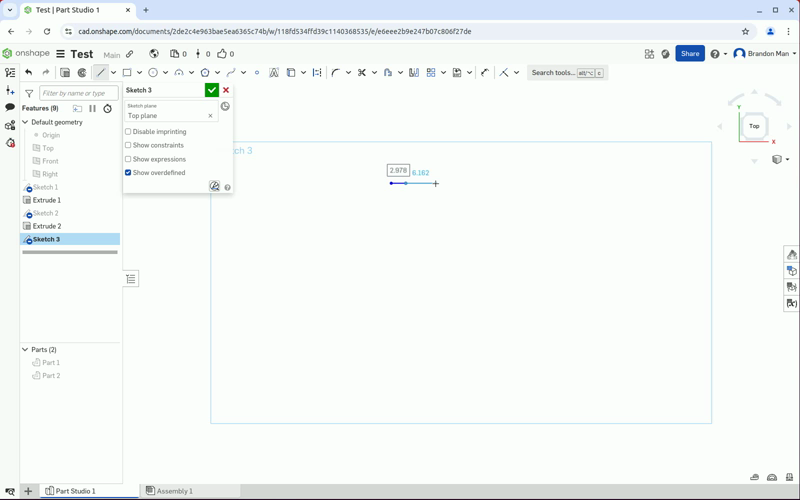
mouse_move(405, 169)
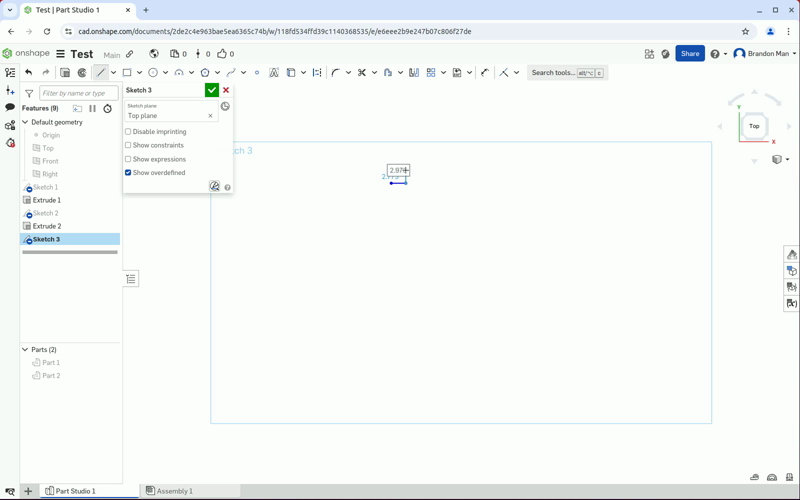
click(405, 169)
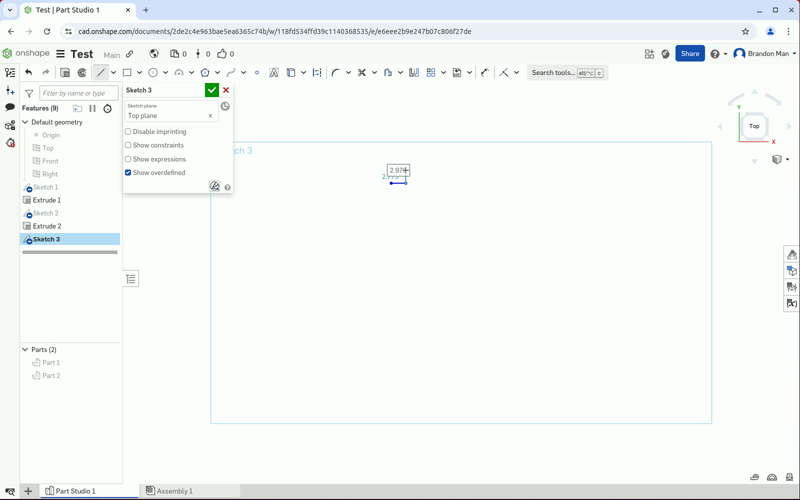
key_up(shift)
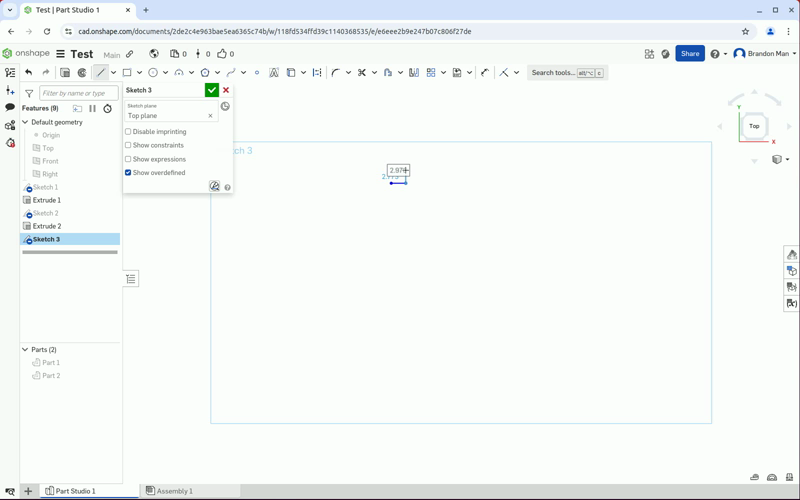
key_down(shift)
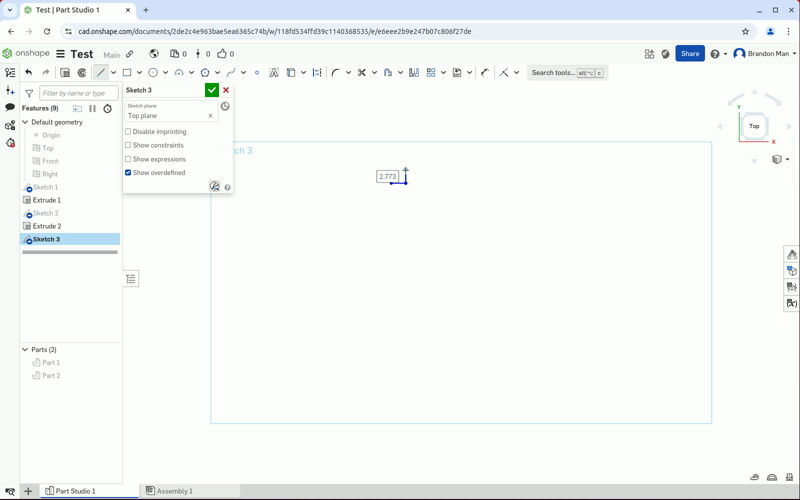
mouse_move(435, 169)
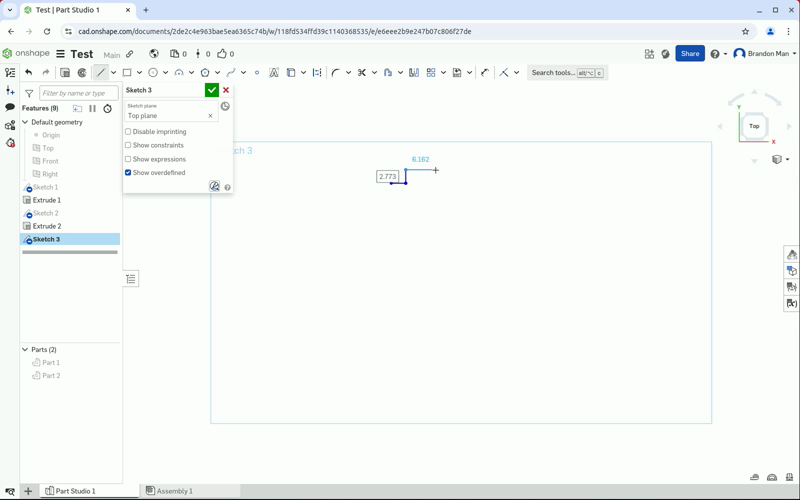
mouse_move(391, 169)
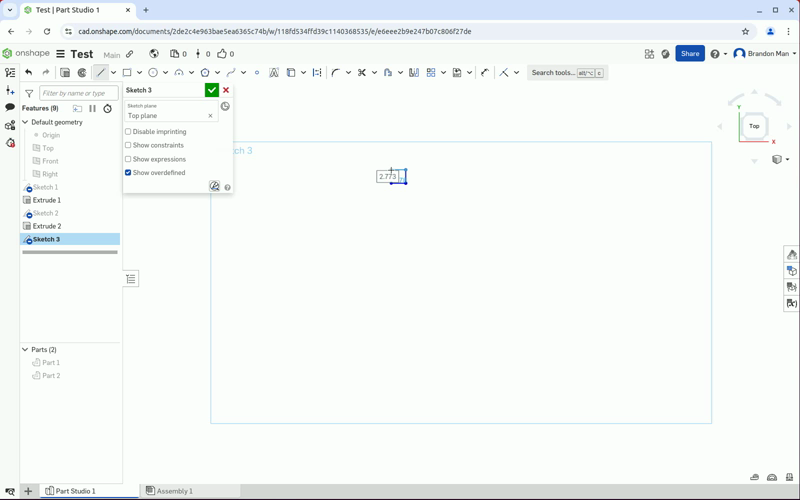
click(391, 169)
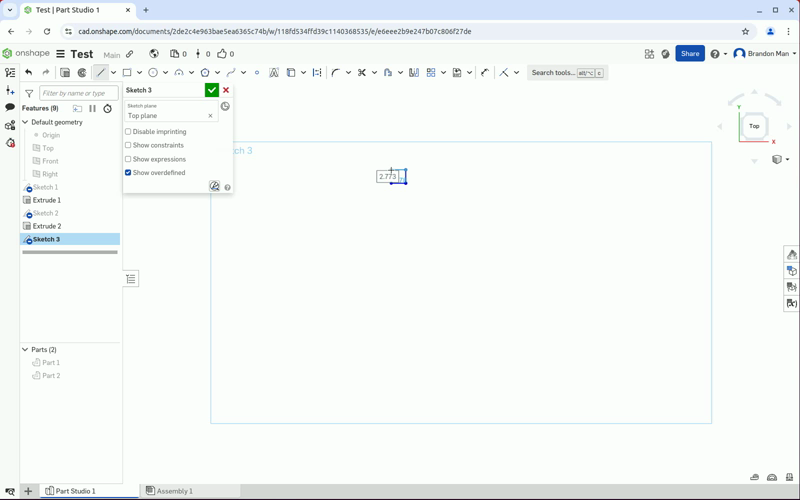
key_up(shift)
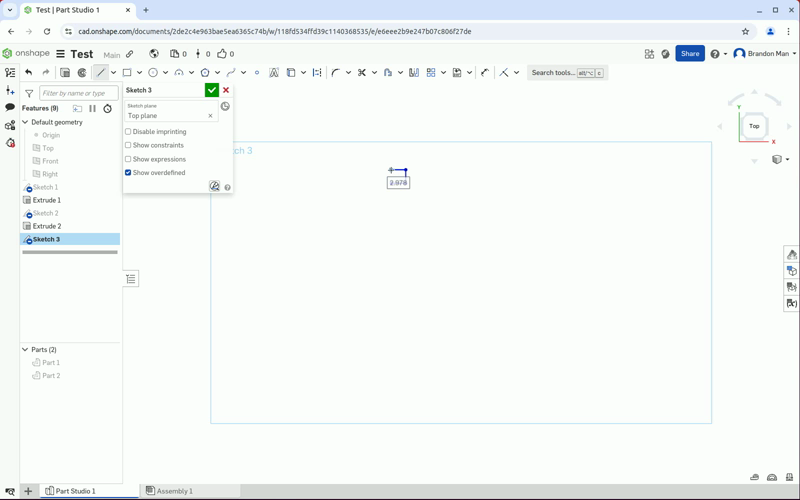
mouse_move(421, 169)
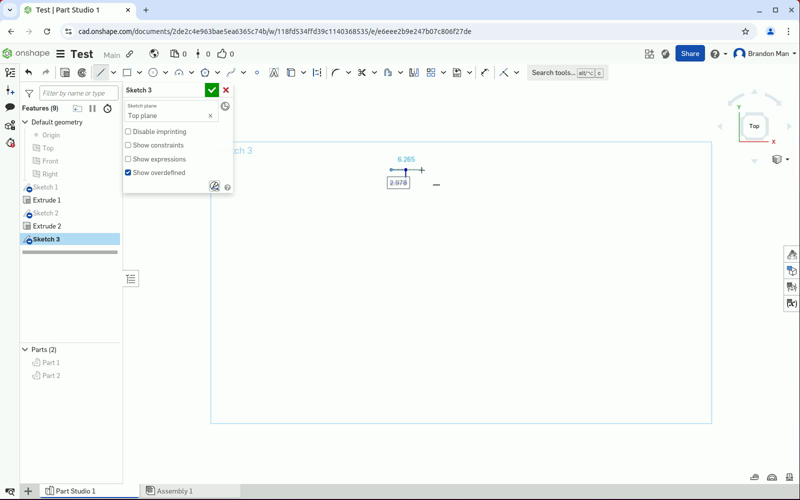
key_down(shift)
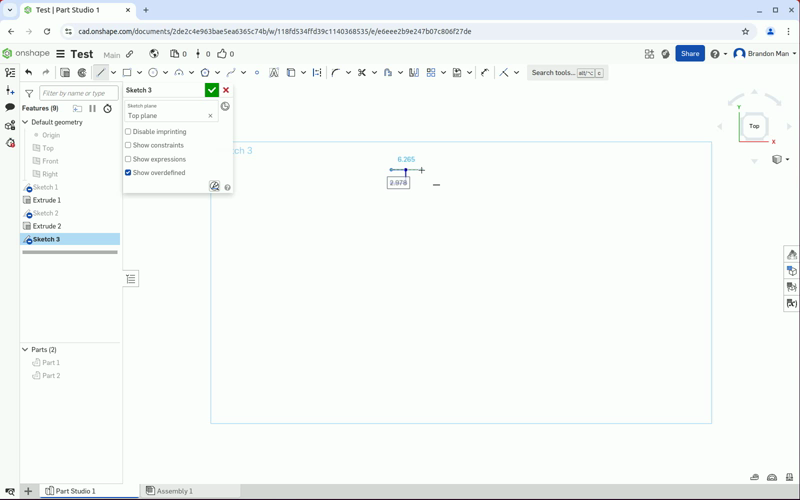
mouse_move(391, 183)
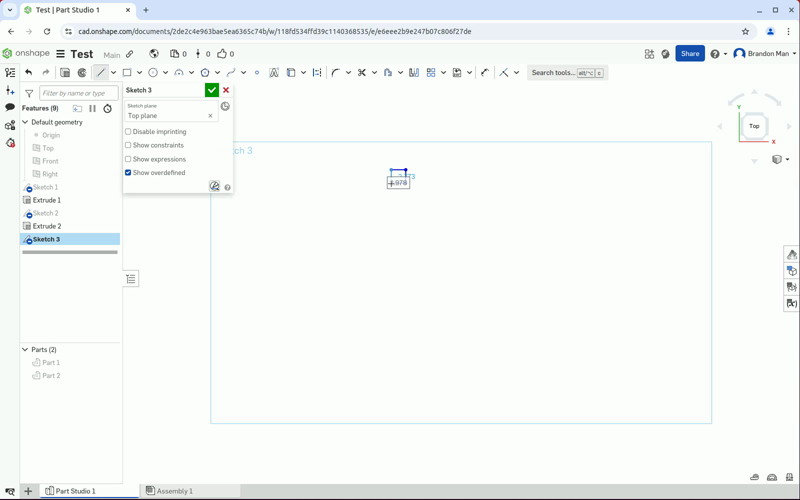
key_up(shift)
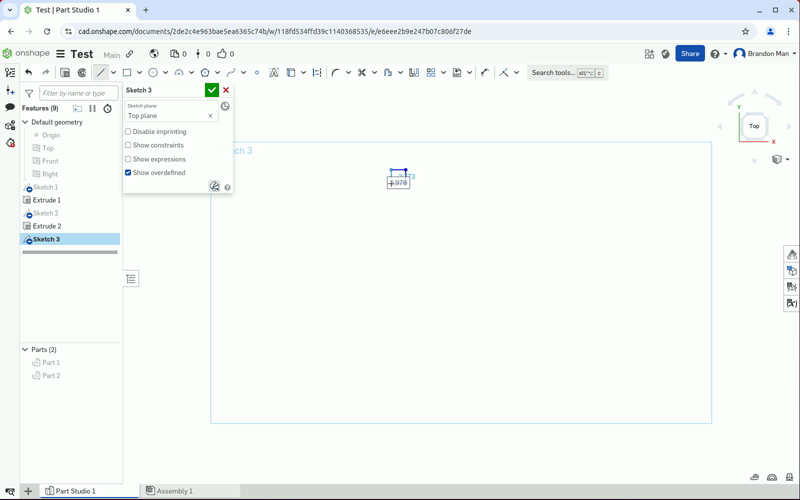
click(391, 183)
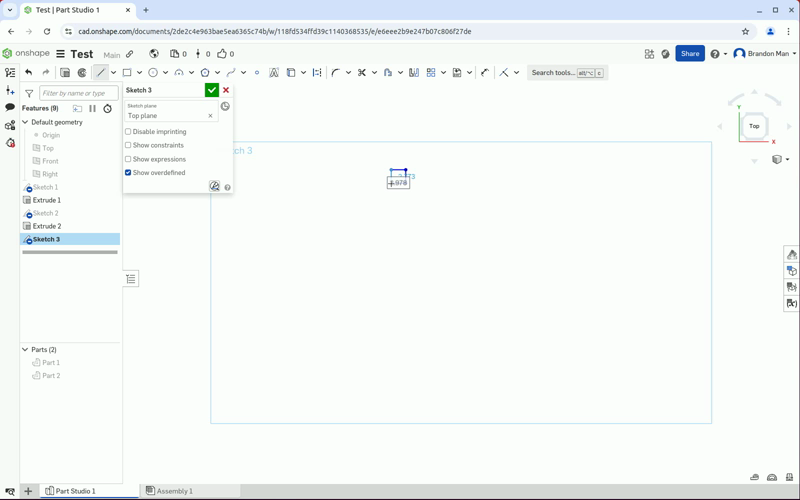
key(esc)
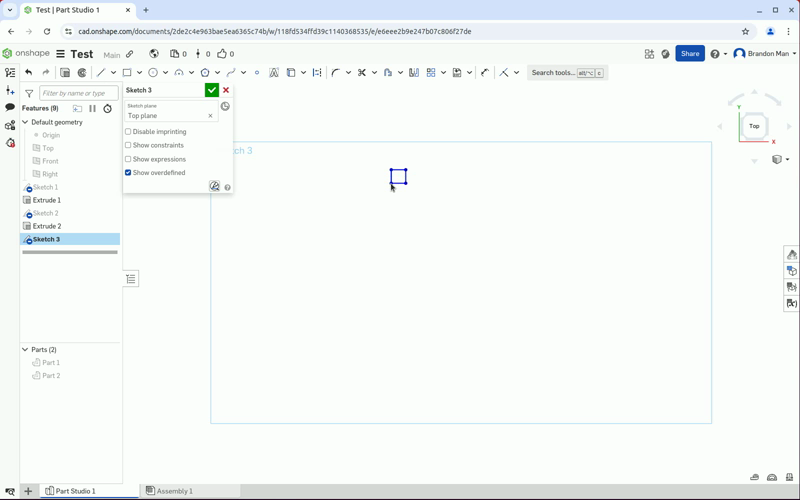
key(c)
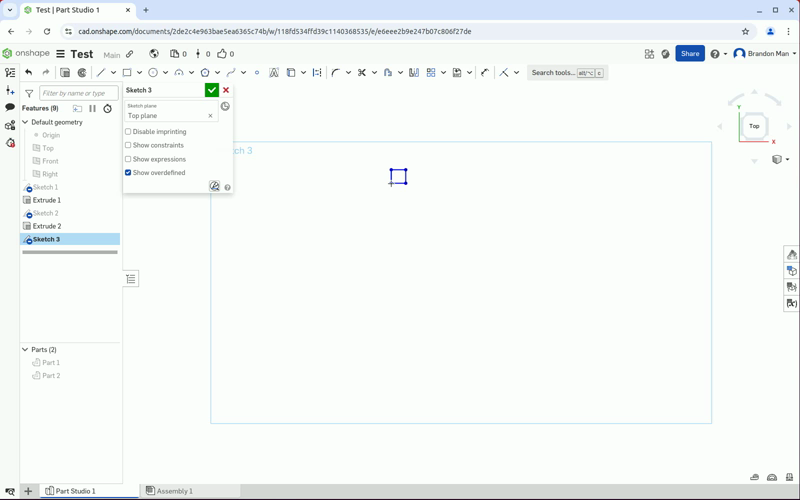
key_down(shift)
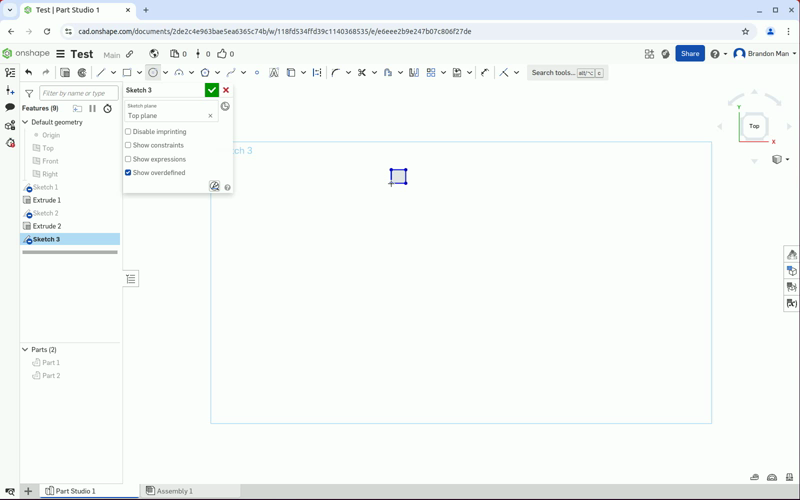
mouse_move(398, 176)
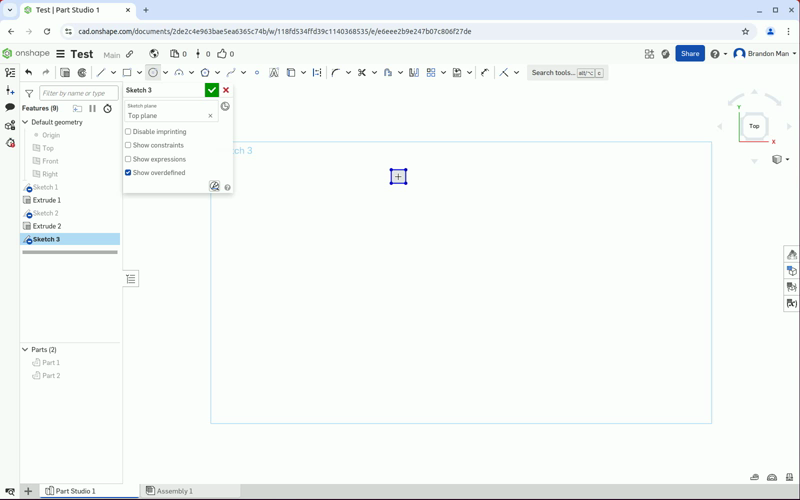
click(398, 176)
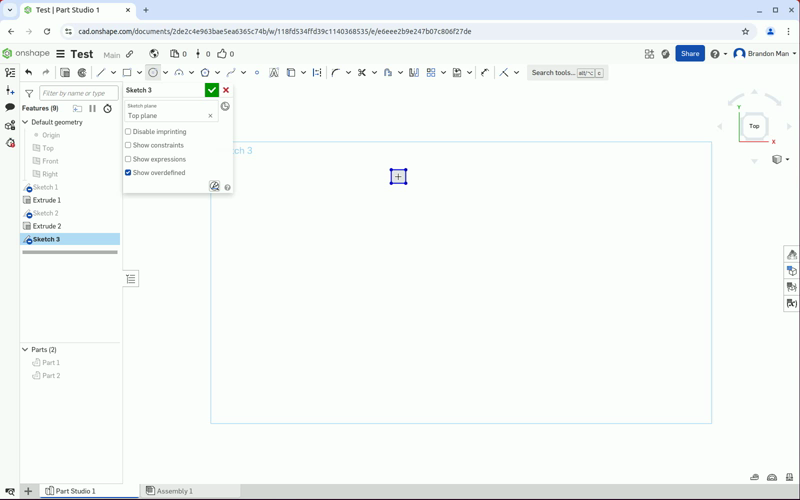
key_up(shift)
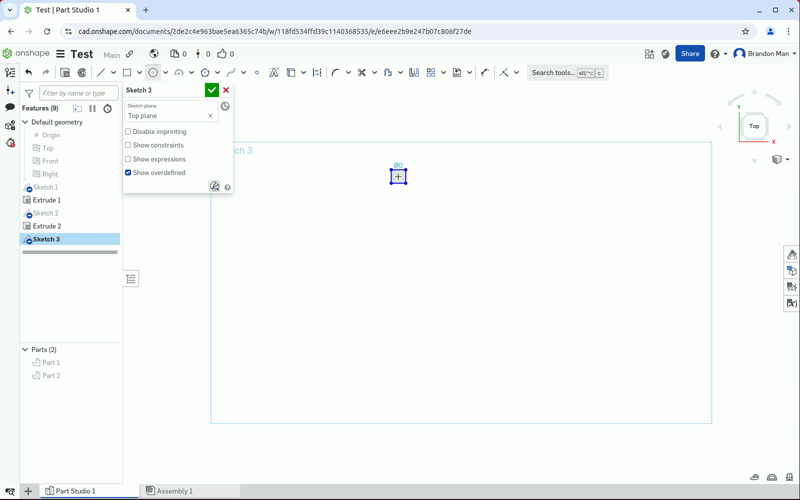
mouse_move(401, 176)
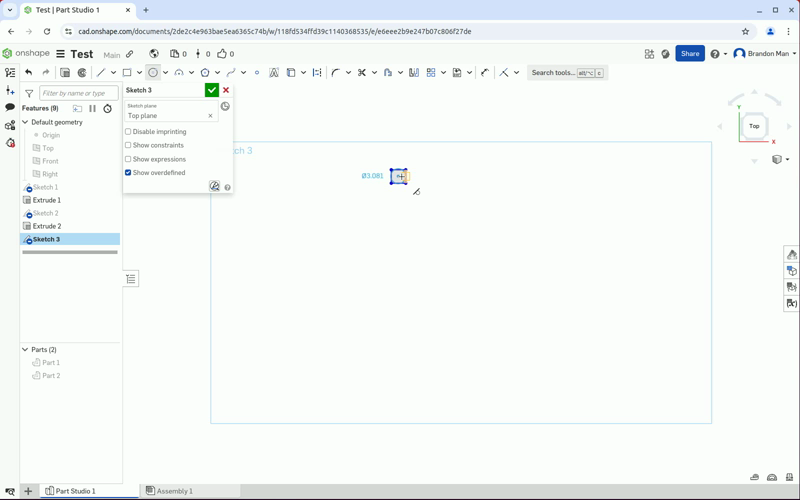
click(401, 176)
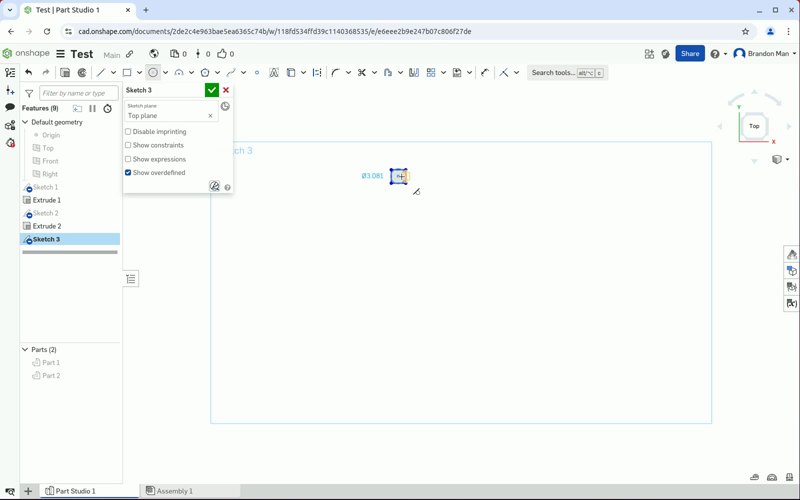
key(esc)
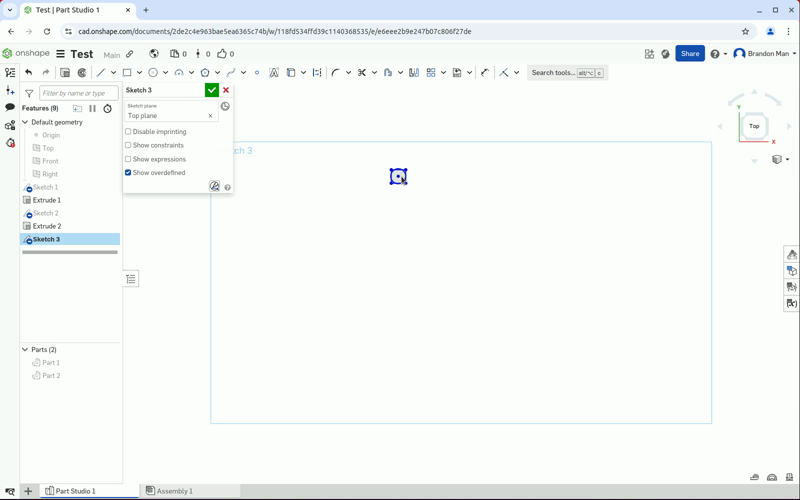
mouse_move(391, 182)
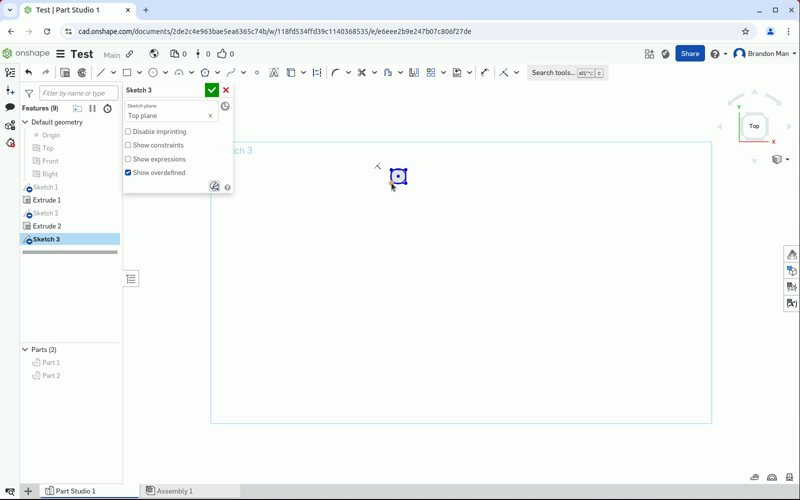
scroll(6)
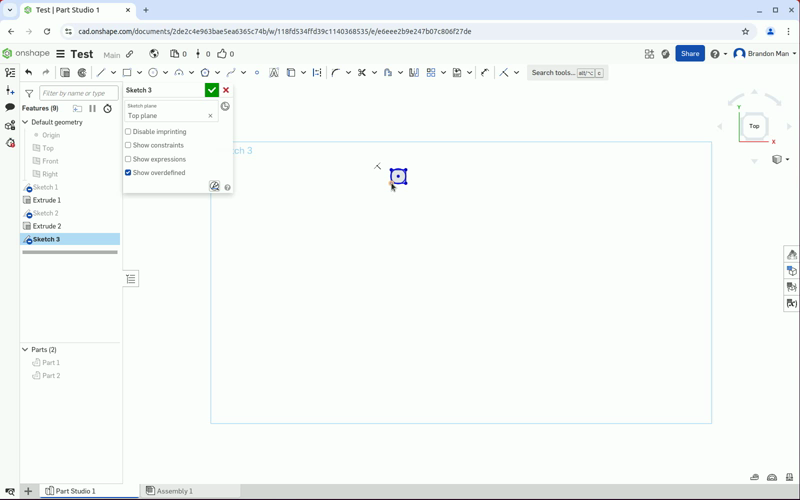
scroll(6)
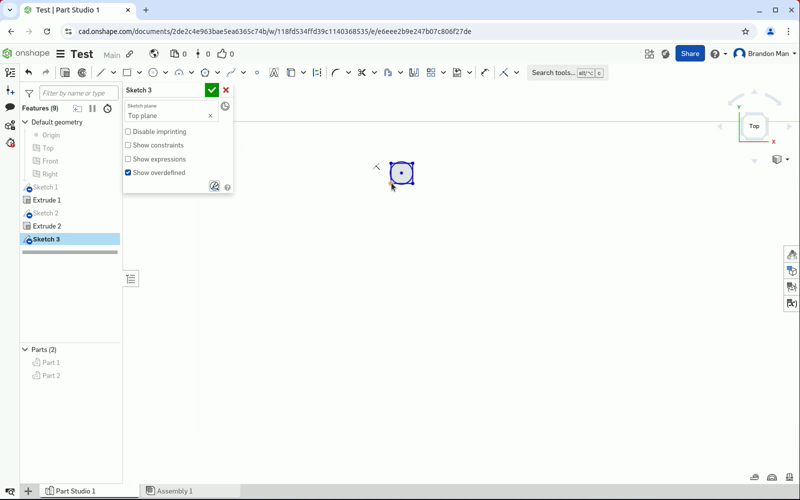
scroll(6)
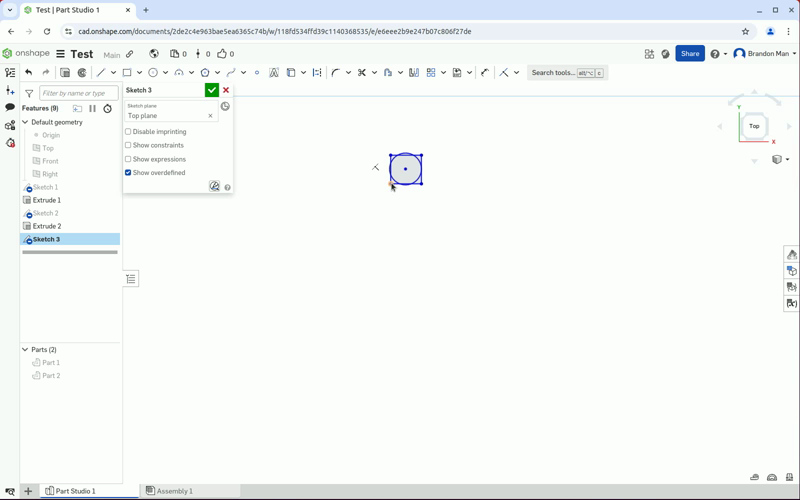
scroll(6)
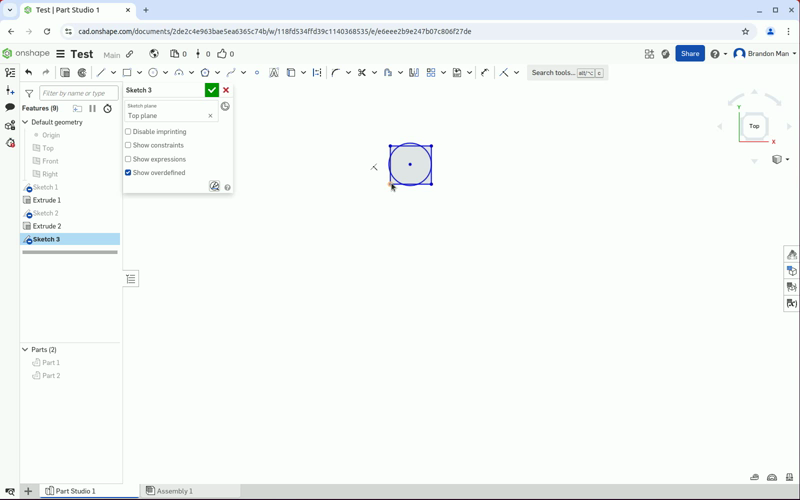
scroll(6)
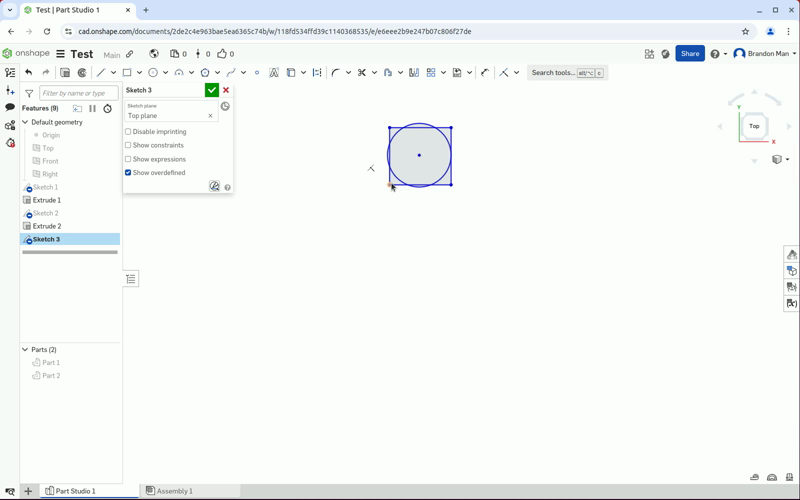
scroll(6)
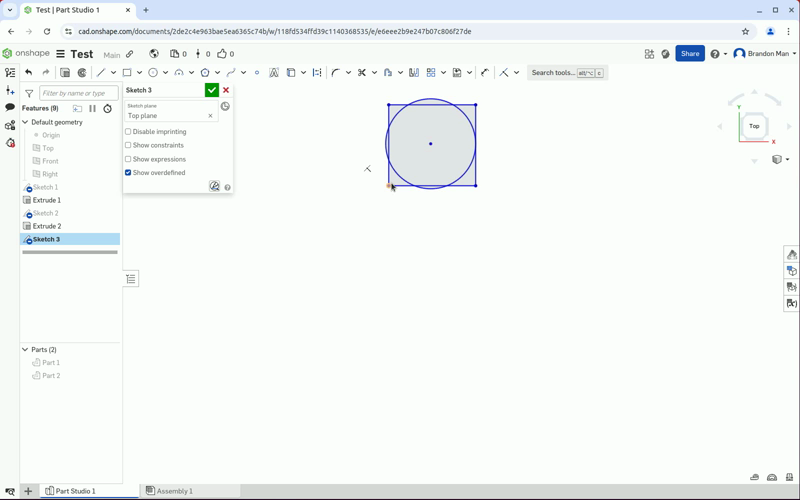
scroll(6)
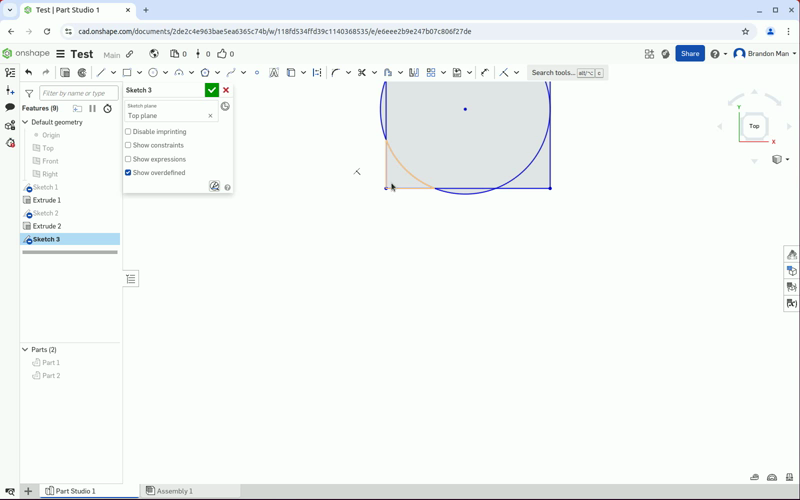
click(391, 182)
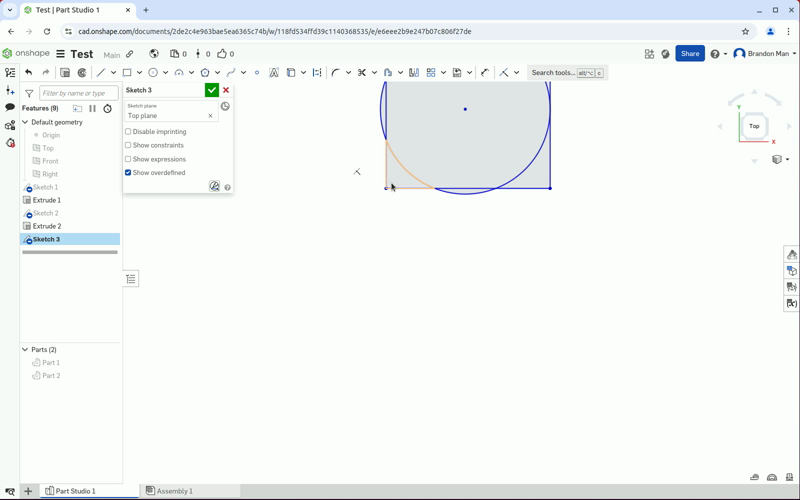
scroll(-6)
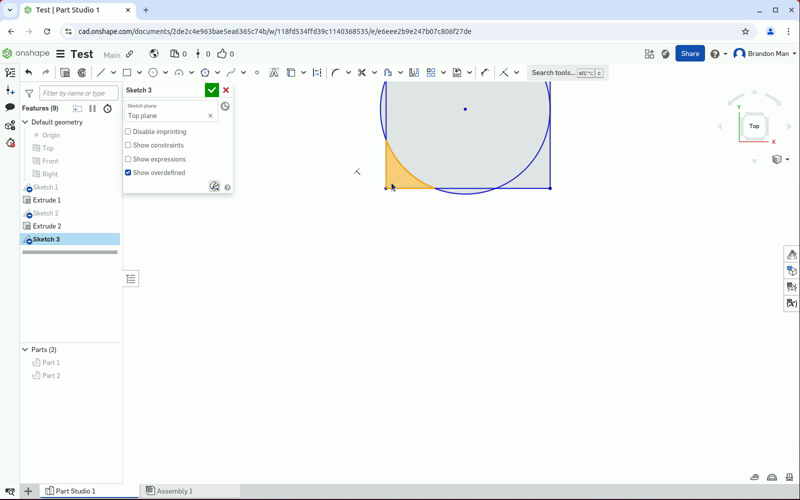
scroll(-6)
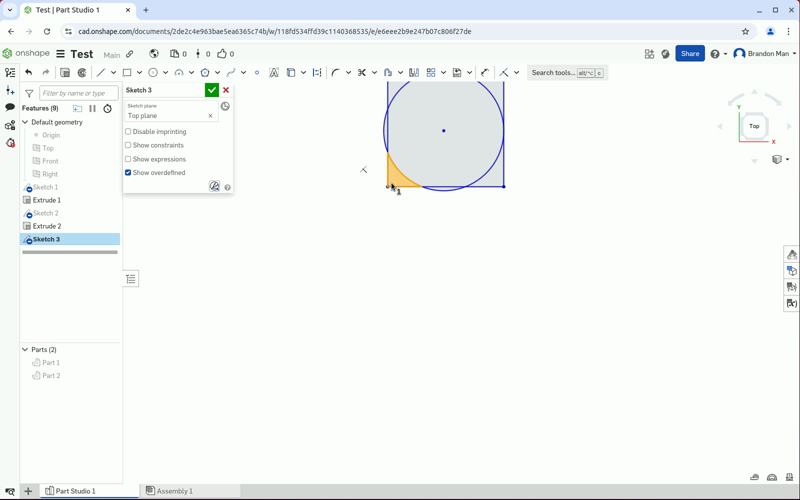
scroll(-6)
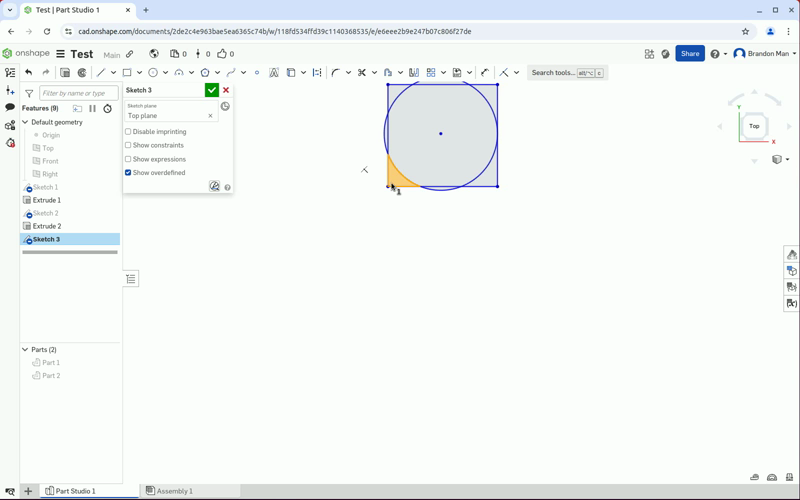
scroll(-6)
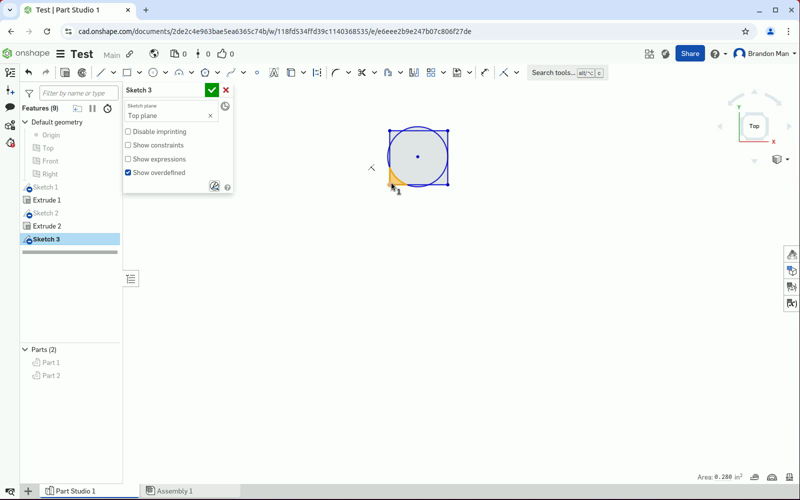
scroll(-6)
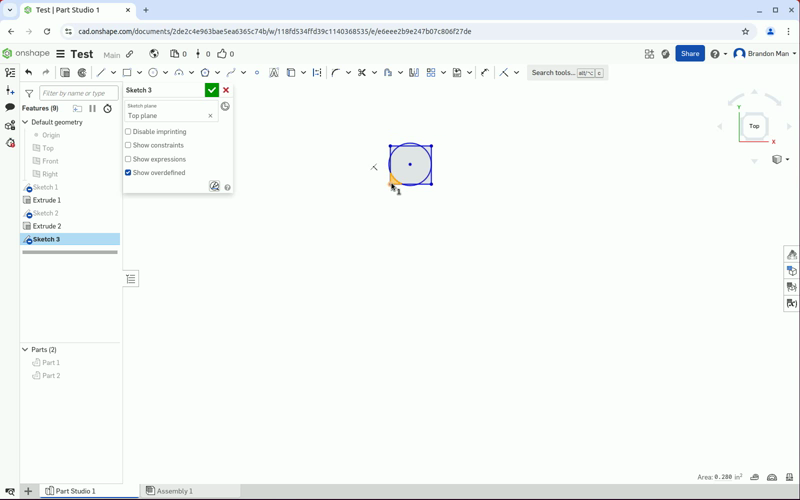
scroll(-6)
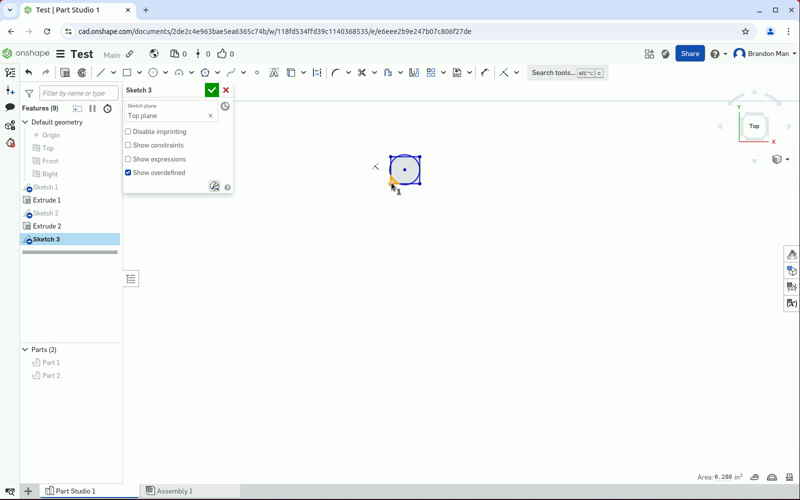
scroll(-6)
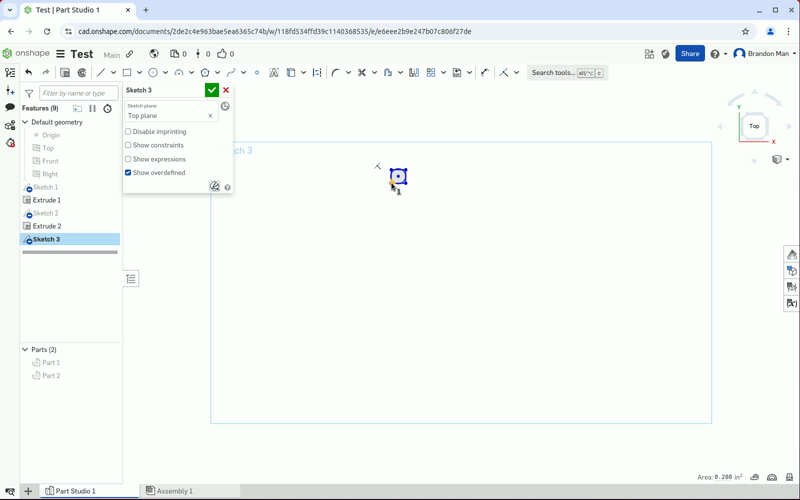
mouse_move(73, 352)
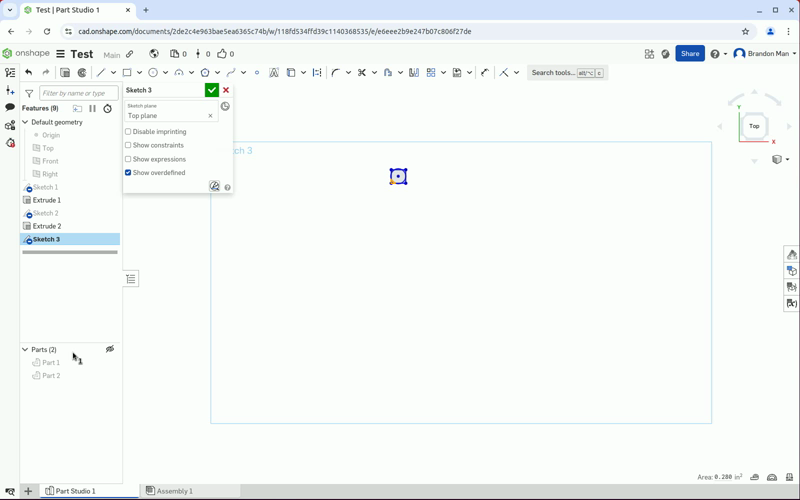
key(shift+y)
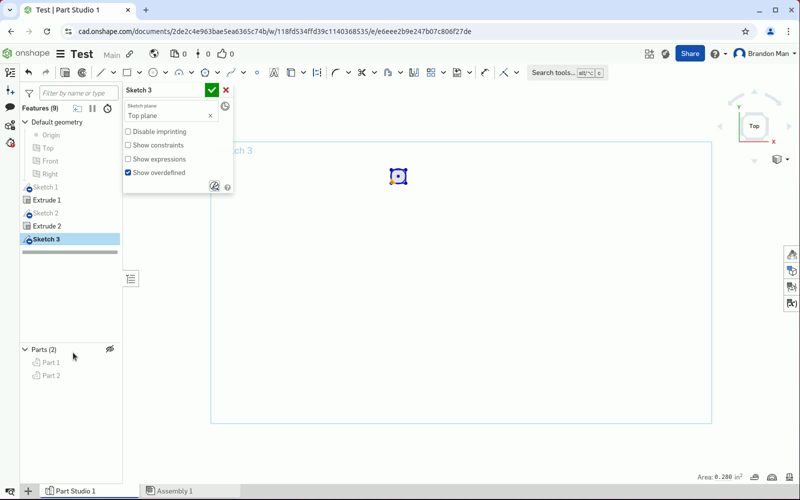
key(shift+e)
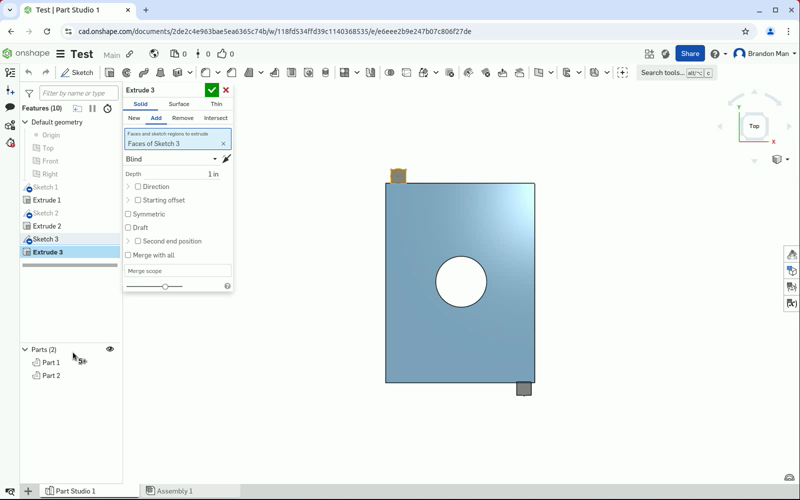
mouse_move(143, 106)
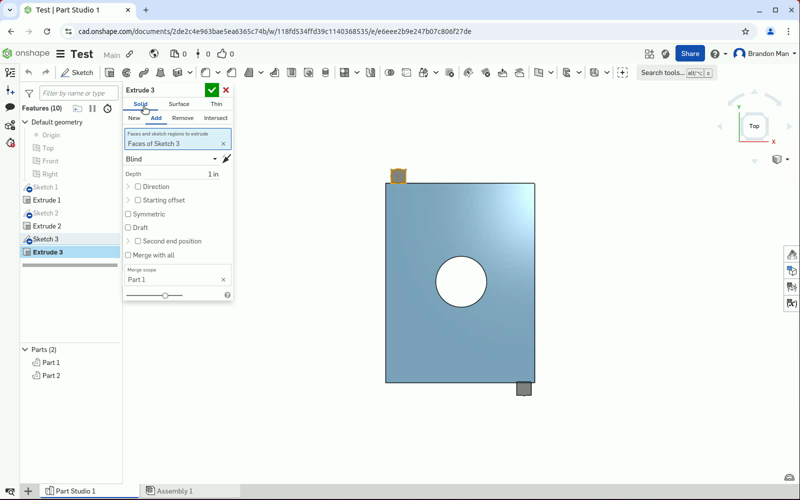
click(143, 106)
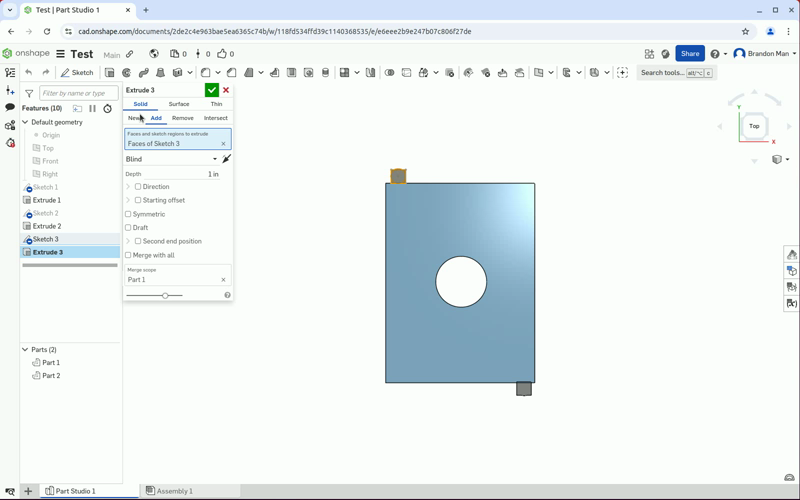
mouse_move(137, 120)
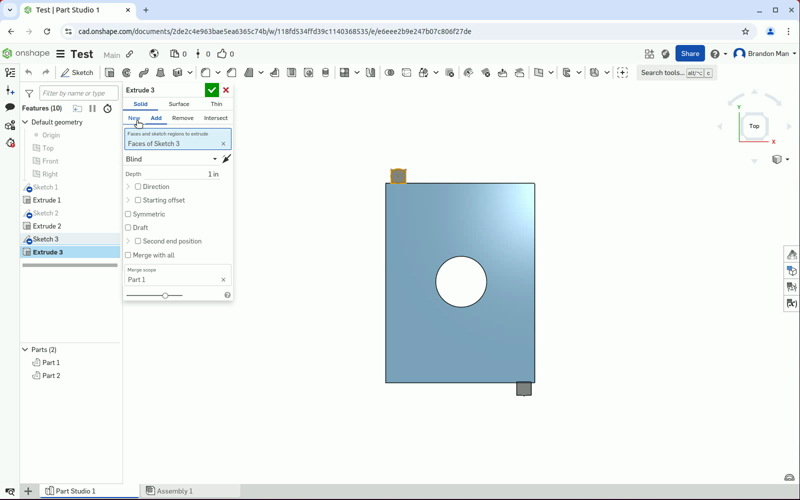
click(137, 120)
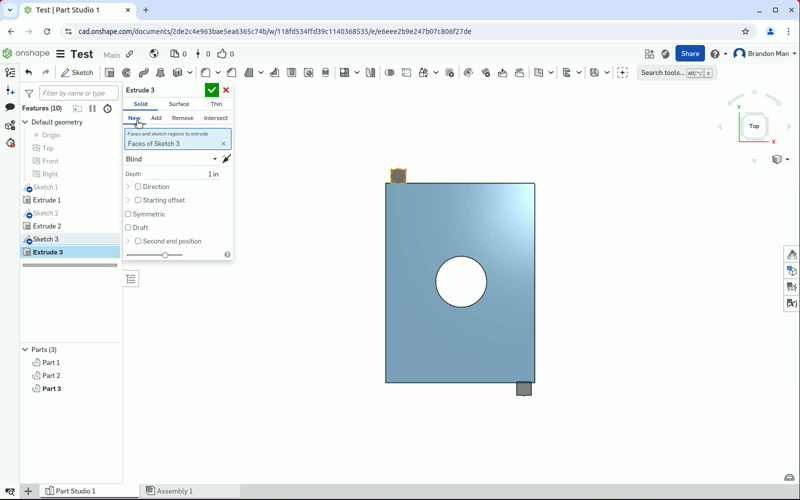
key(tab, 4)
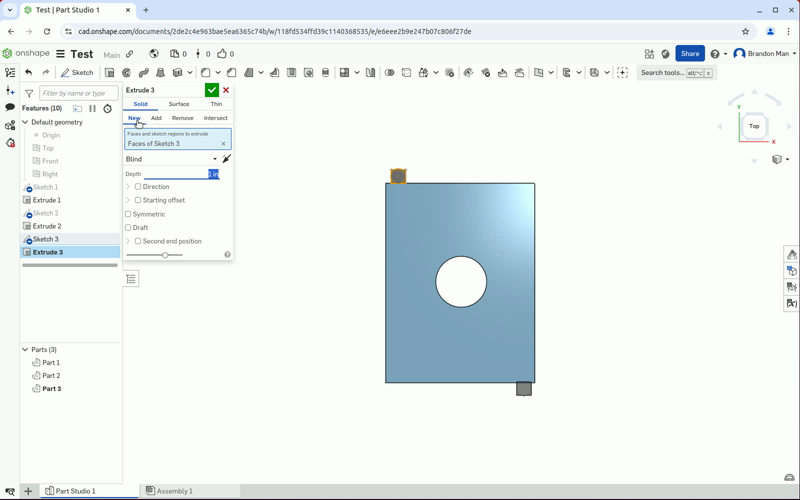
text(2.648)
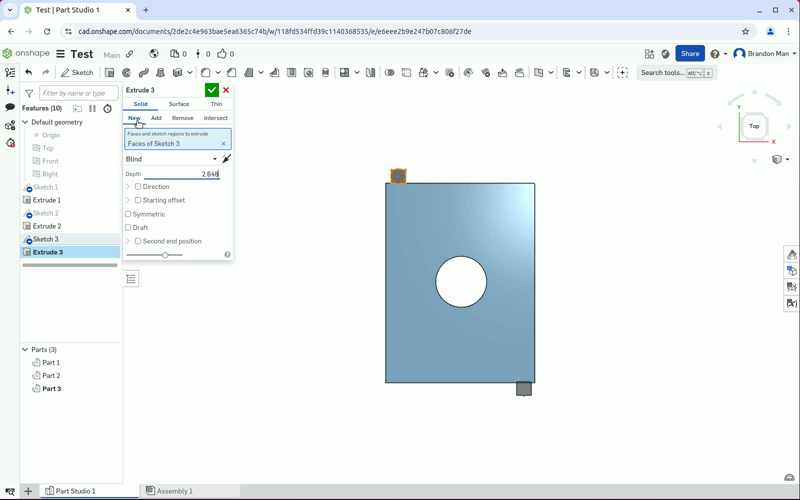
key(enter)
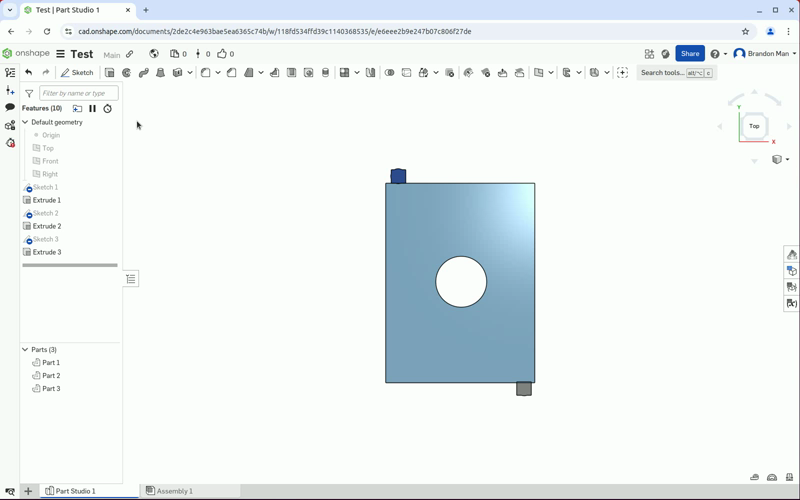
key(shift+h)
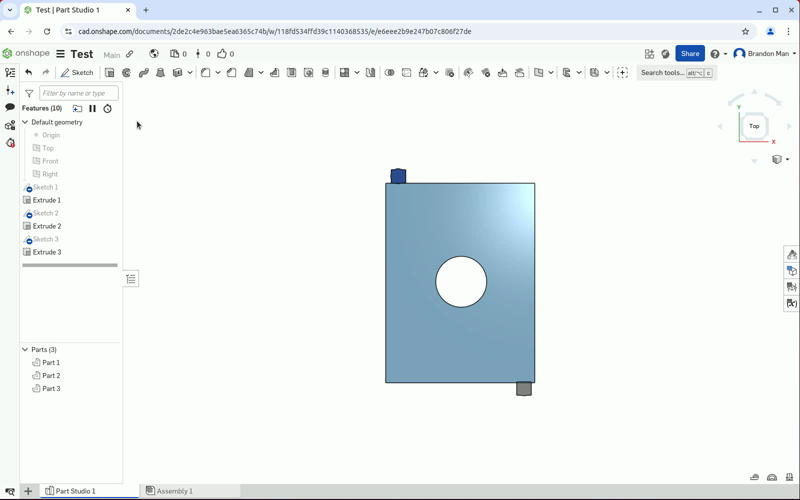
key(shift+h)
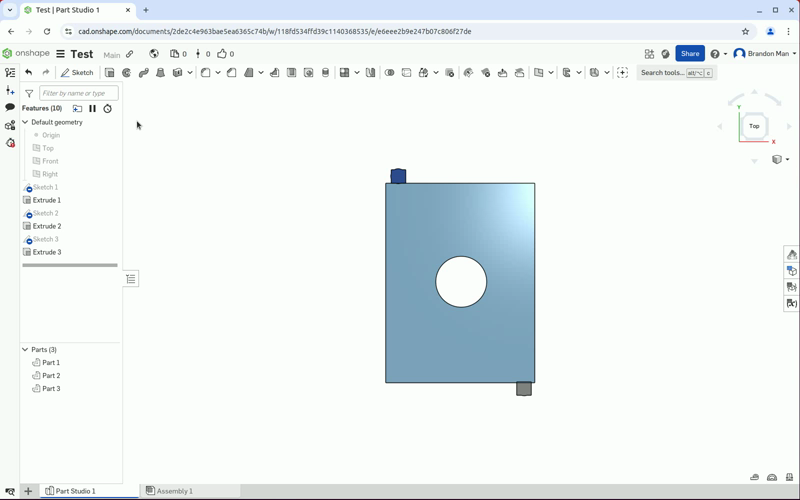
mouse_move(73, 189)
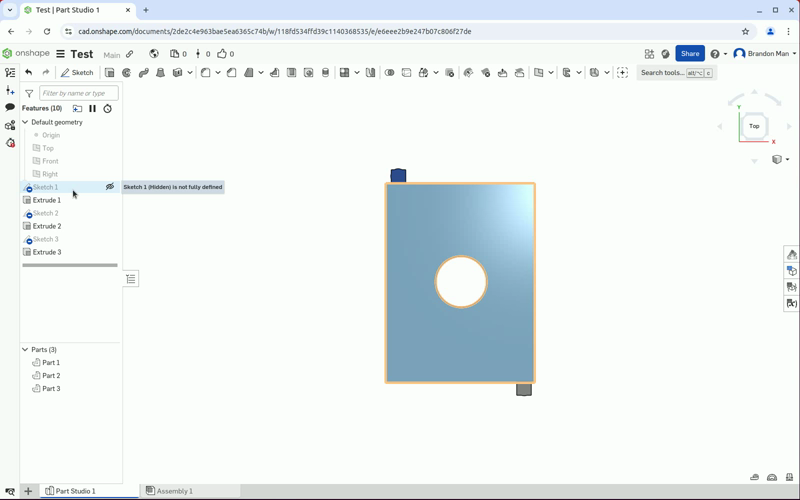
click(73, 189)
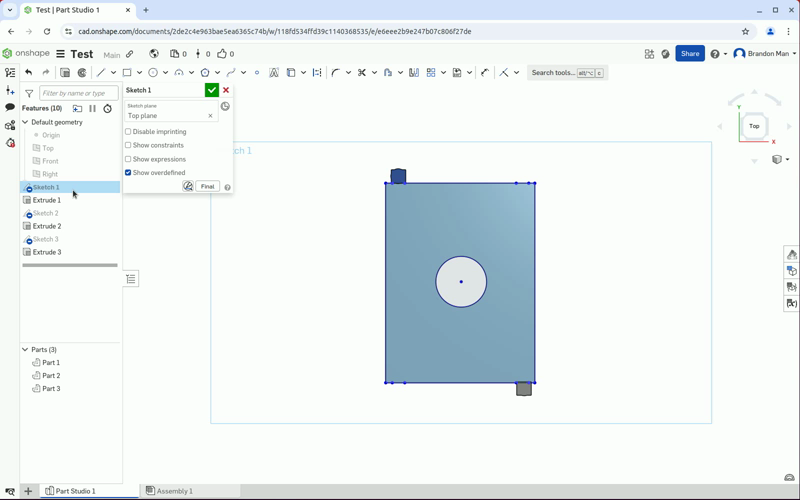
mouse_move(229, 92)
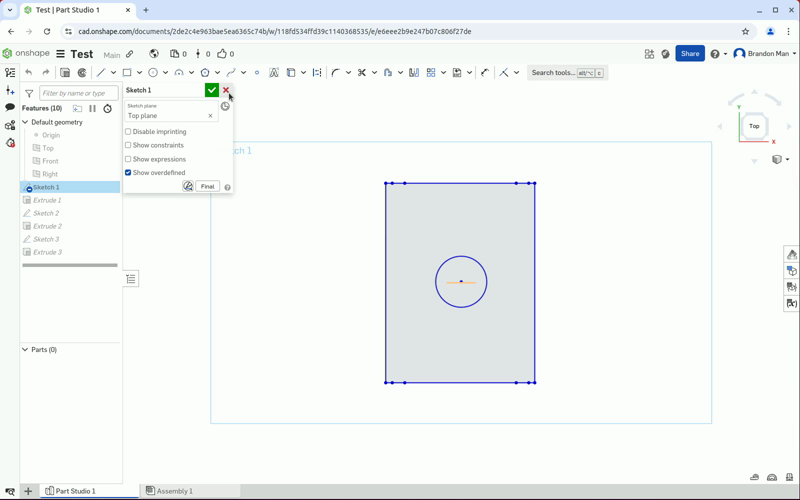
click(229, 92)
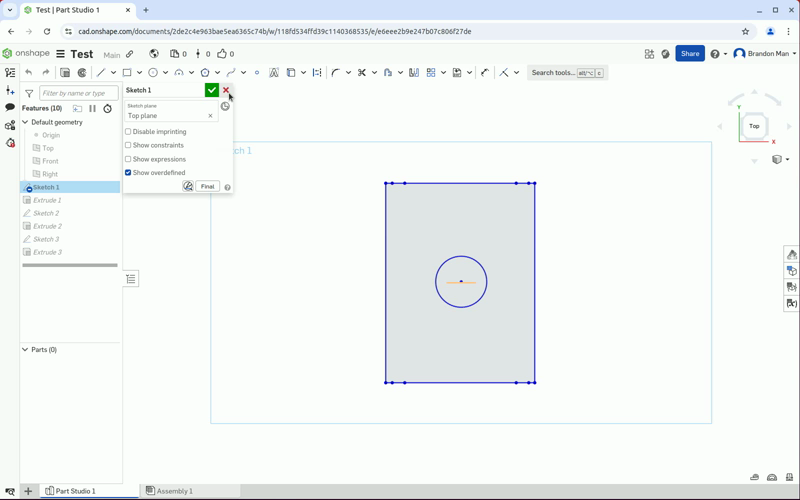
key(shift+s)
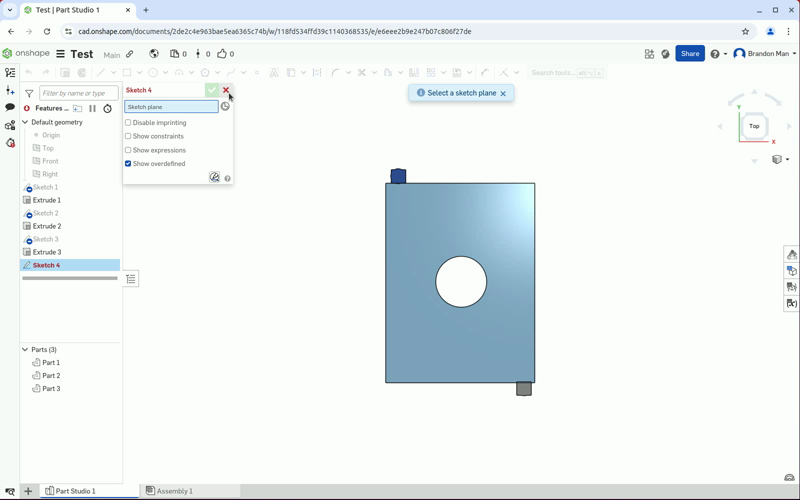
mouse_move(73, 150)
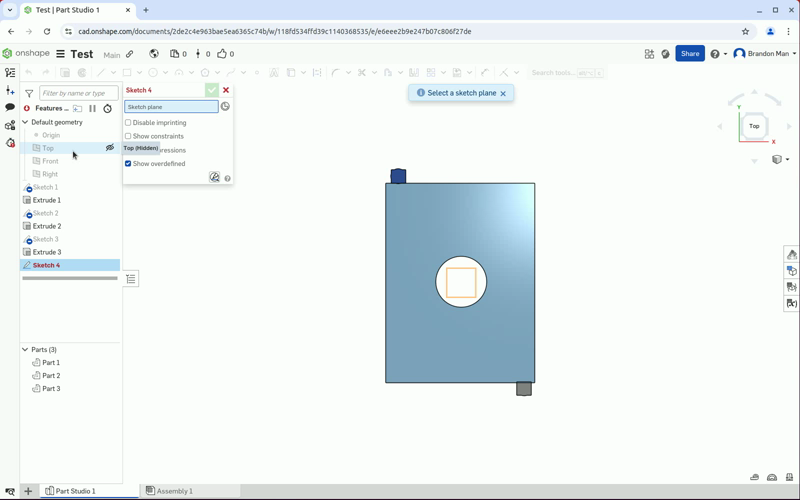
click(73, 150)
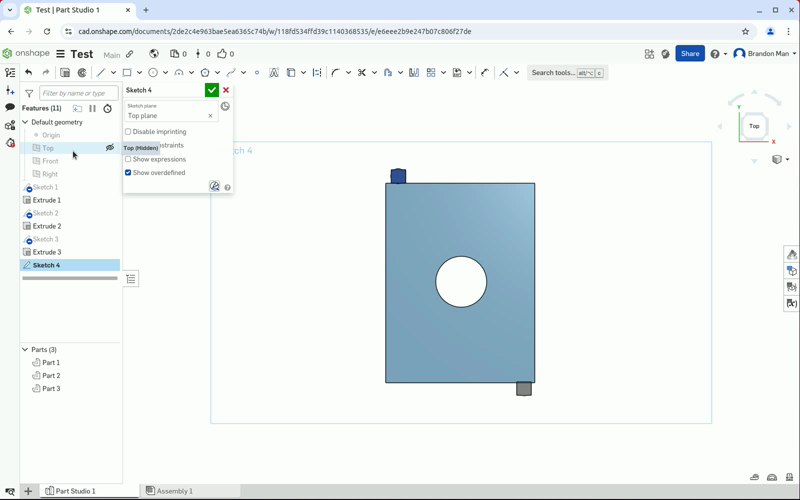
mouse_move(73, 352)
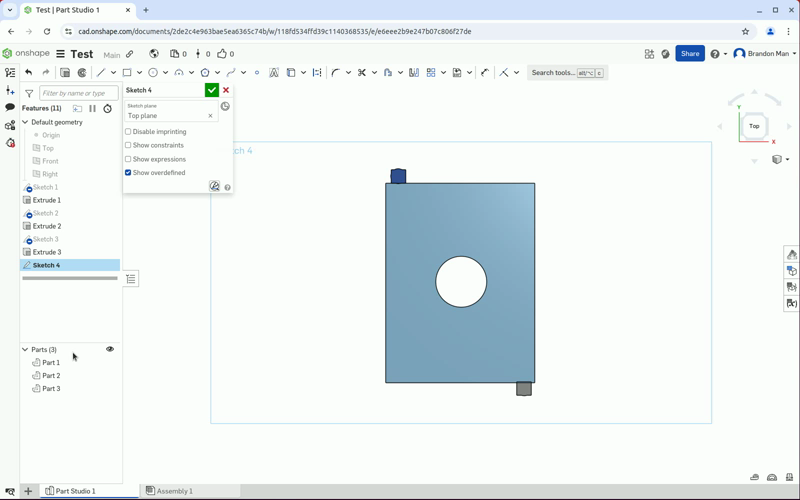
key(y)
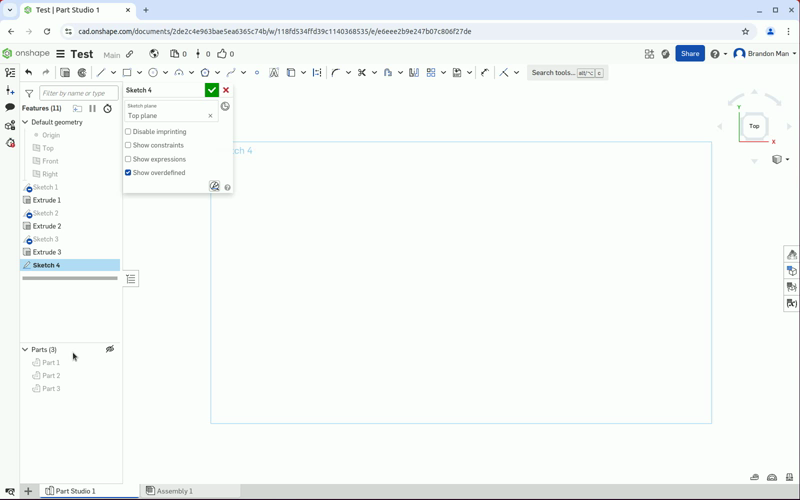
key(l)
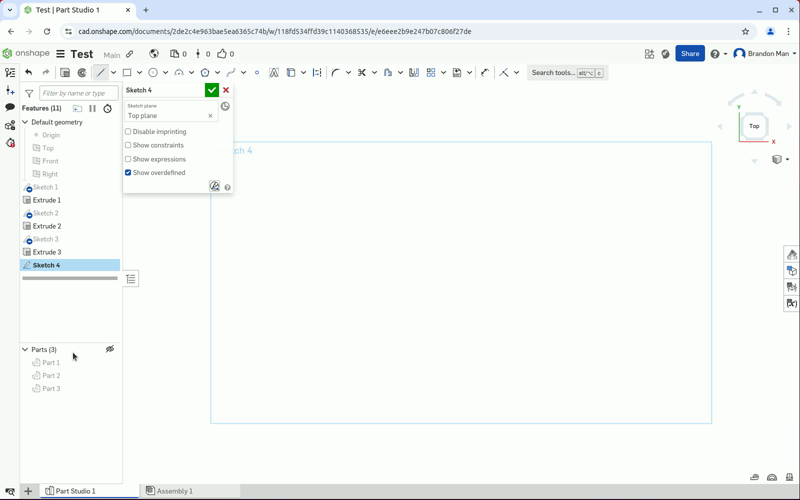
key_down(shift)
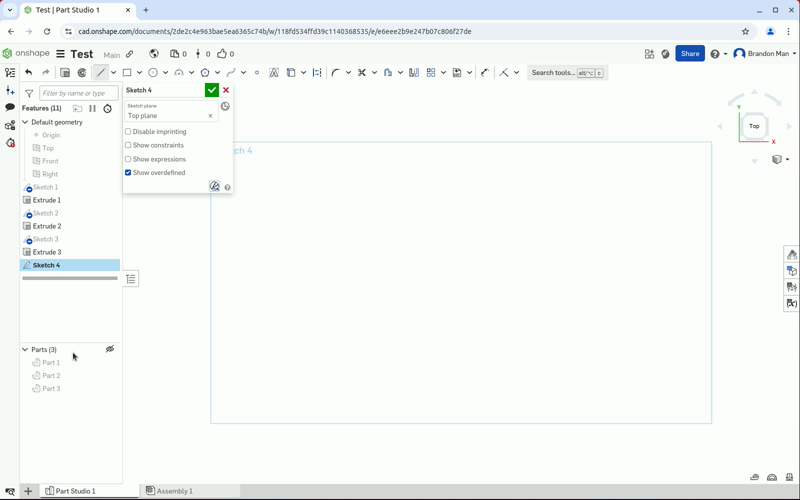
mouse_move(391, 395)
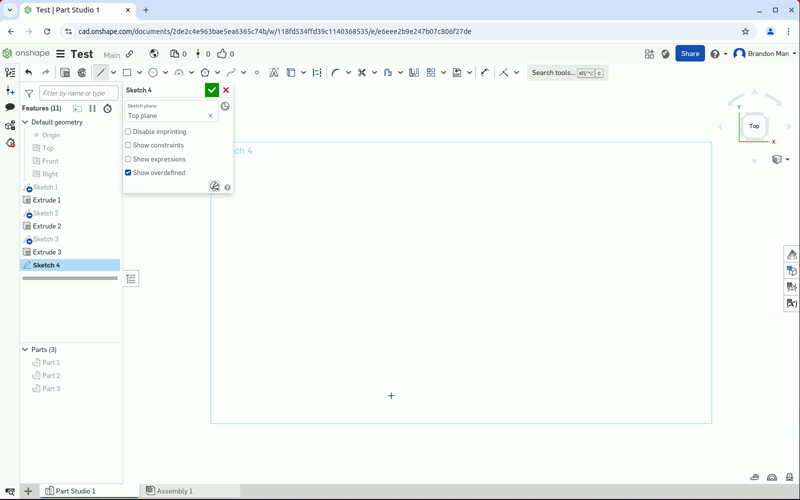
click(391, 395)
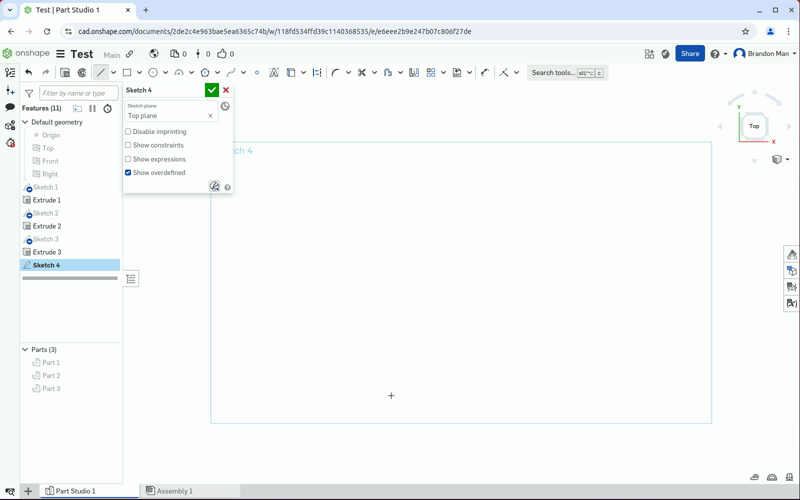
key_up(shift)
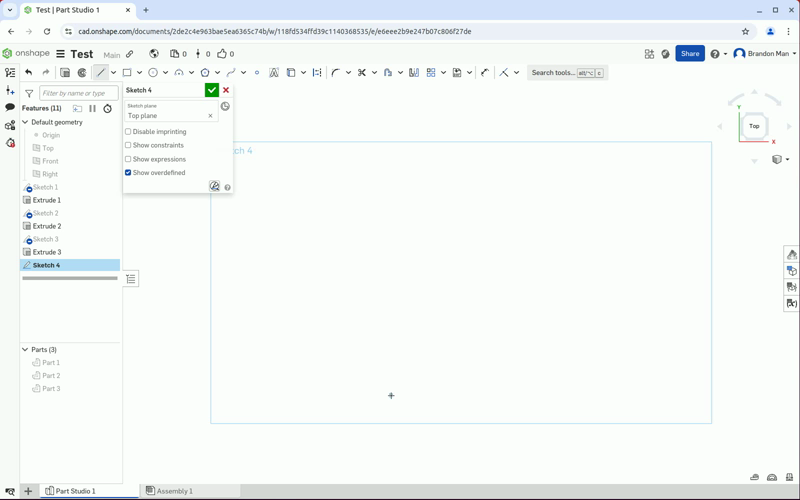
key_down(shift)
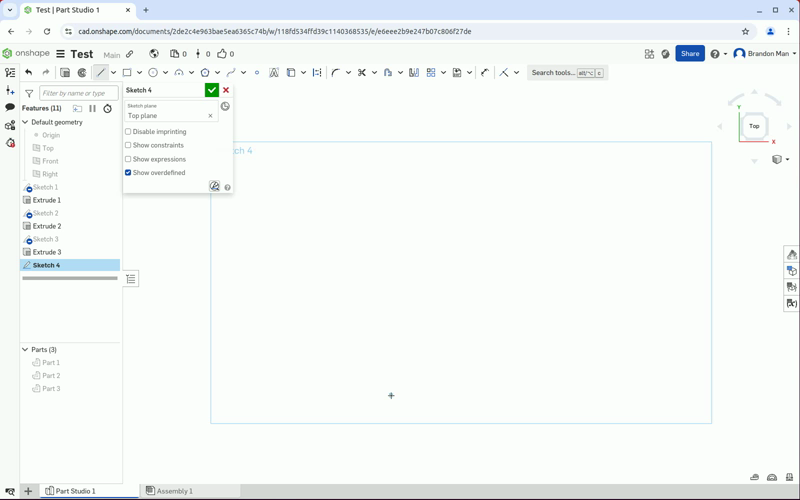
mouse_move(421, 395)
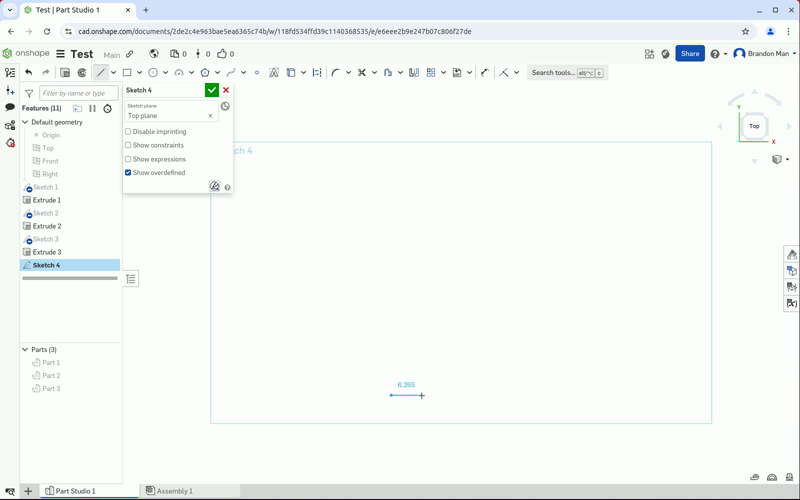
mouse_move(405, 395)
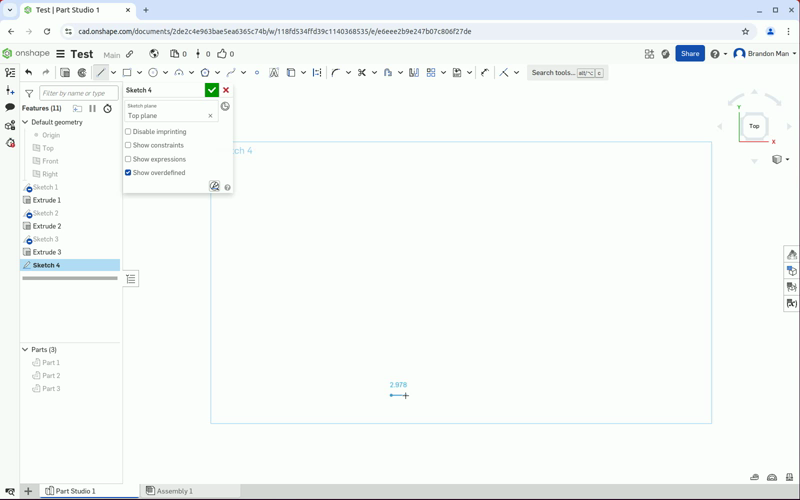
click(405, 395)
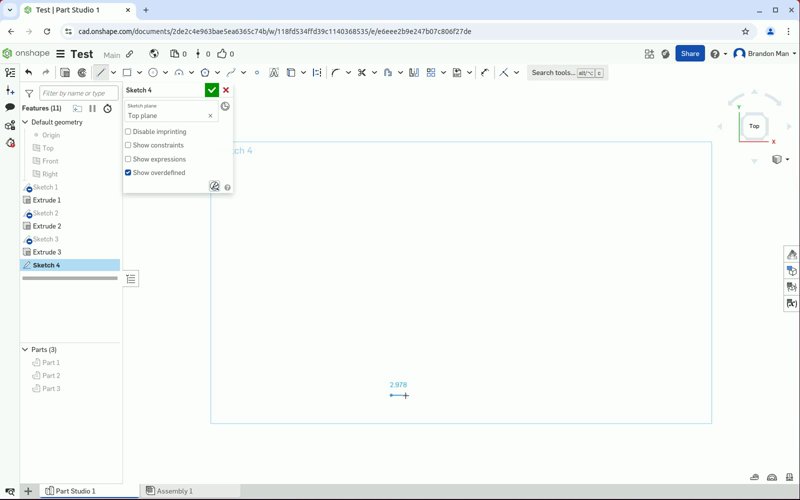
key_up(shift)
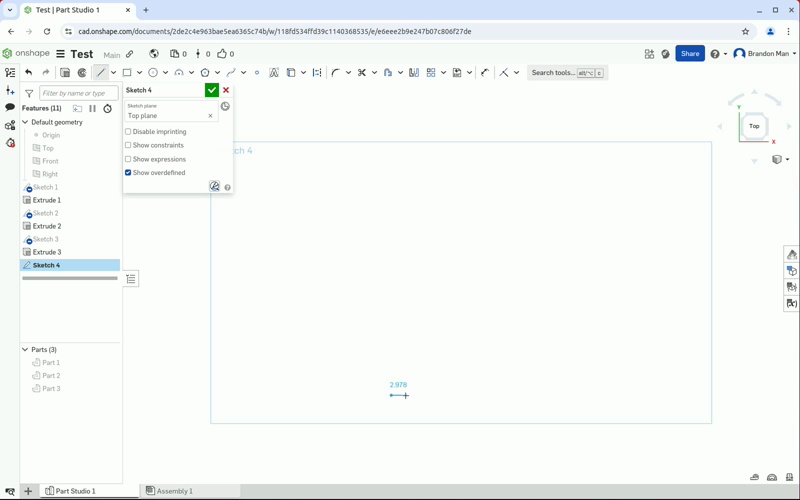
key_down(shift)
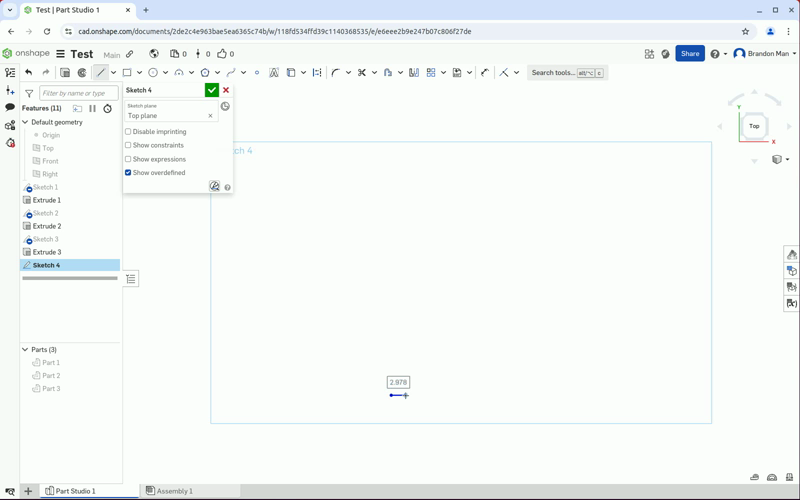
mouse_move(435, 395)
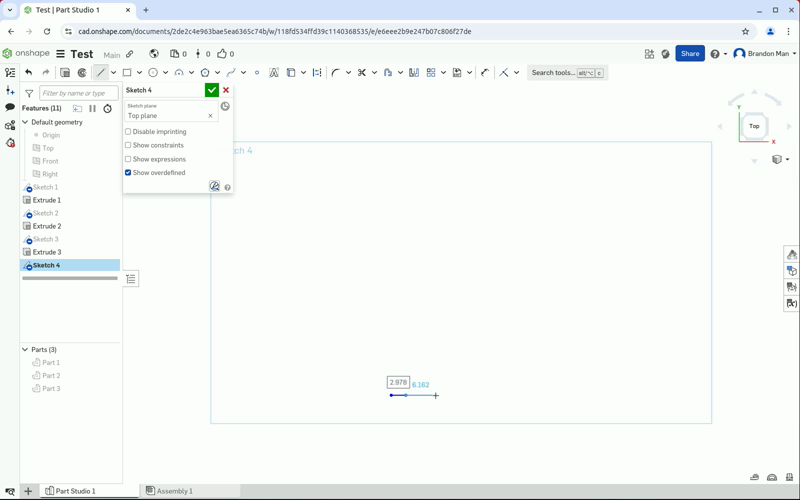
mouse_move(405, 381)
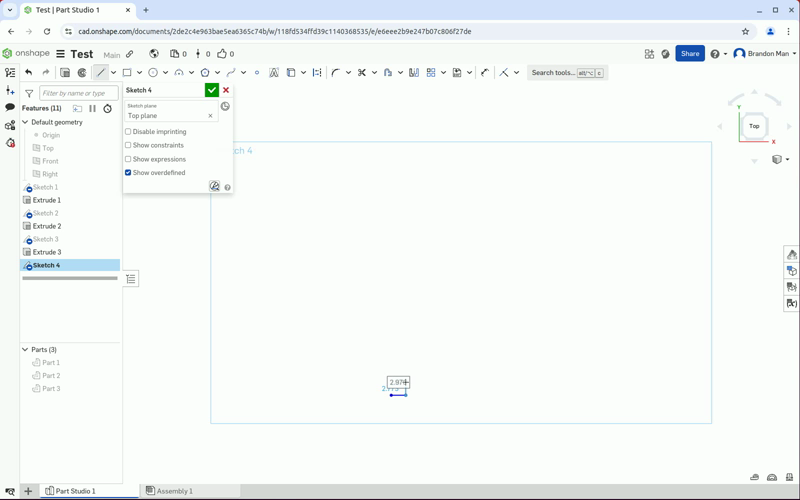
click(405, 381)
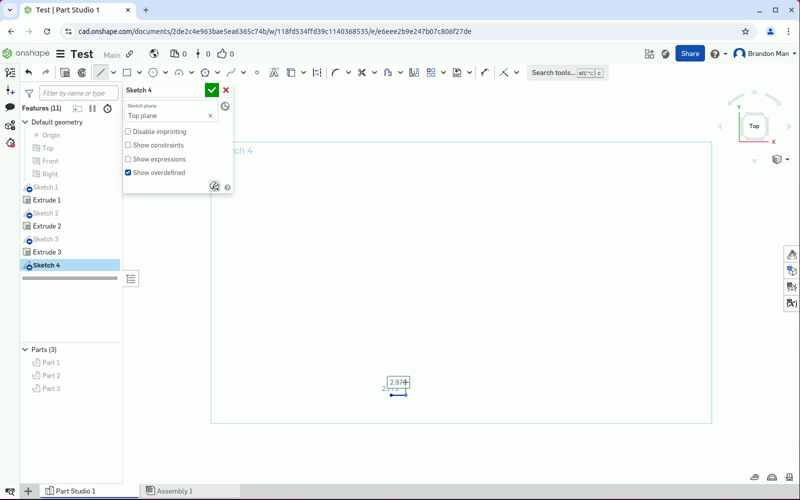
key_up(shift)
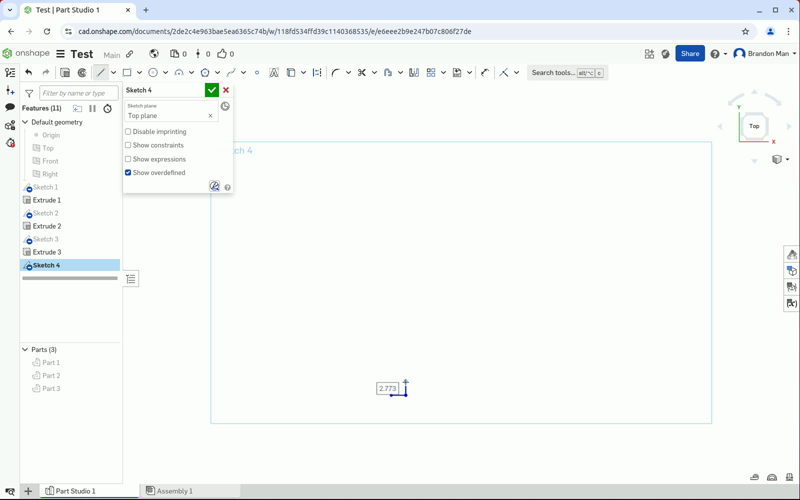
key_down(shift)
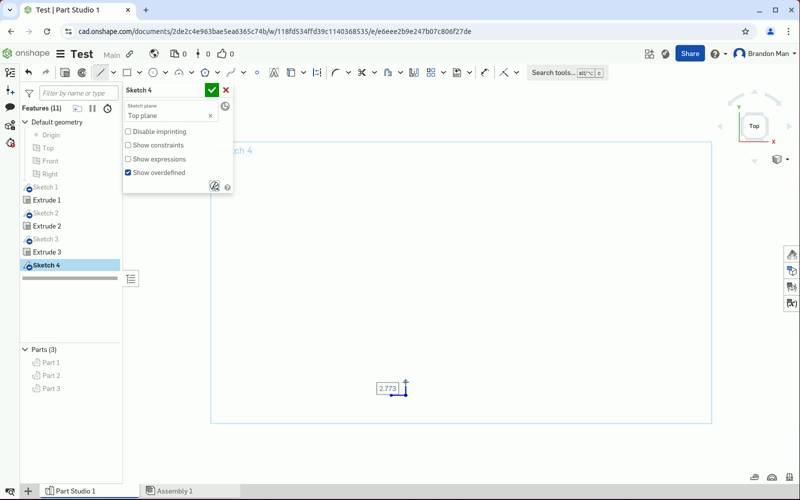
mouse_move(435, 381)
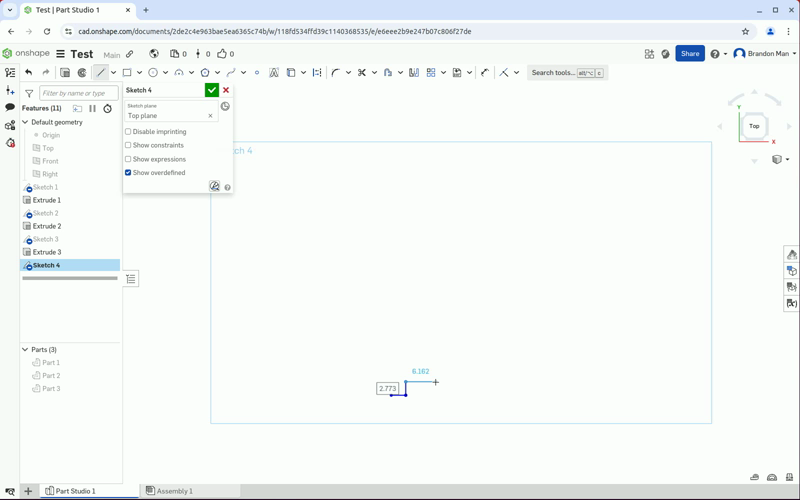
mouse_move(391, 381)
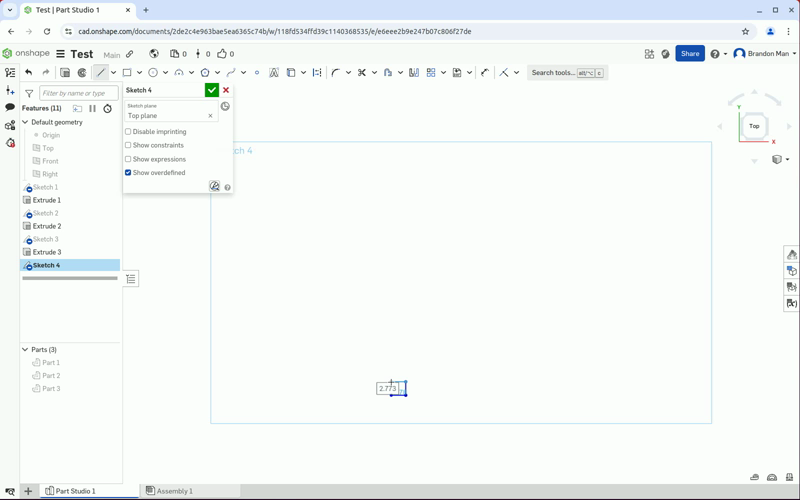
click(391, 381)
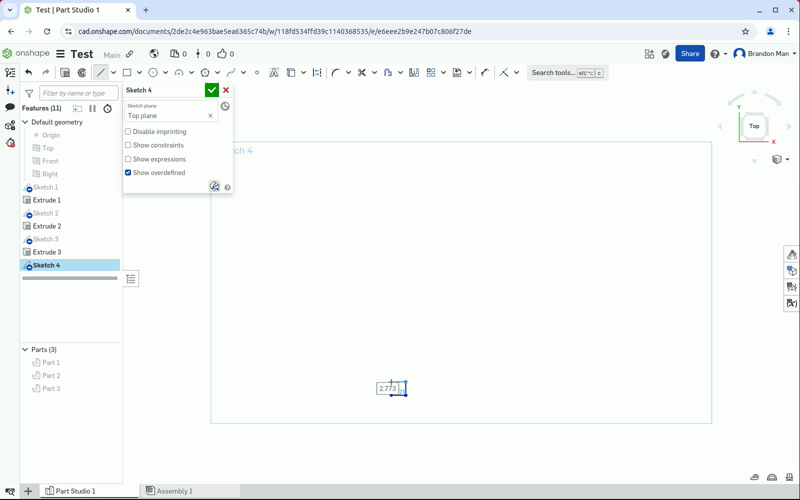
key_up(shift)
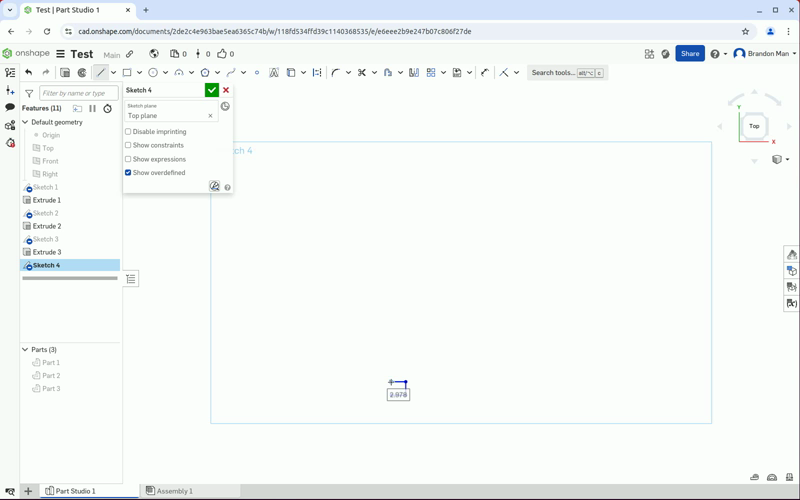
mouse_move(421, 381)
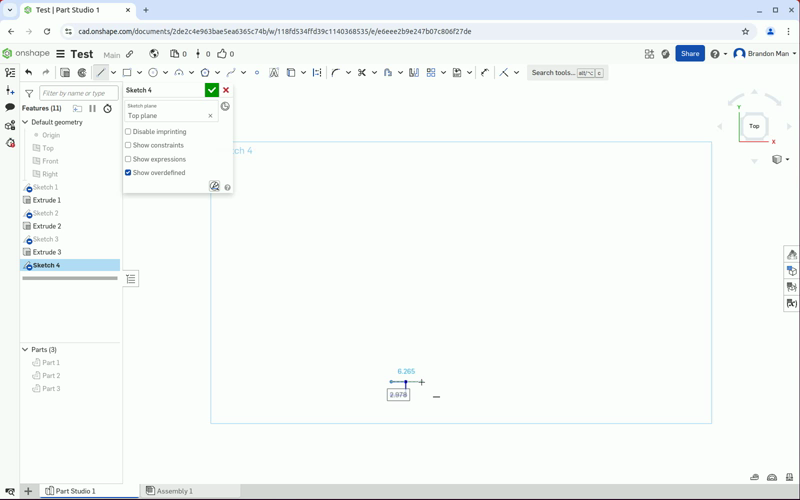
key_down(shift)
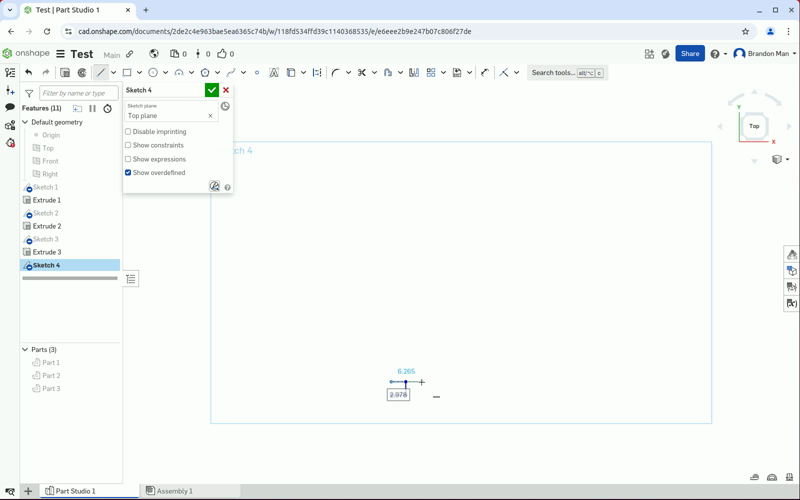
mouse_move(391, 395)
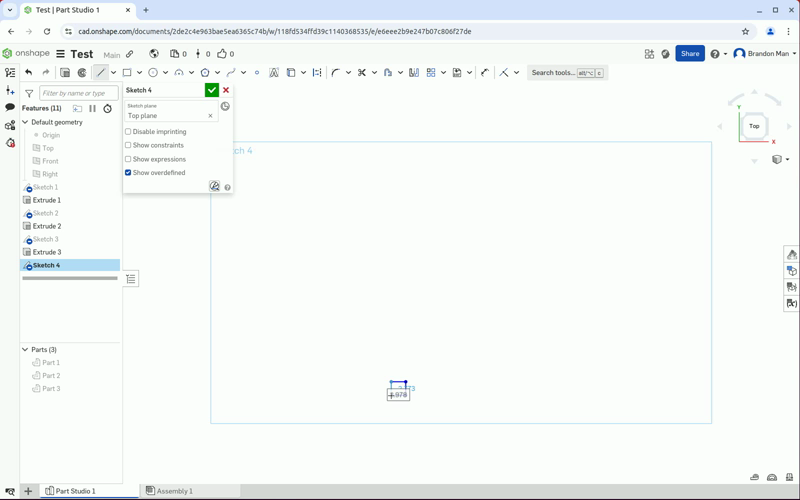
key_up(shift)
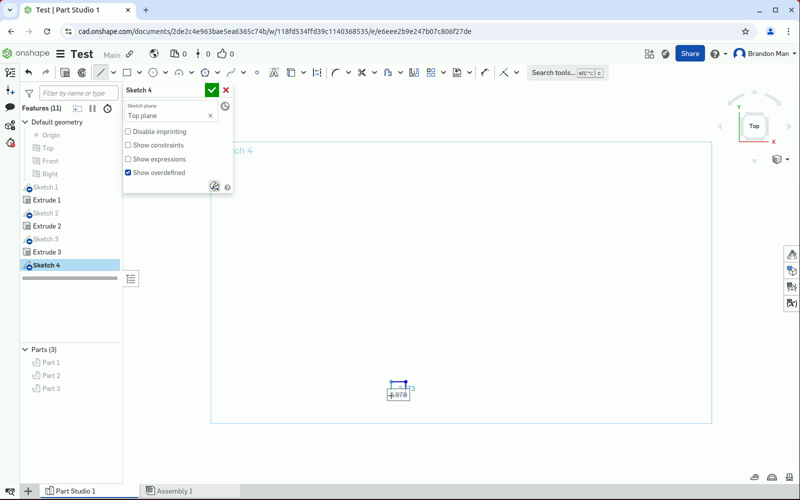
click(391, 395)
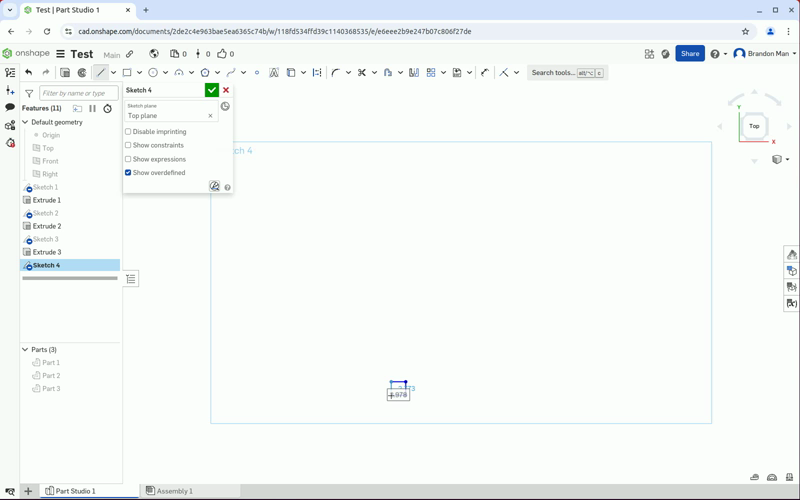
key(esc)
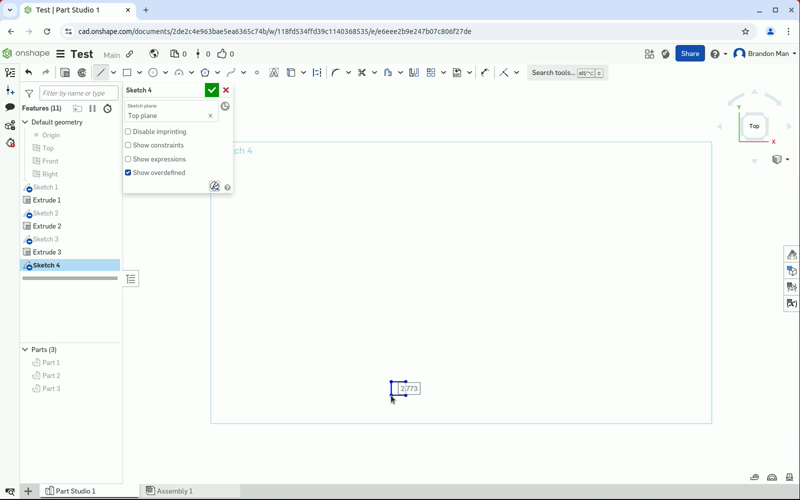
key(c)
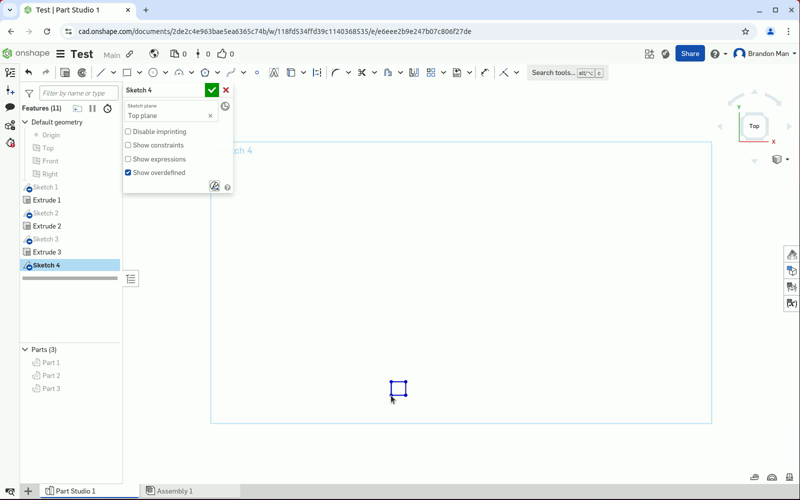
key_down(shift)
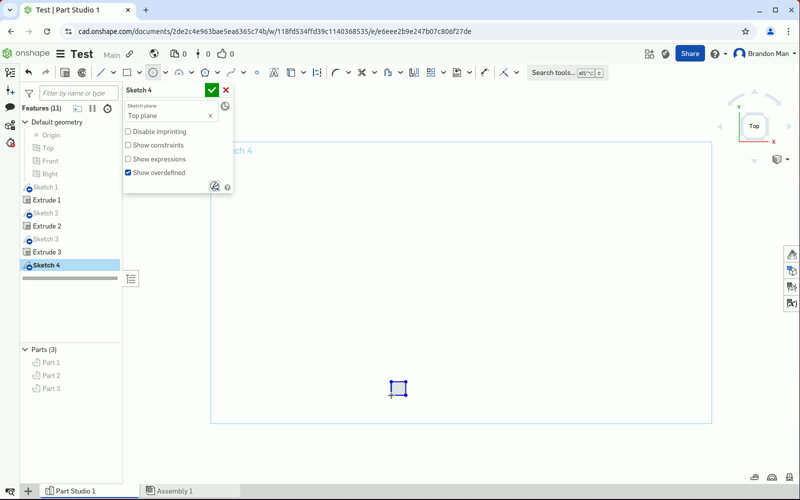
mouse_move(398, 388)
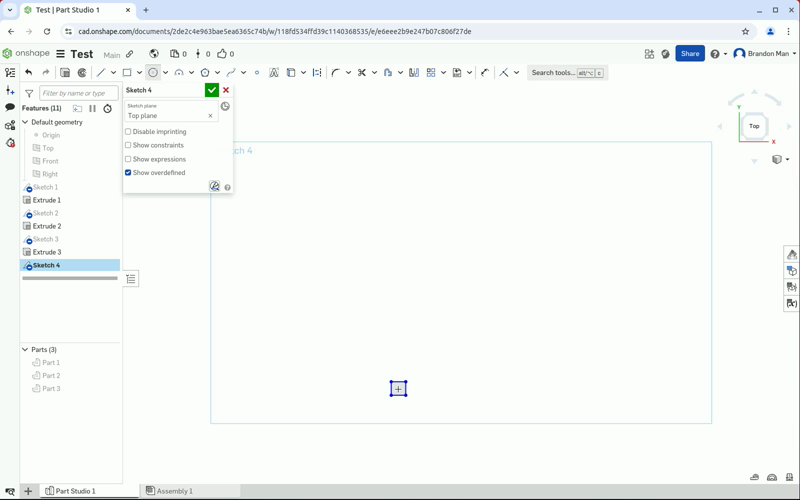
click(398, 388)
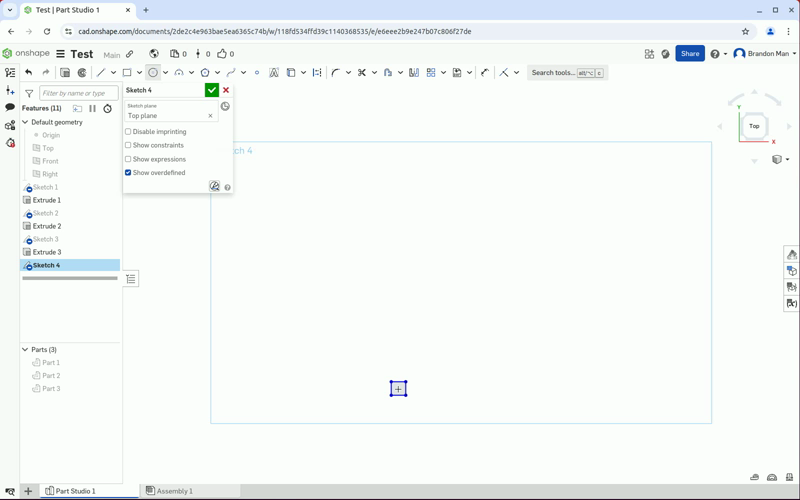
key_up(shift)
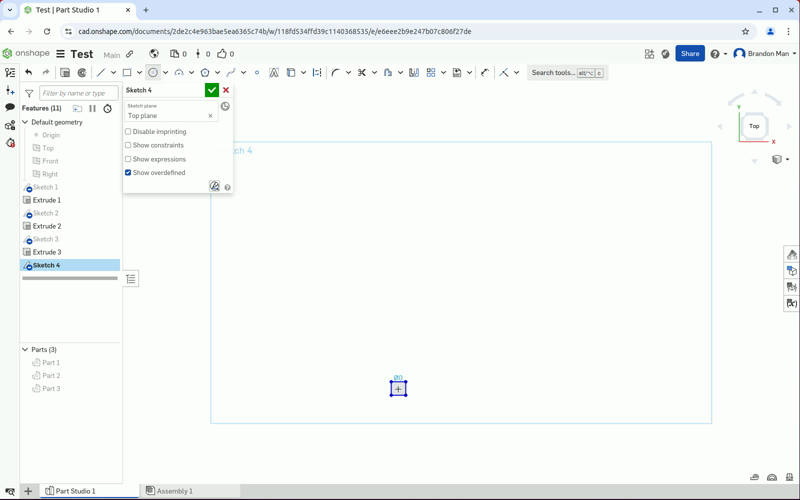
mouse_move(401, 388)
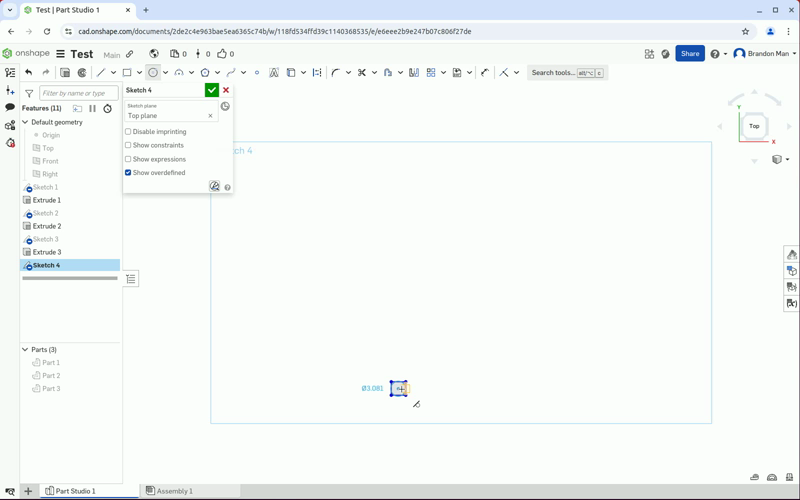
click(401, 388)
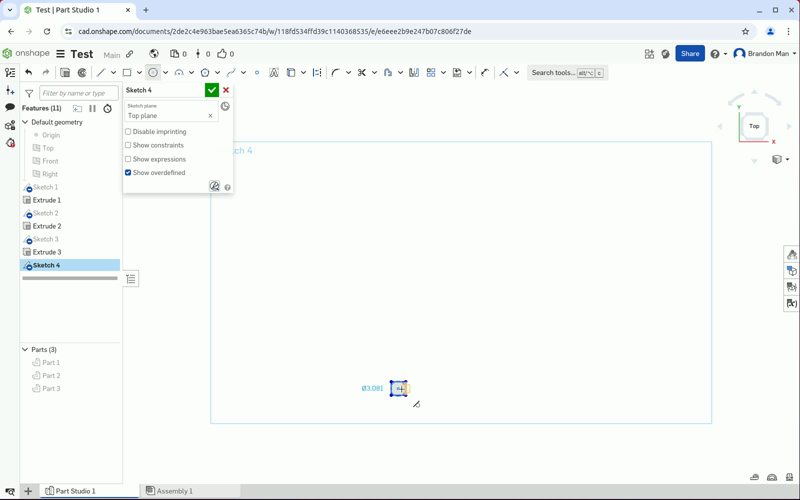
key(esc)
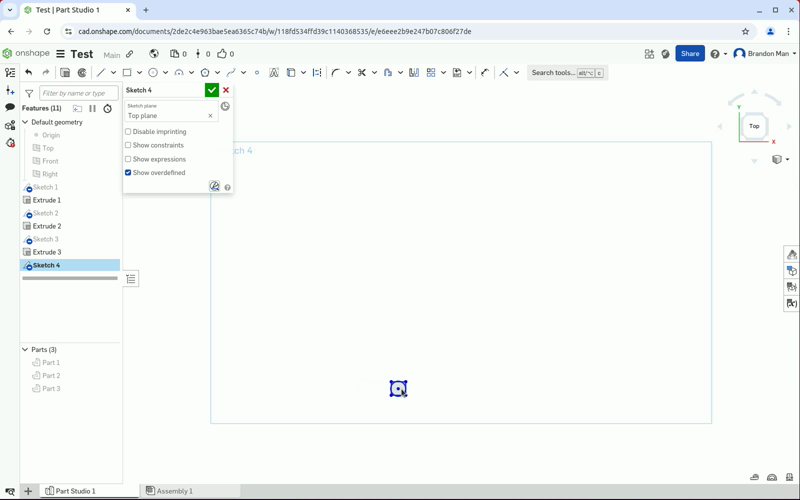
mouse_move(395, 391)
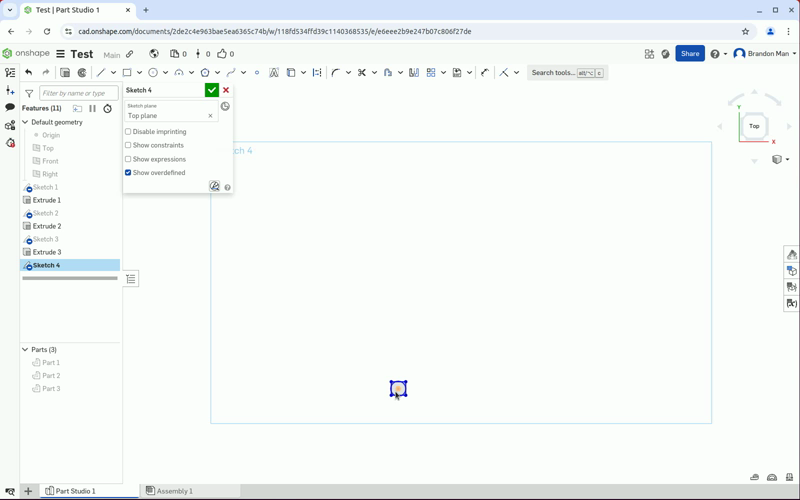
scroll(6)
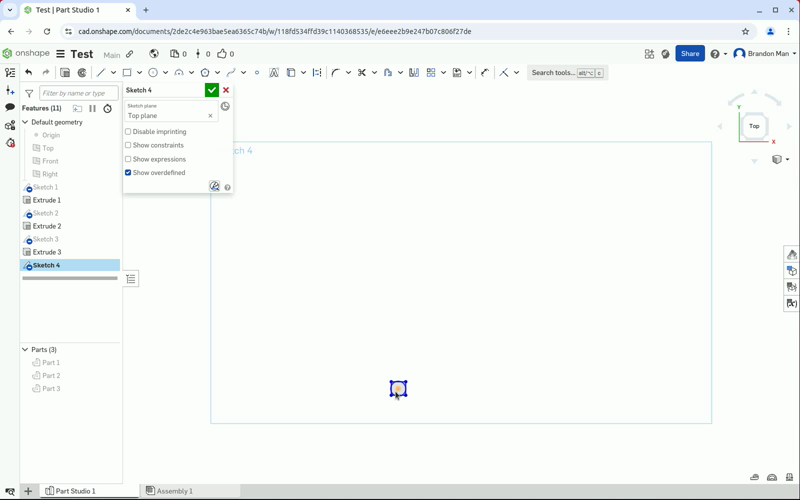
scroll(6)
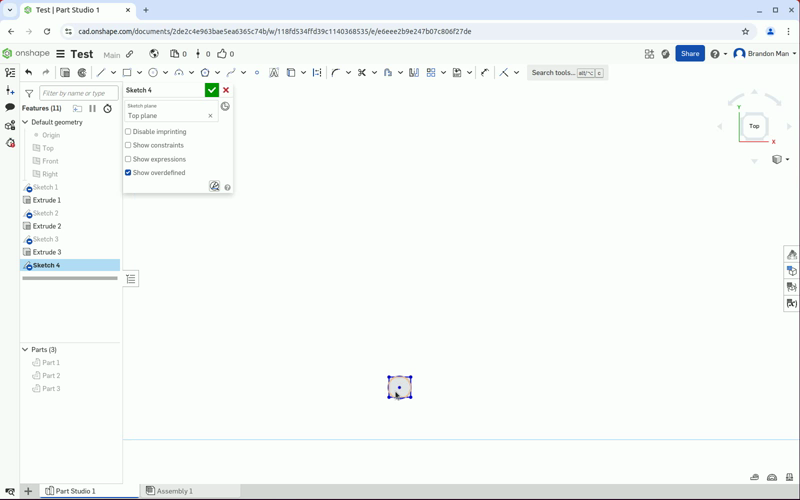
scroll(6)
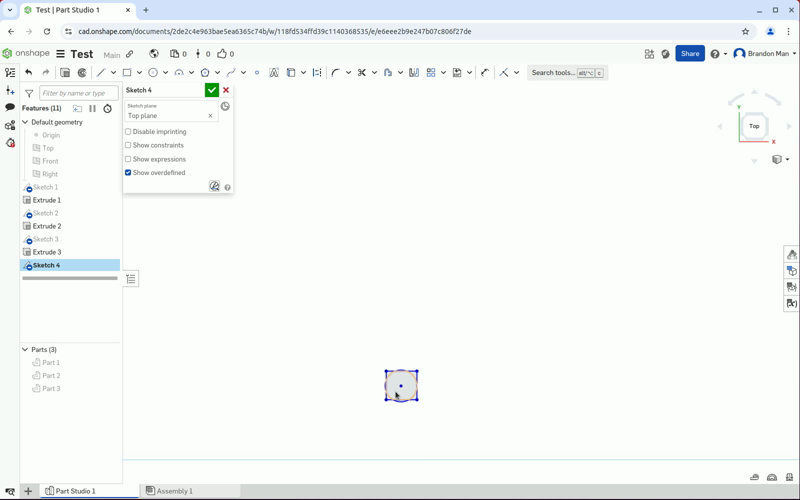
scroll(6)
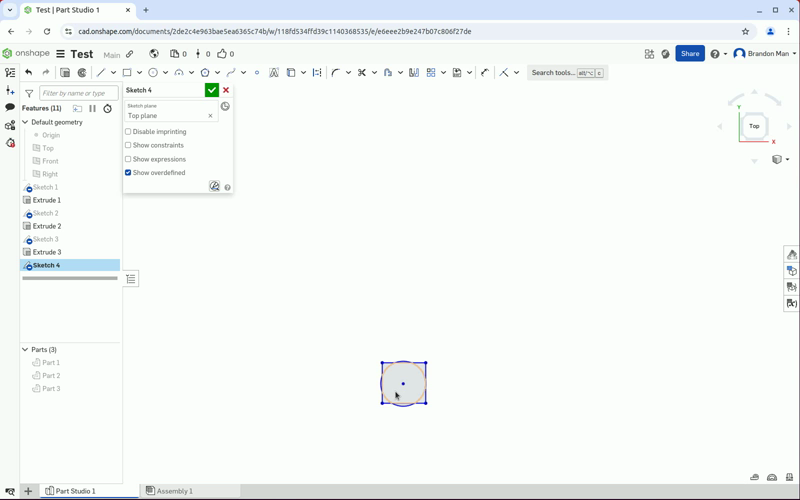
scroll(6)
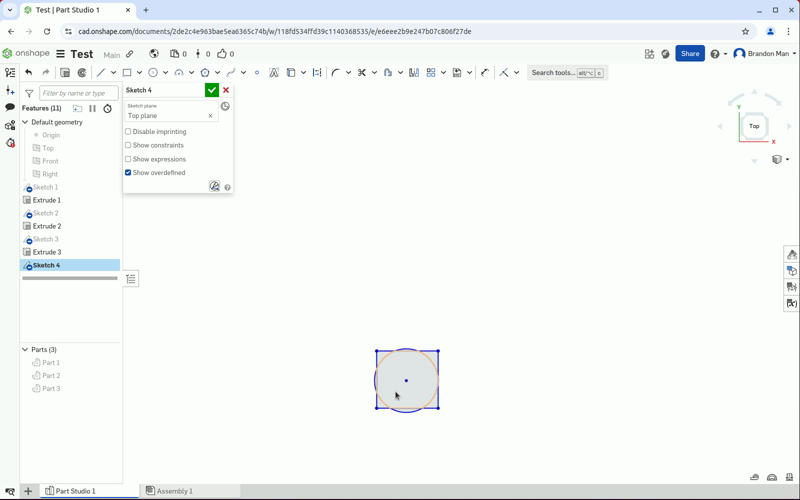
scroll(6)
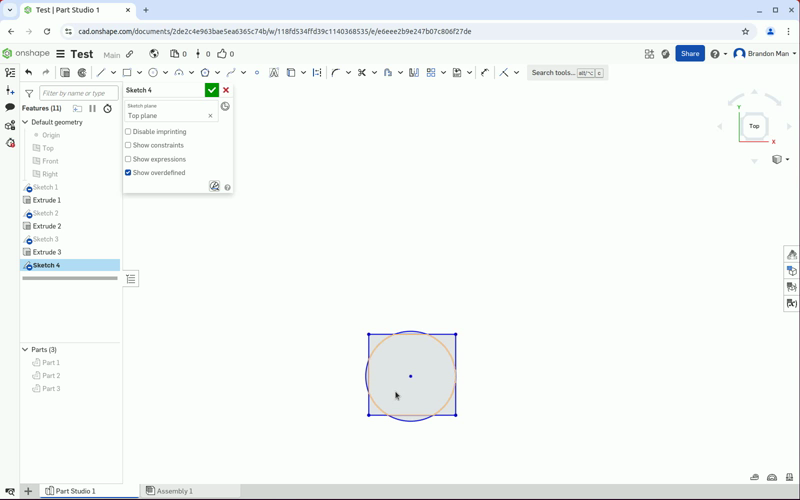
scroll(6)
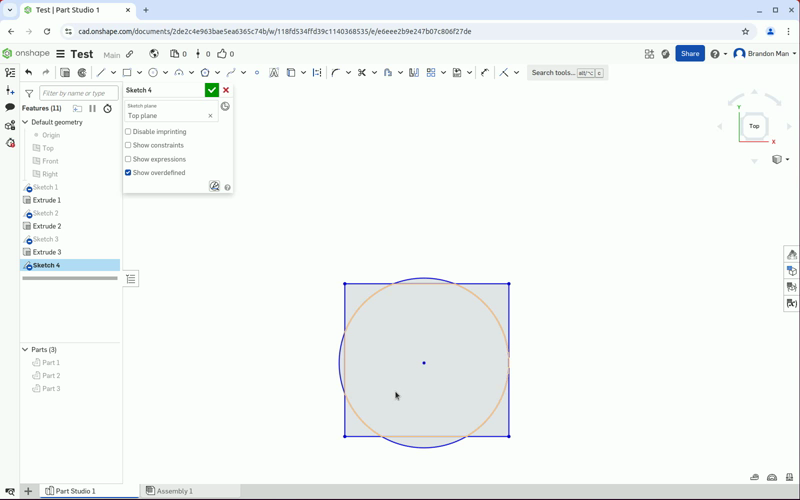
click(395, 391)
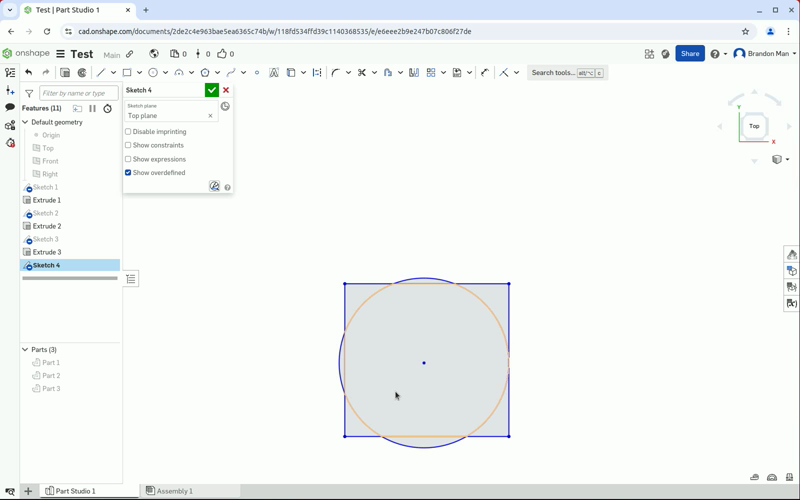
scroll(-6)
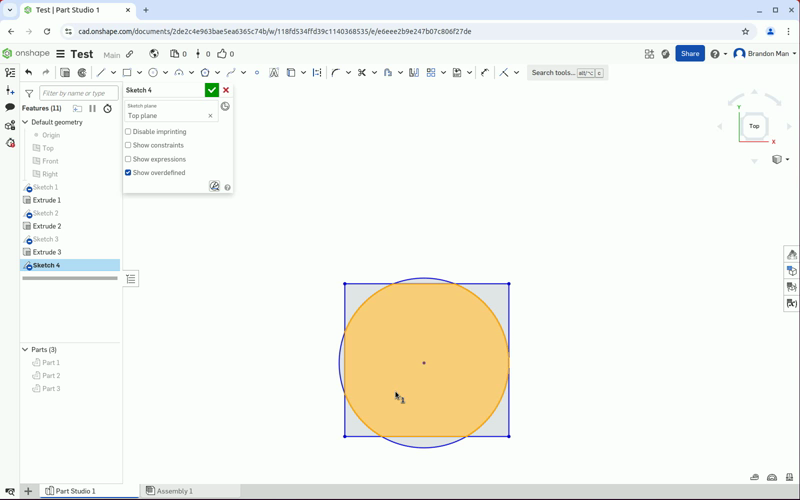
scroll(-6)
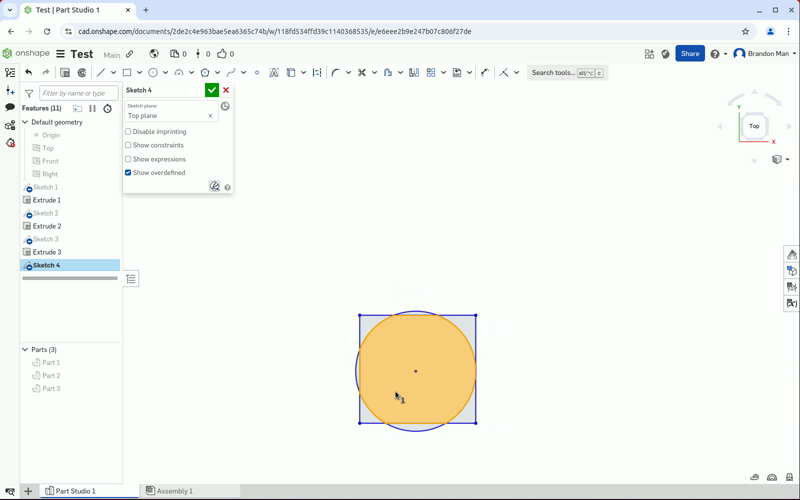
scroll(-6)
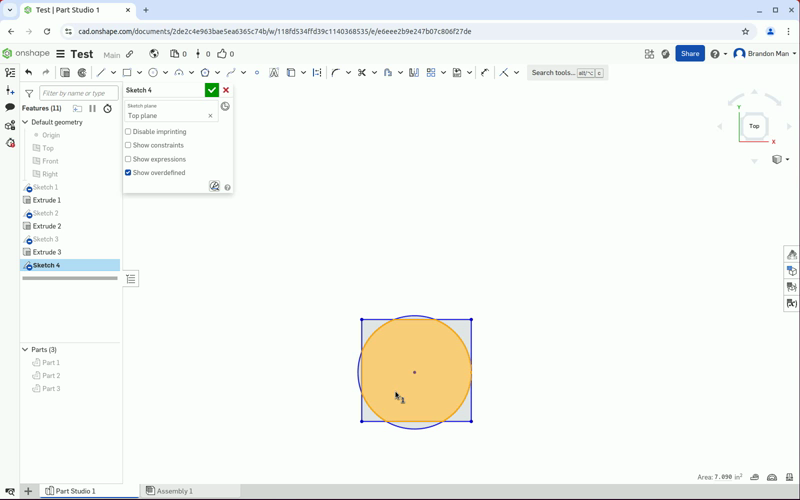
scroll(-6)
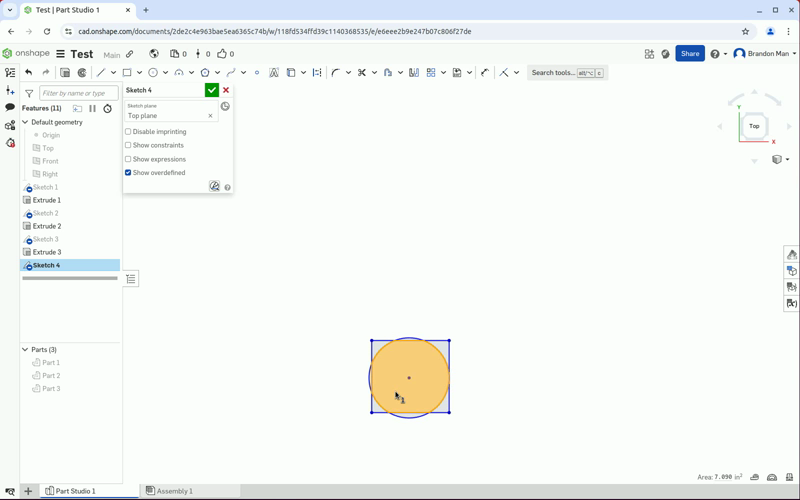
scroll(-6)
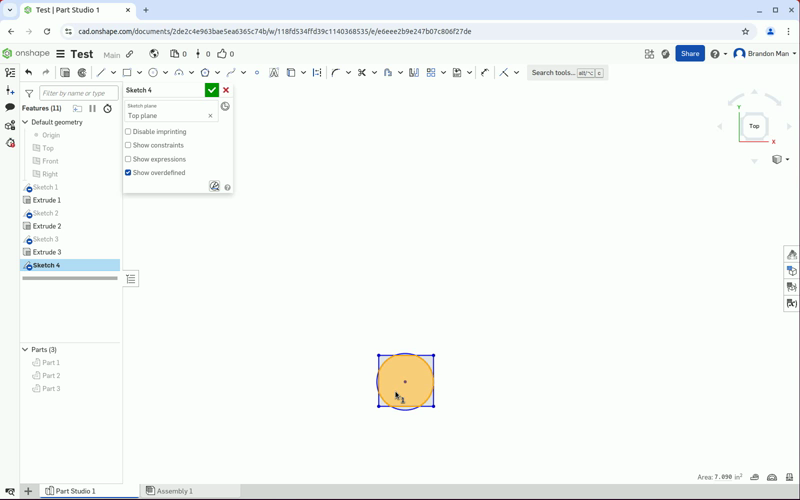
scroll(-6)
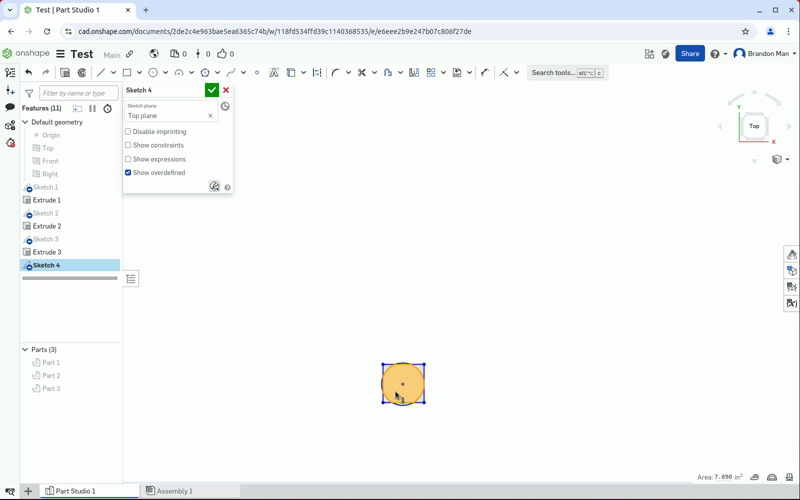
scroll(-6)
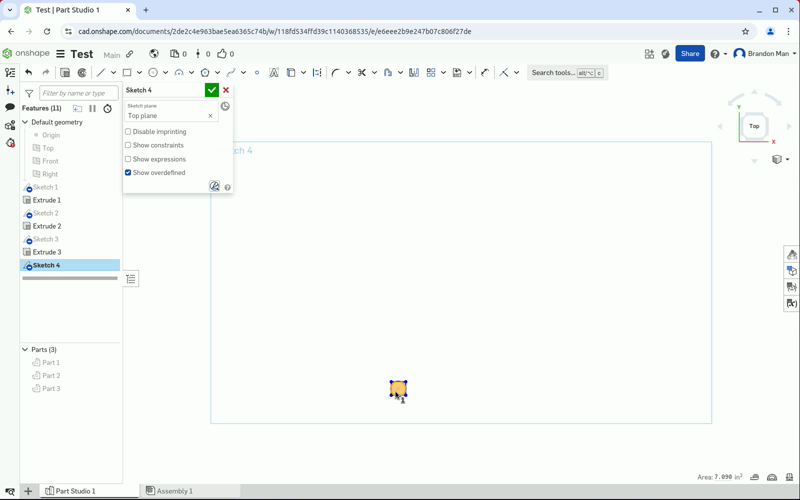
mouse_move(73, 352)
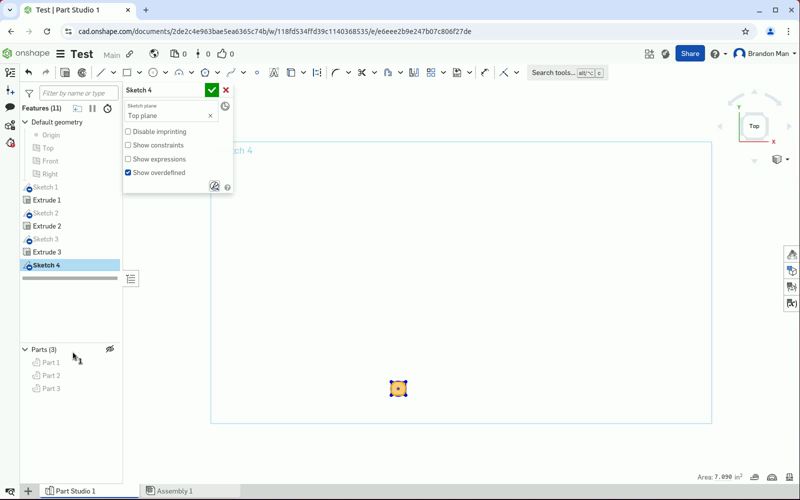
key(shift+y)
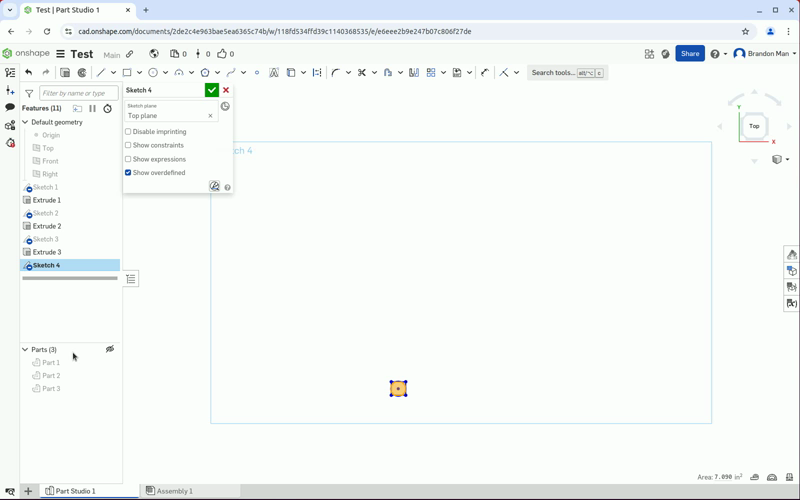
key(shift+e)
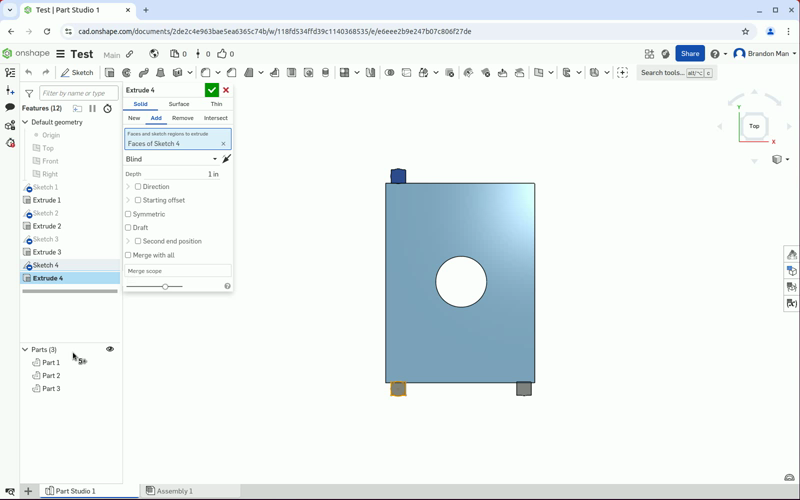
mouse_move(143, 106)
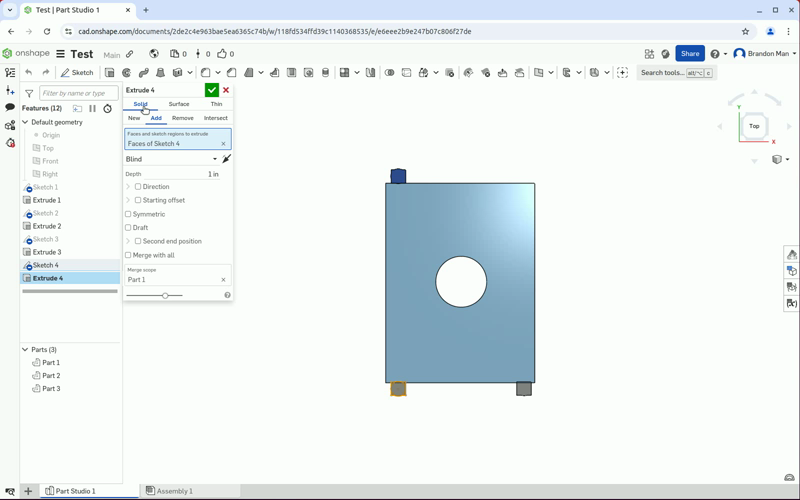
click(143, 106)
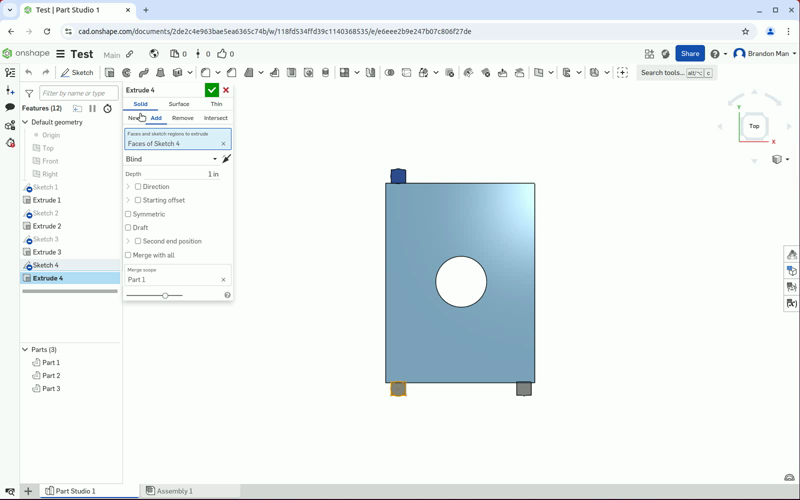
mouse_move(137, 120)
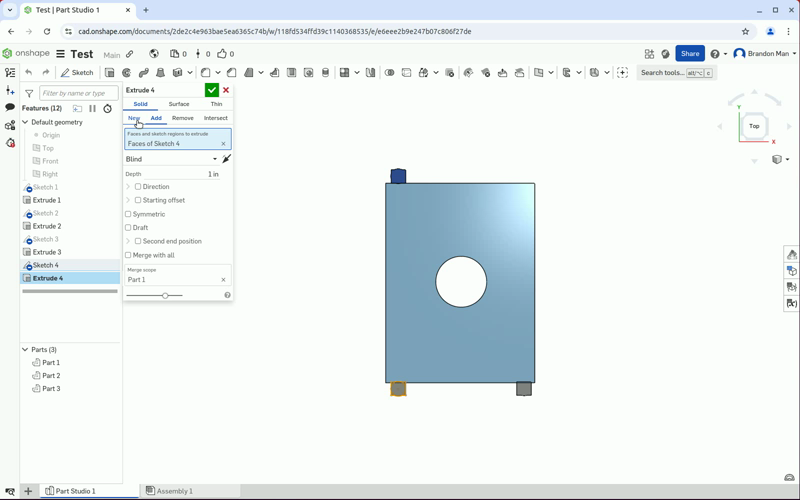
click(137, 120)
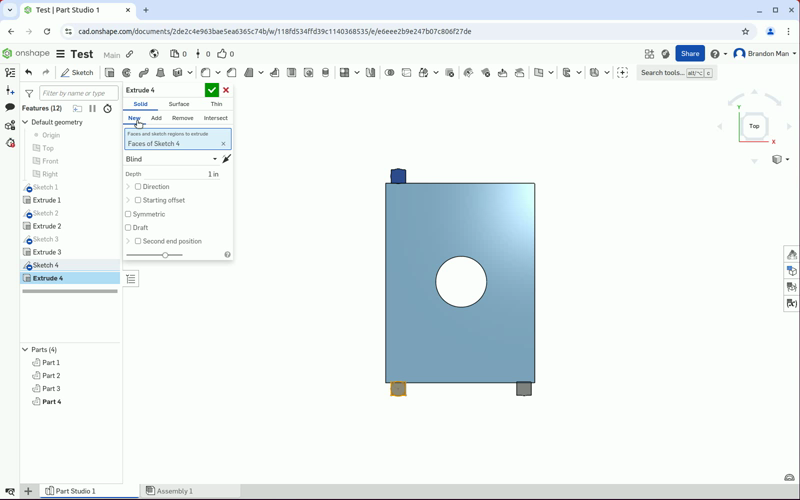
key(tab, 4)
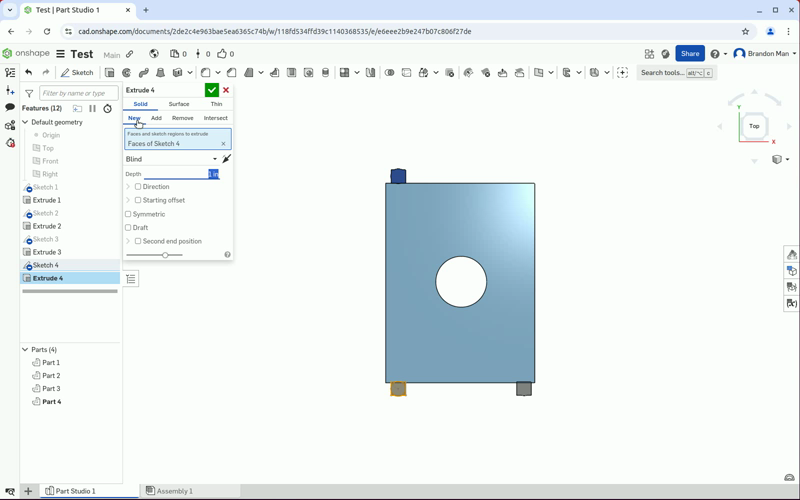
text(2.648)
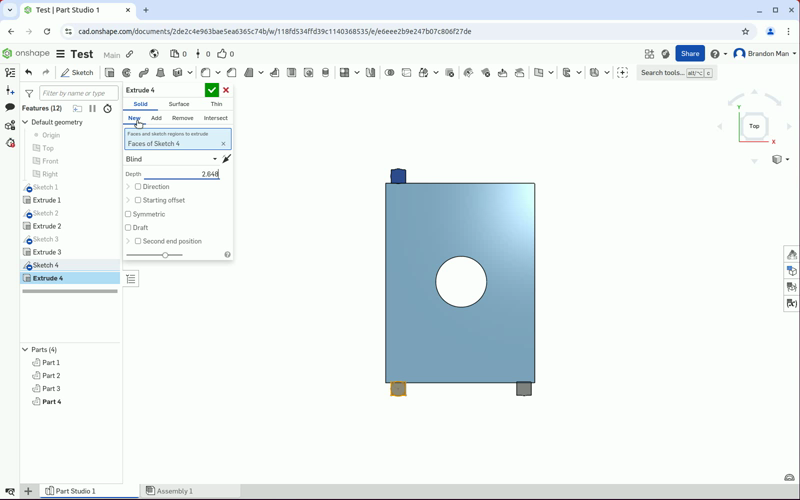
key(enter)
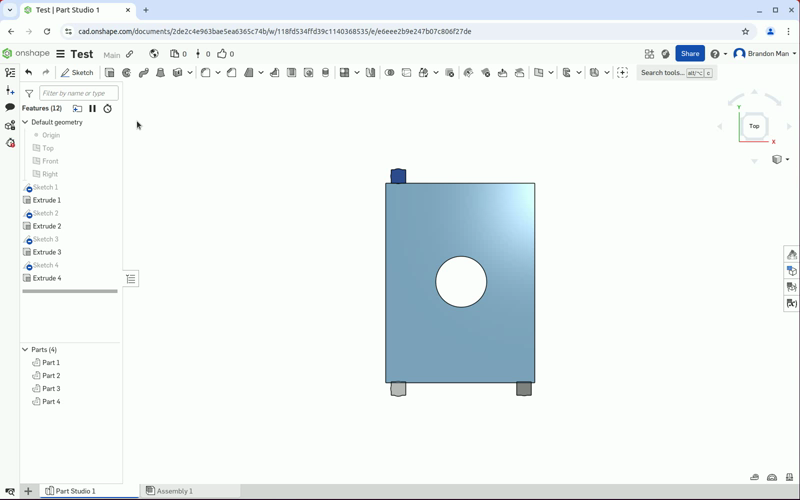
key(shift+h)
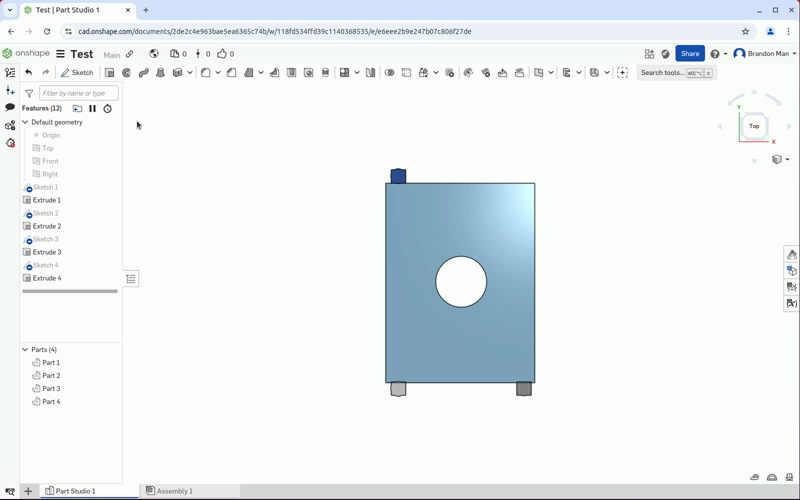
key(shift+h)
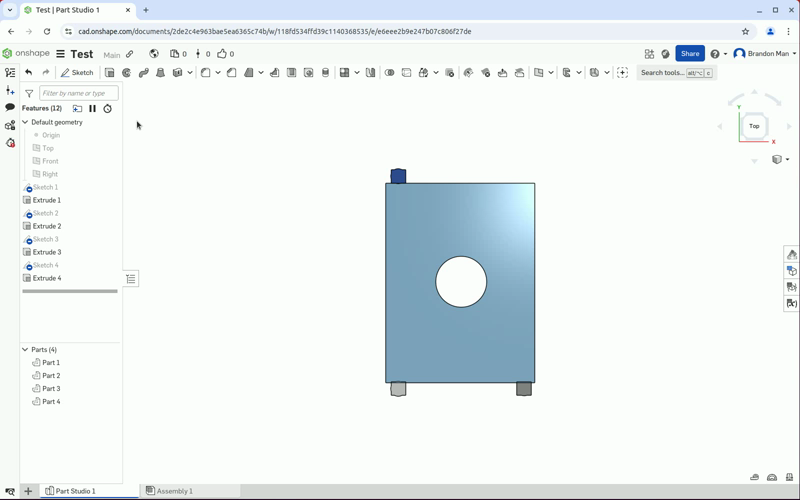
mouse_move(73, 189)
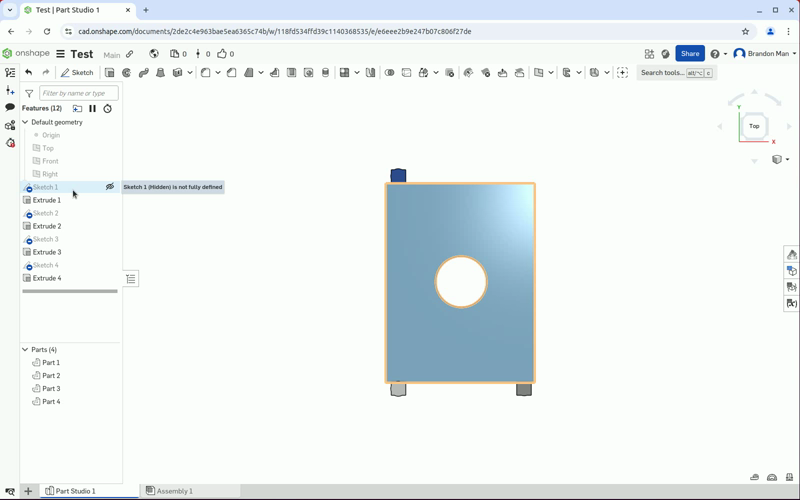
click(73, 189)
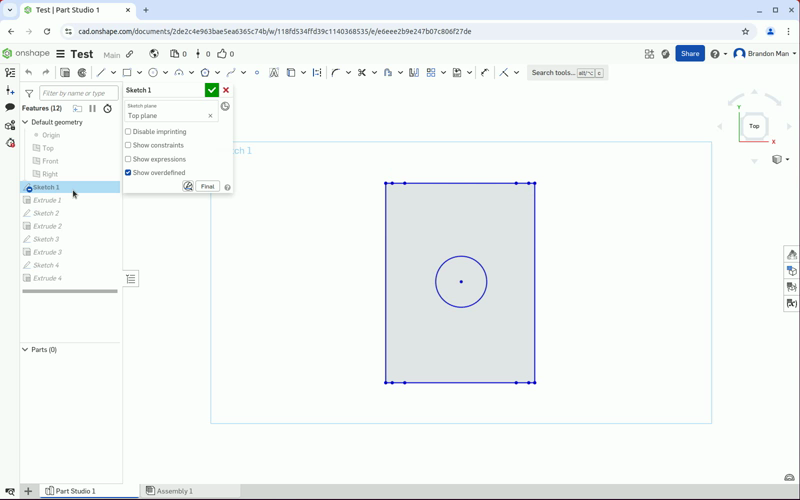
mouse_move(229, 92)
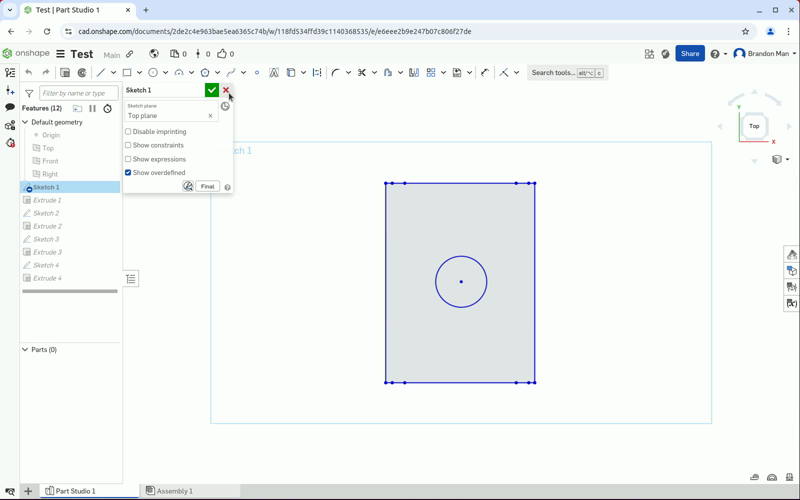
click(229, 92)
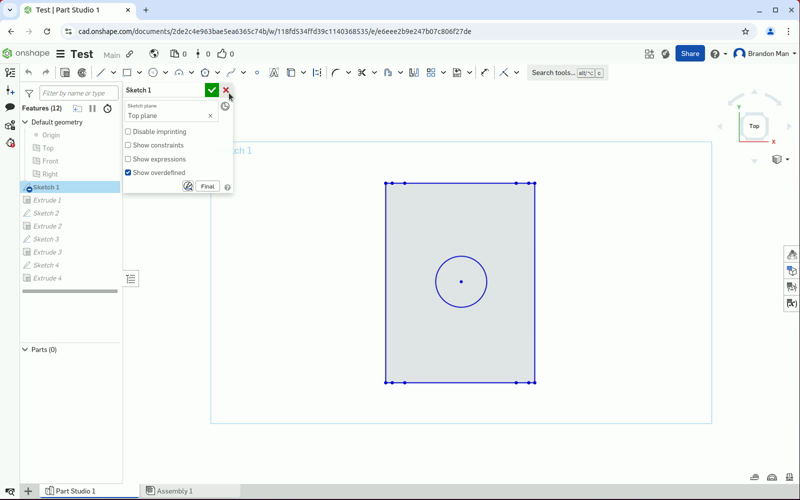
key(shift+s)
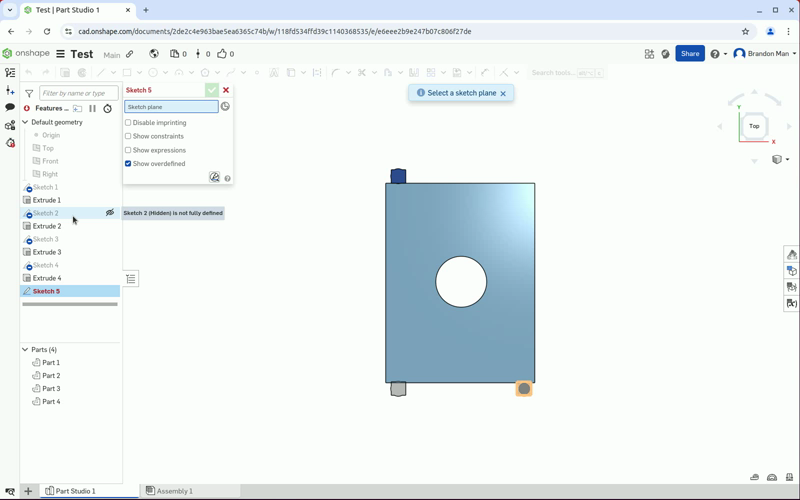
scroll(3)
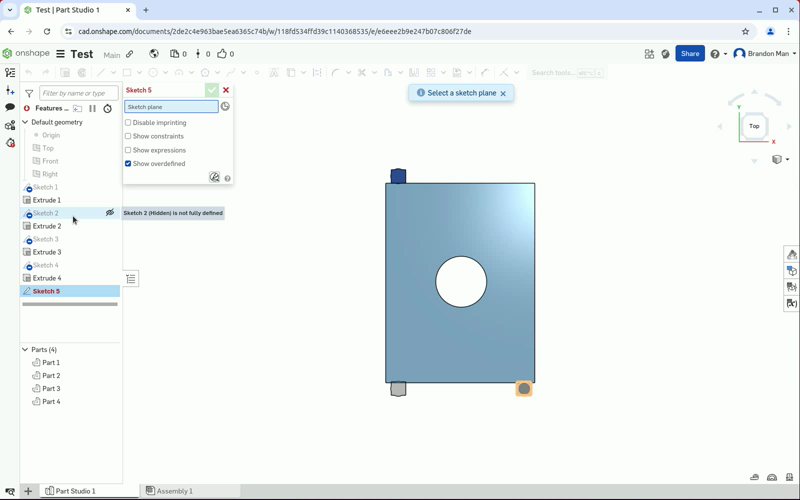
mouse_move(73, 150)
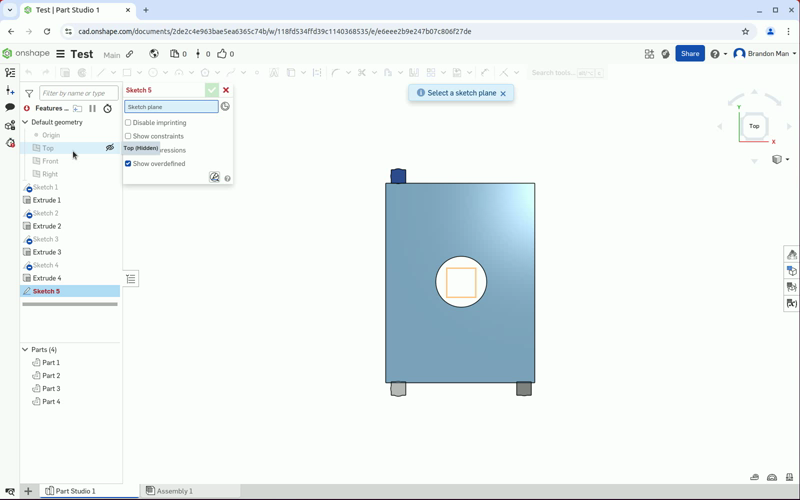
click(73, 150)
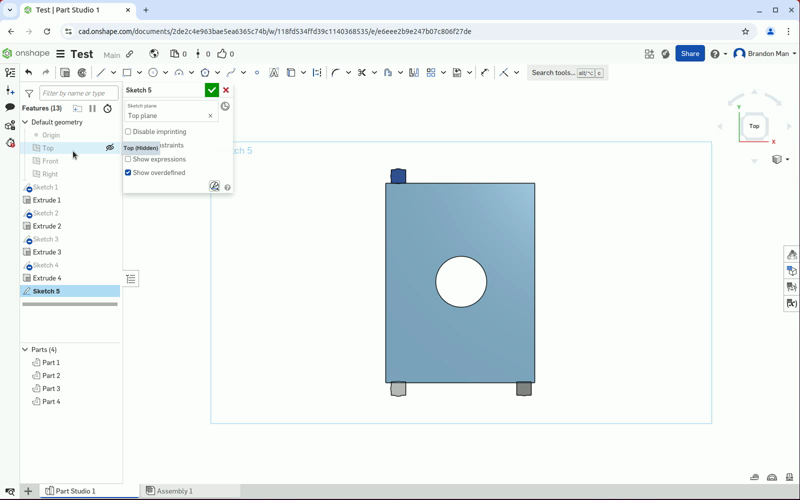
mouse_move(73, 352)
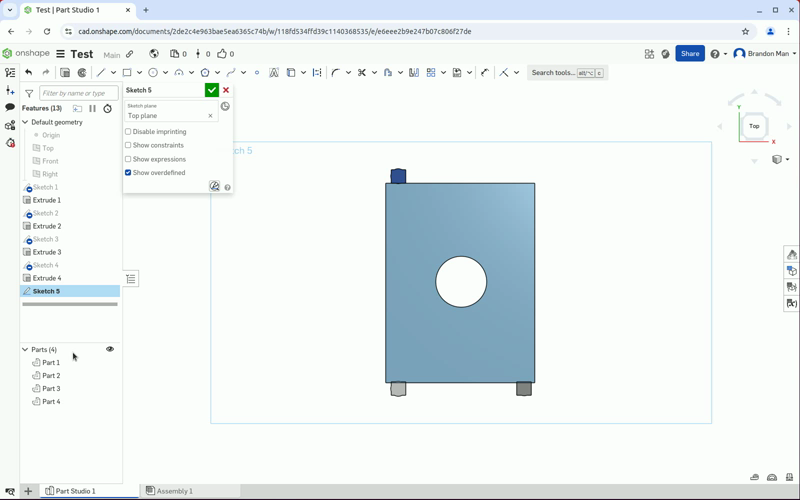
key(y)
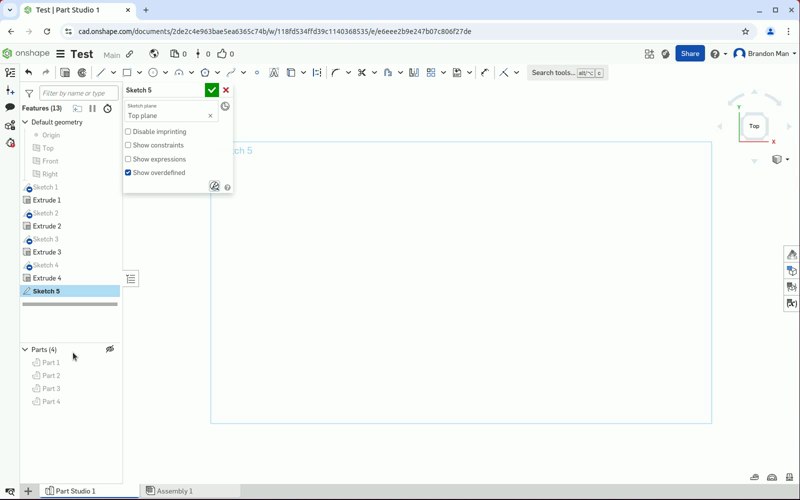
key(l)
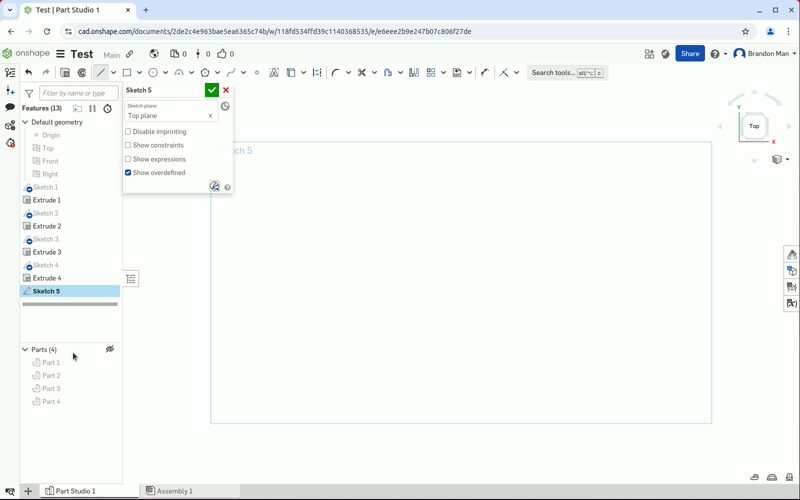
key_down(shift)
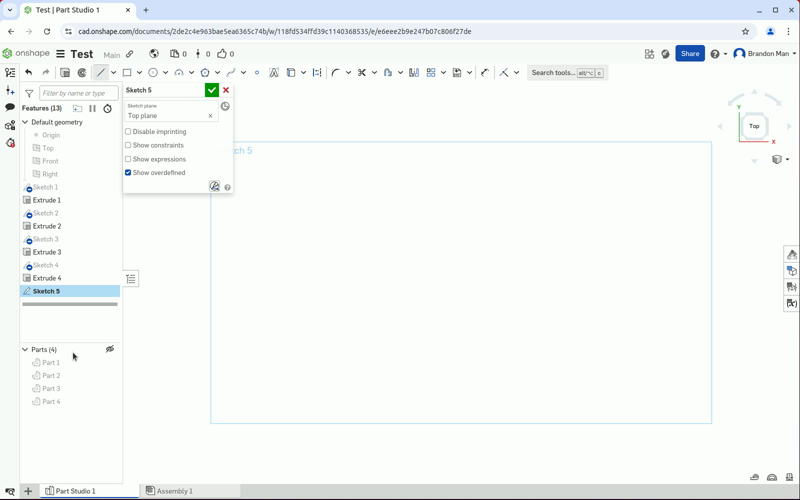
mouse_move(516, 183)
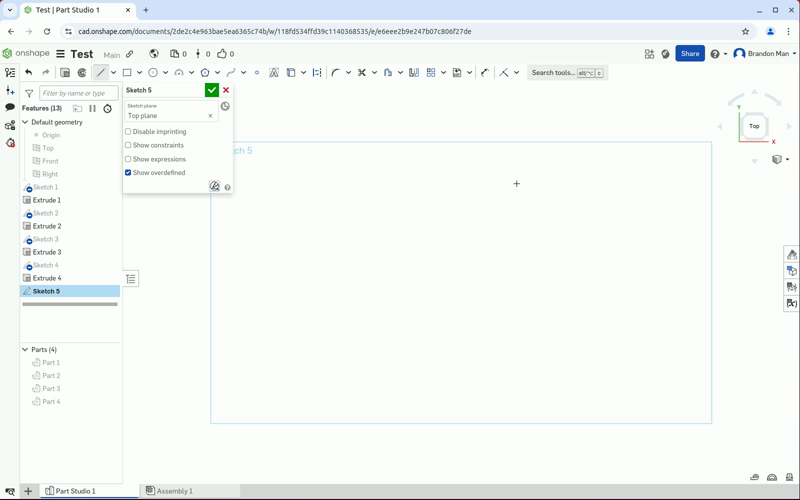
click(516, 183)
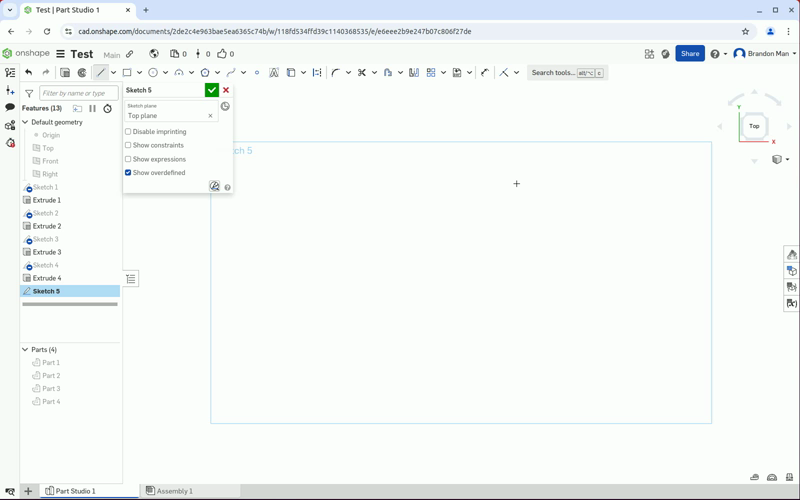
key_up(shift)
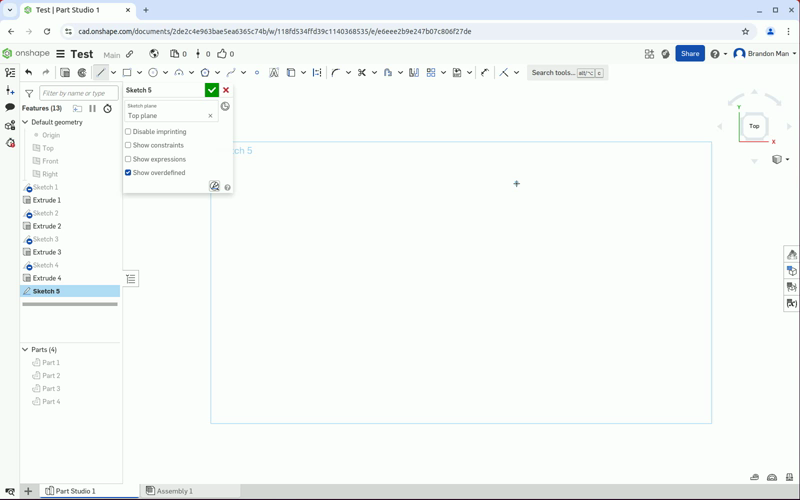
key_down(shift)
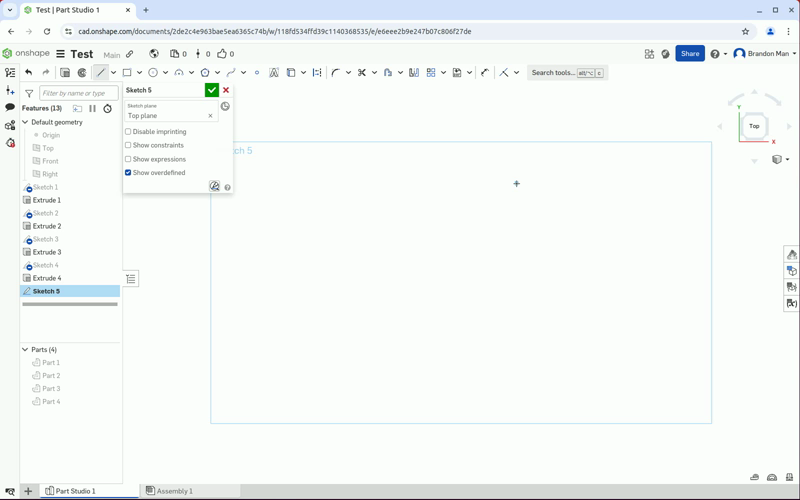
mouse_move(546, 183)
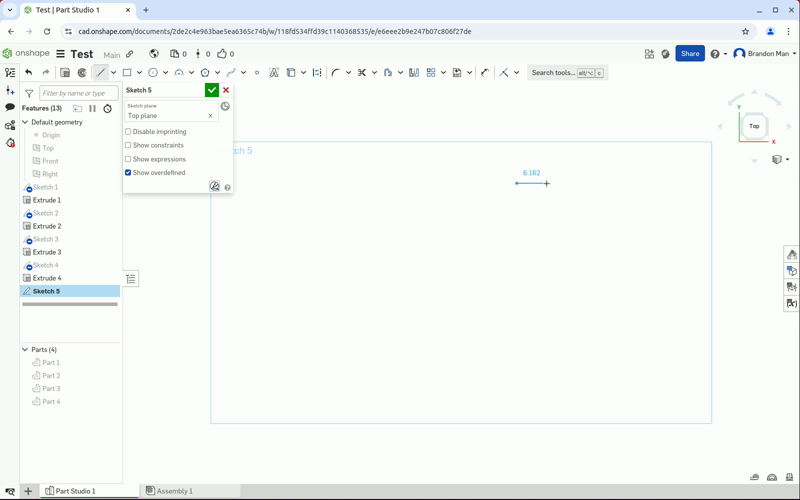
mouse_move(531, 183)
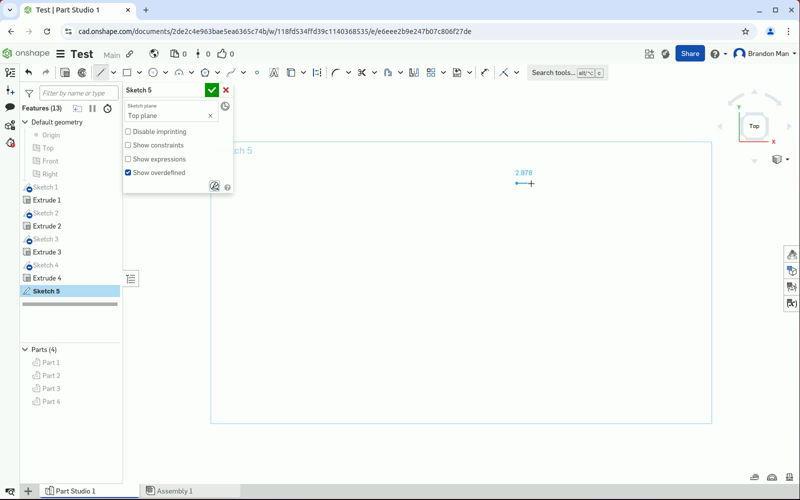
click(531, 183)
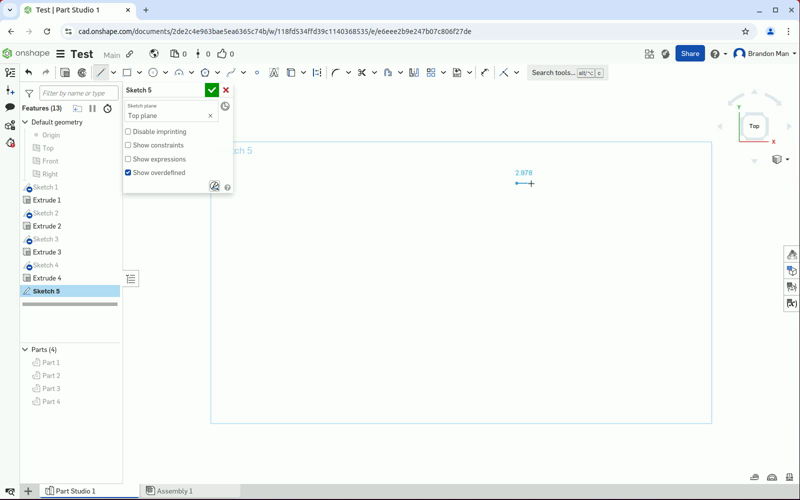
key_up(shift)
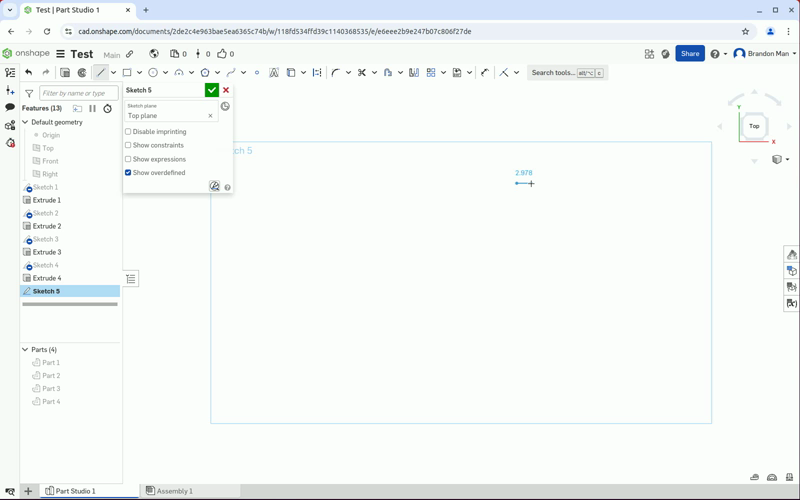
key_down(shift)
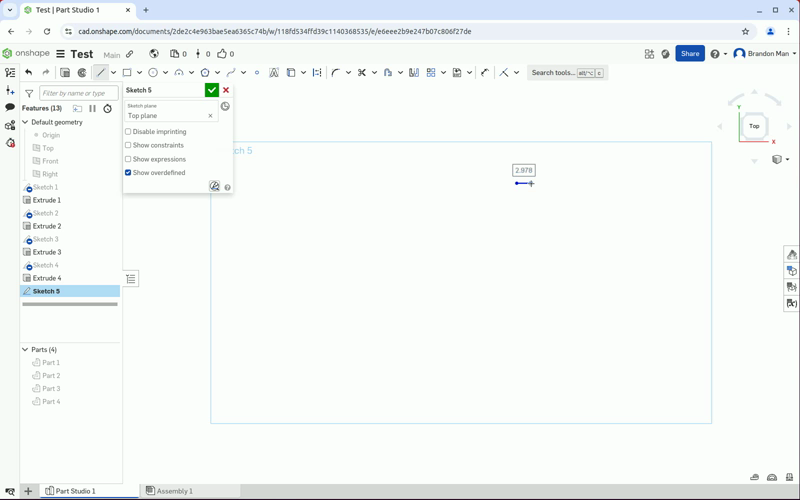
mouse_move(561, 183)
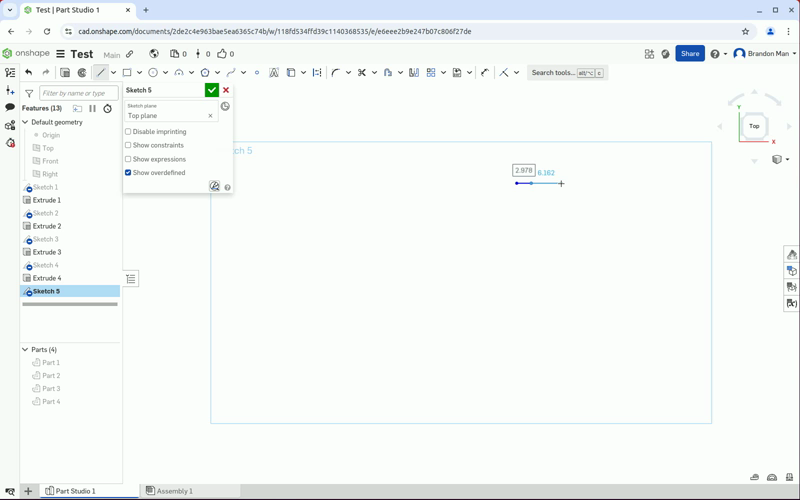
mouse_move(531, 169)
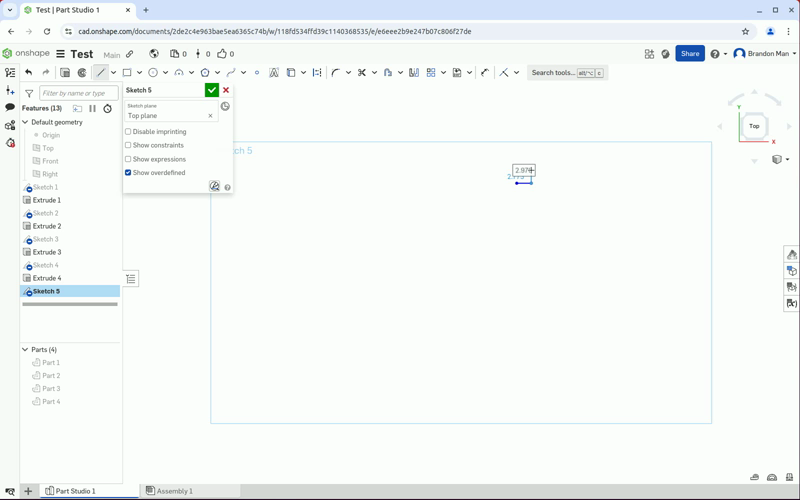
click(531, 169)
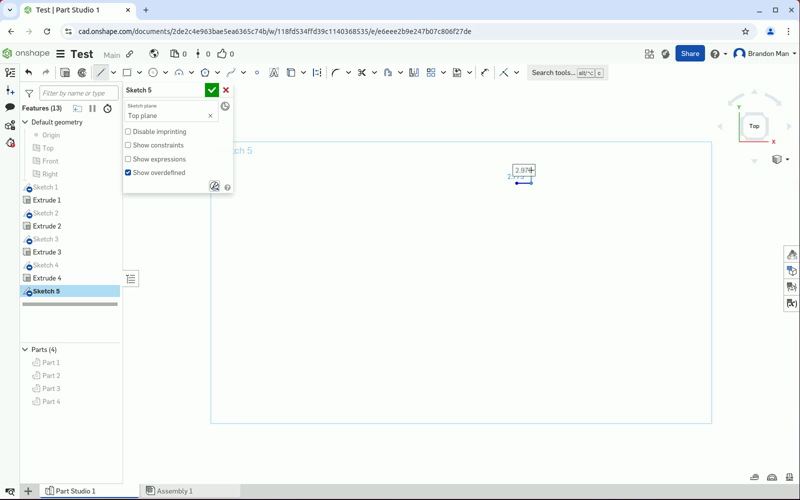
key_up(shift)
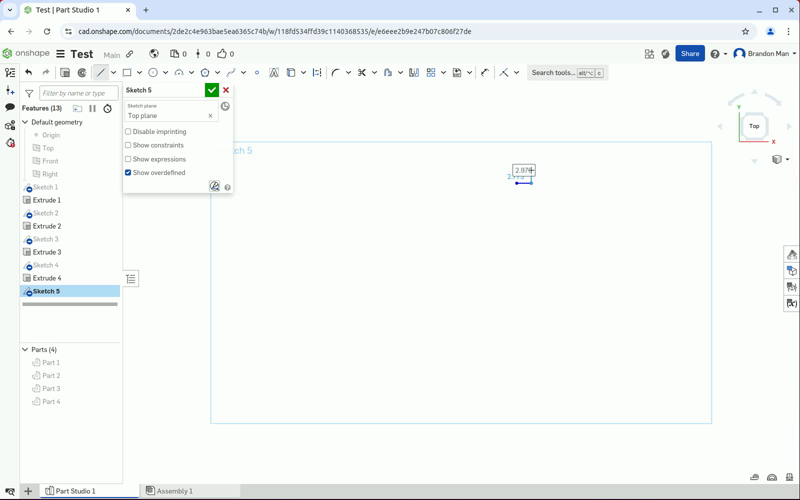
key_down(shift)
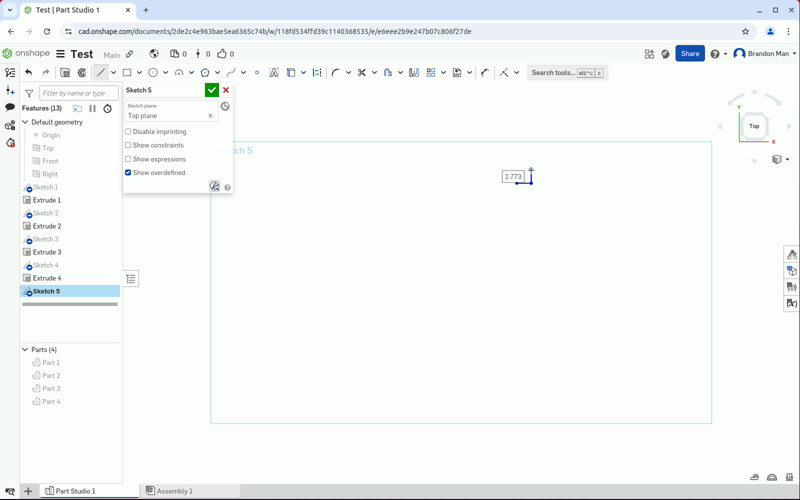
mouse_move(561, 169)
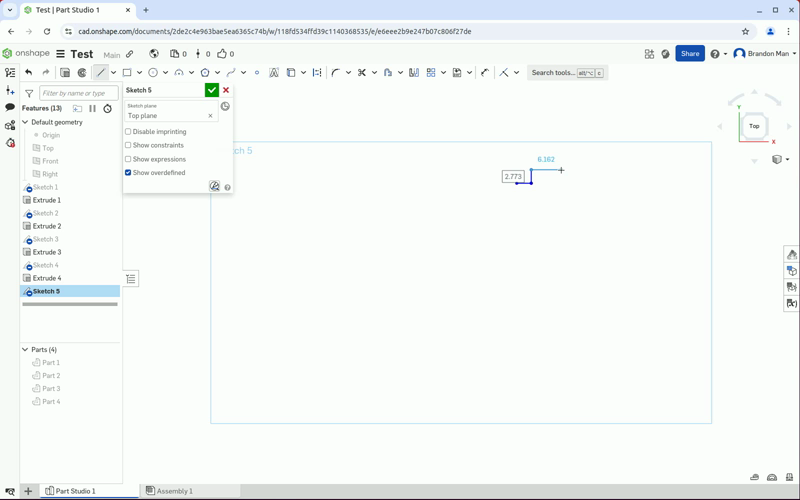
mouse_move(516, 169)
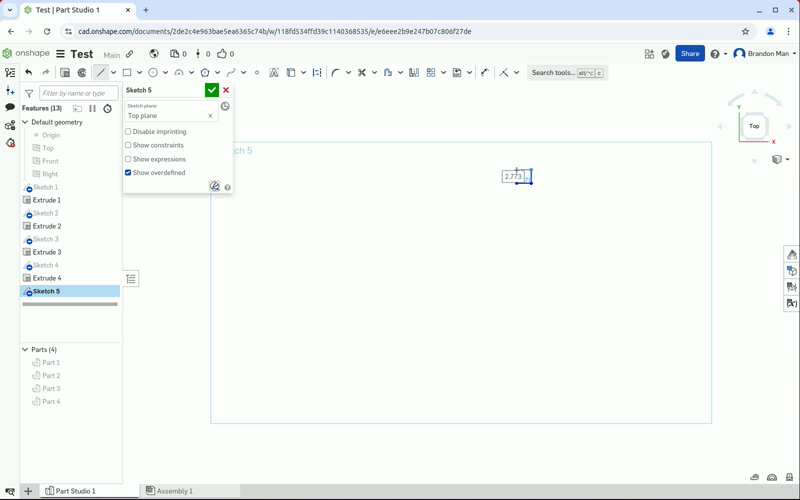
click(516, 169)
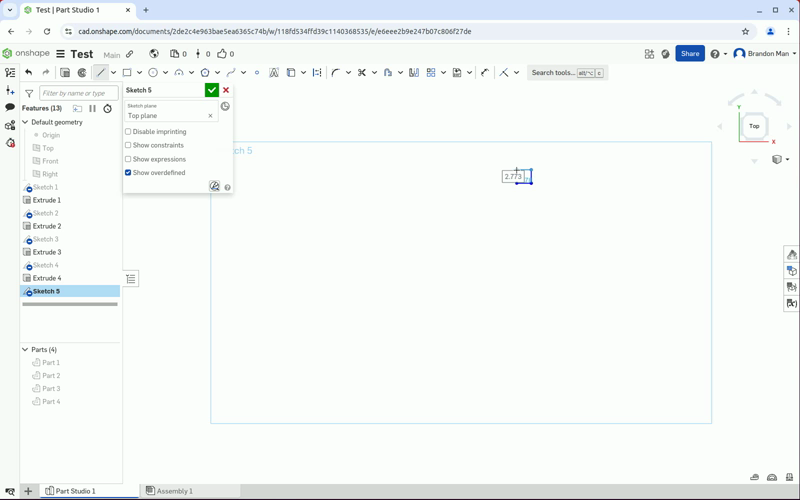
key_up(shift)
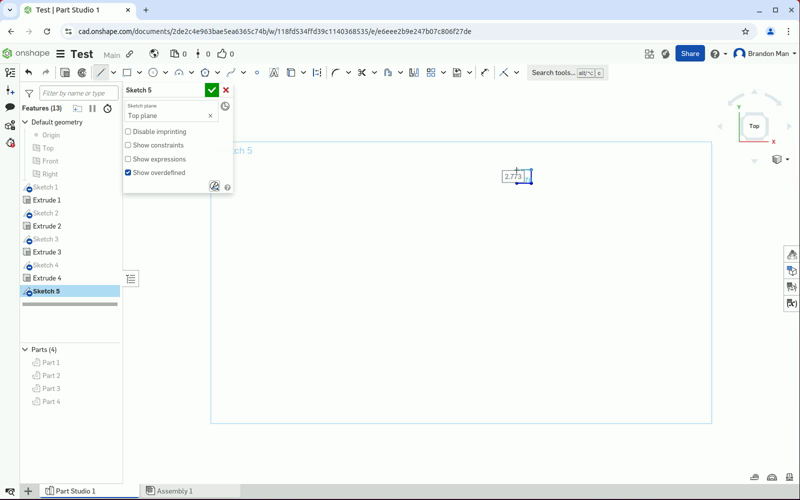
mouse_move(546, 169)
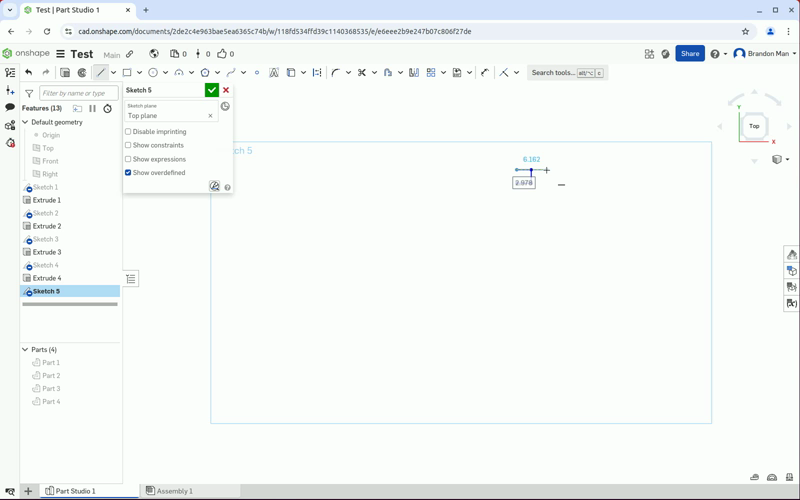
key_down(shift)
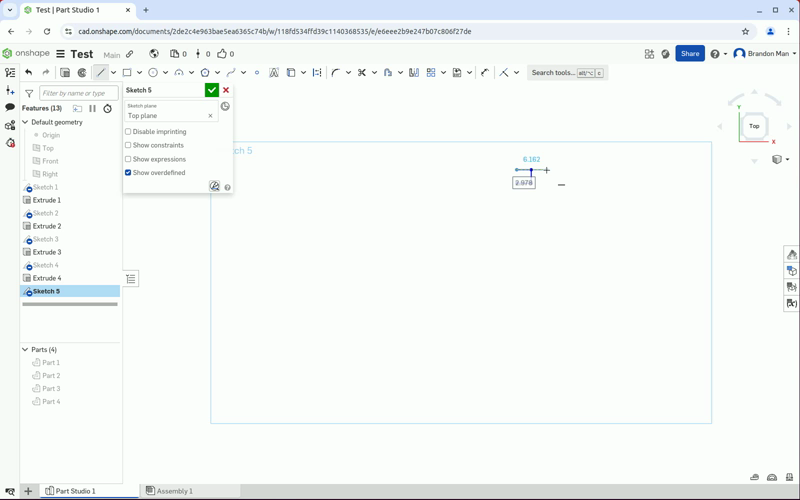
mouse_move(516, 183)
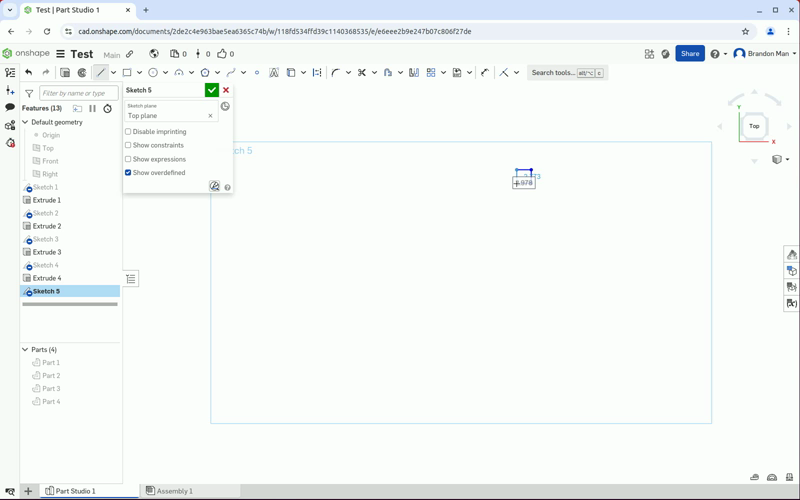
key_up(shift)
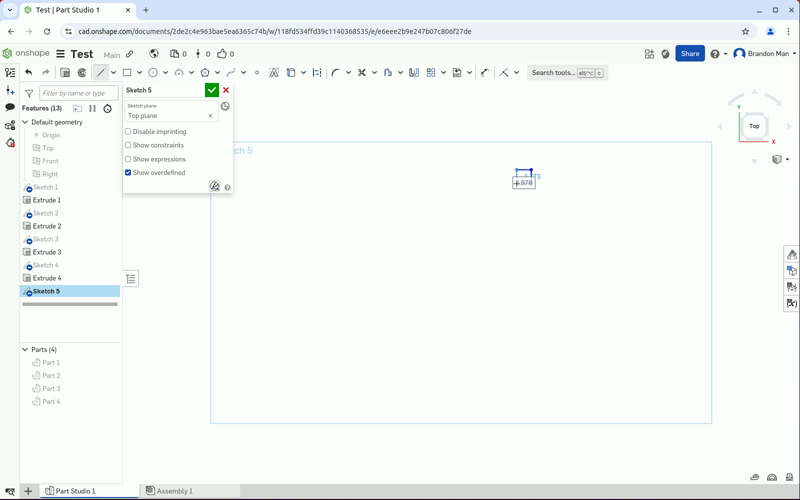
click(516, 183)
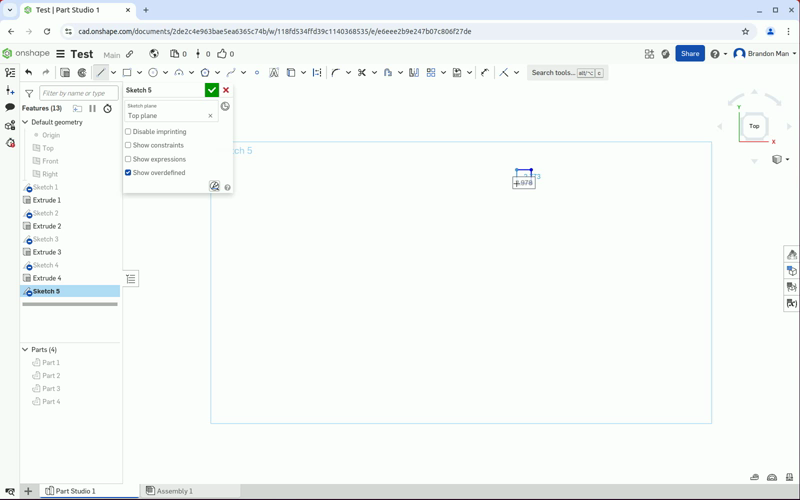
key(esc)
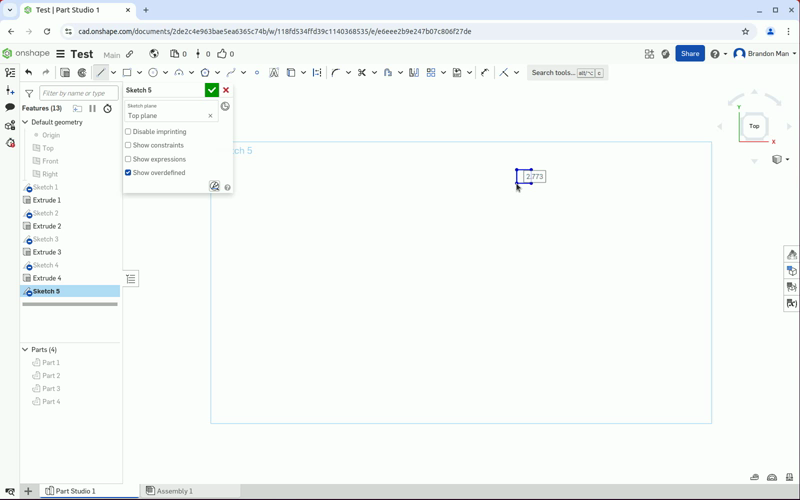
key(c)
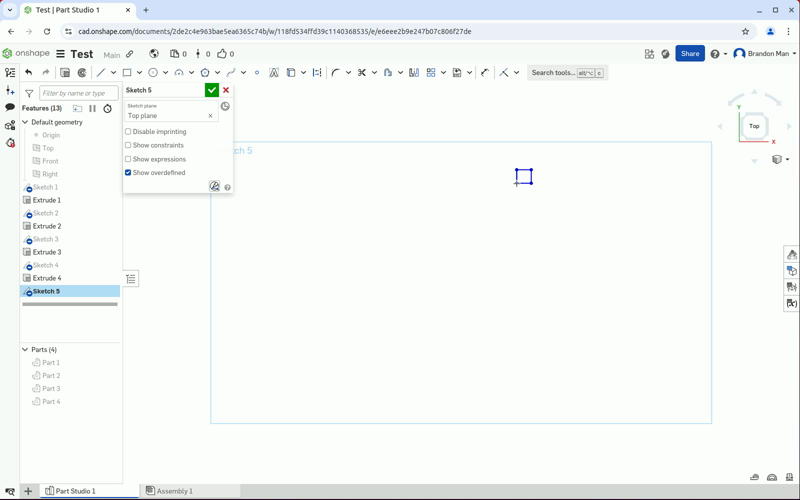
key_down(shift)
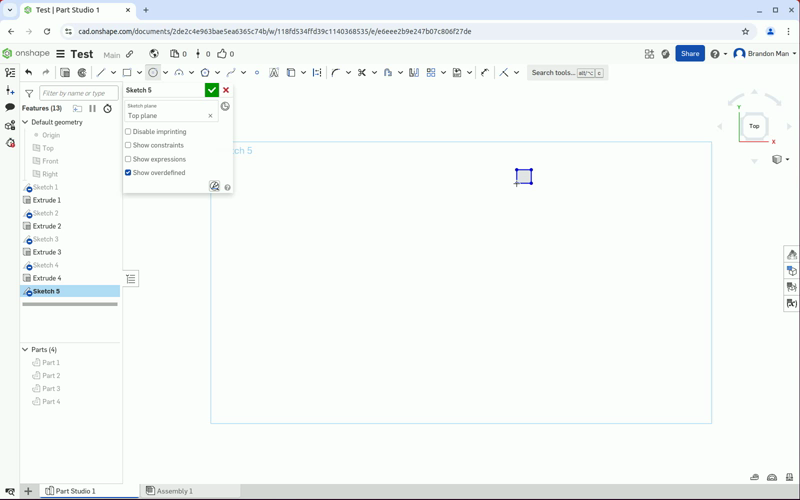
mouse_move(524, 176)
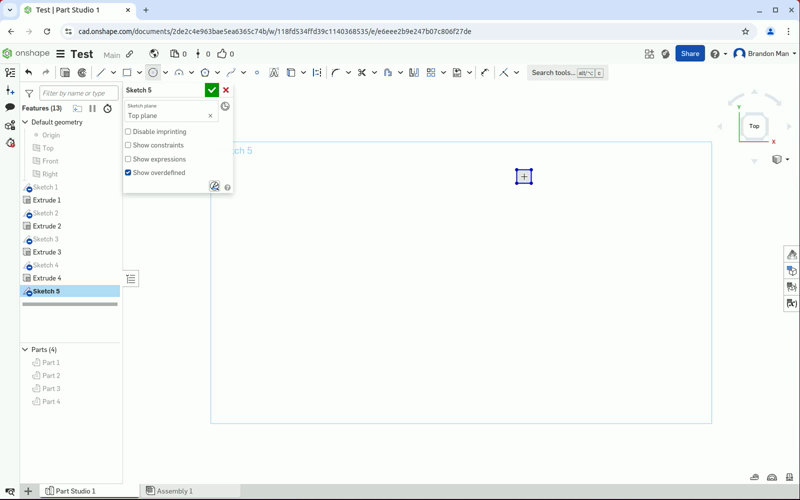
click(524, 176)
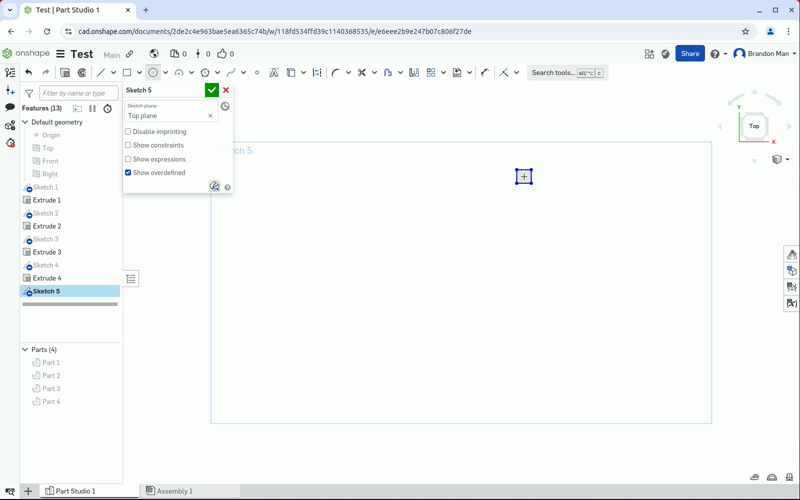
key_up(shift)
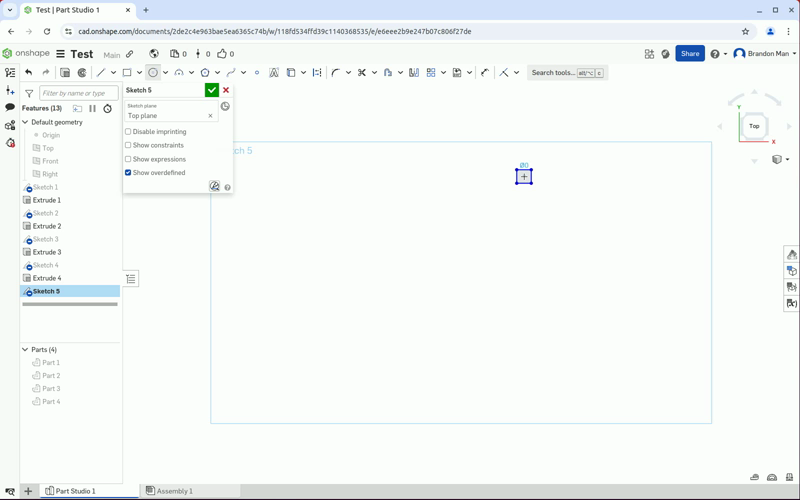
mouse_move(527, 176)
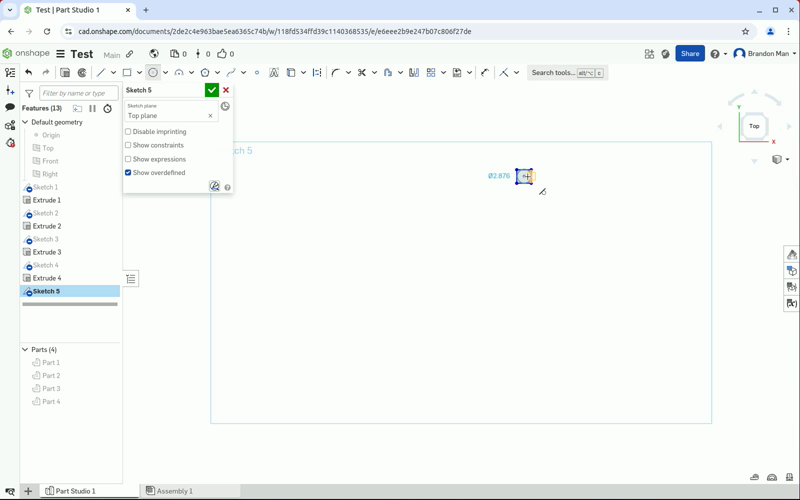
click(527, 176)
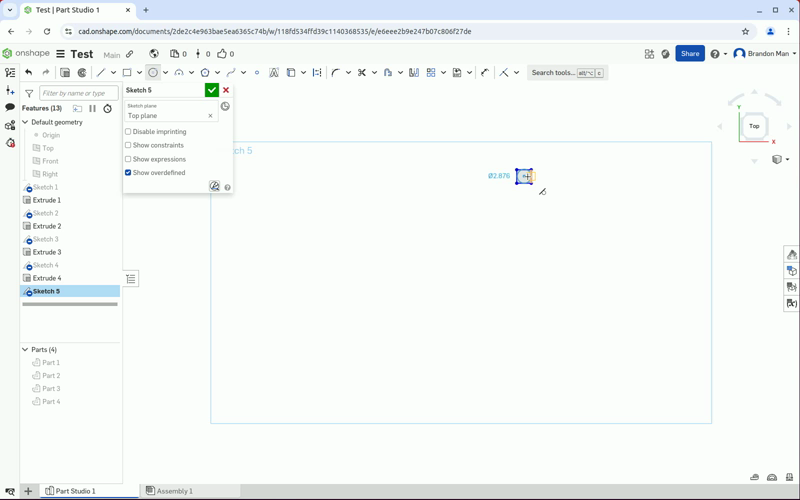
key(esc)
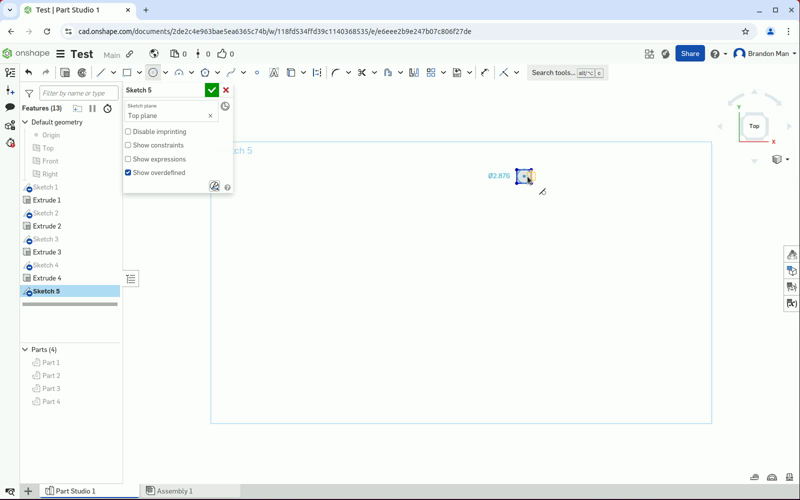
mouse_move(523, 171)
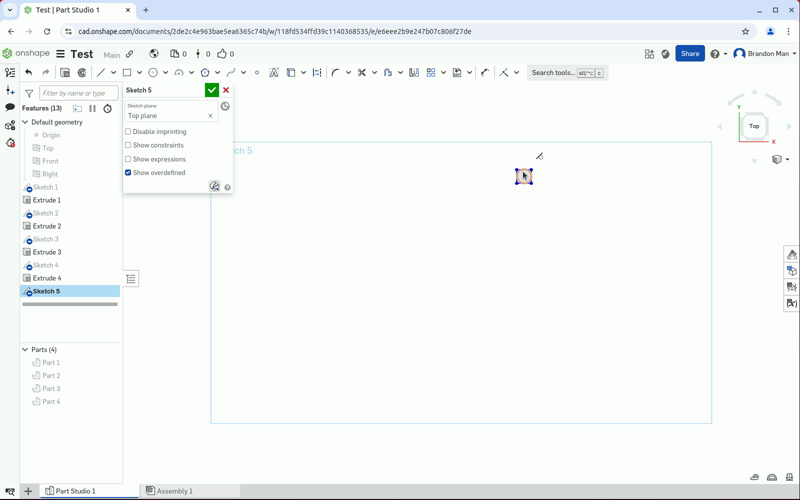
scroll(6)
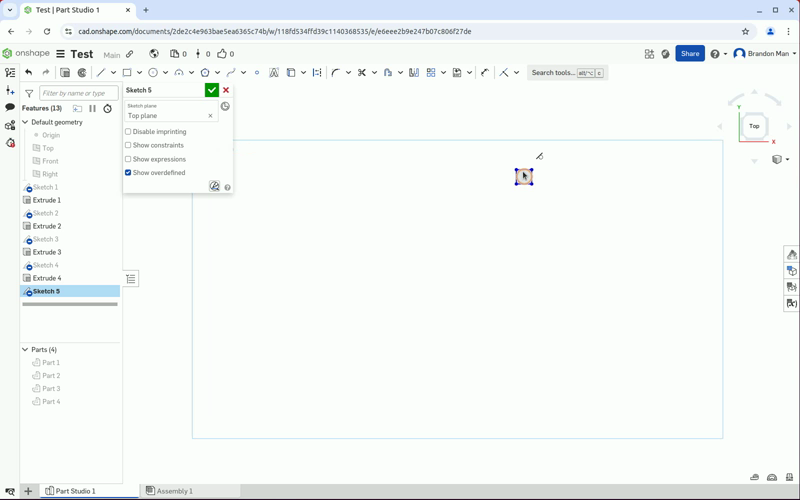
scroll(6)
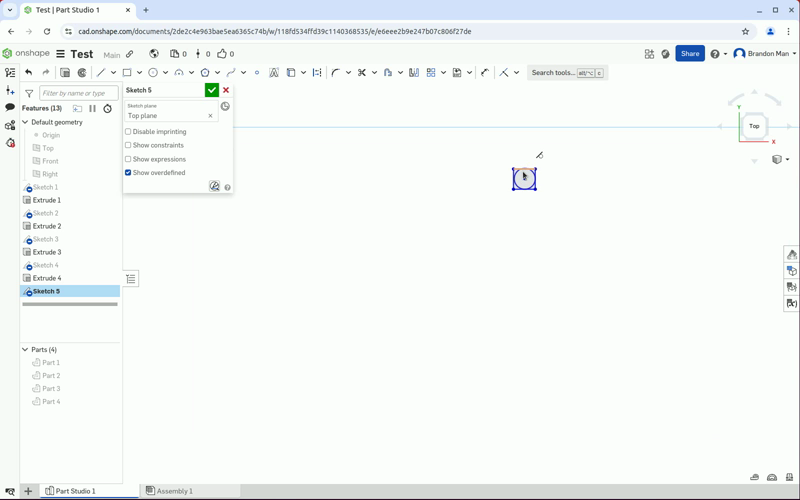
scroll(6)
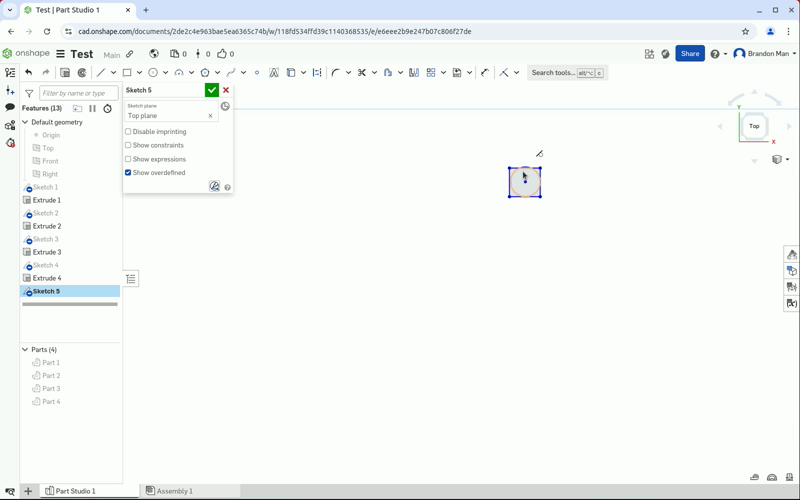
scroll(6)
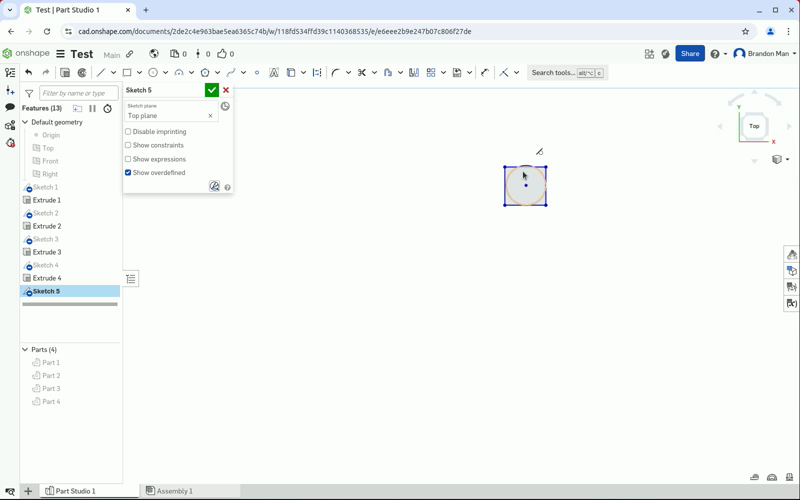
scroll(6)
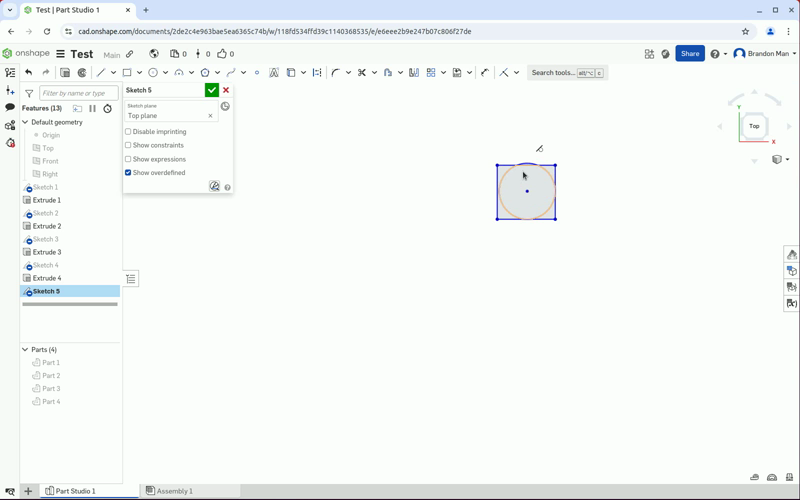
scroll(6)
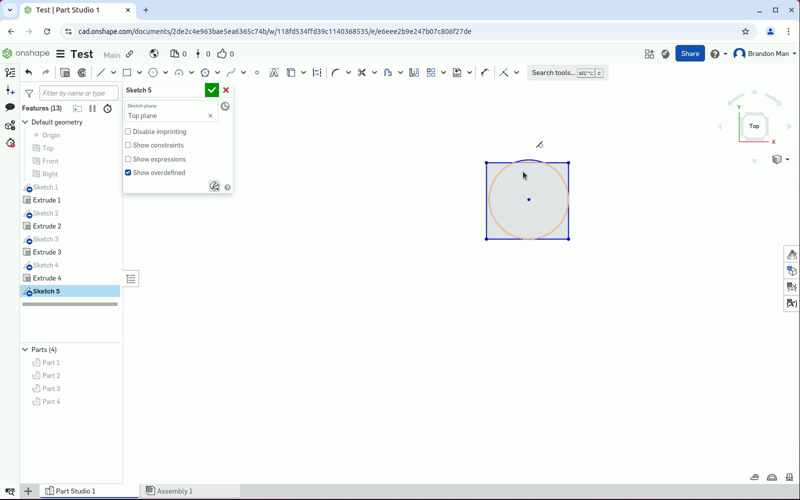
scroll(6)
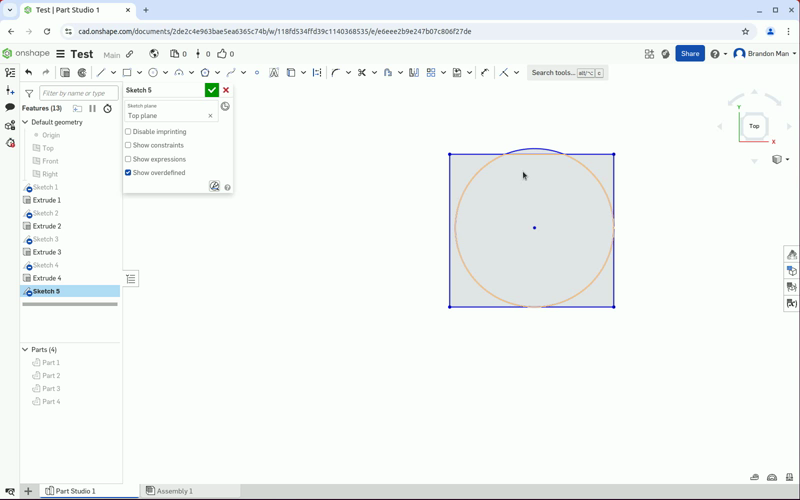
click(523, 171)
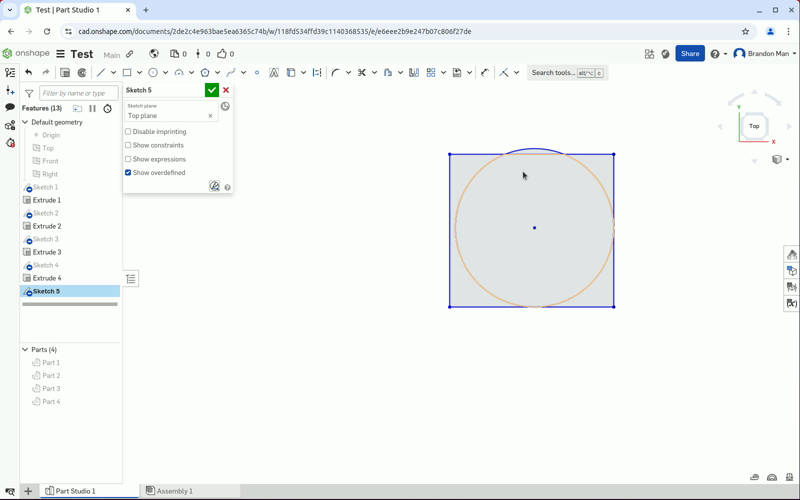
scroll(-6)
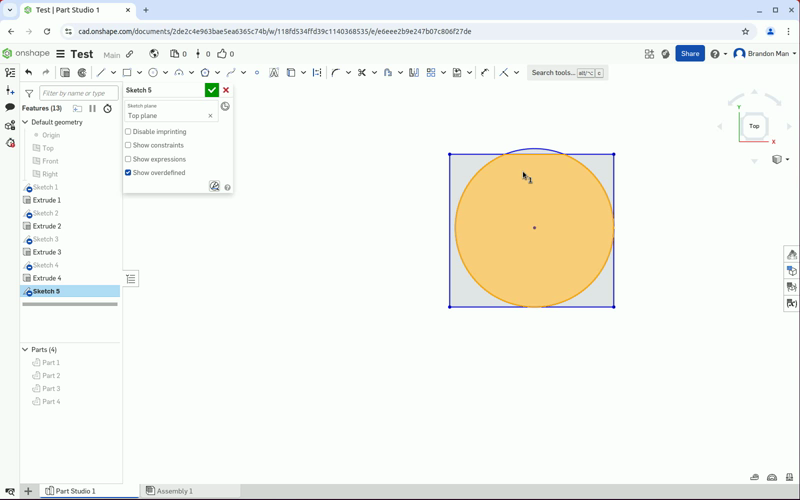
scroll(-6)
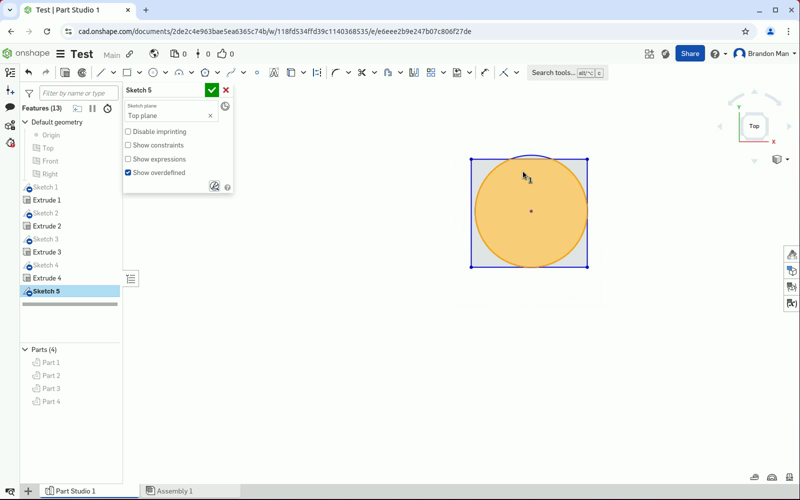
scroll(-6)
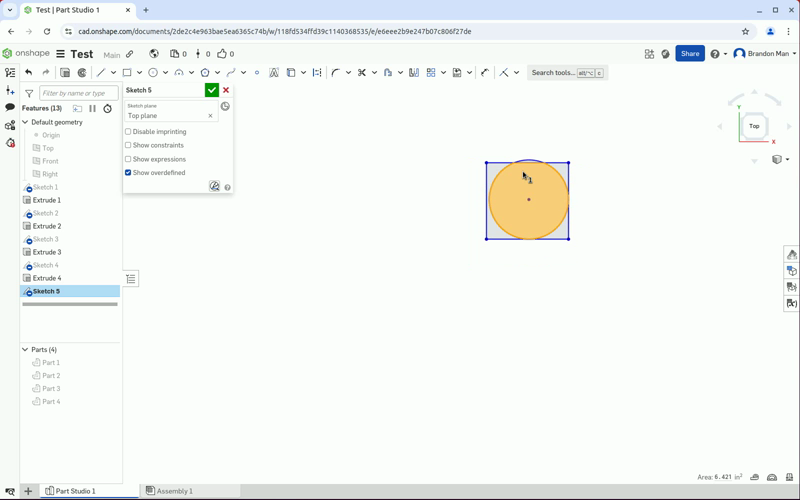
scroll(-6)
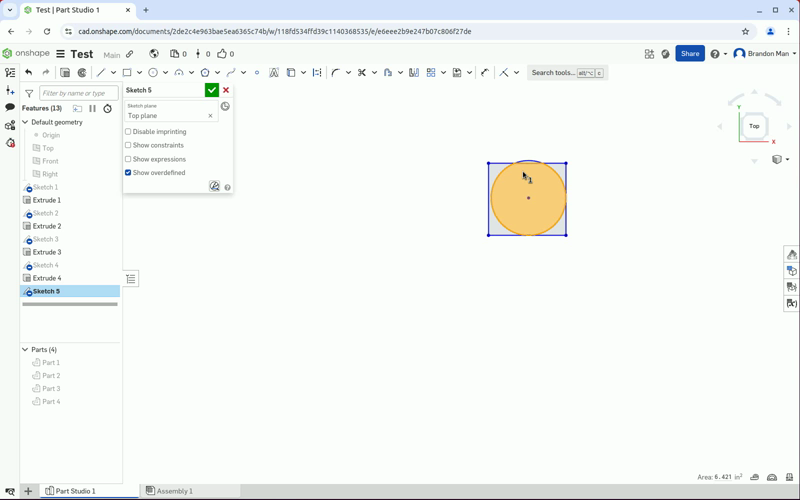
scroll(-6)
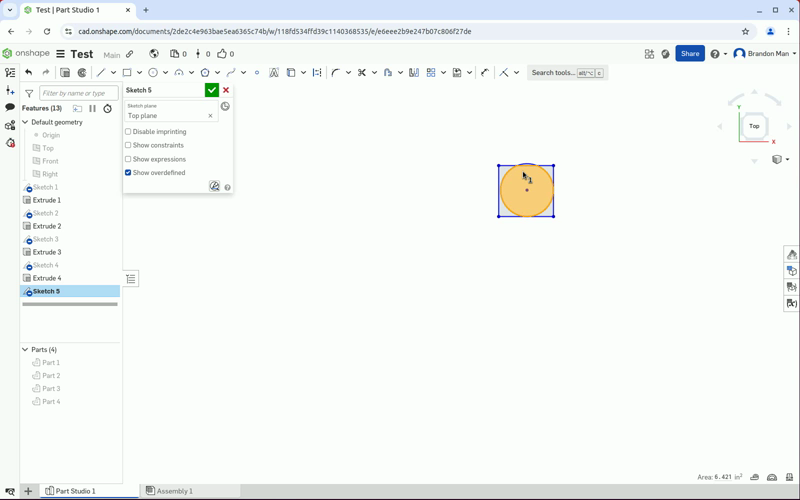
scroll(-6)
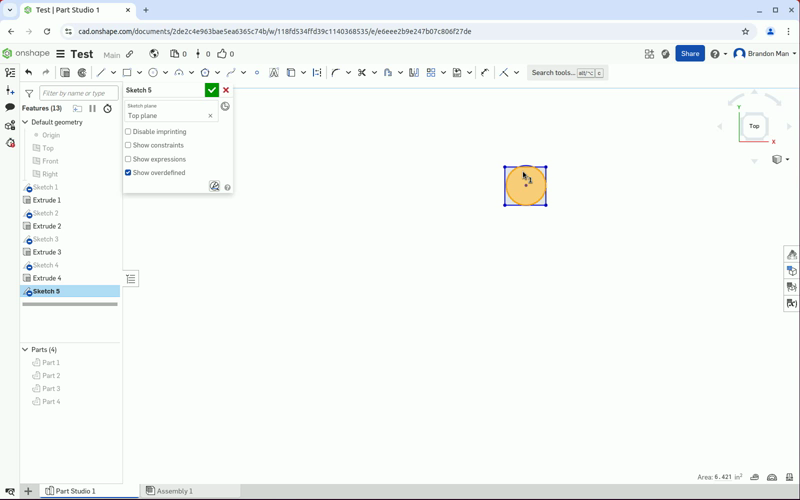
scroll(-6)
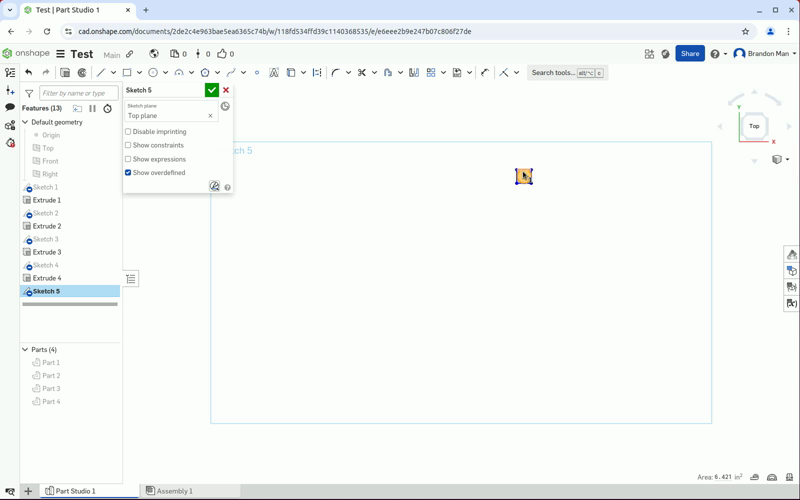
mouse_move(73, 352)
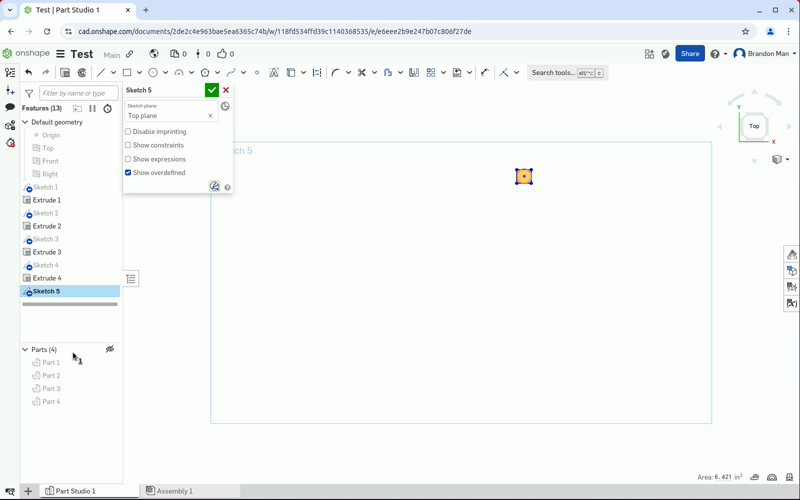
key(shift+y)
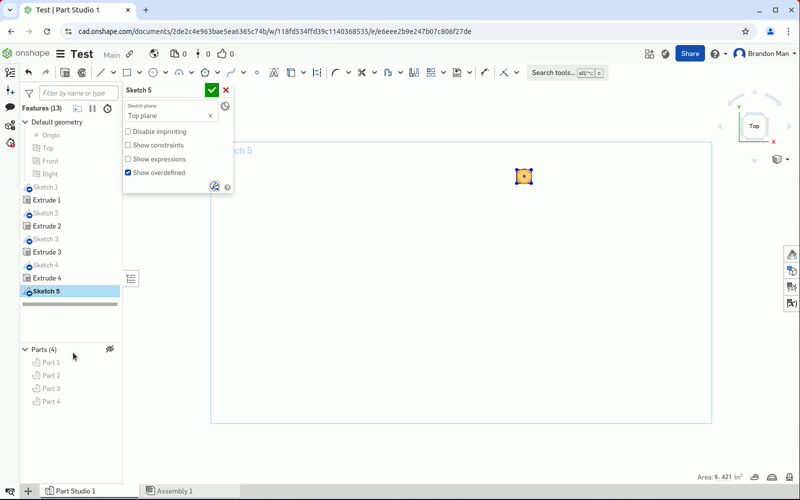
key(shift+e)
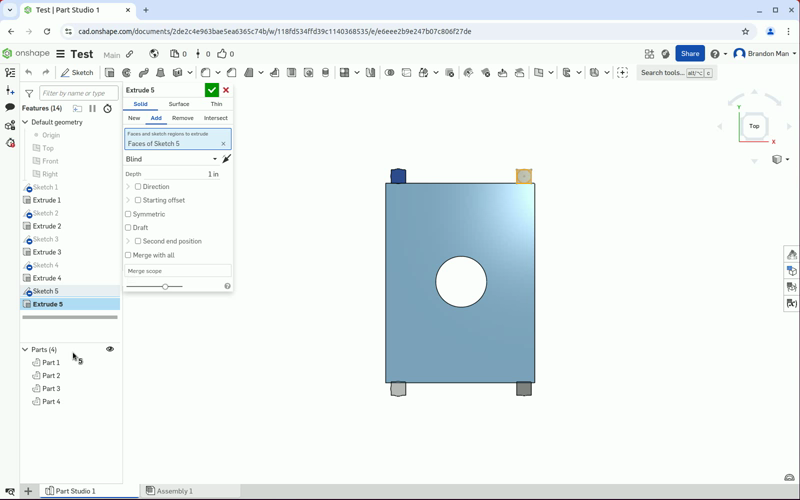
mouse_move(143, 106)
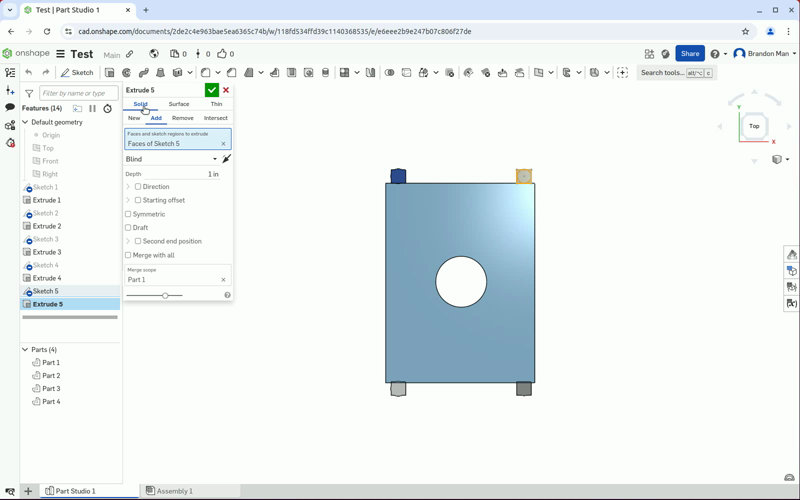
click(143, 106)
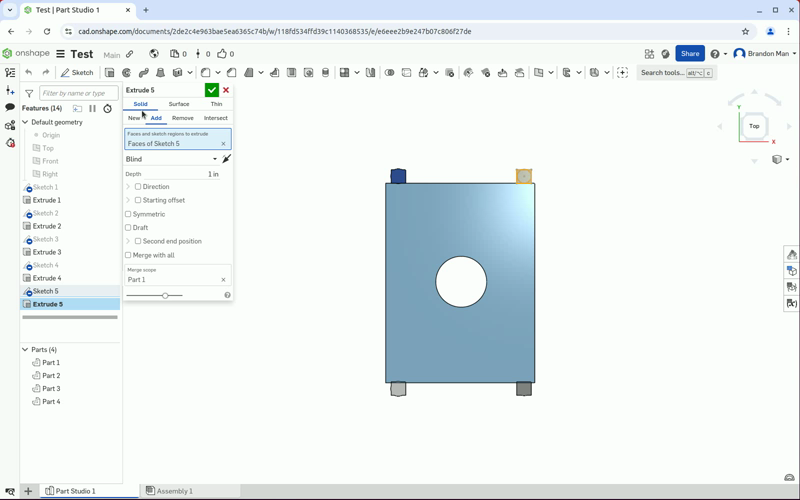
mouse_move(137, 120)
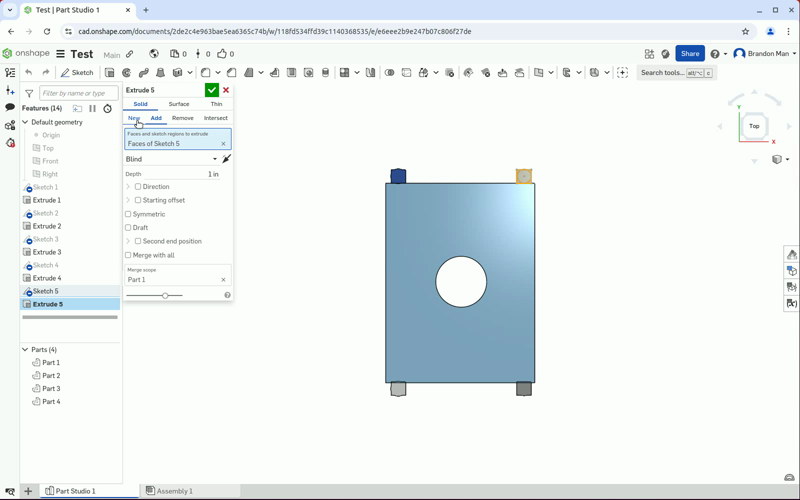
click(137, 120)
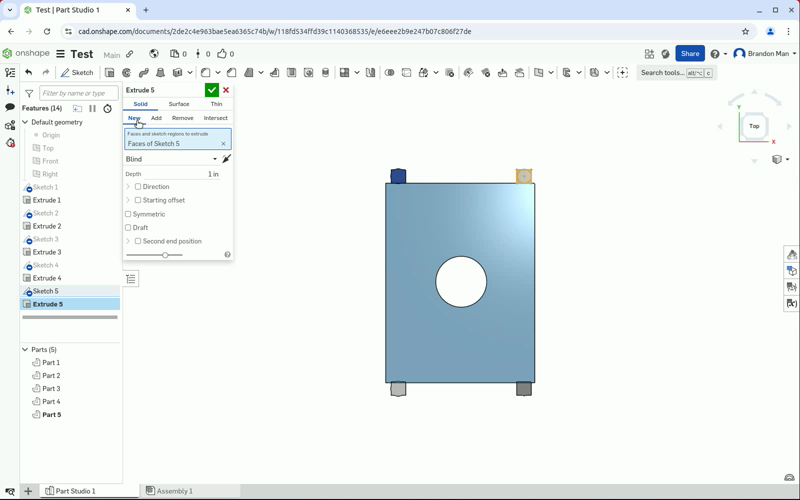
key(tab, 4)
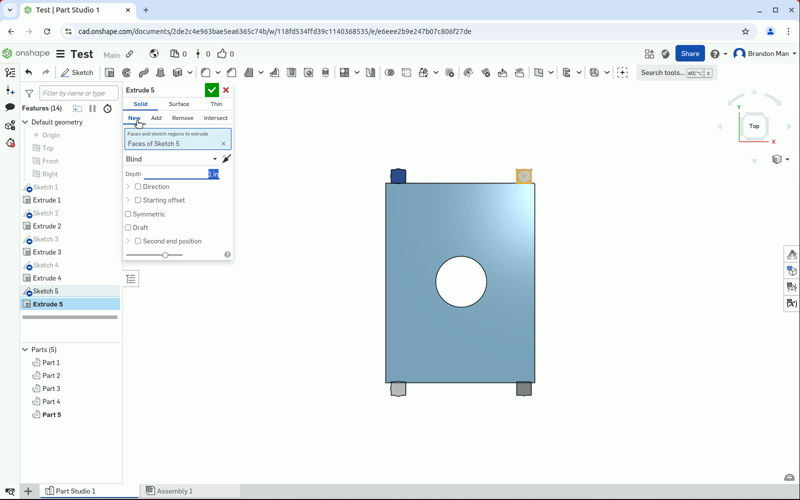
text(2.648)
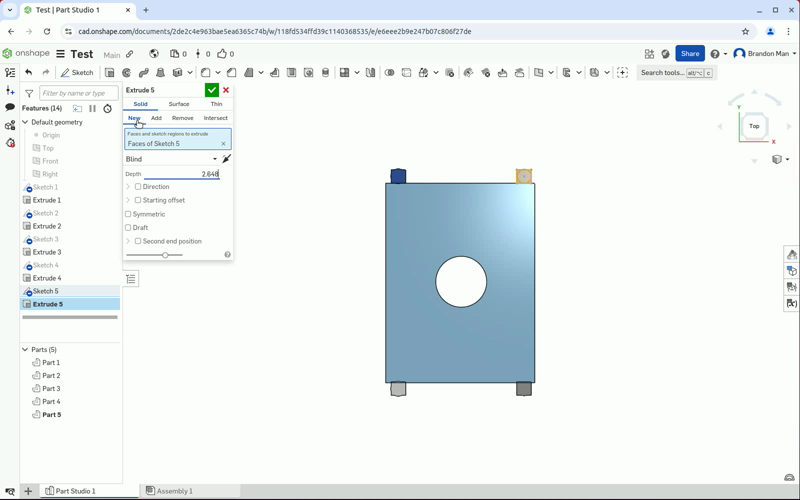
key(enter)
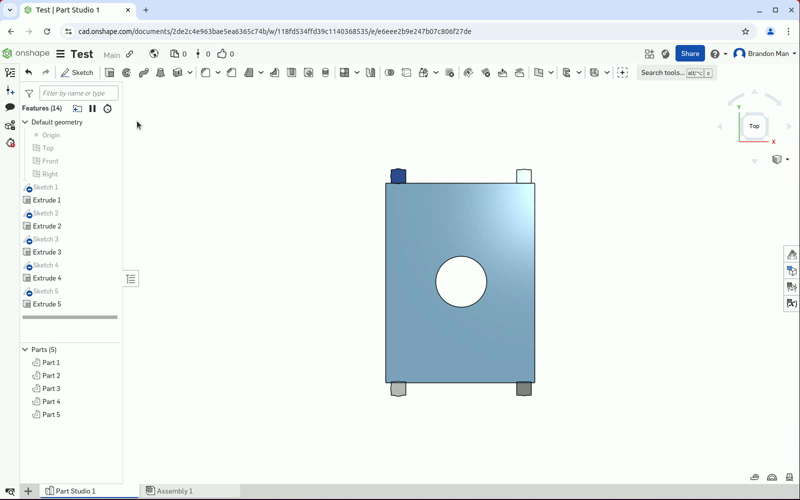
key(shift+h)
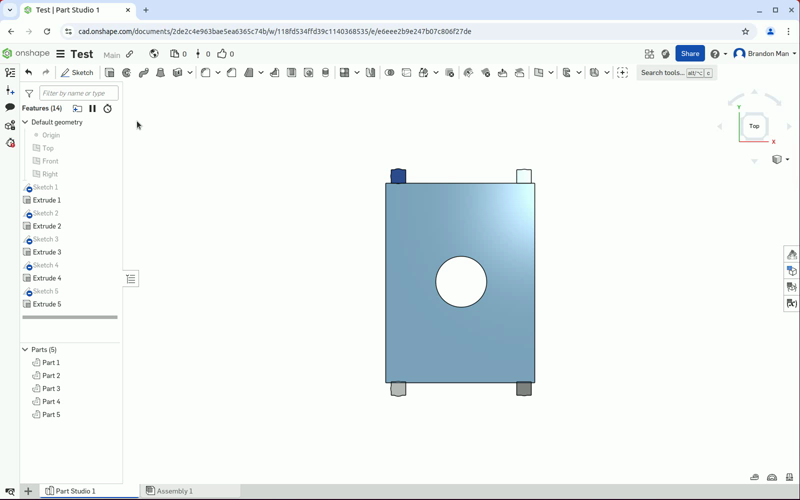
key(shift+h)
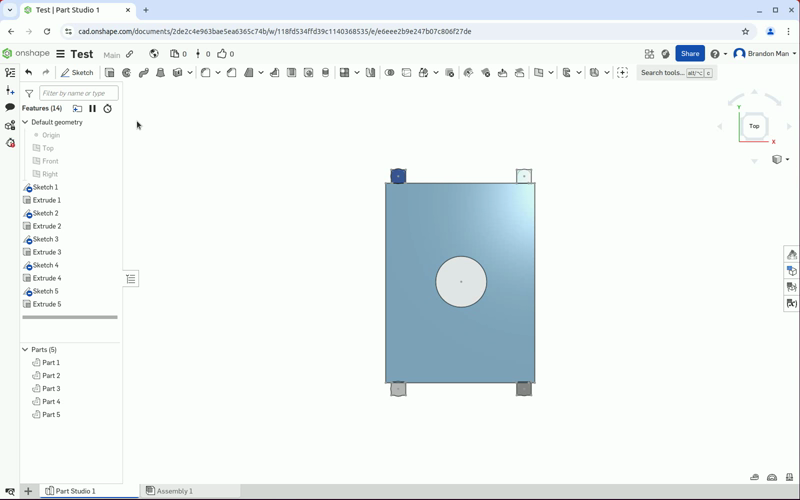
key(shift+7)
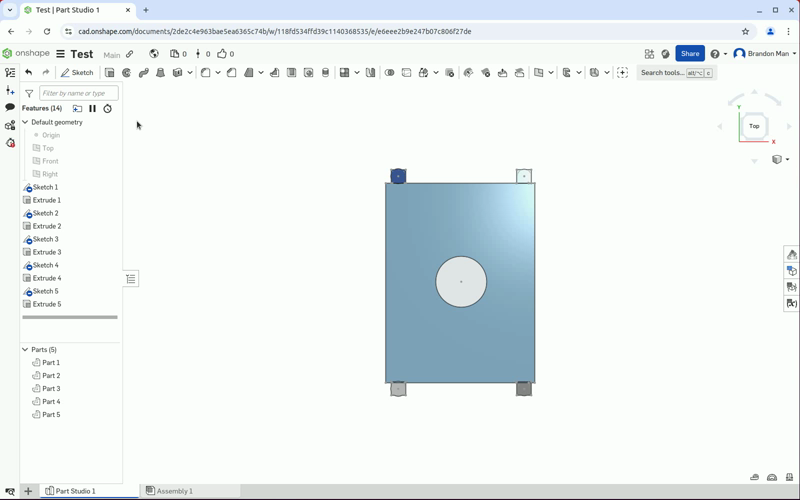
key(up, 3)
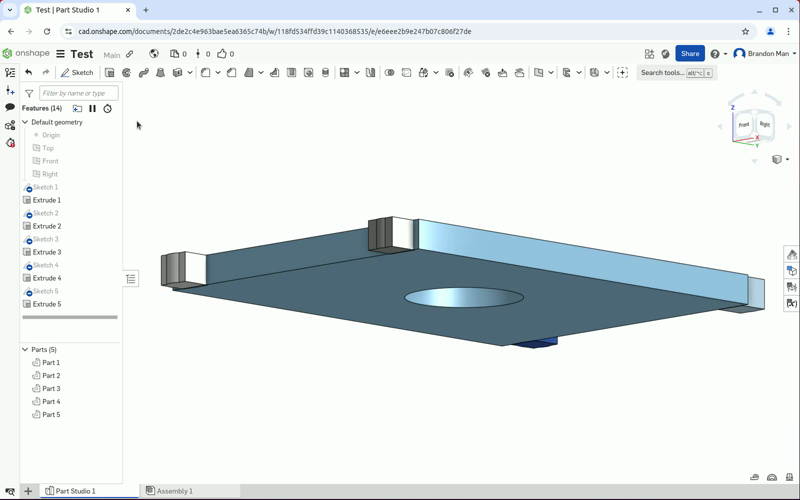
key(left, 3)
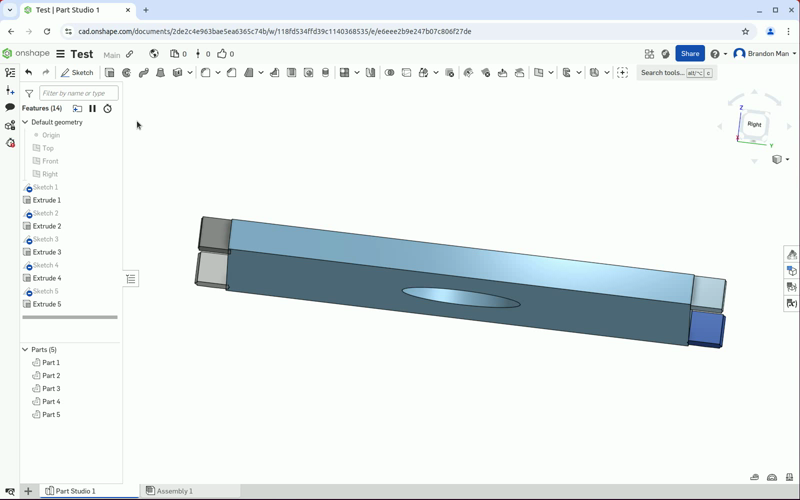
key(right, 3)
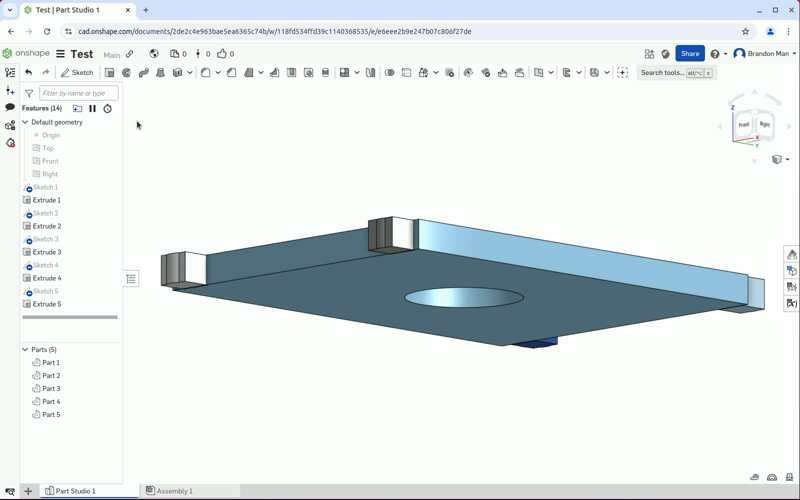
key(down, 3)
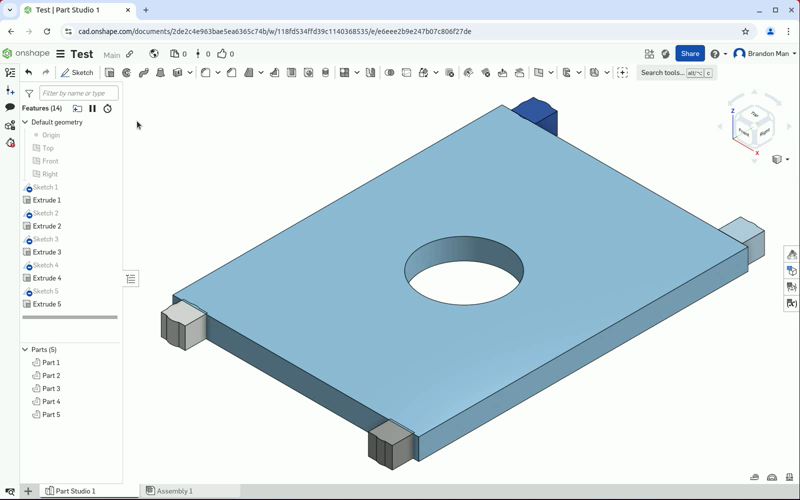
mouse_move(73, 189)
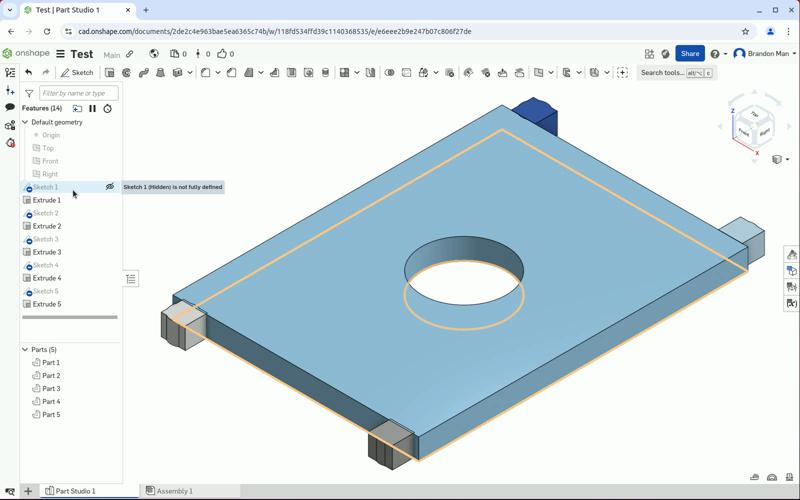
click(73, 189)